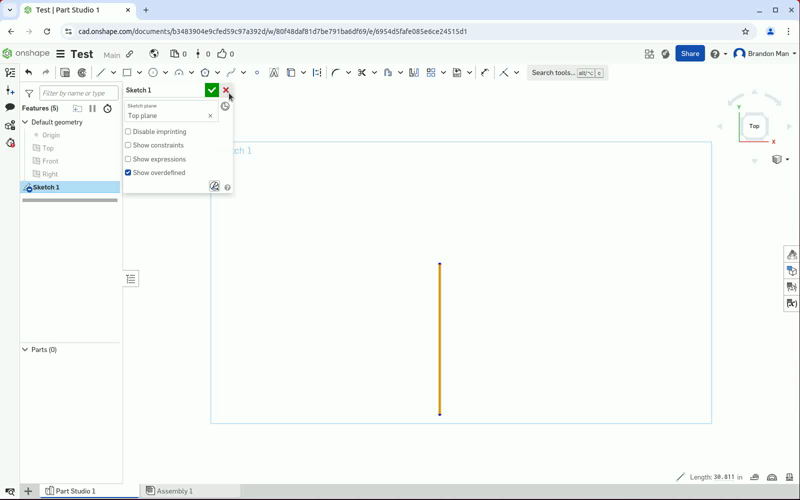
key(shift+h)
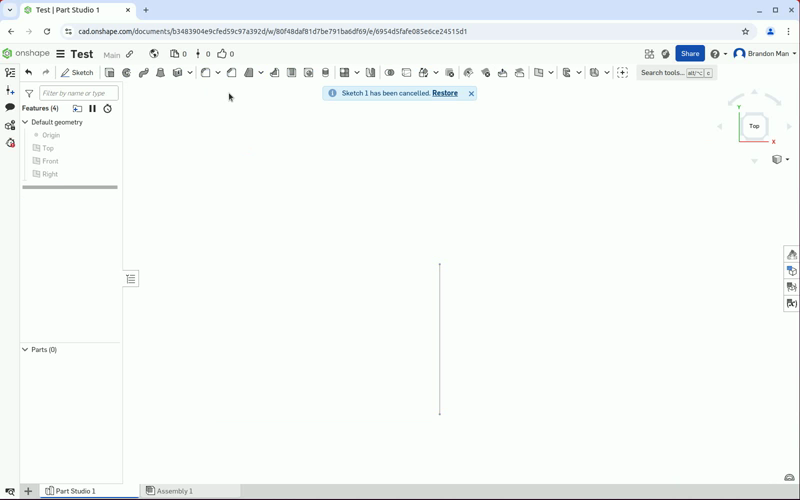
key(shift+s)
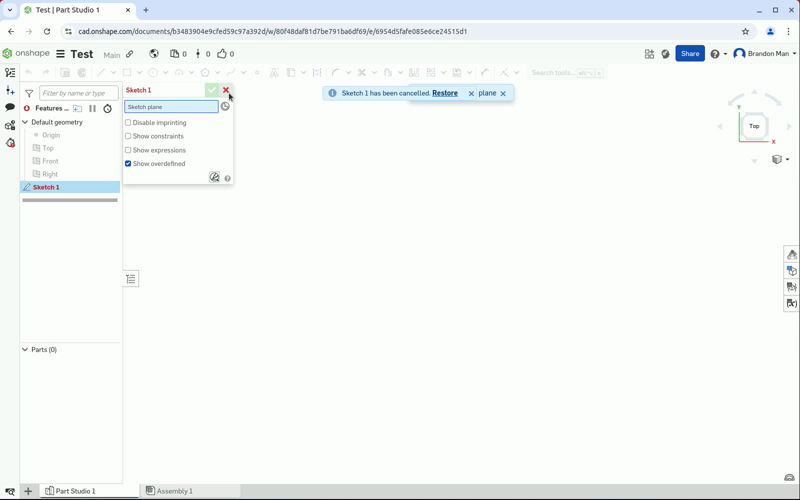
mouse_move(73, 150)
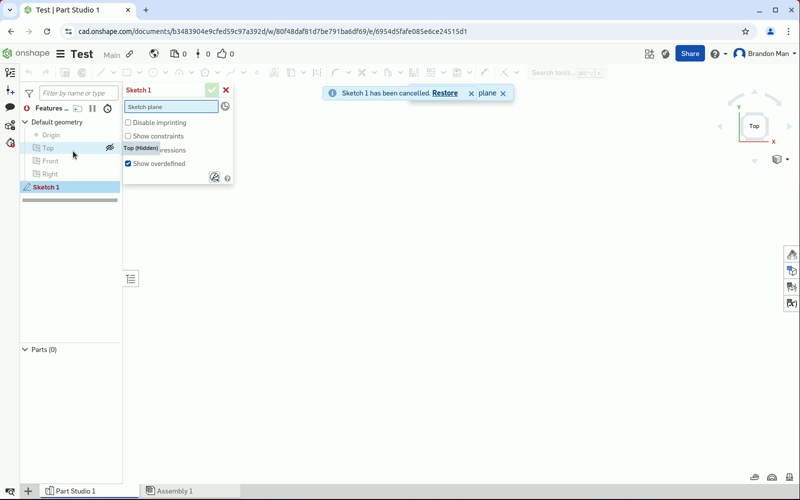
click(73, 150)
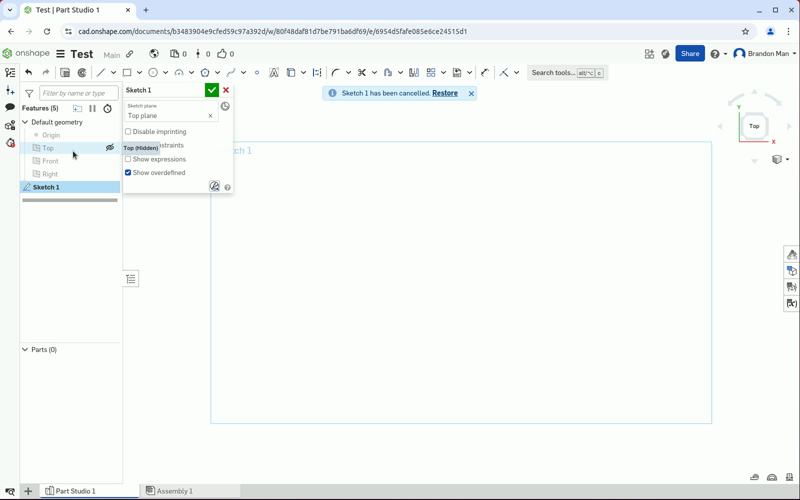
mouse_move(73, 352)
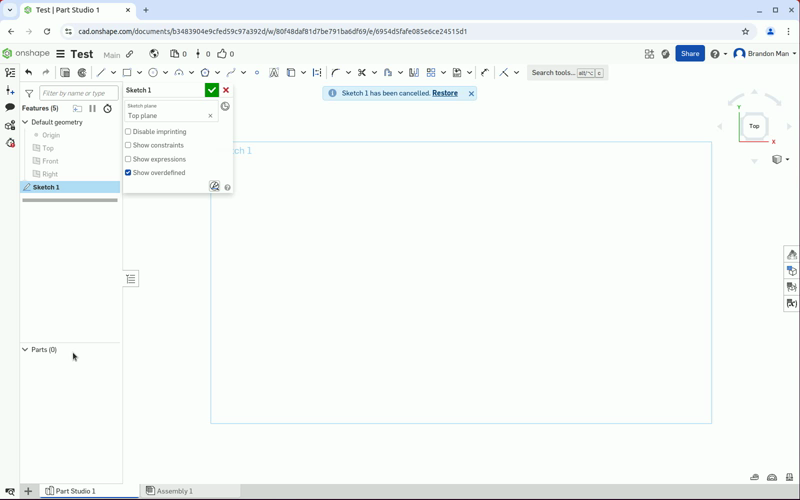
key(y)
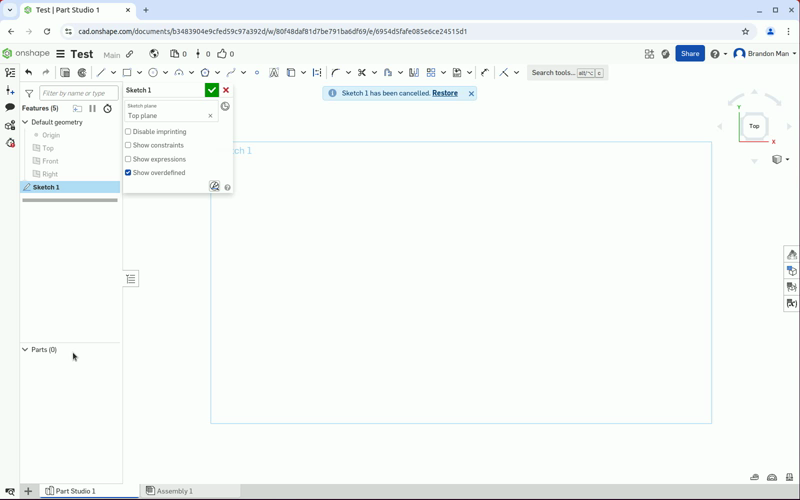
key(l)
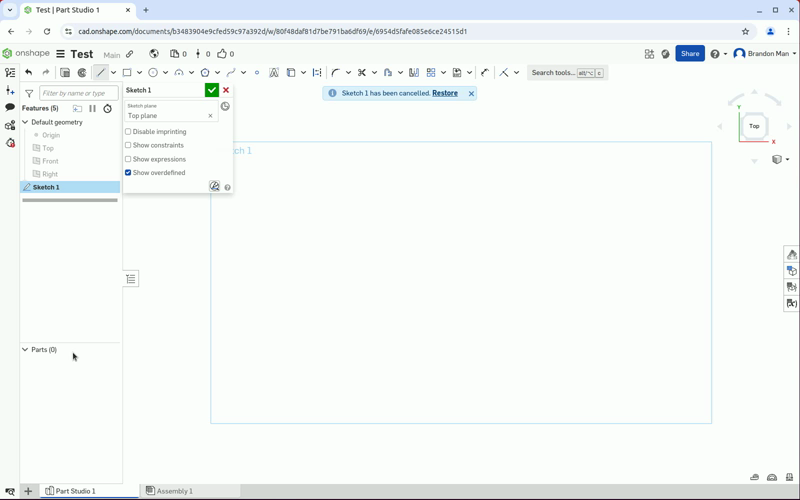
key_down(shift)
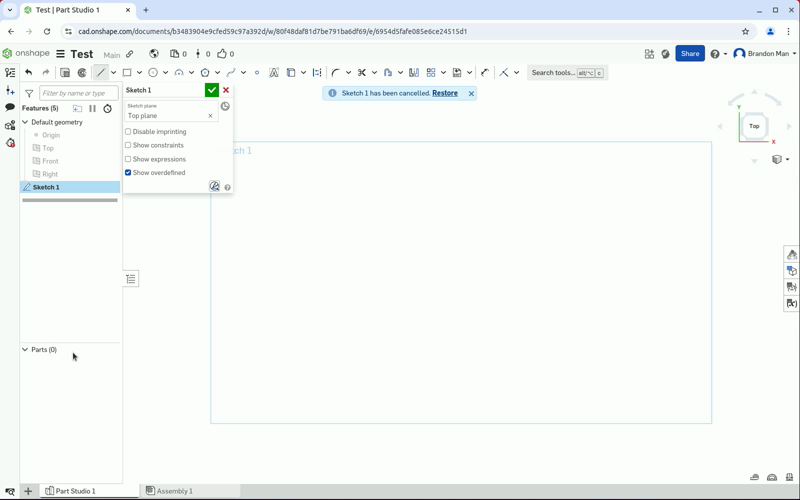
mouse_move(363, 367)
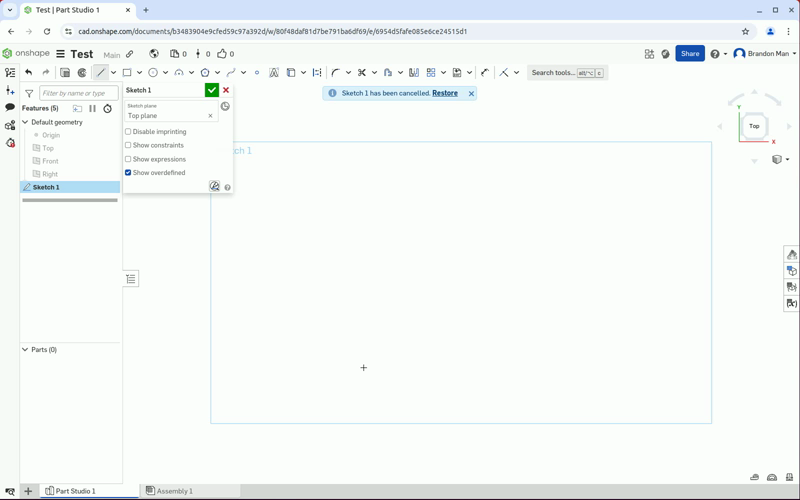
click(363, 367)
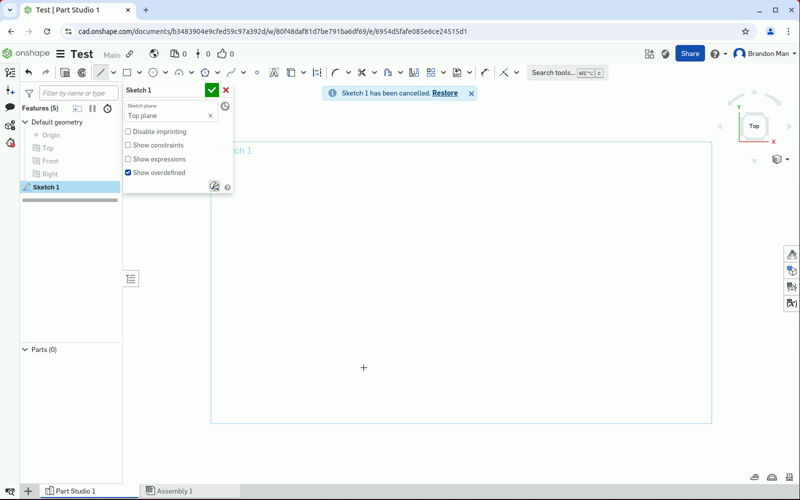
key_up(shift)
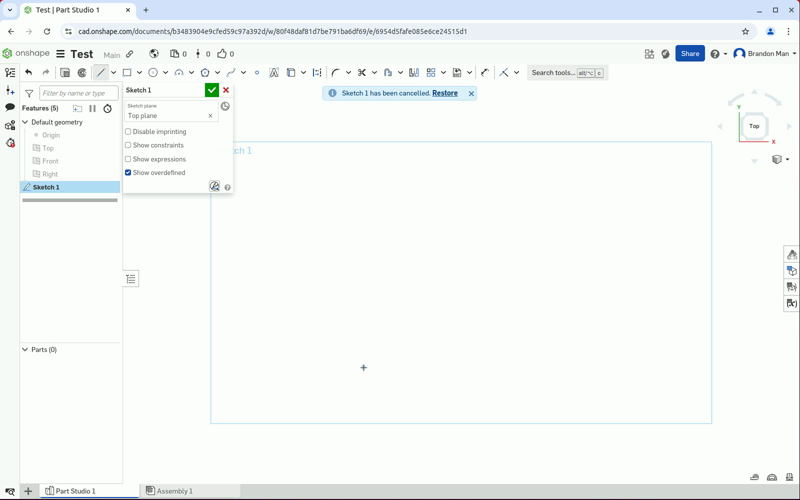
key_down(shift)
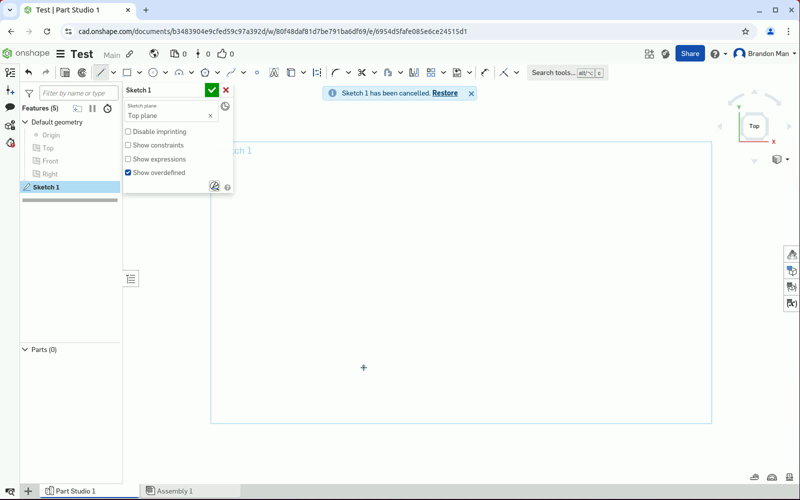
mouse_move(425, 367)
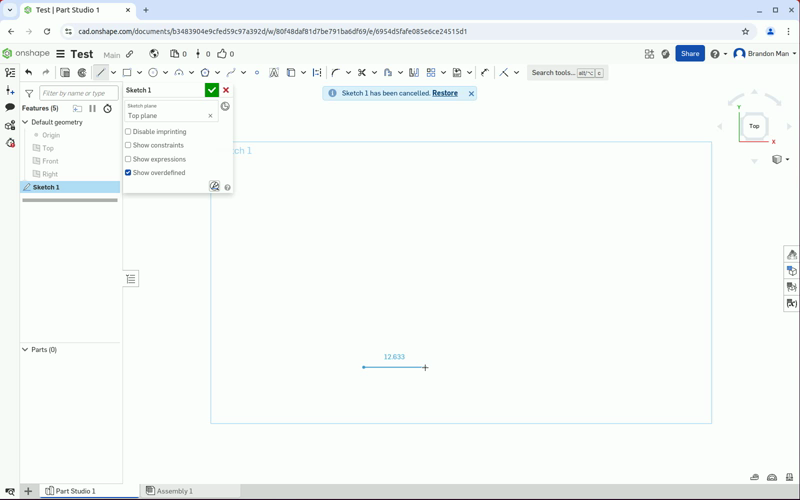
click(425, 367)
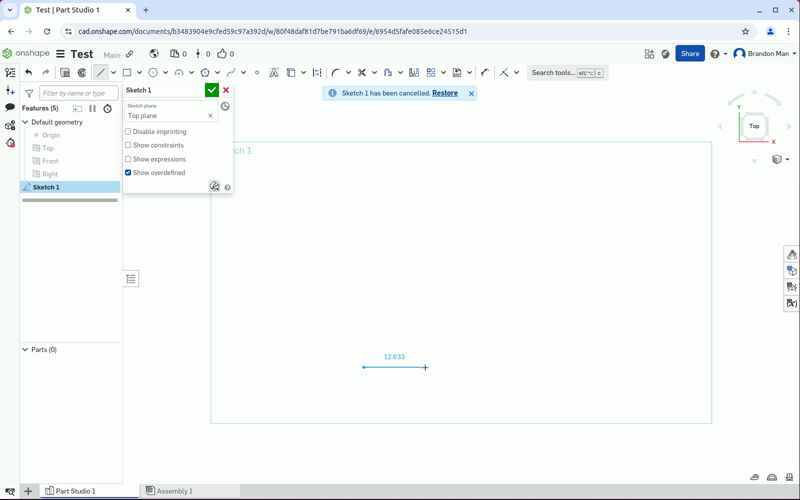
key_up(shift)
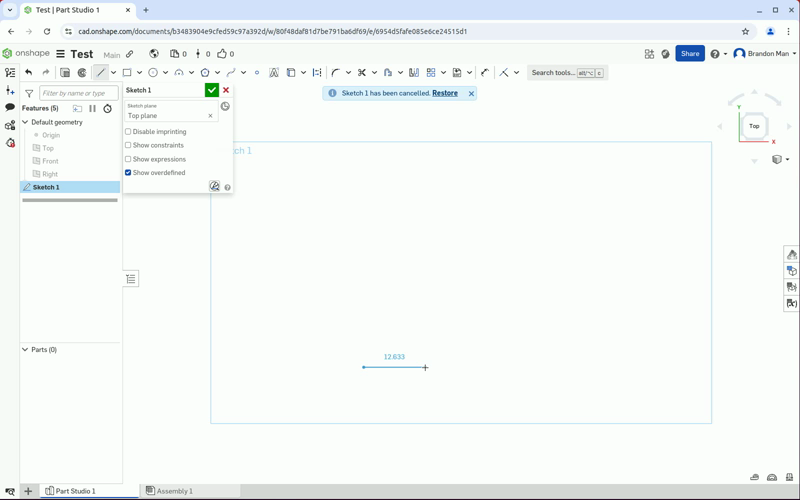
key_down(shift)
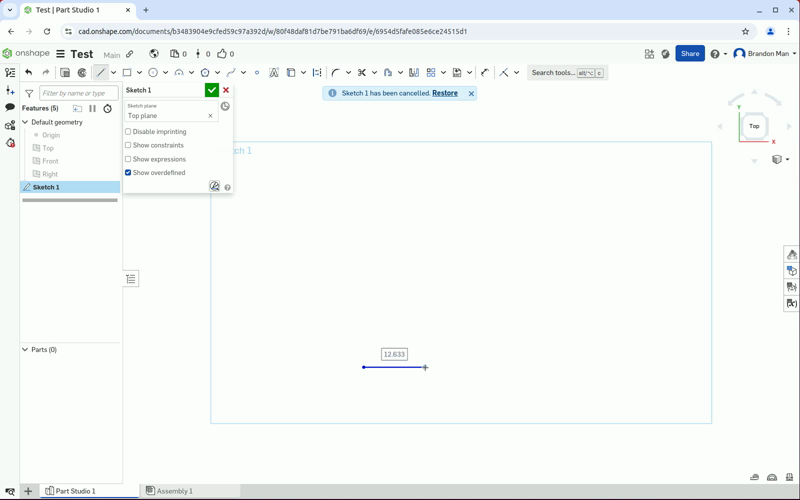
mouse_move(455, 367)
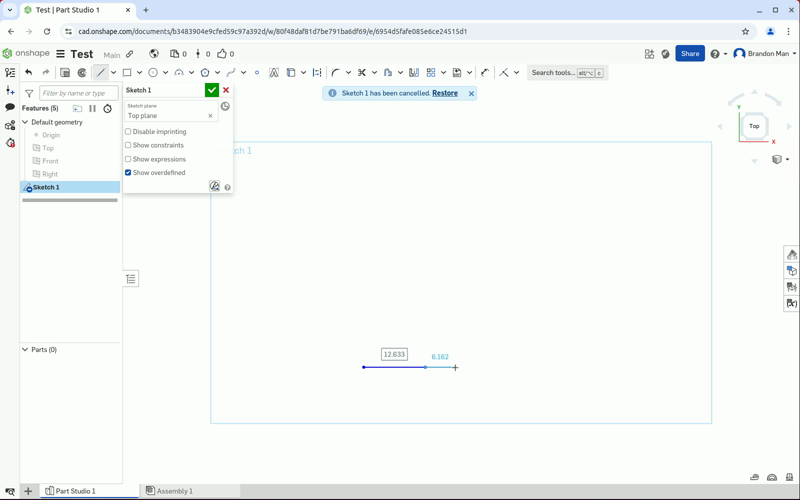
mouse_move(444, 367)
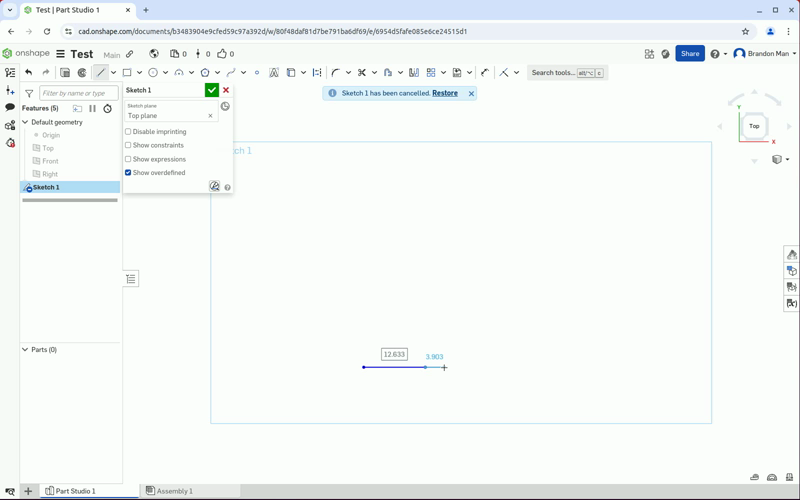
click(444, 367)
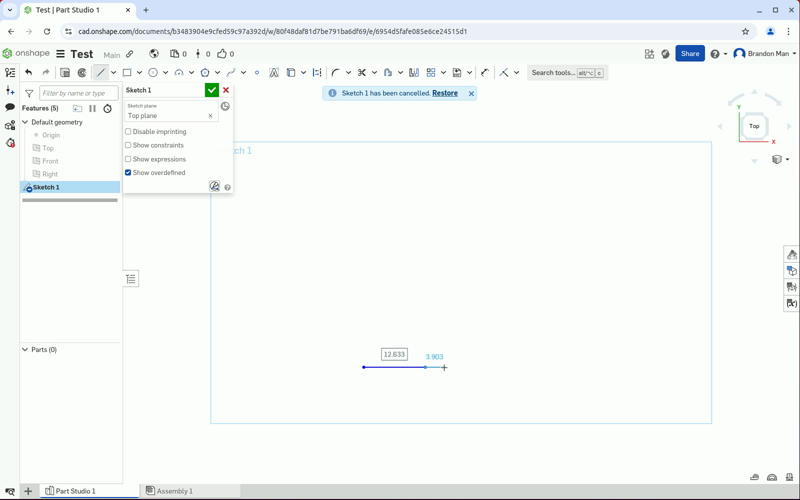
key_up(shift)
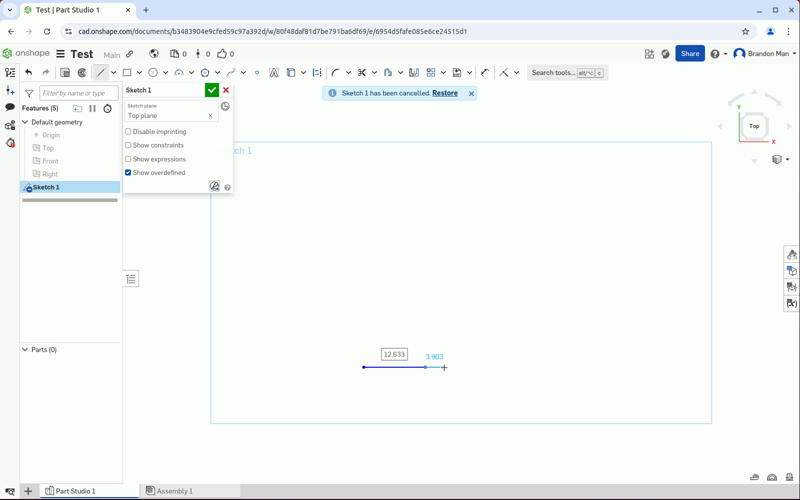
key(esc)
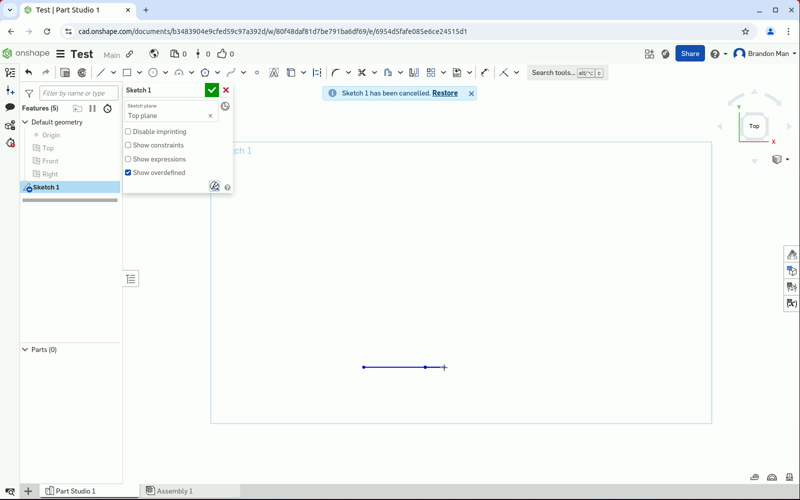
key(a)
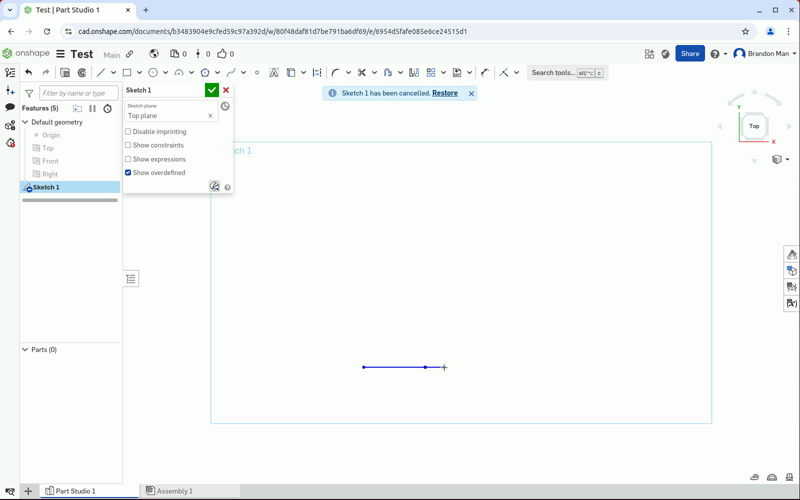
mouse_move(444, 367)
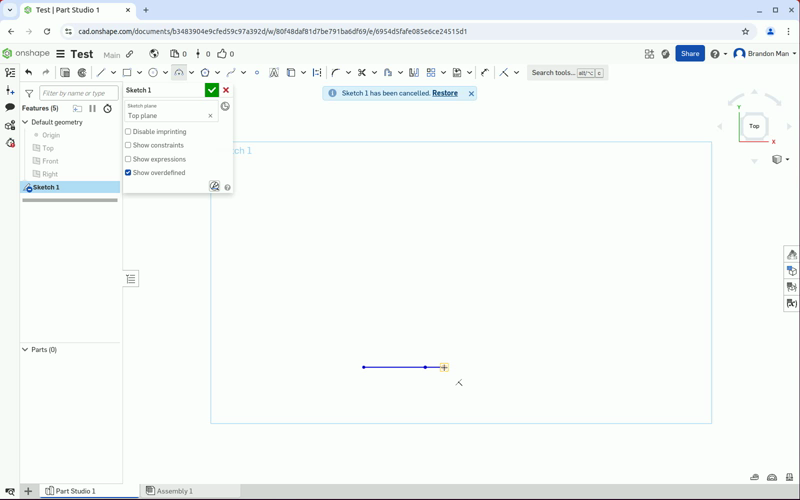
click(444, 367)
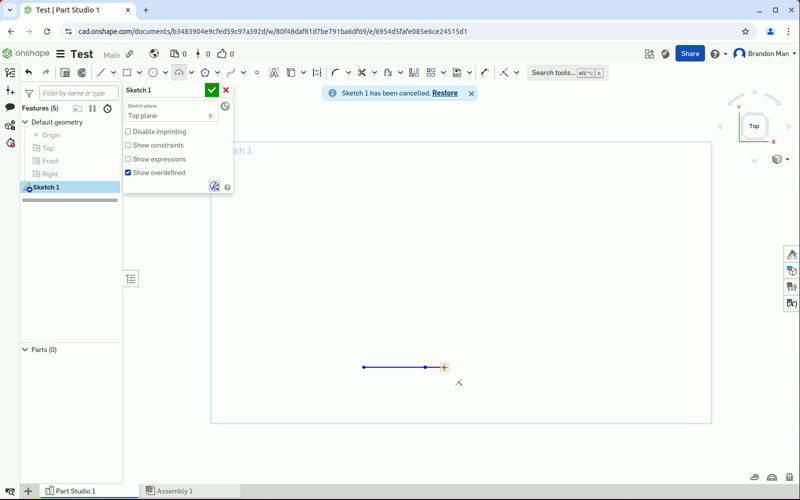
key_down(shift)
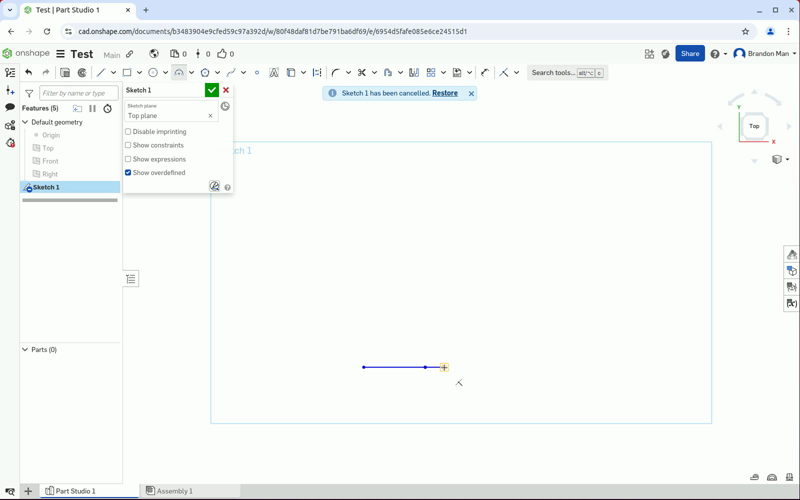
mouse_move(460, 383)
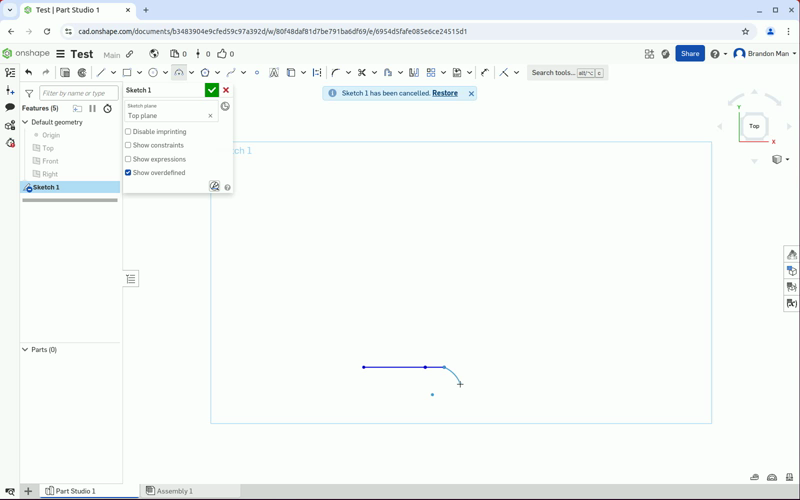
click(460, 383)
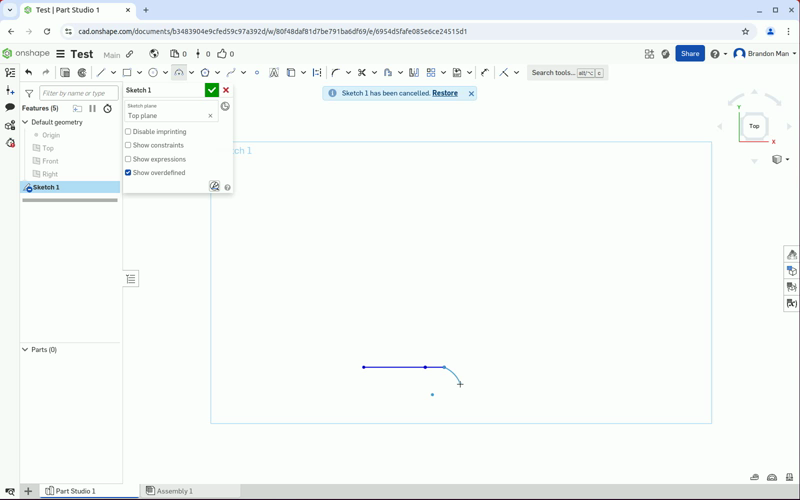
mouse_move(448, 378)
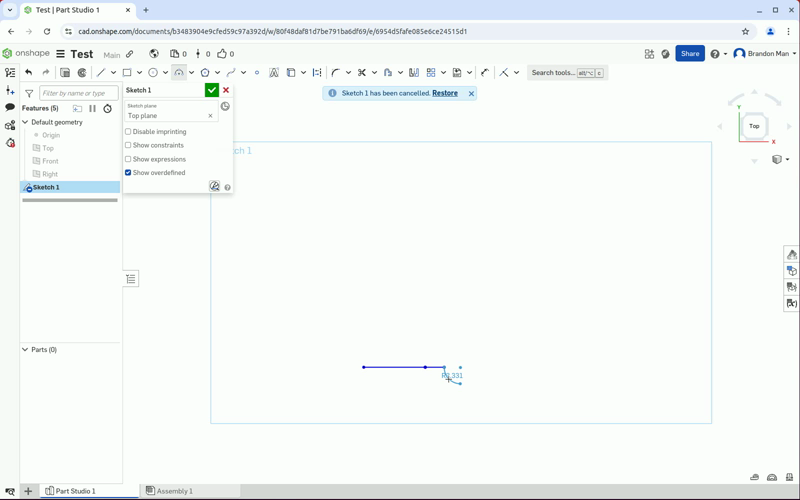
click(448, 378)
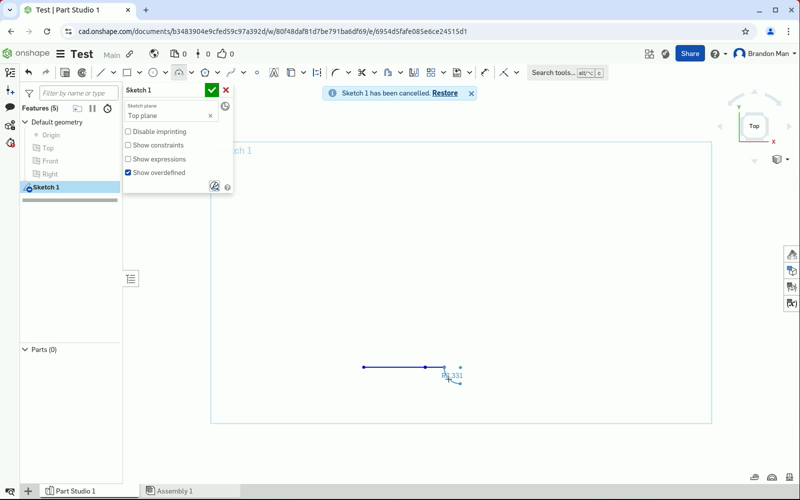
key_up(shift)
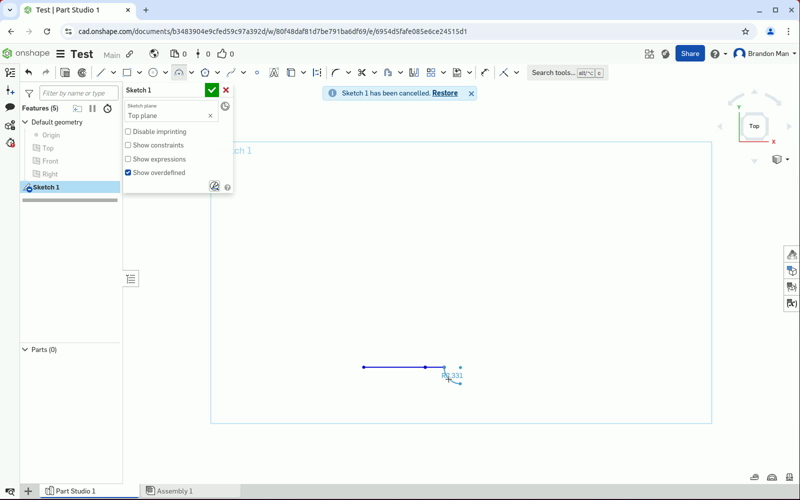
key(esc)
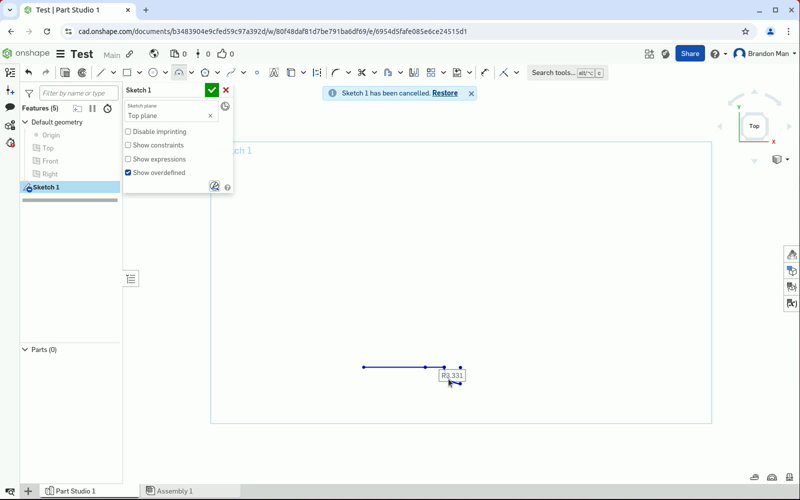
key(l)
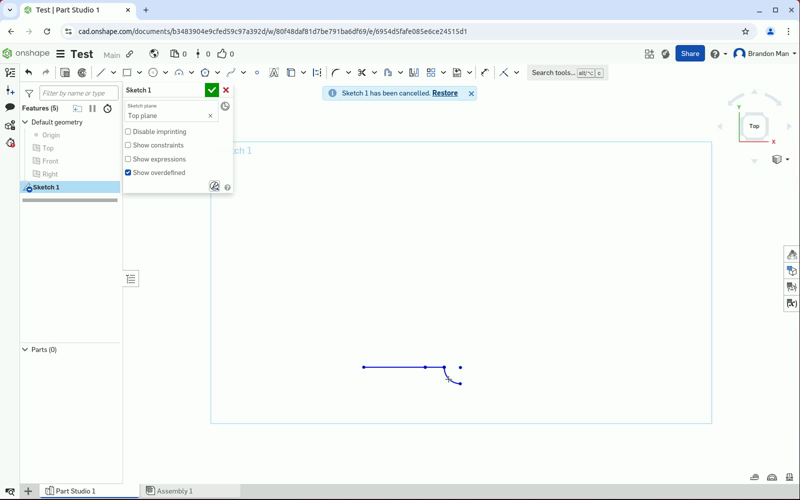
mouse_move(460, 383)
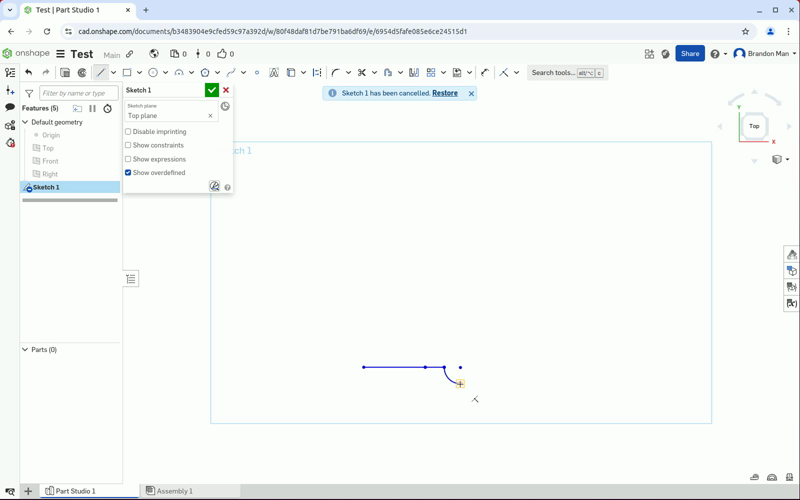
click(460, 383)
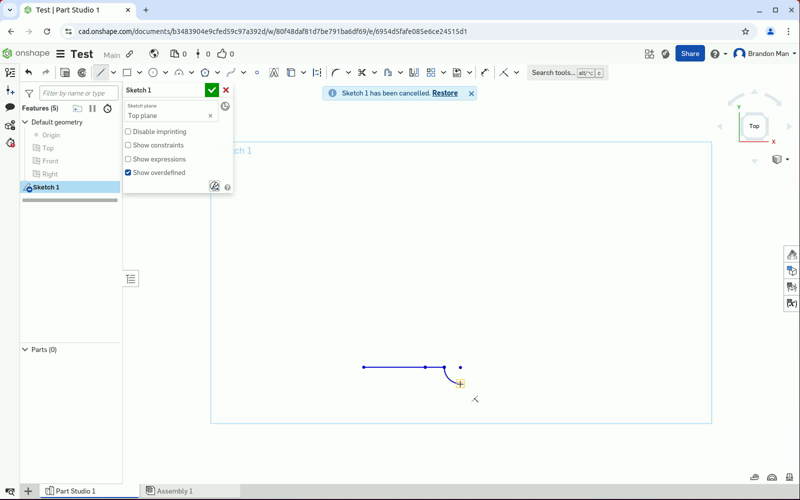
key_down(shift)
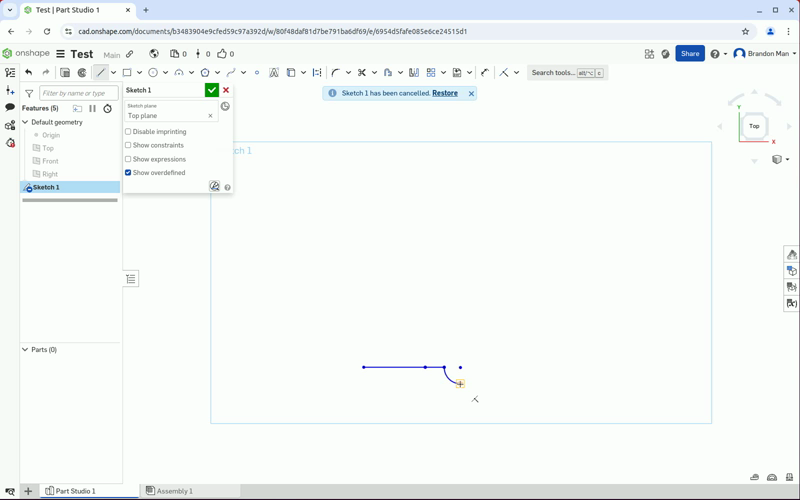
mouse_move(490, 383)
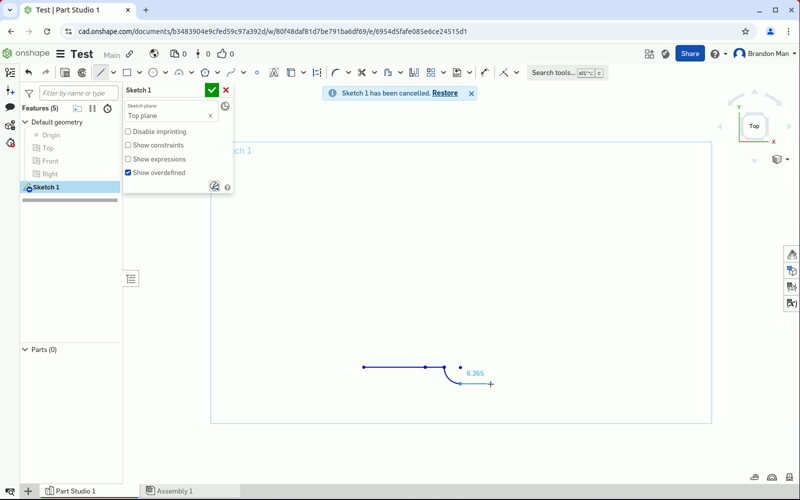
mouse_move(479, 383)
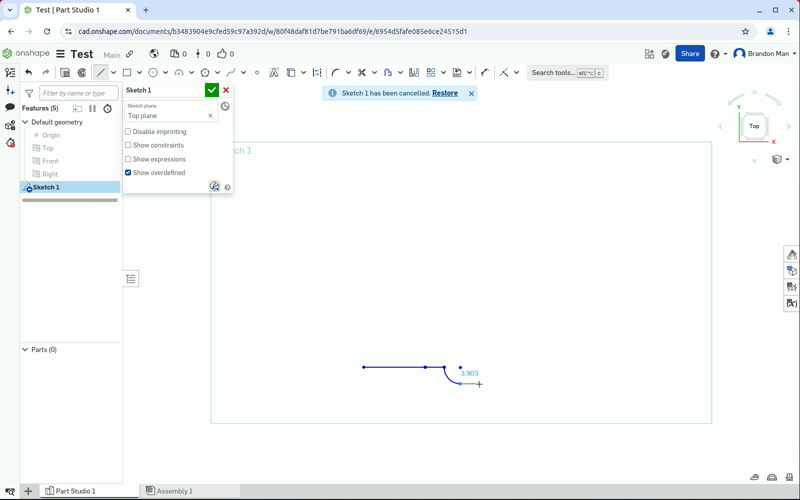
click(479, 383)
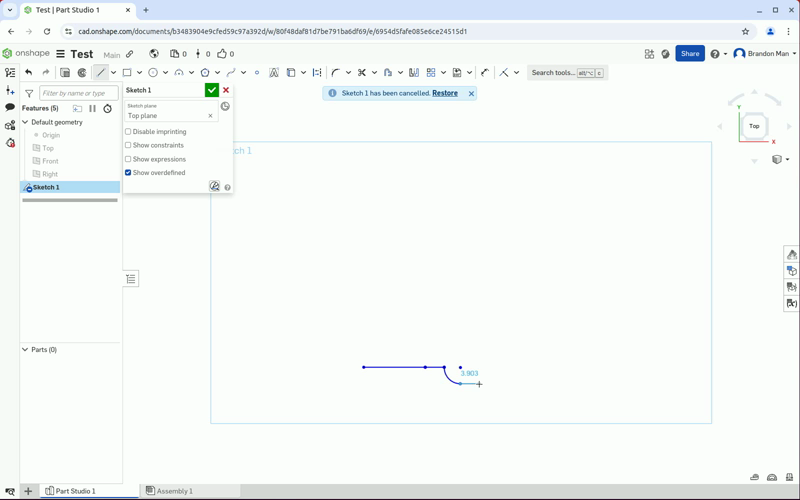
key_up(shift)
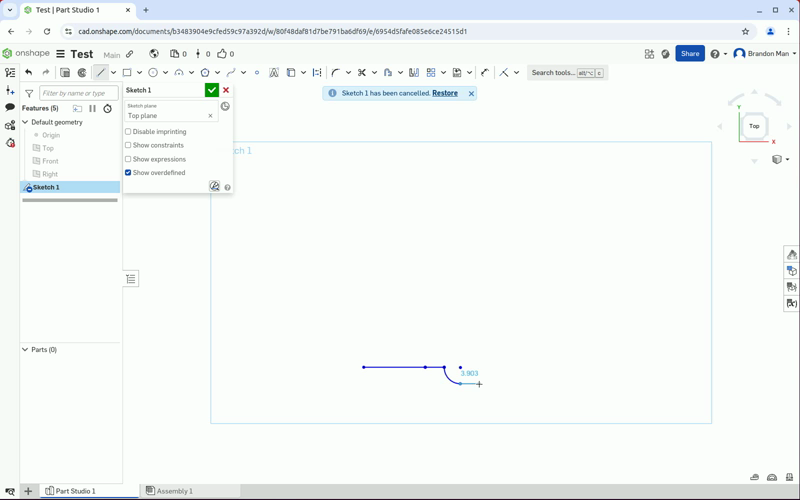
key(esc)
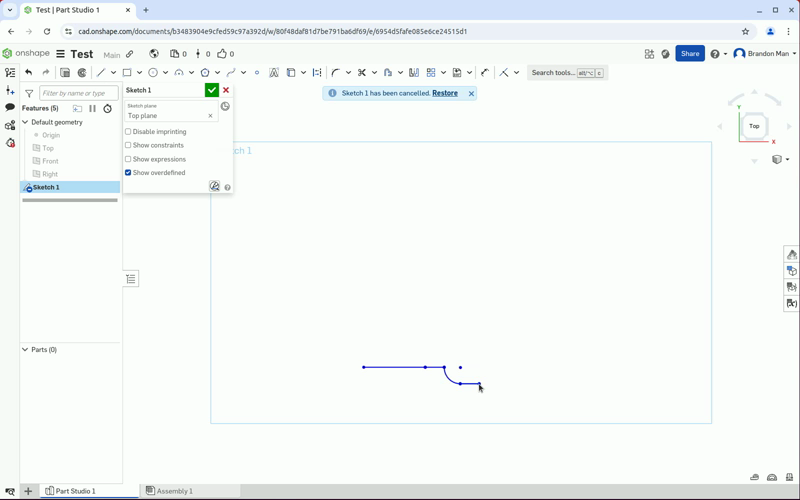
key(a)
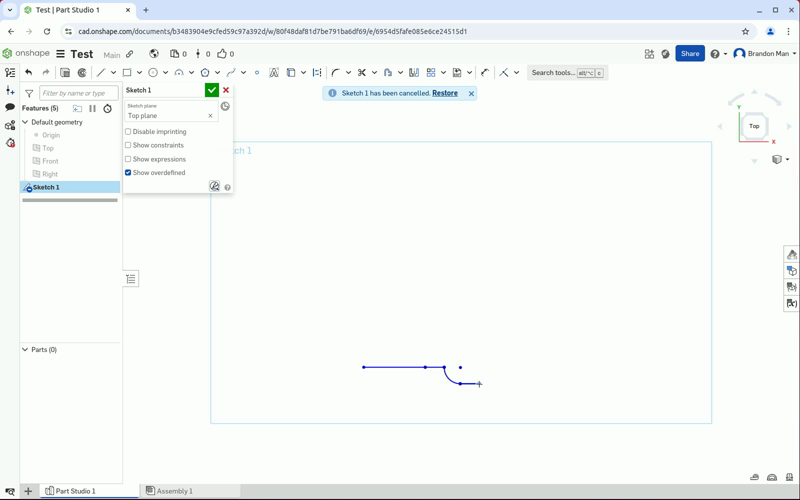
mouse_move(479, 383)
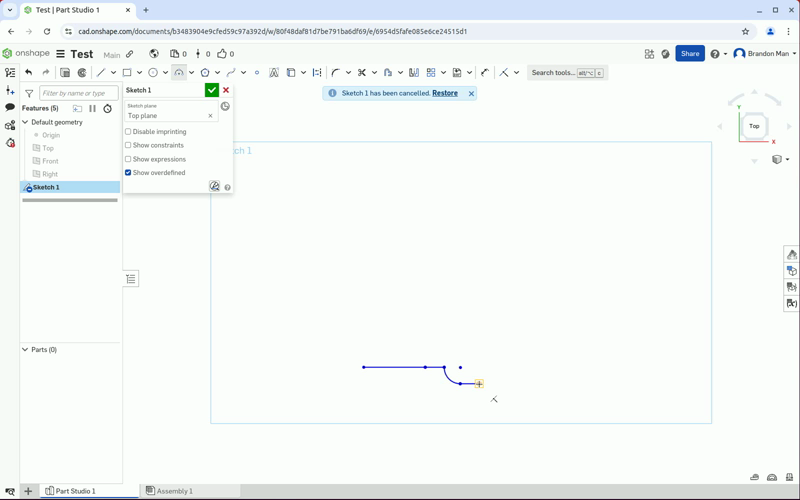
click(479, 383)
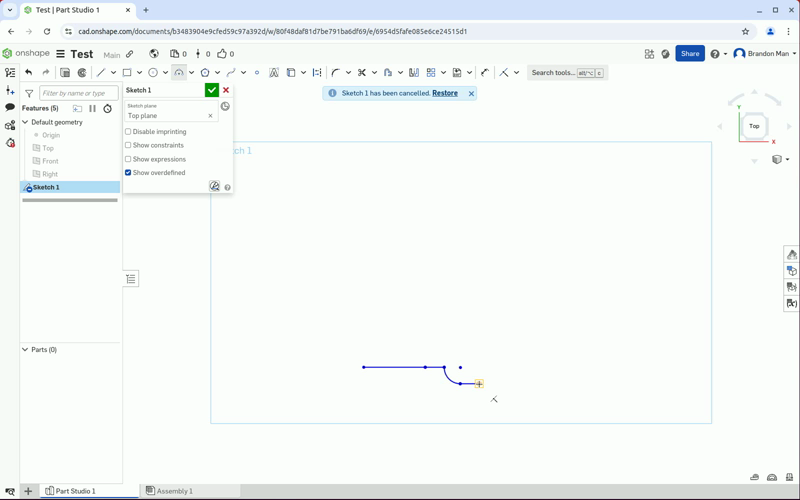
key_down(shift)
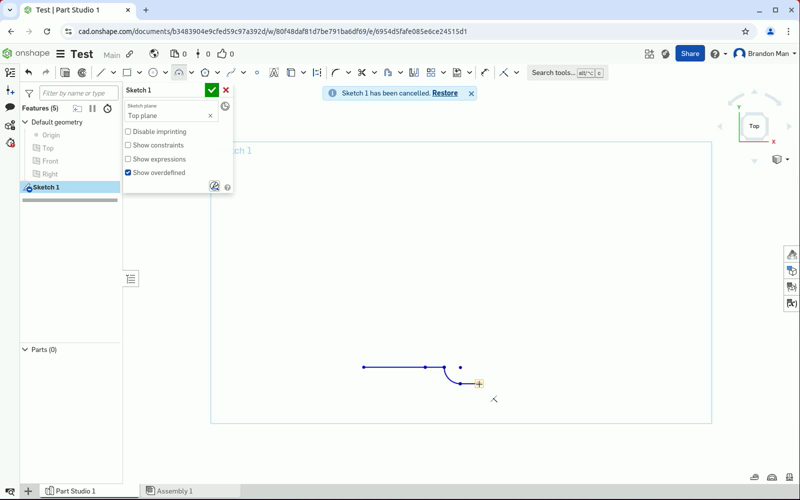
mouse_move(539, 367)
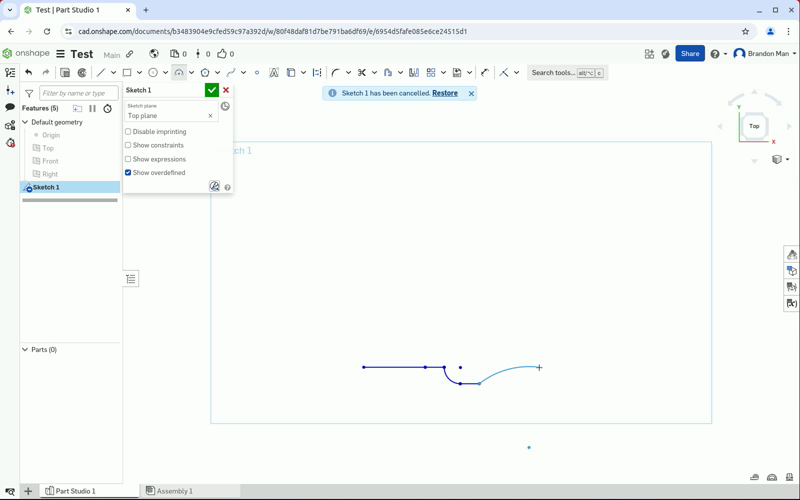
click(539, 367)
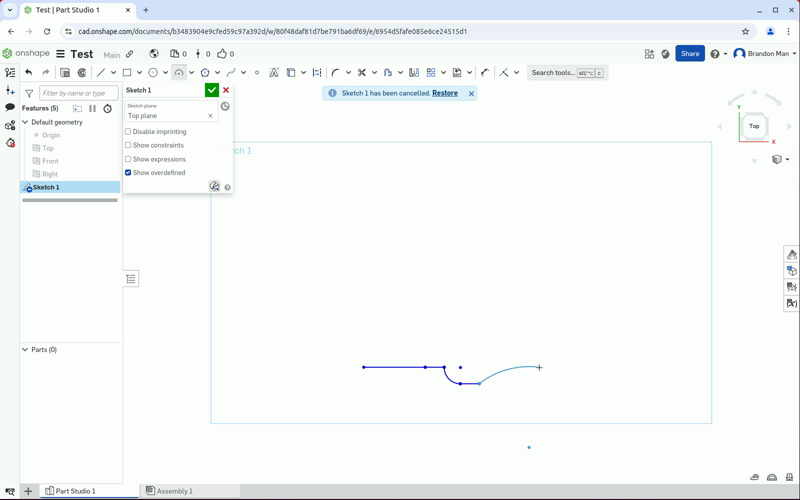
mouse_move(514, 394)
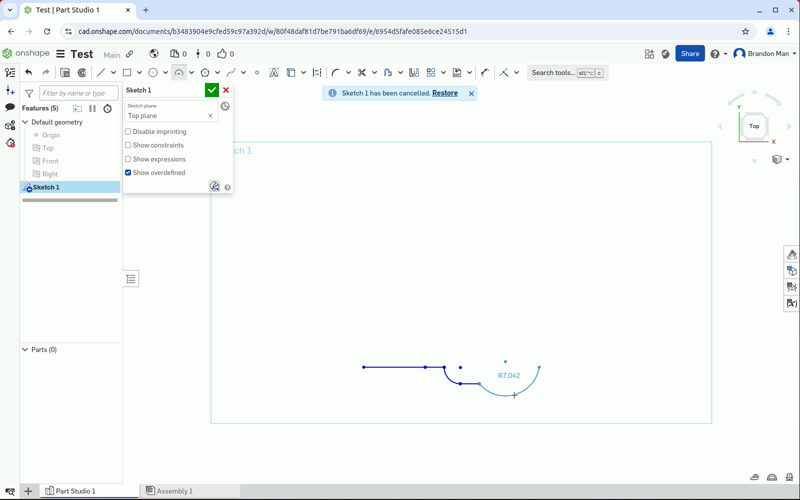
click(514, 394)
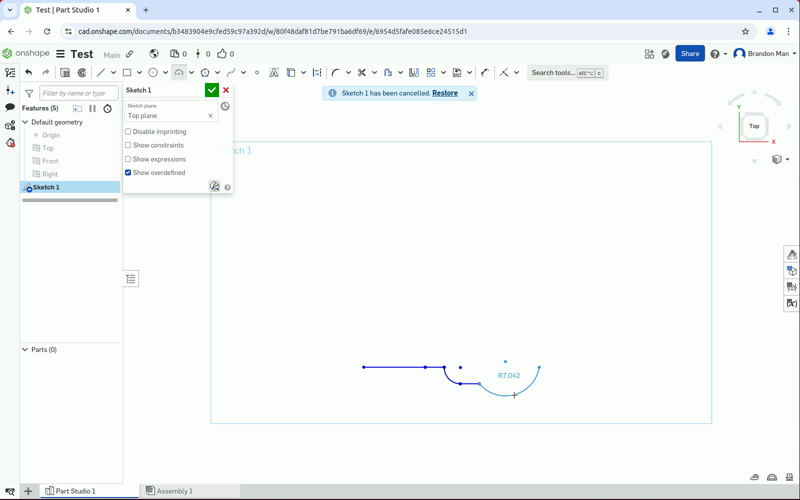
key_up(shift)
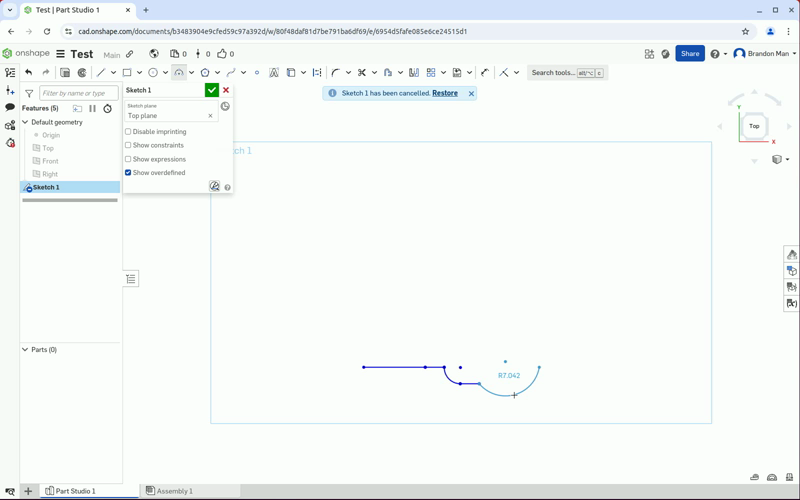
key(esc)
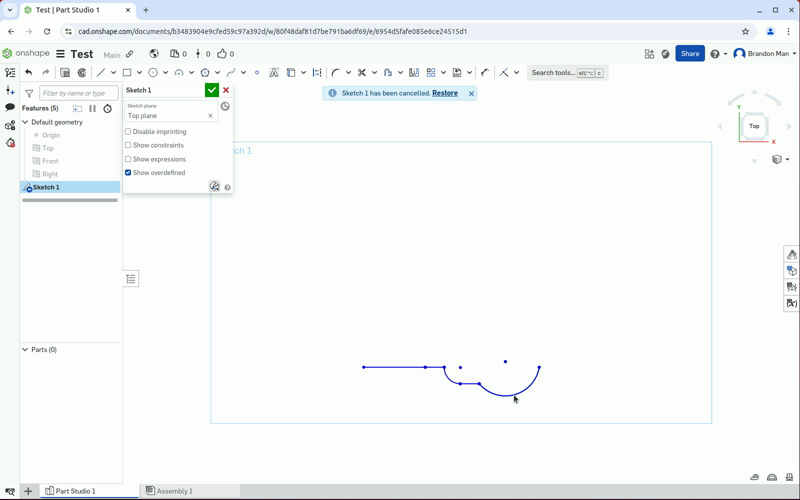
key(l)
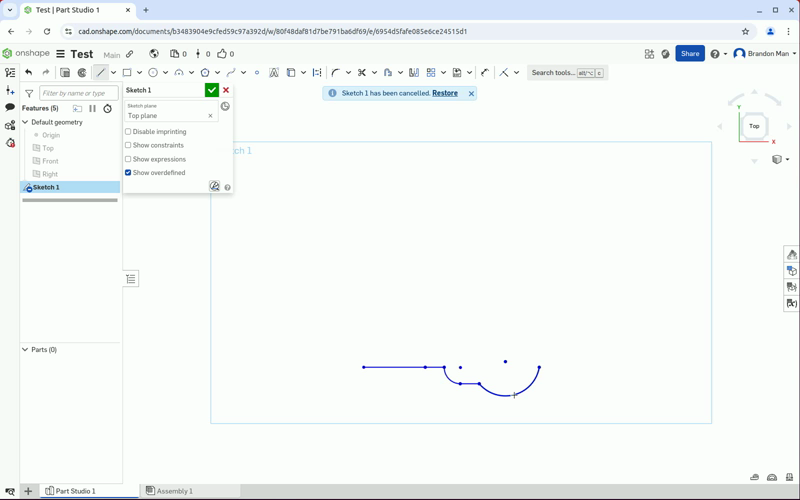
mouse_move(539, 367)
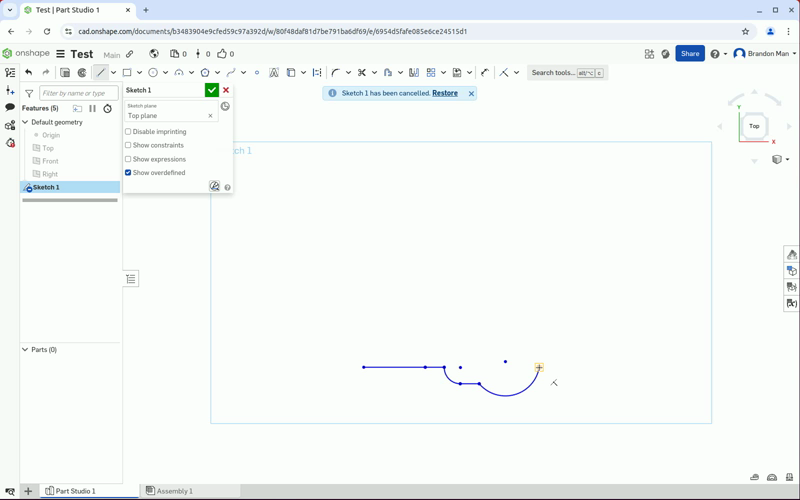
click(539, 367)
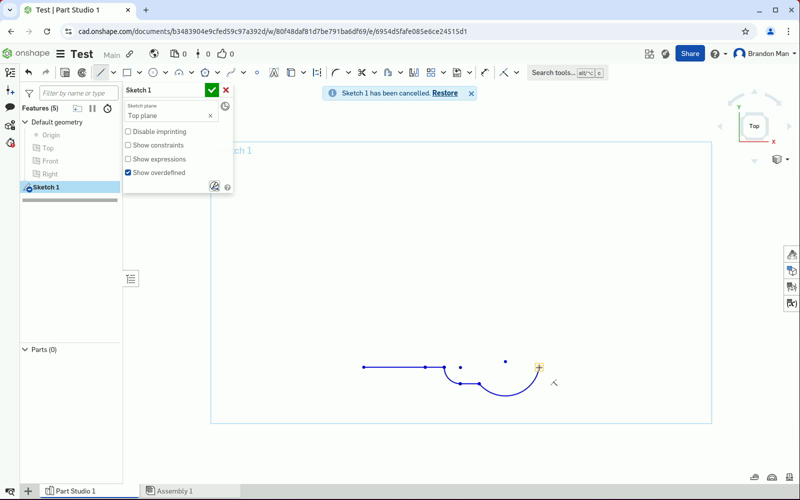
key_down(shift)
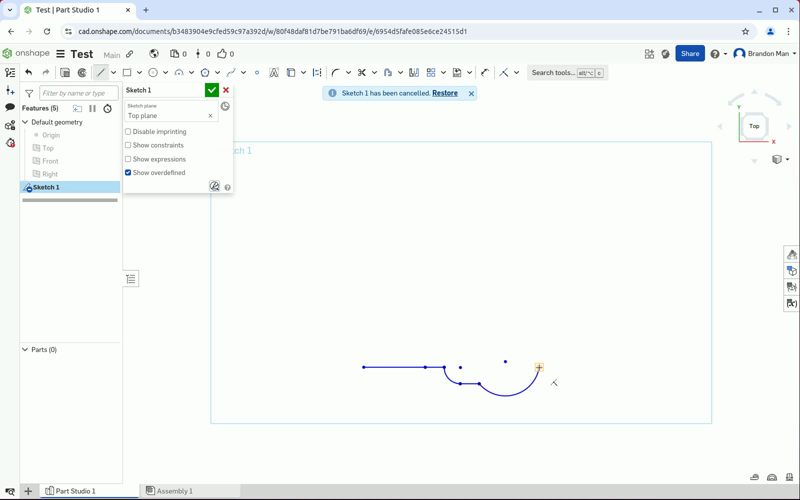
mouse_move(569, 367)
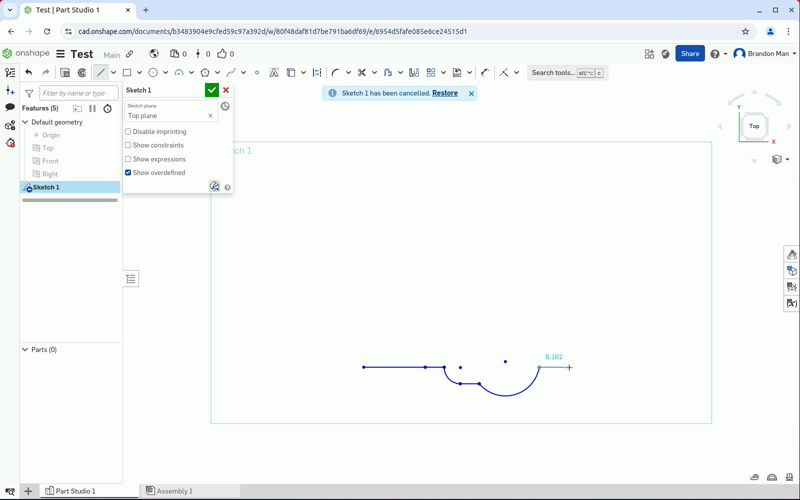
mouse_move(557, 367)
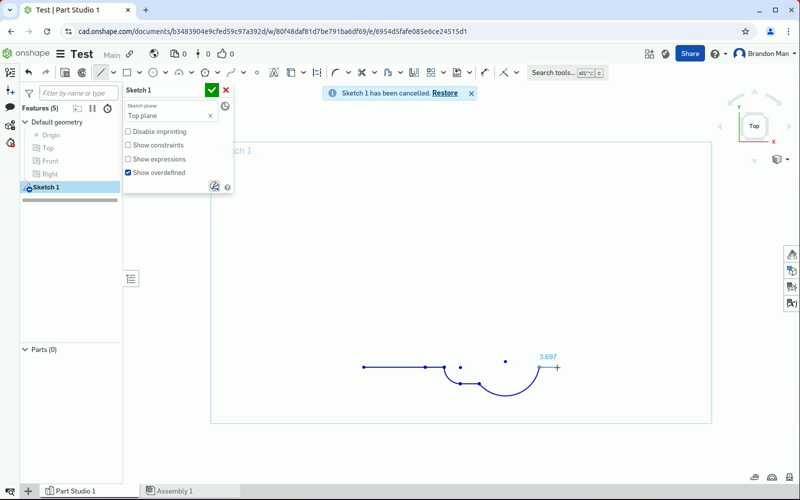
click(557, 367)
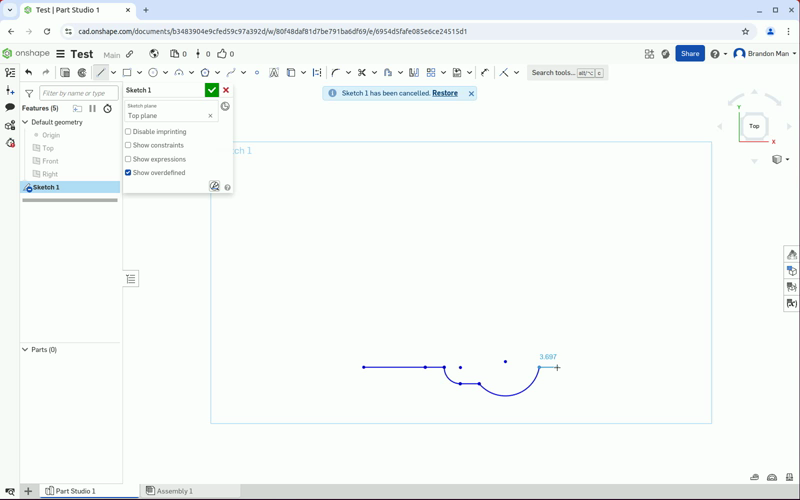
key_up(shift)
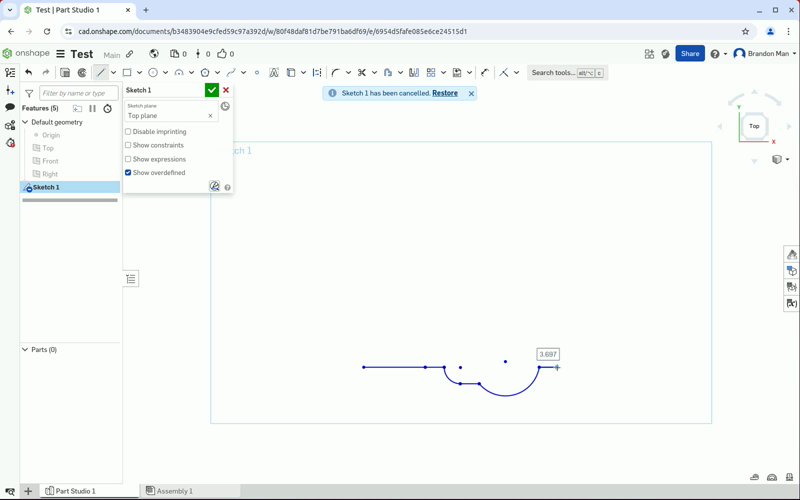
key_down(shift)
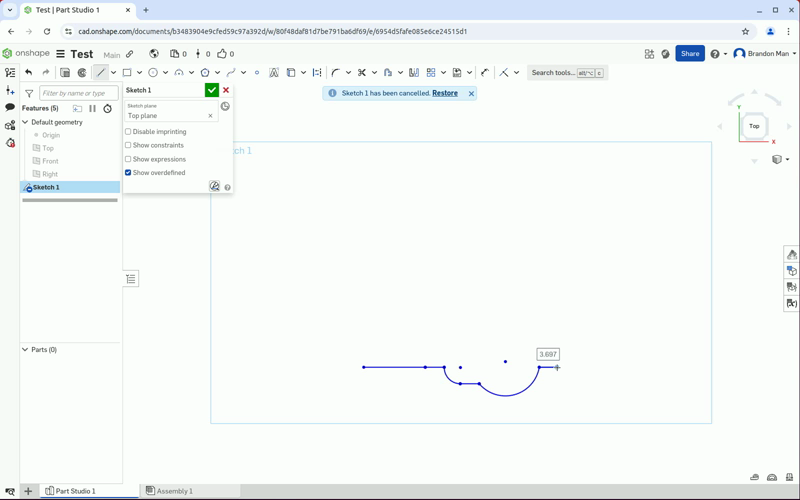
mouse_move(557, 200)
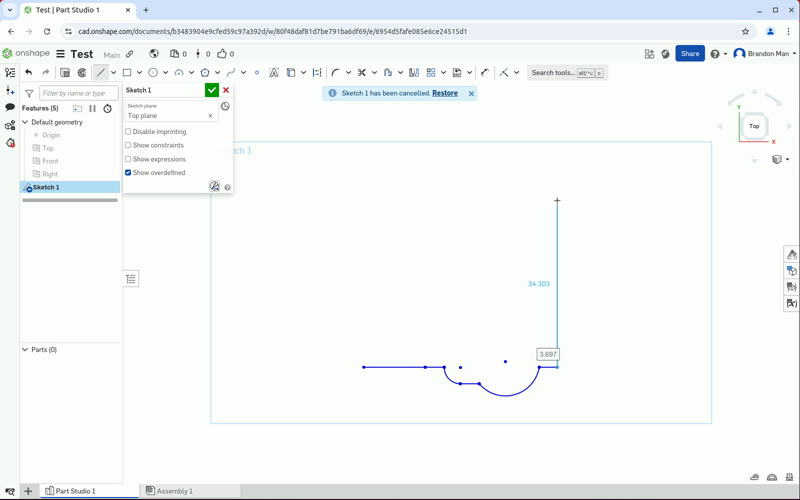
click(557, 200)
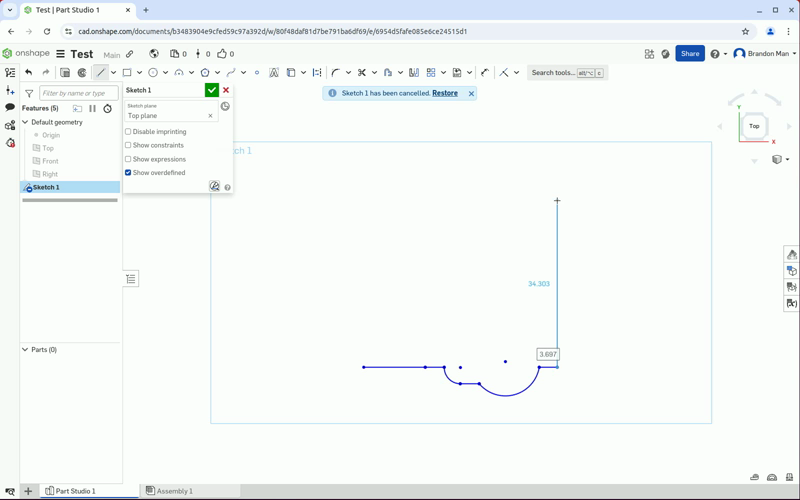
key_up(shift)
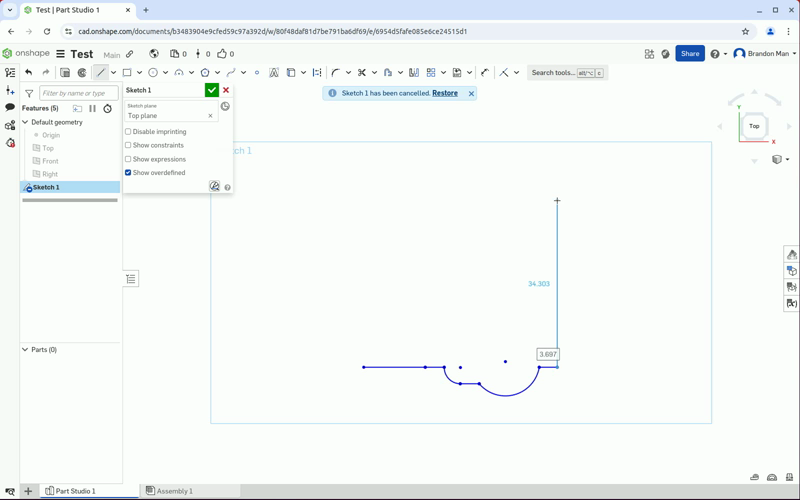
key_down(shift)
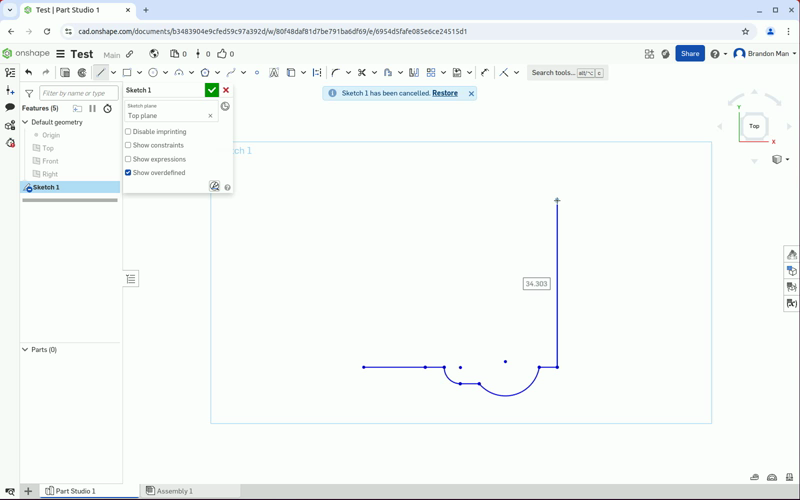
mouse_move(483, 200)
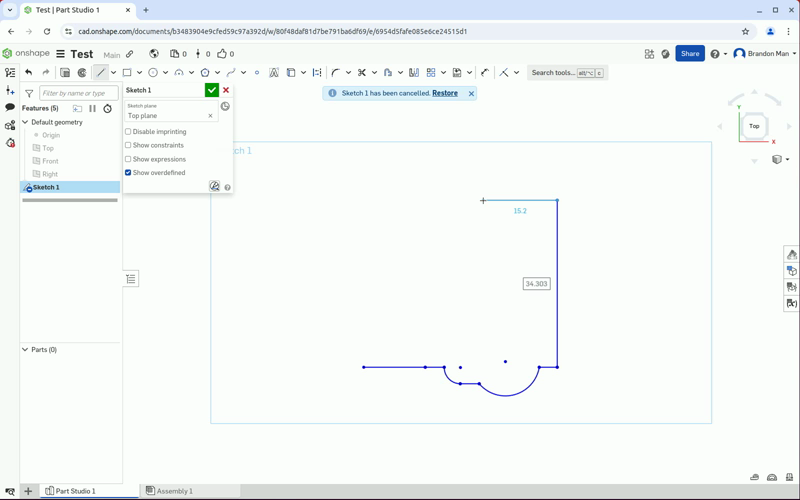
click(483, 200)
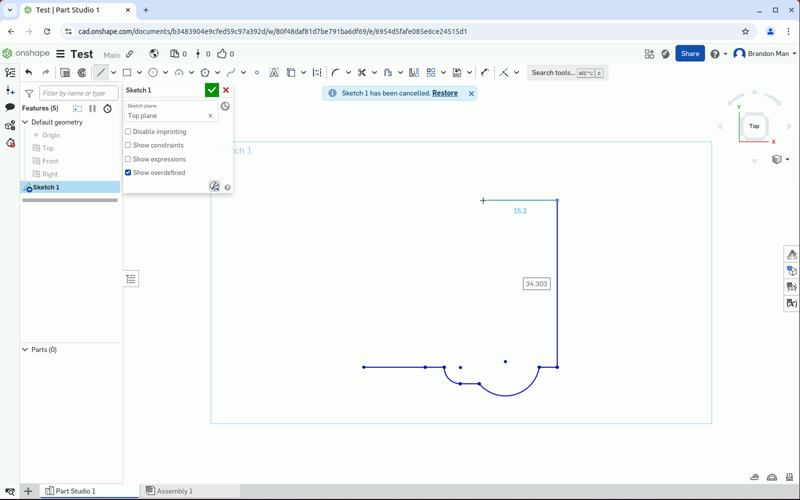
key_up(shift)
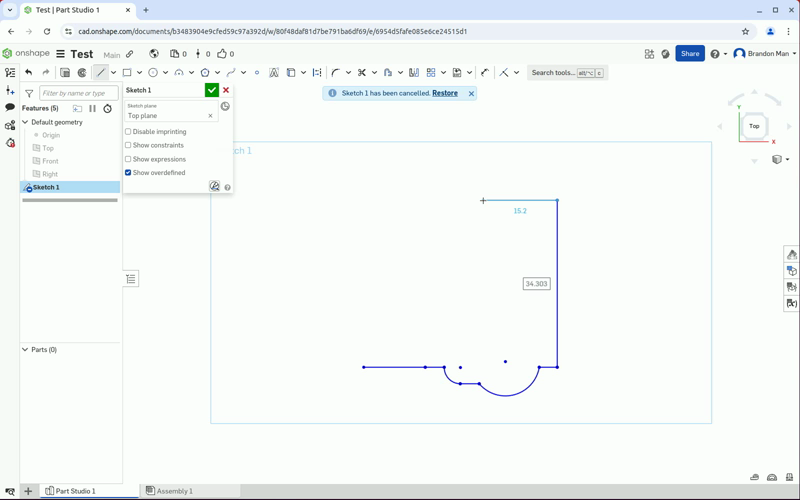
key_down(shift)
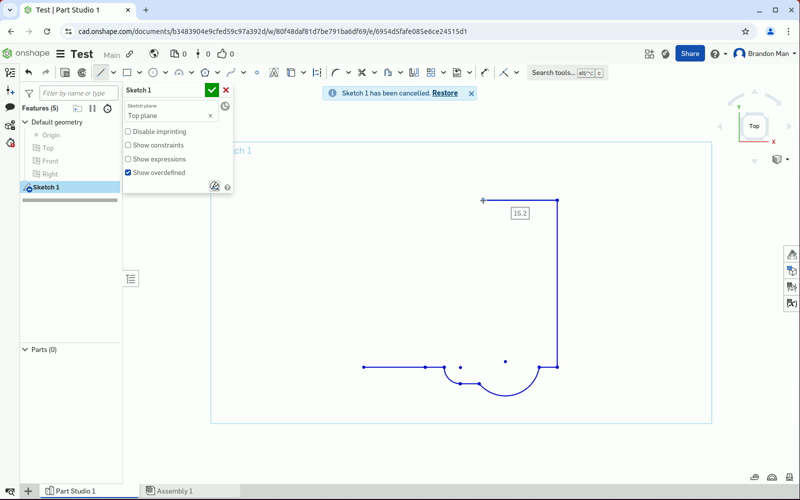
mouse_move(513, 200)
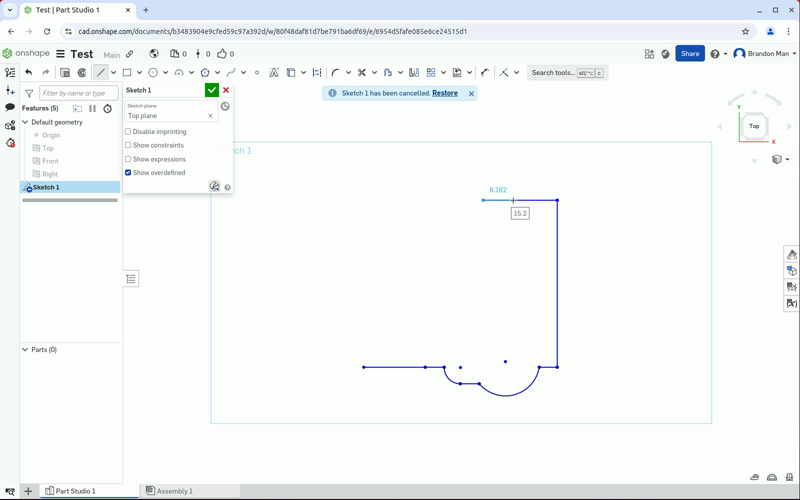
mouse_move(477, 200)
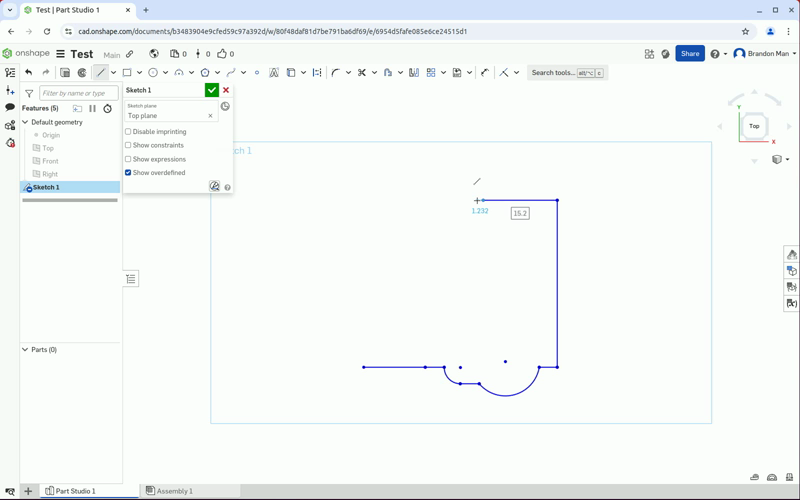
scroll(6)
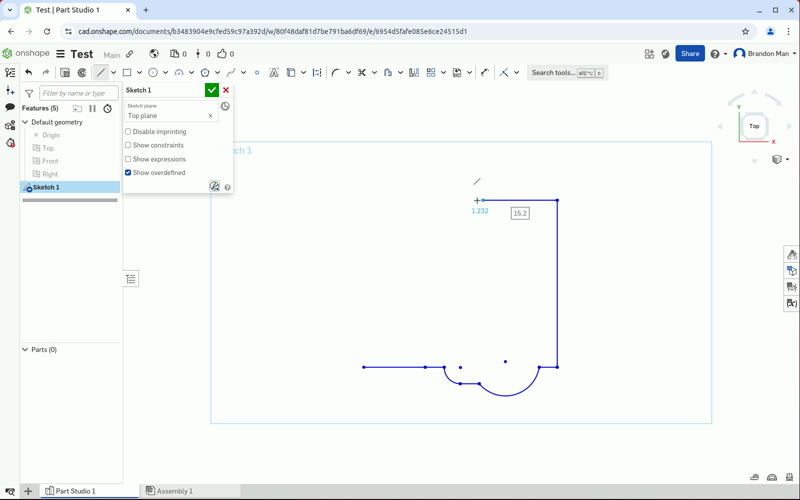
scroll(6)
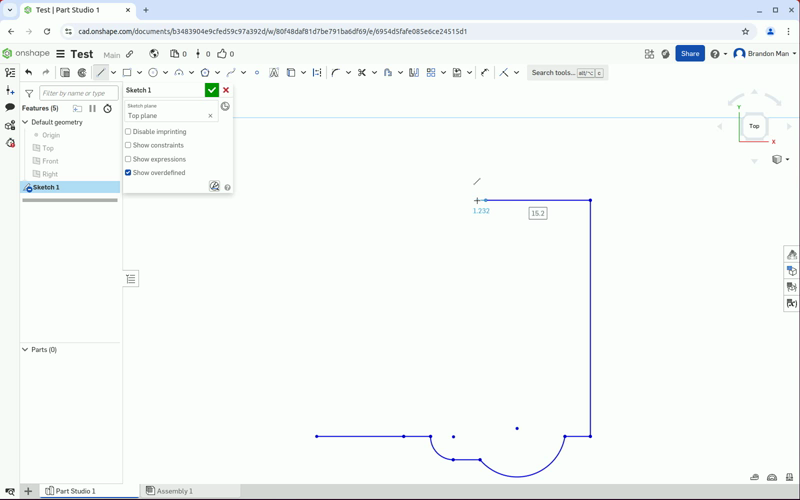
scroll(6)
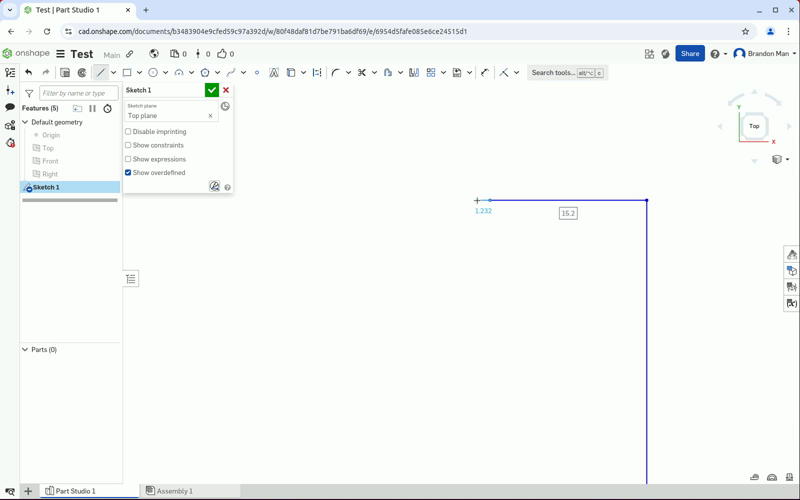
scroll(6)
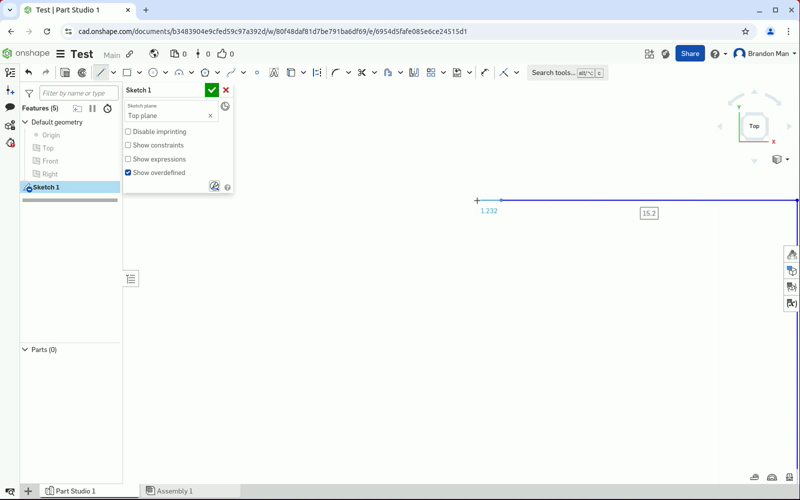
scroll(6)
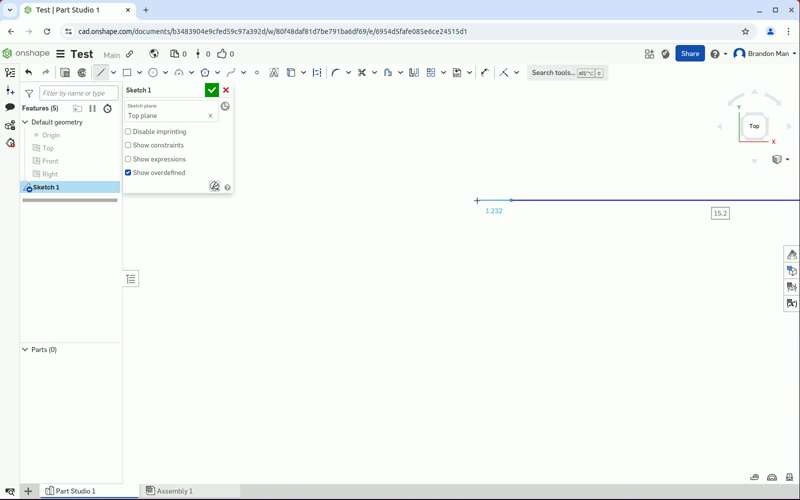
scroll(6)
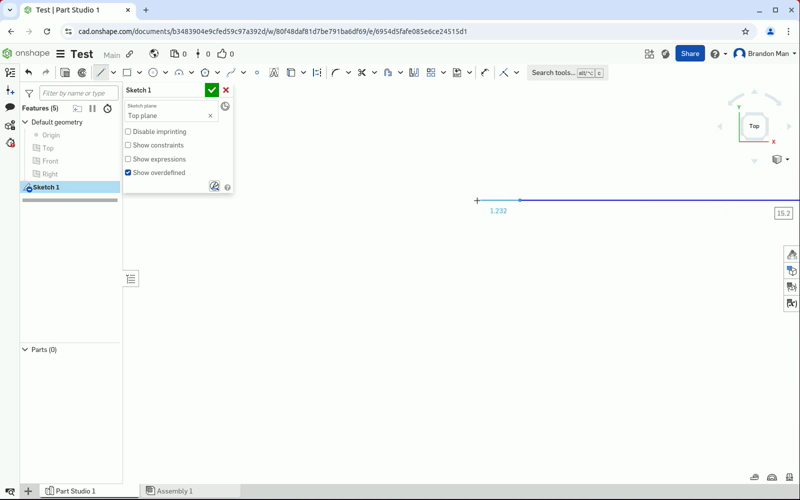
scroll(6)
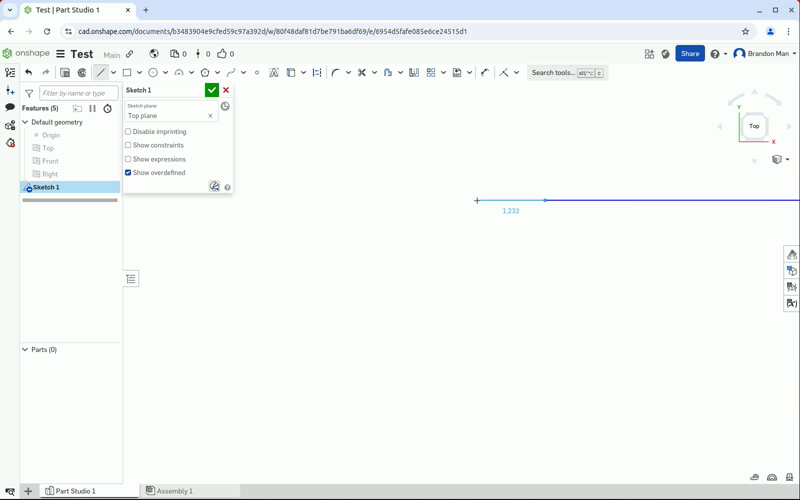
click(477, 200)
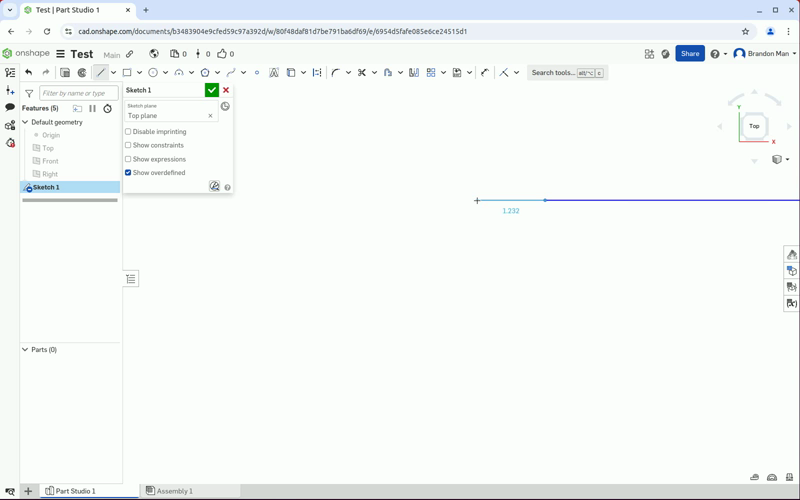
scroll(-6)
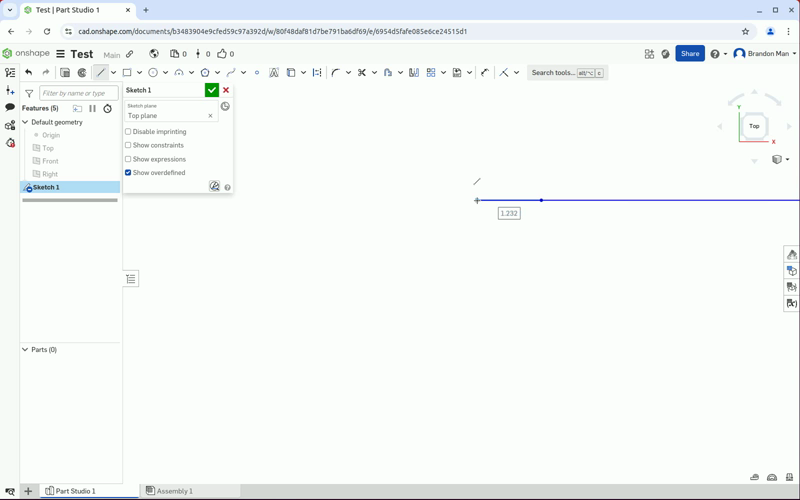
scroll(-6)
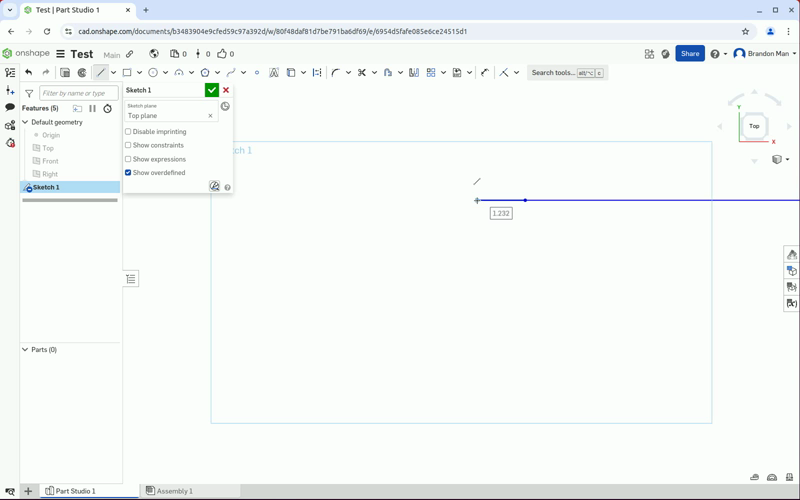
scroll(-6)
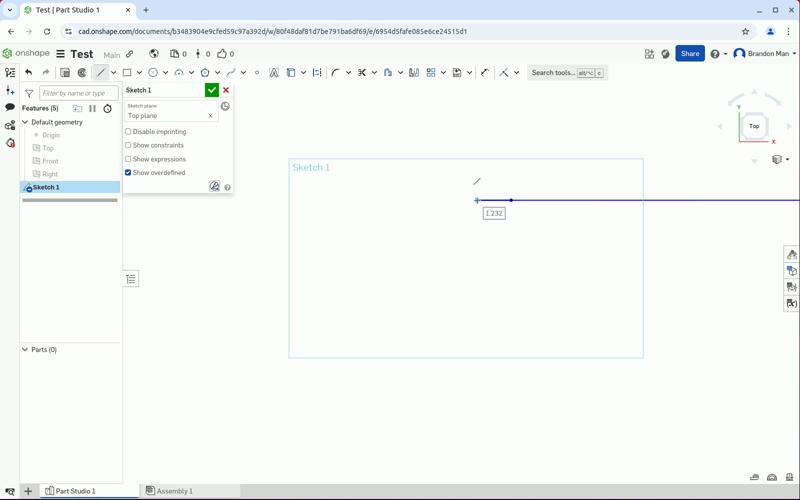
scroll(-6)
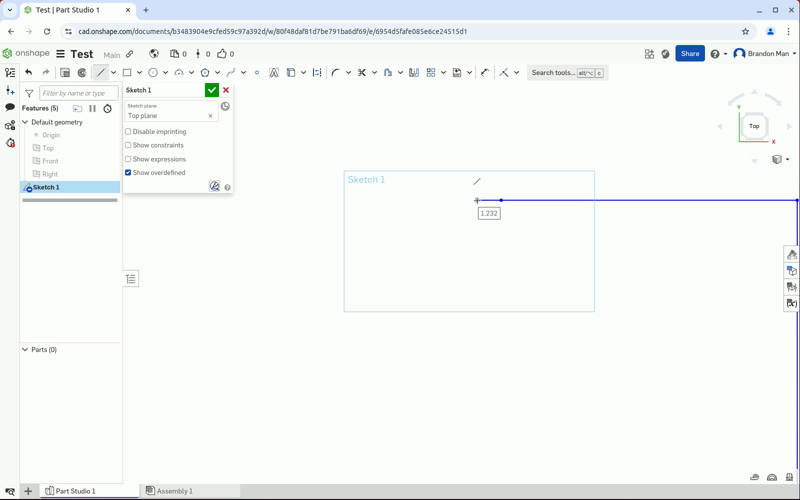
scroll(-6)
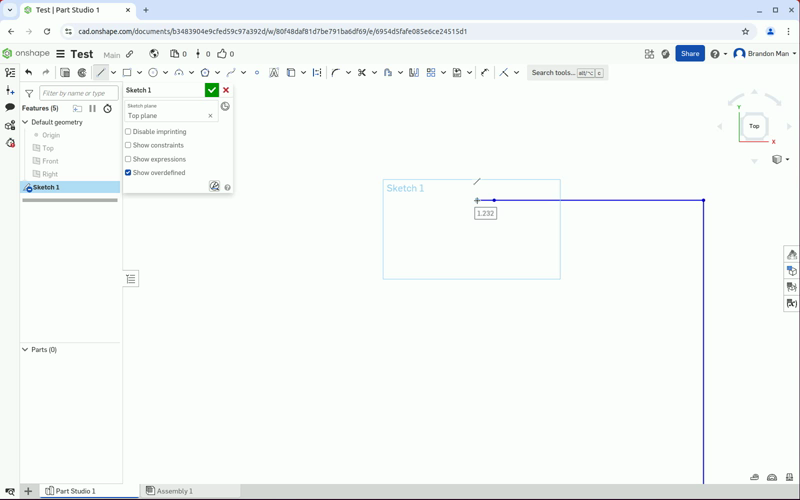
scroll(-6)
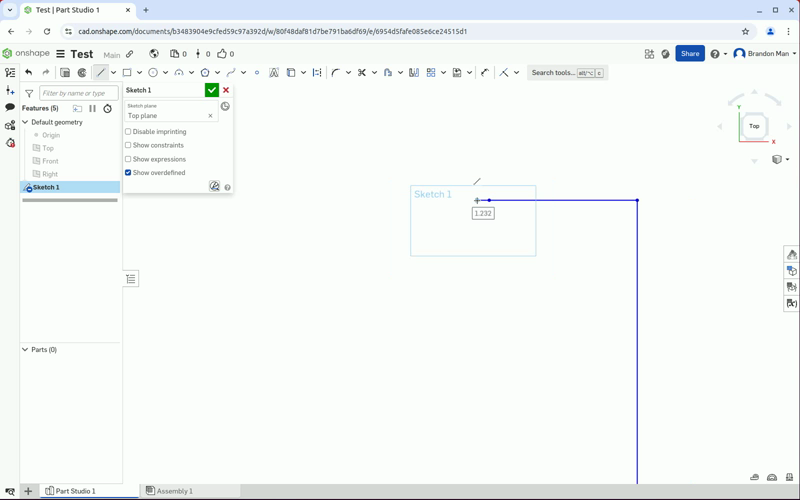
scroll(-6)
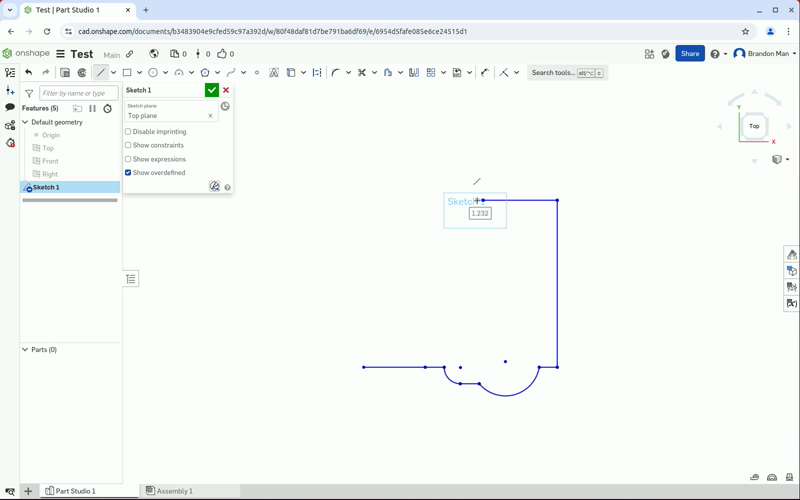
key_up(shift)
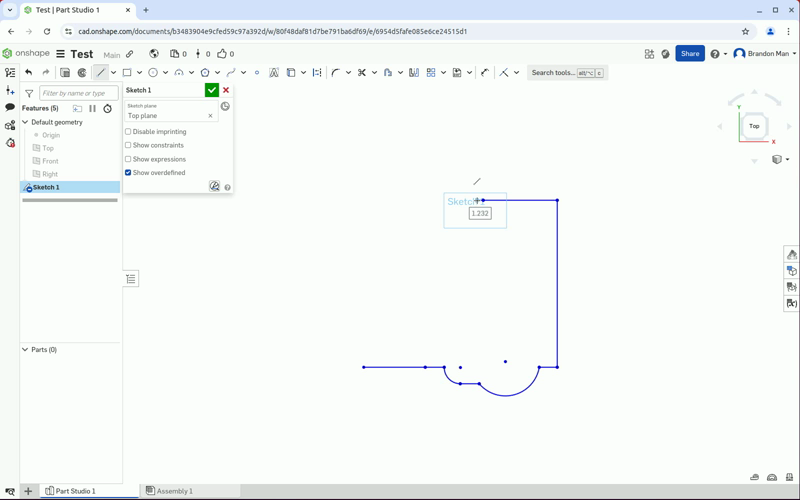
key(esc)
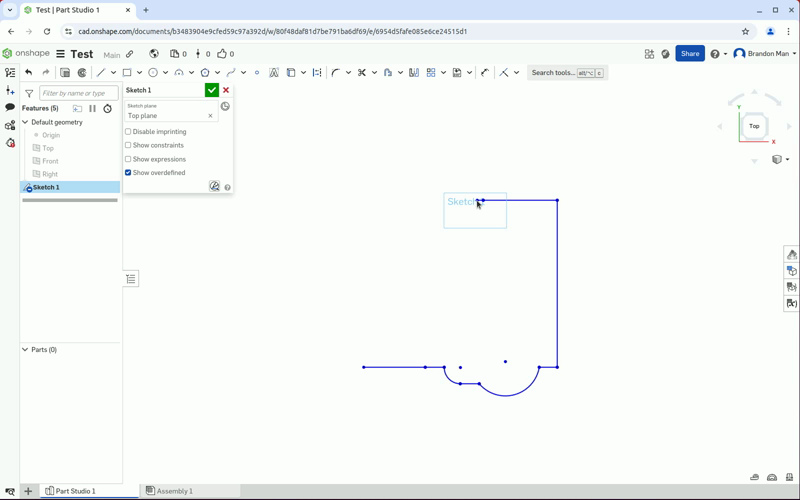
key(a)
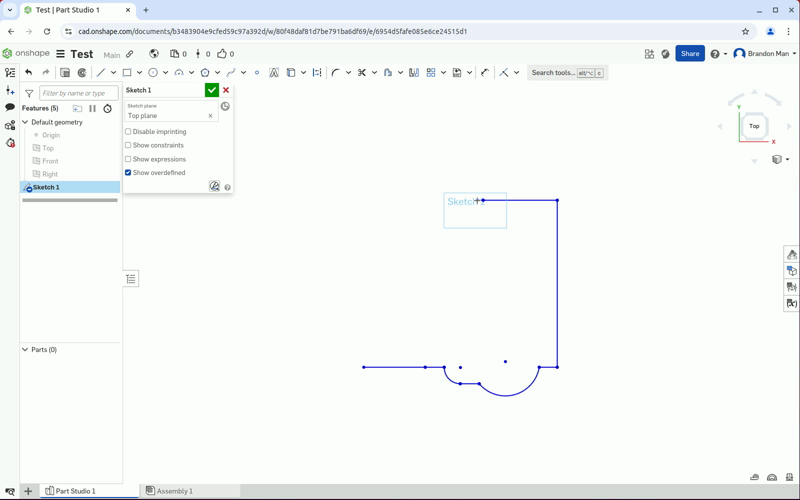
mouse_move(477, 200)
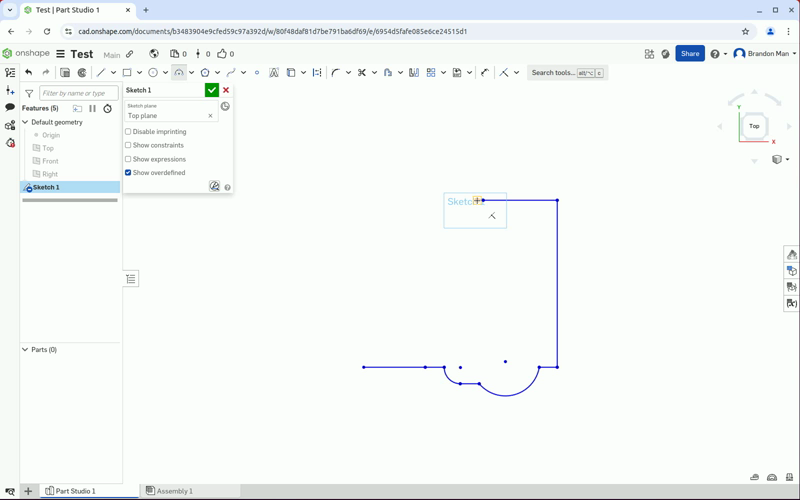
click(477, 200)
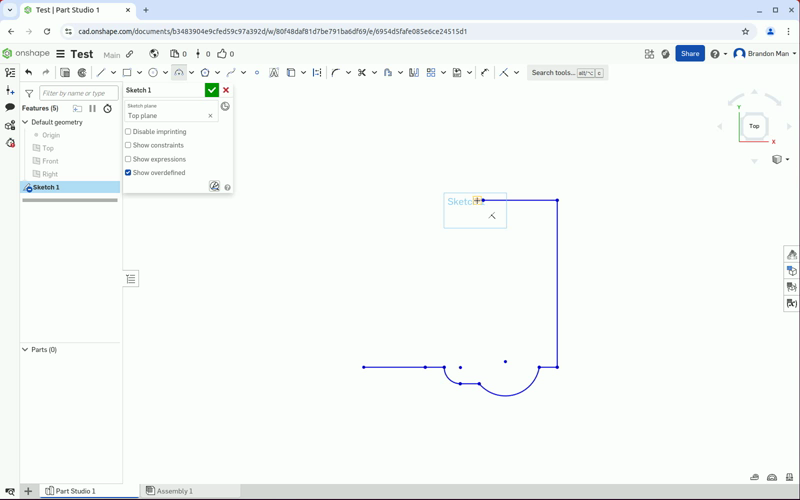
key_down(shift)
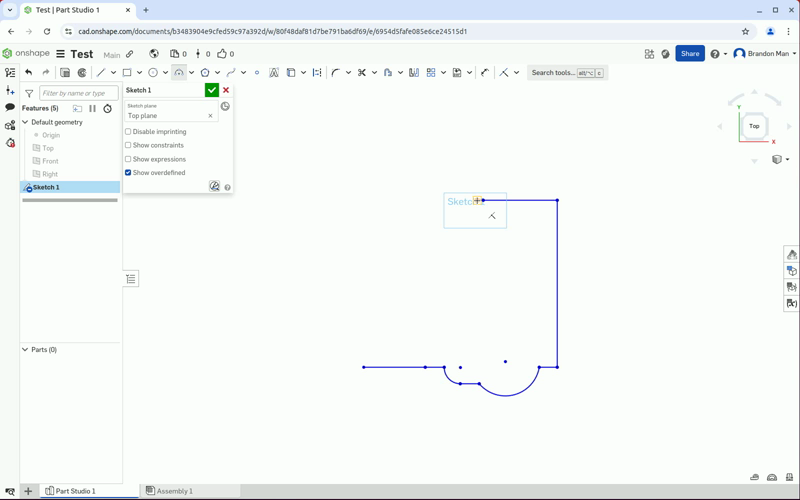
mouse_move(460, 183)
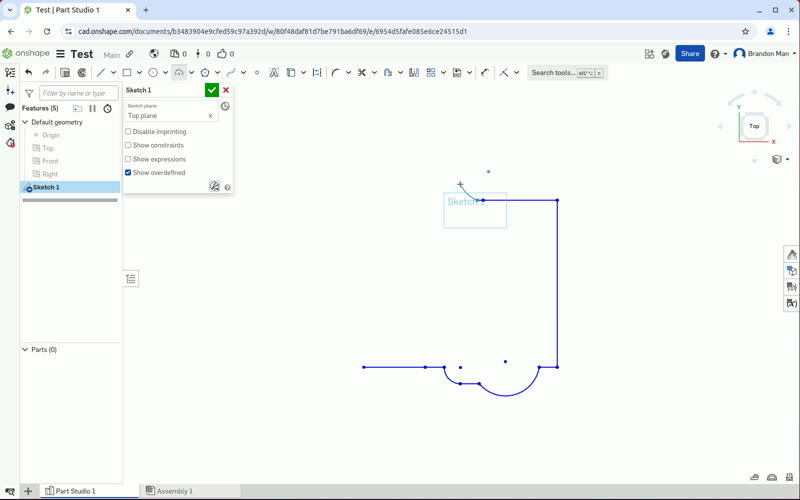
click(460, 183)
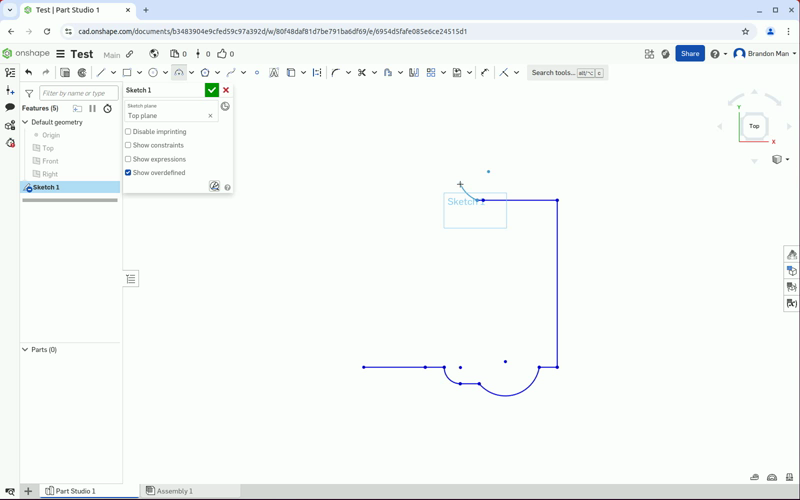
mouse_move(472, 188)
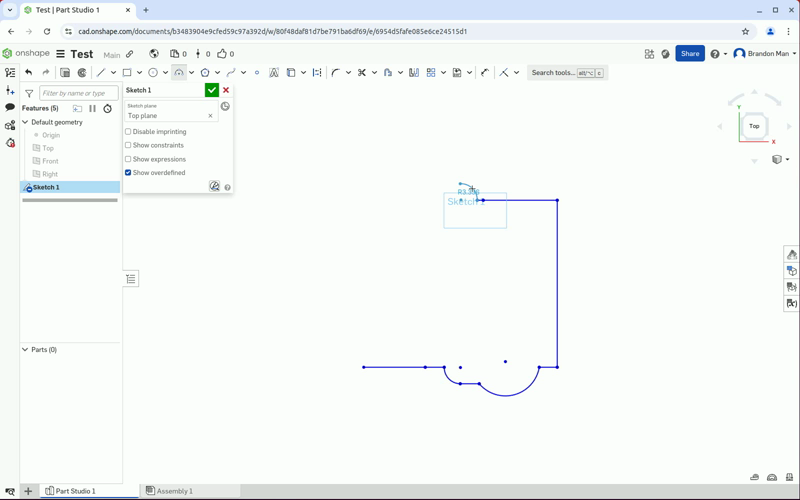
click(472, 188)
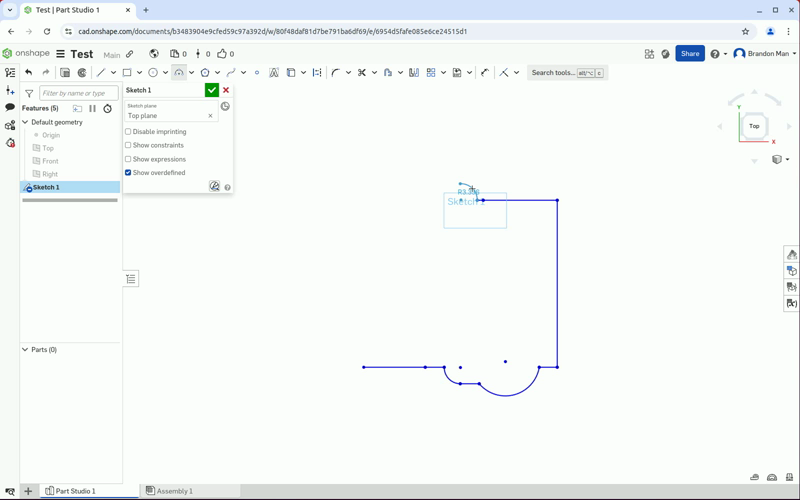
key_up(shift)
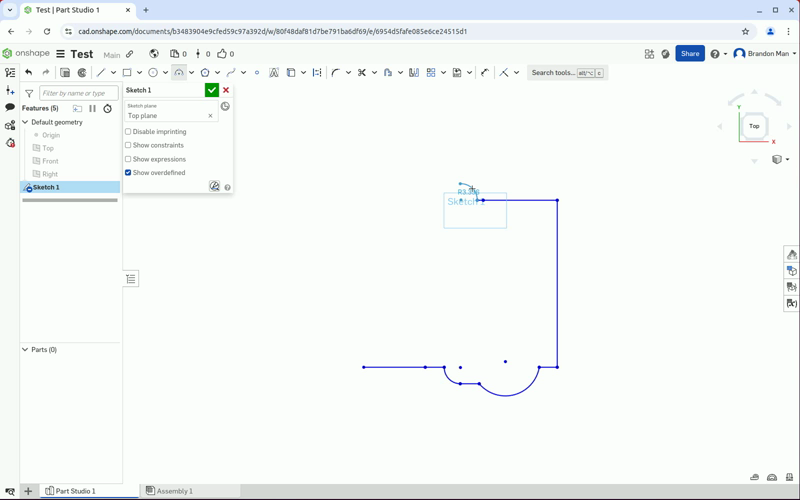
key(esc)
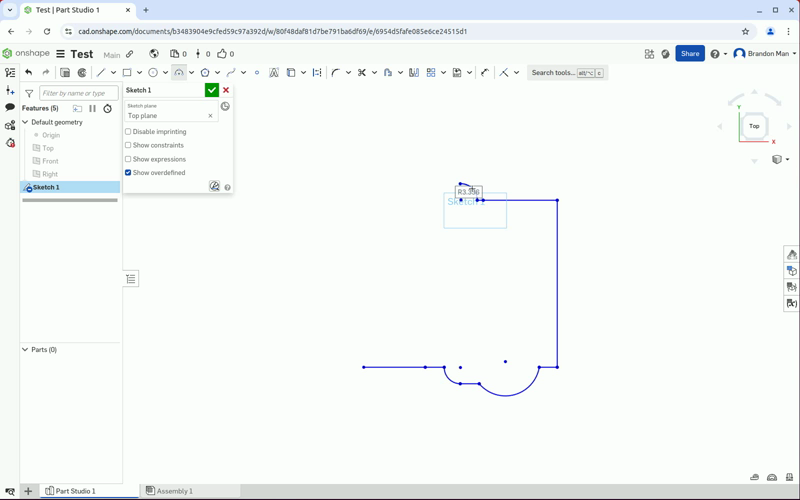
key(l)
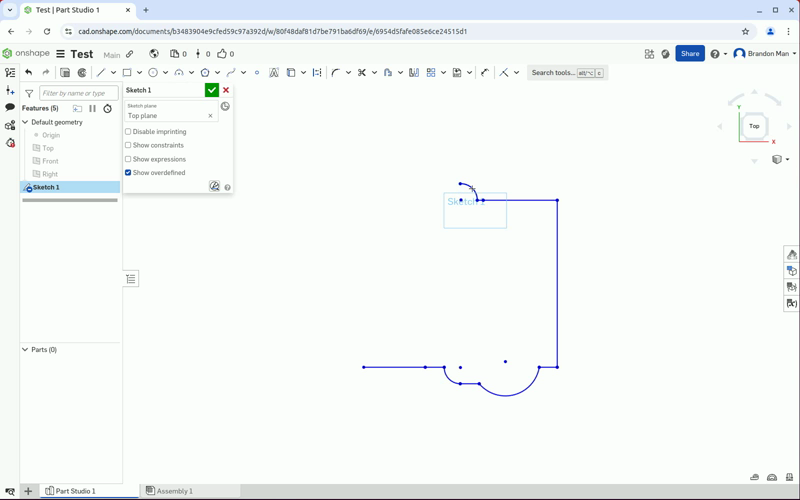
mouse_move(460, 183)
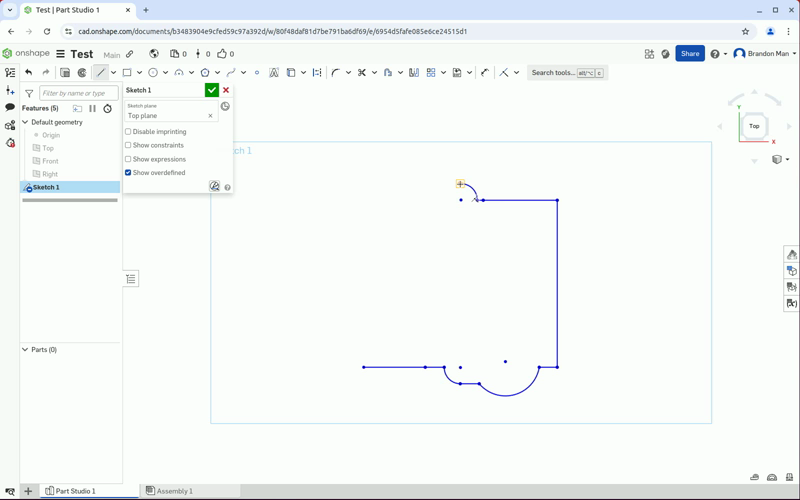
click(460, 183)
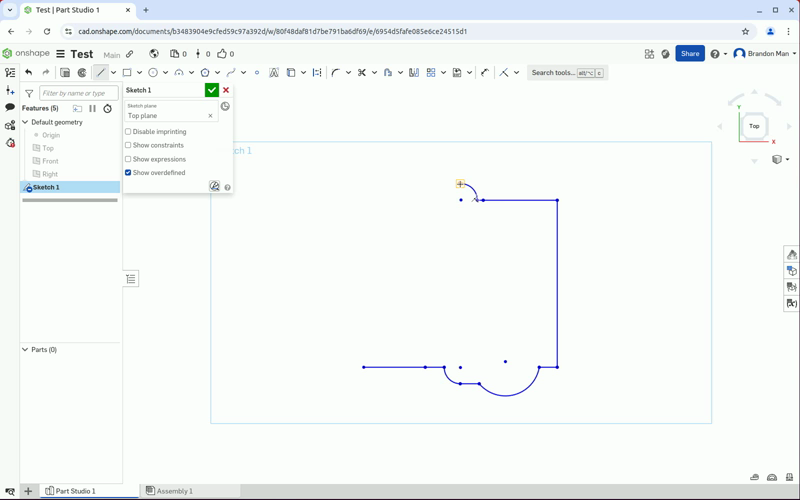
key_down(shift)
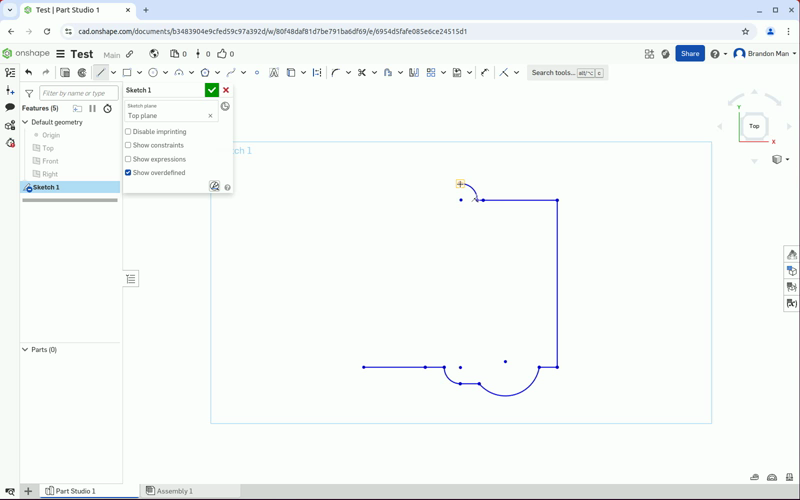
mouse_move(490, 183)
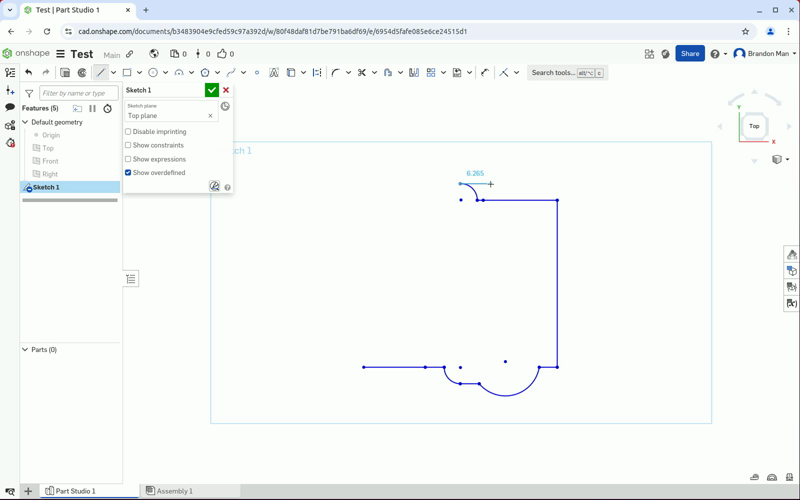
mouse_move(441, 183)
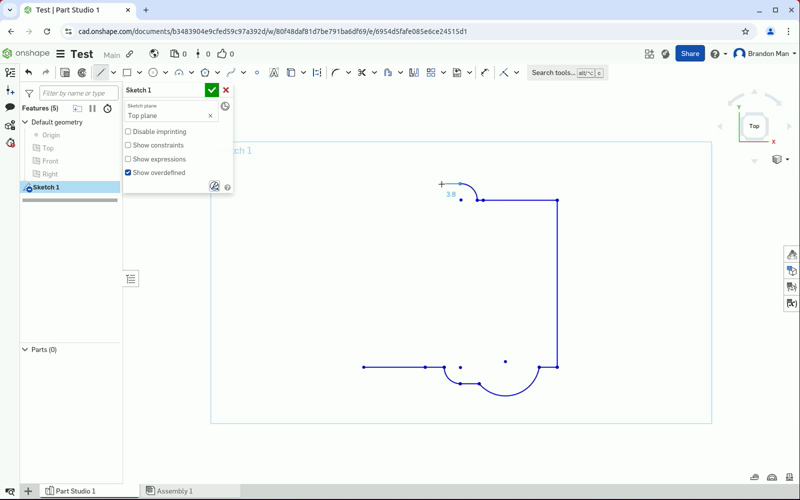
click(441, 183)
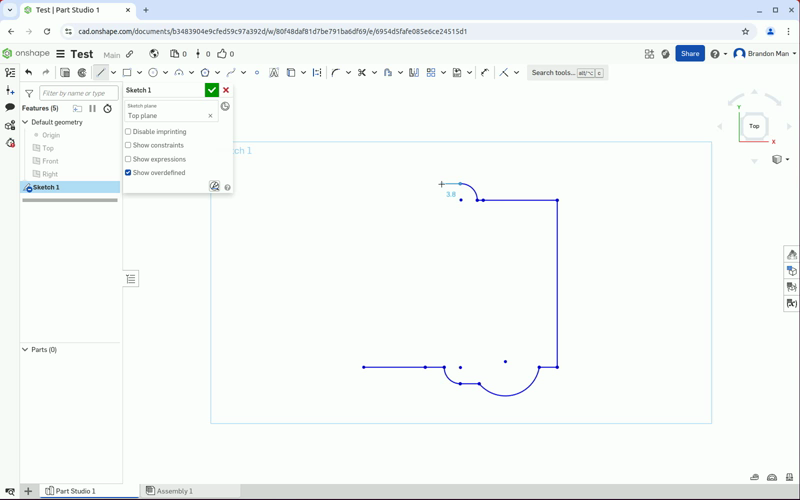
key_up(shift)
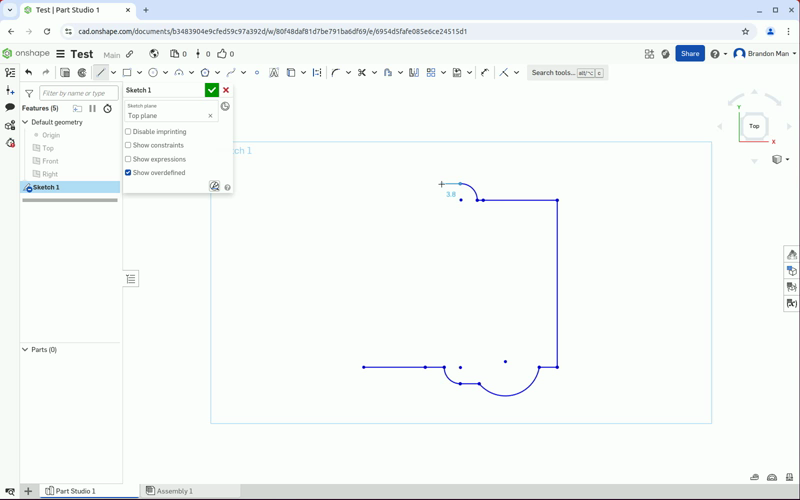
key(esc)
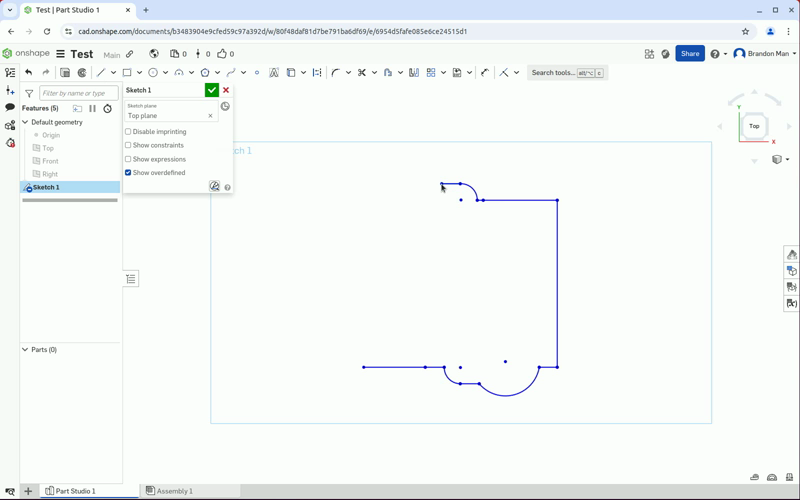
key(a)
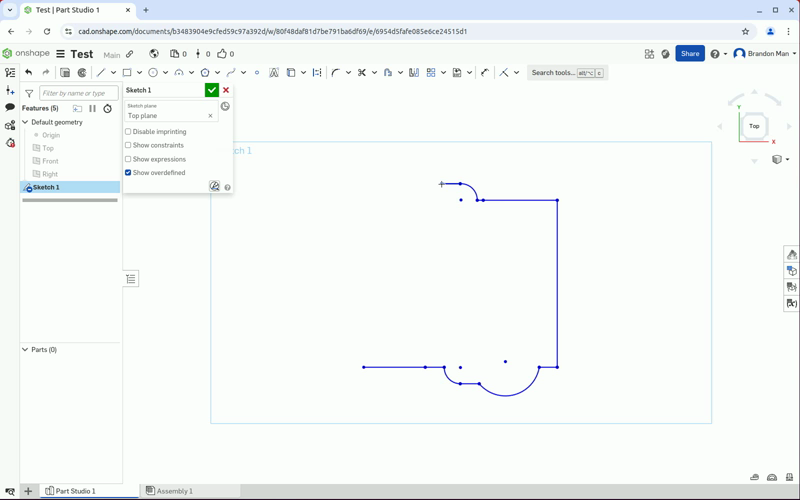
mouse_move(441, 183)
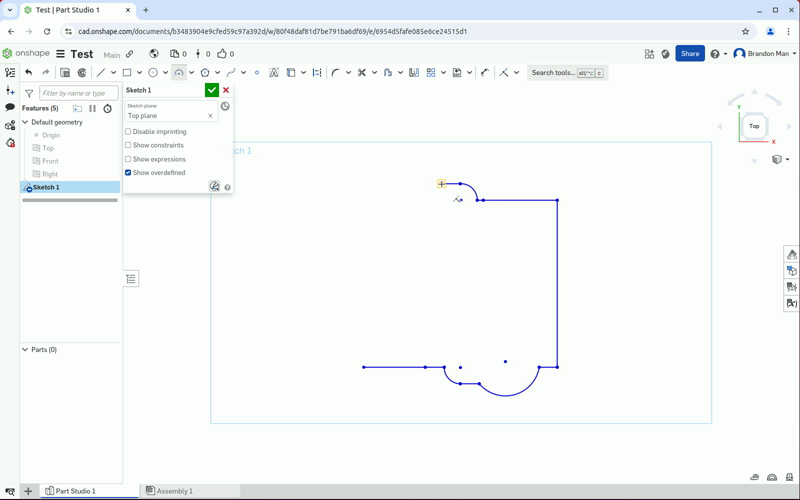
click(441, 183)
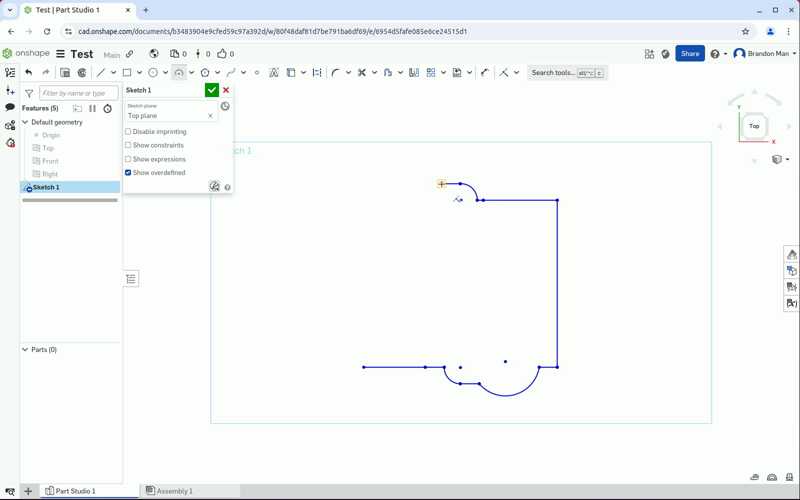
key_down(shift)
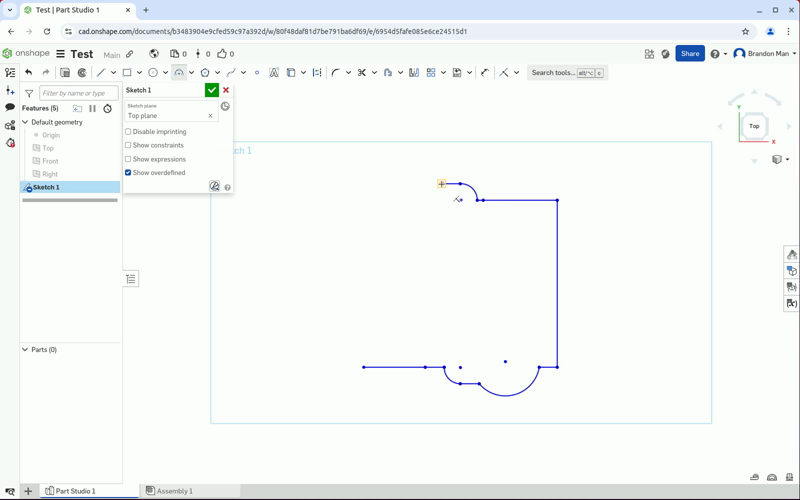
mouse_move(382, 200)
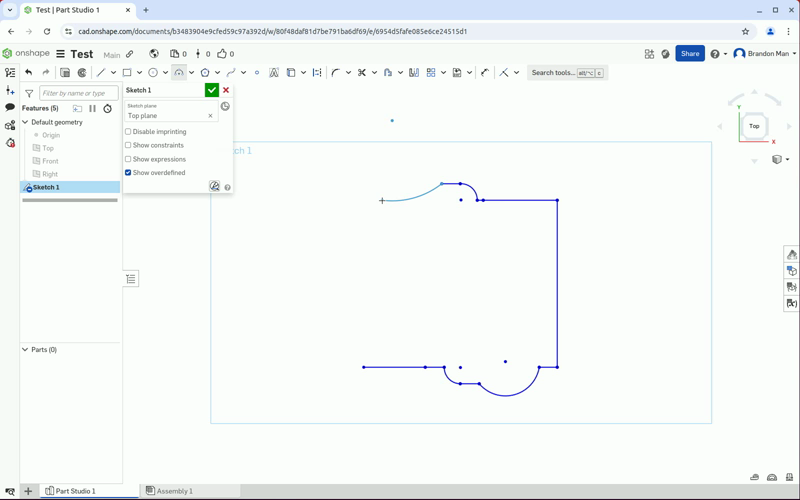
click(382, 200)
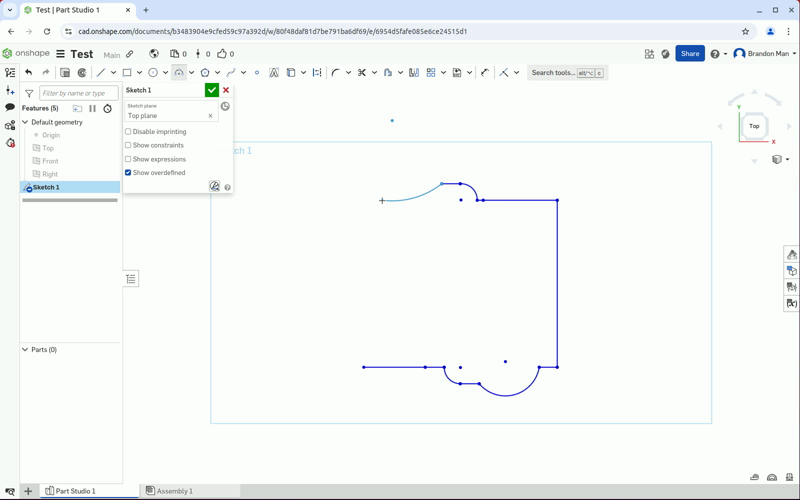
mouse_move(406, 172)
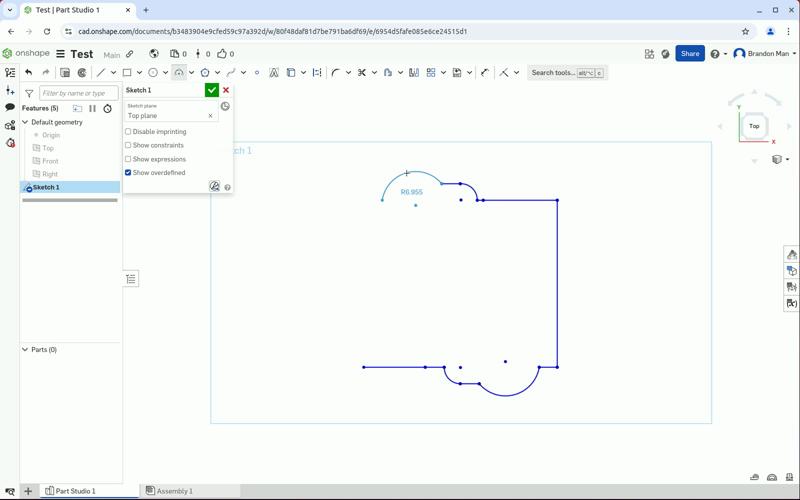
click(406, 172)
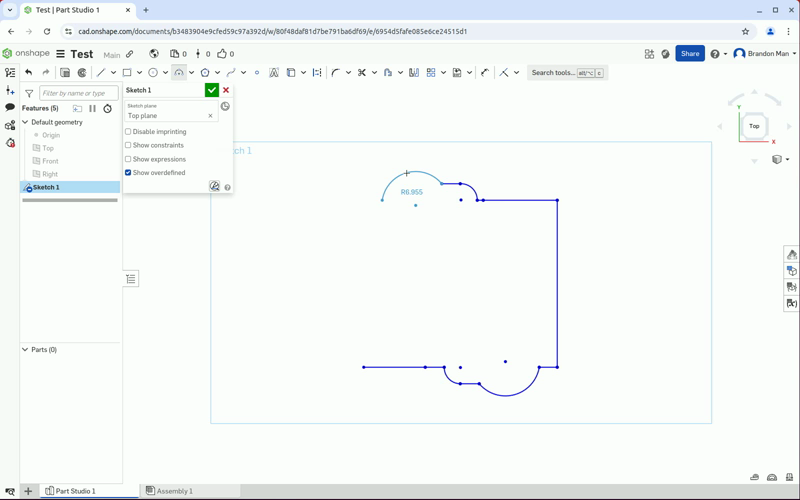
key_up(shift)
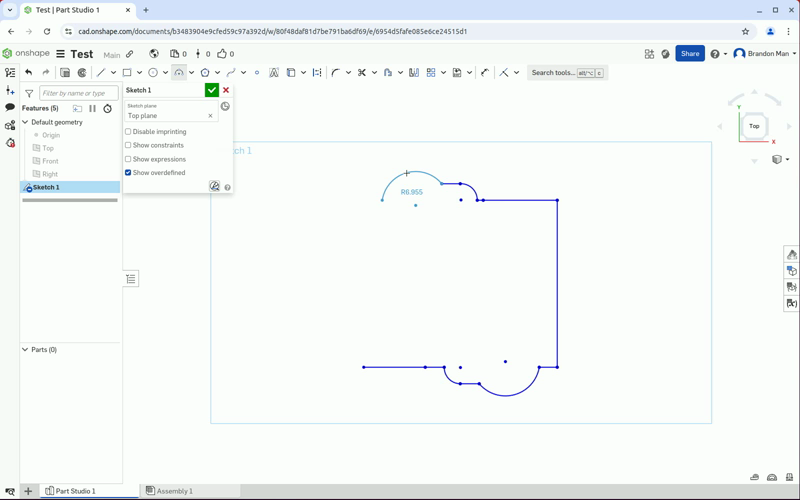
key(esc)
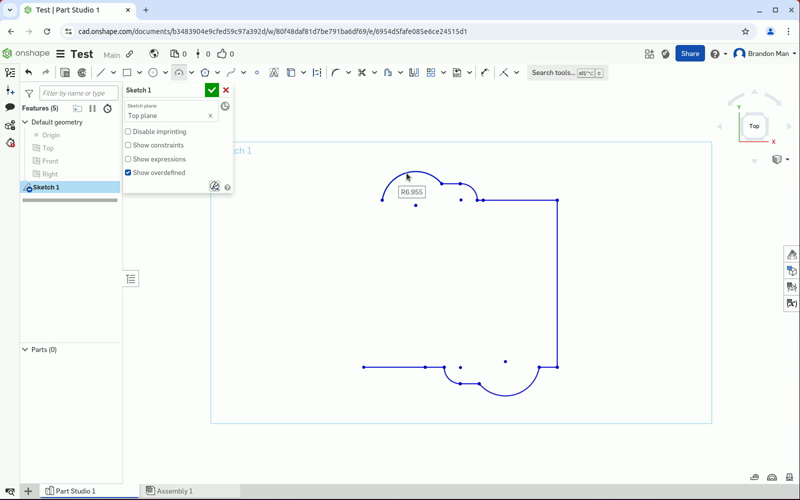
key(l)
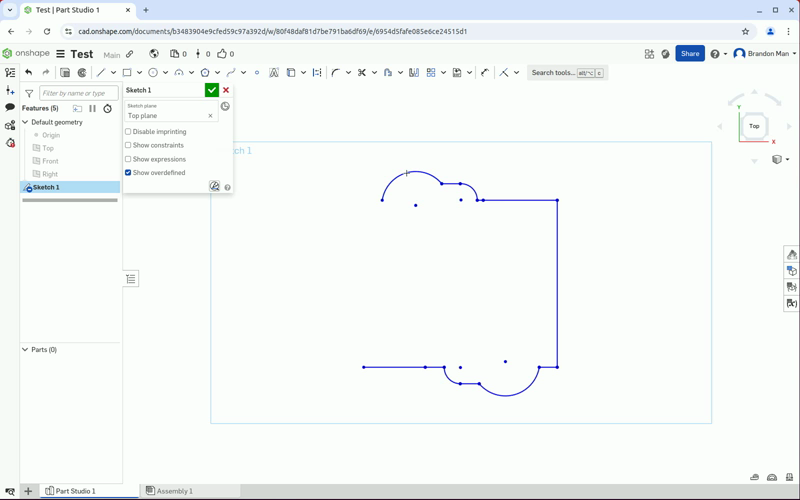
mouse_move(382, 200)
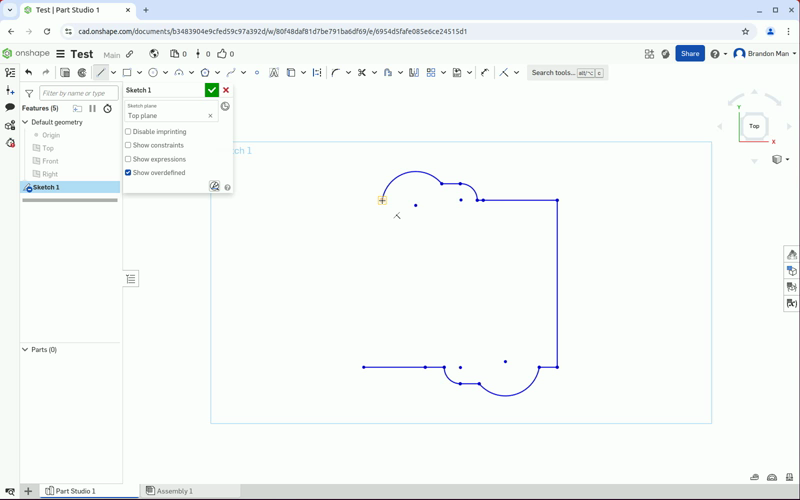
click(382, 200)
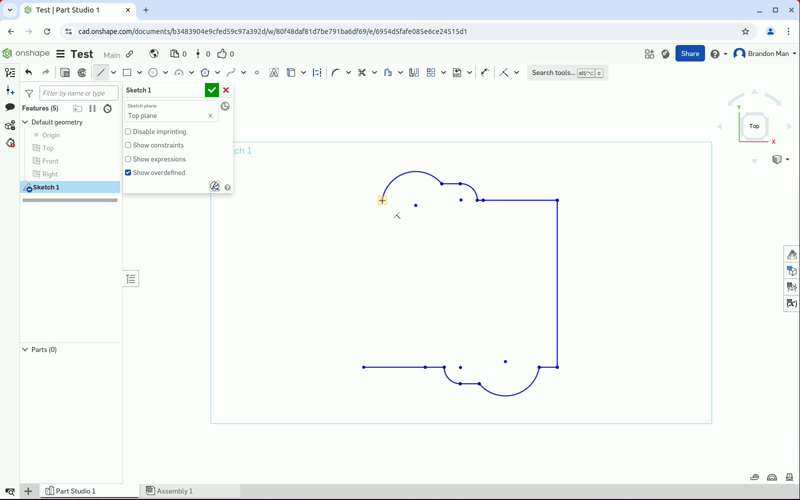
key_down(shift)
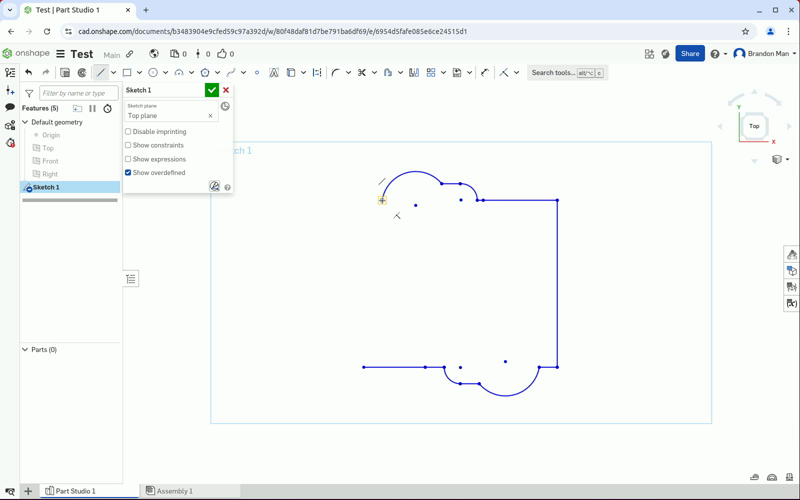
mouse_move(412, 200)
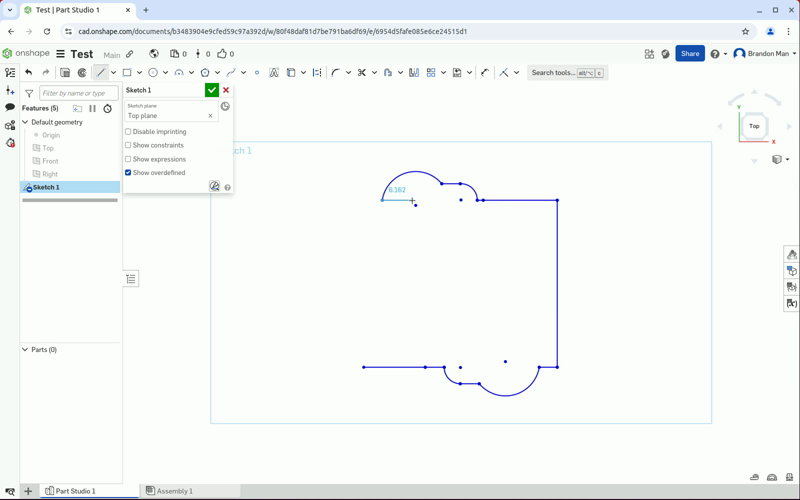
mouse_move(363, 200)
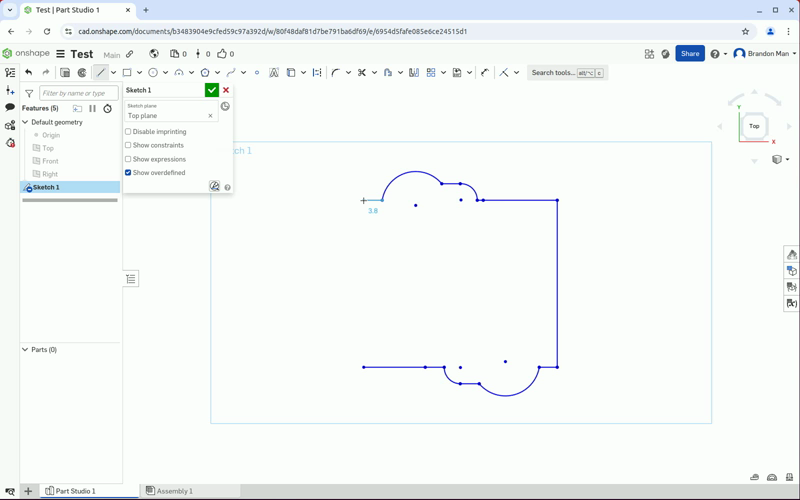
click(363, 200)
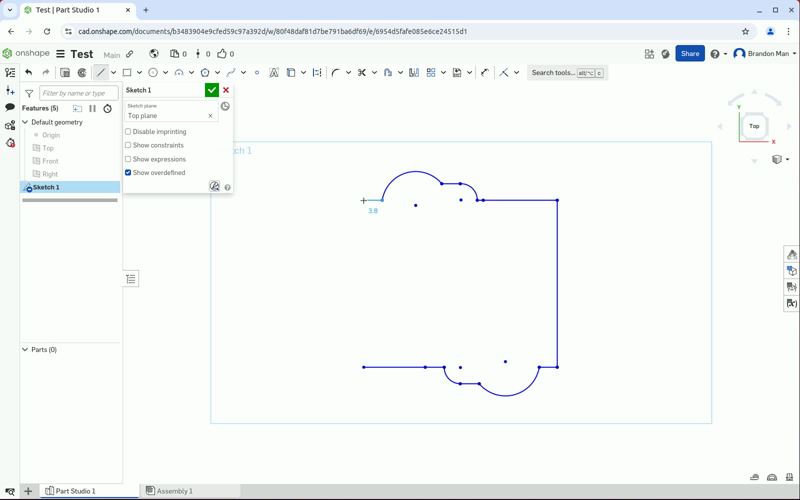
key_up(shift)
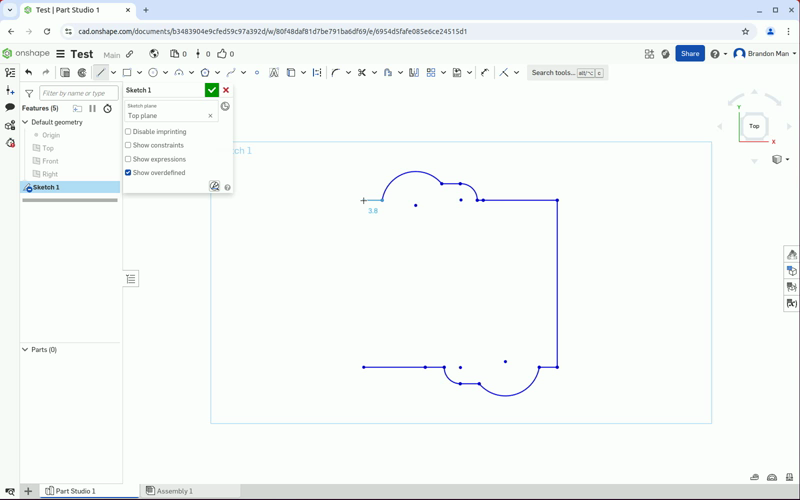
key_down(shift)
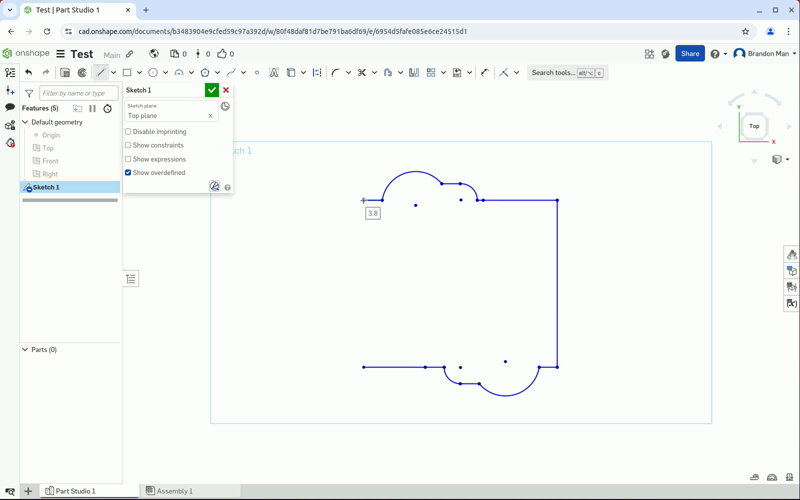
mouse_move(363, 367)
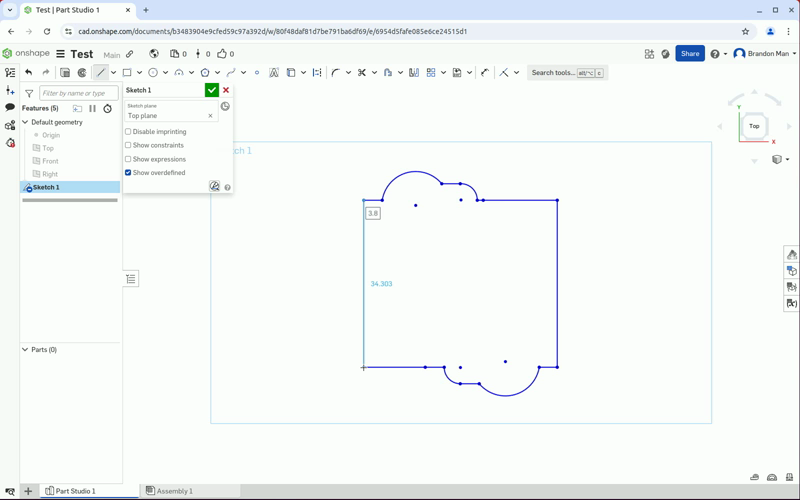
key_up(shift)
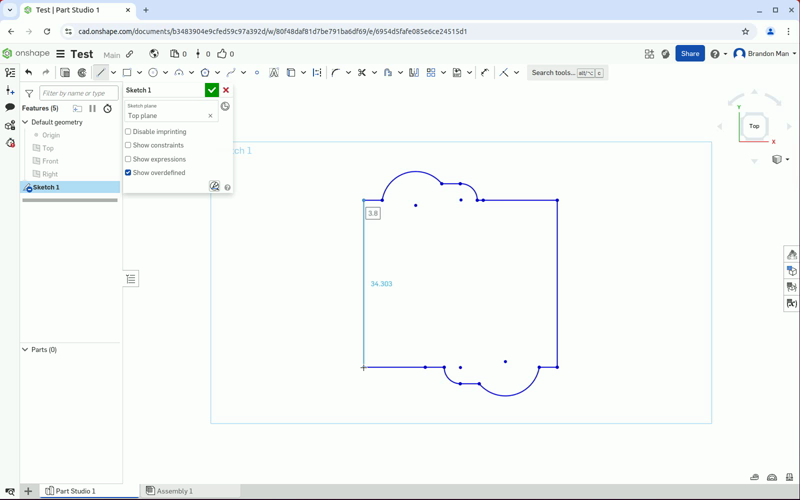
click(363, 367)
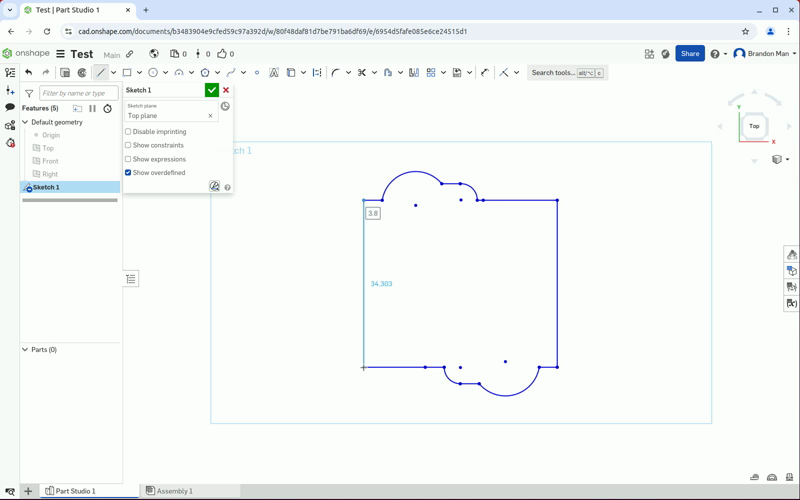
key(esc)
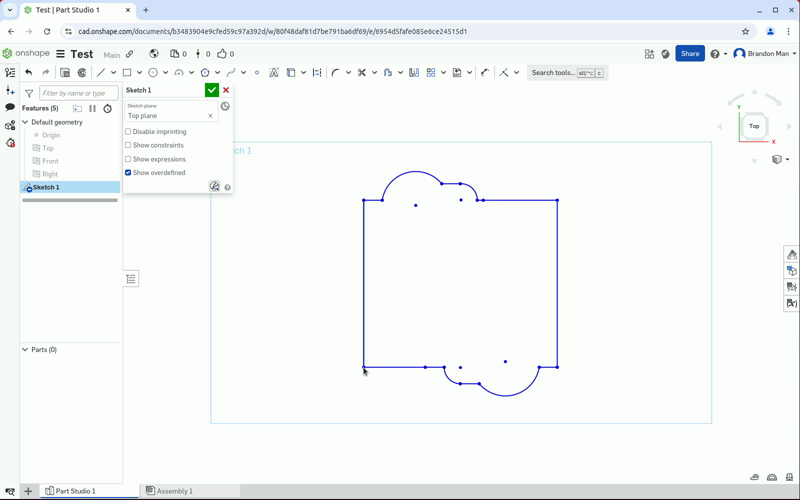
key(l)
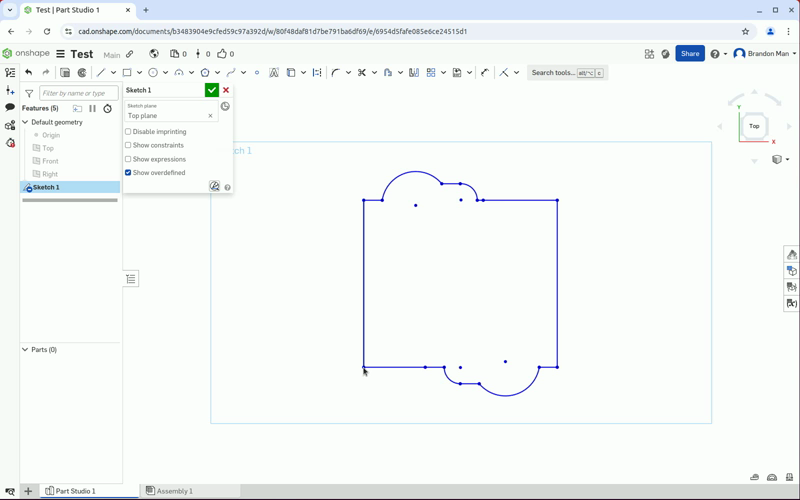
key_down(shift)
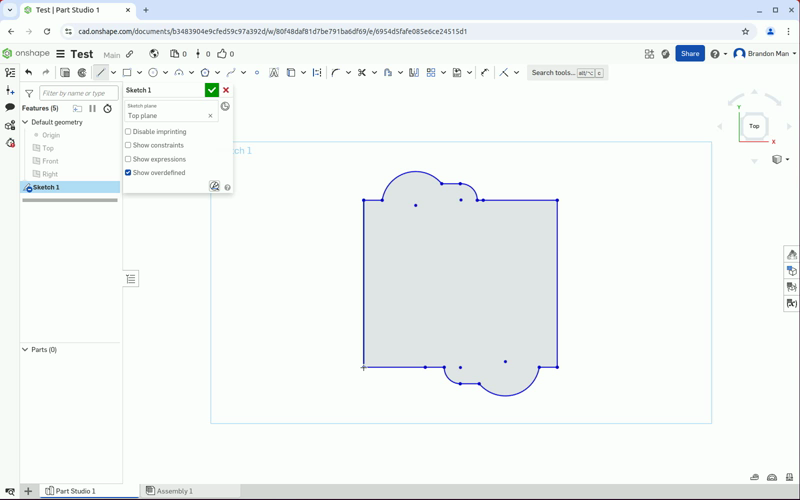
mouse_move(380, 350)
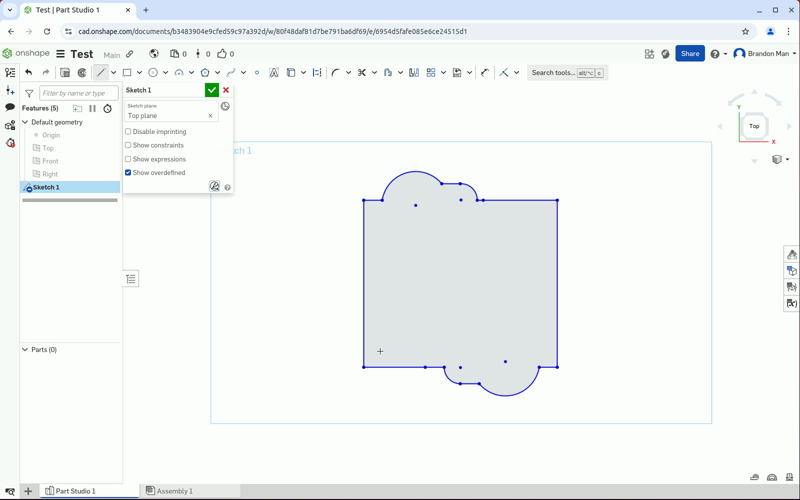
click(380, 350)
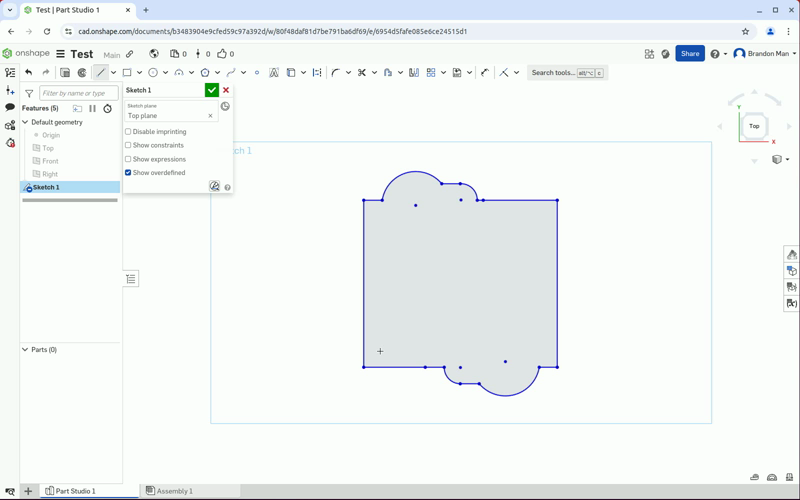
key_up(shift)
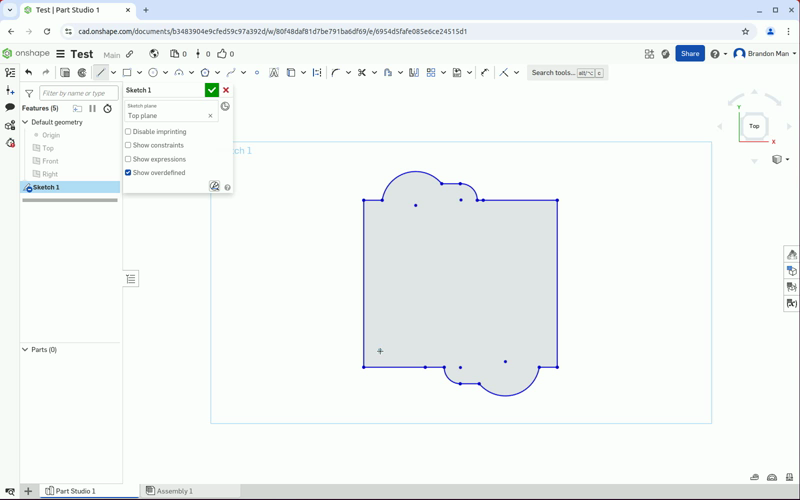
key_down(shift)
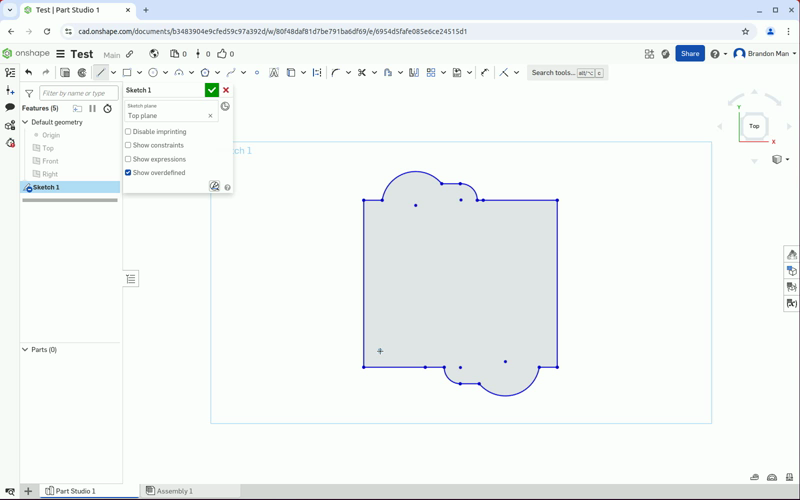
mouse_move(481, 350)
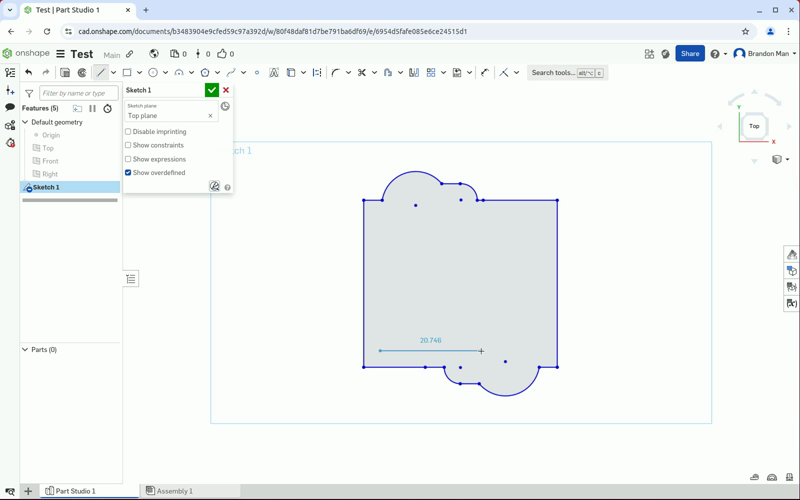
click(481, 350)
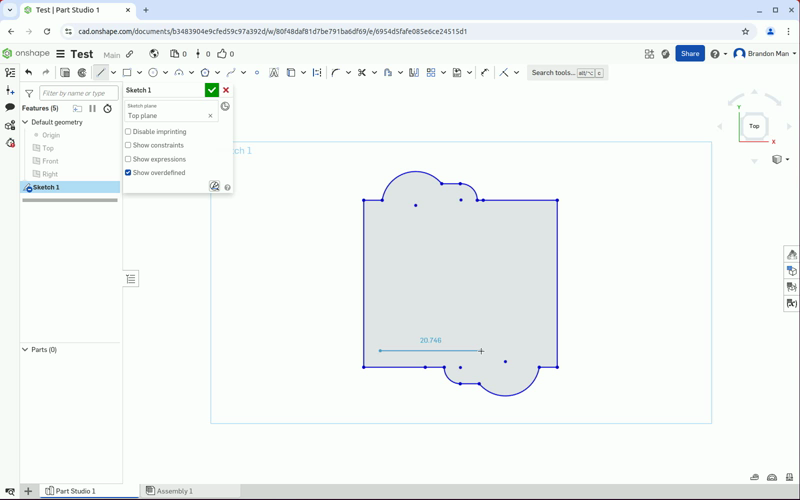
key_up(shift)
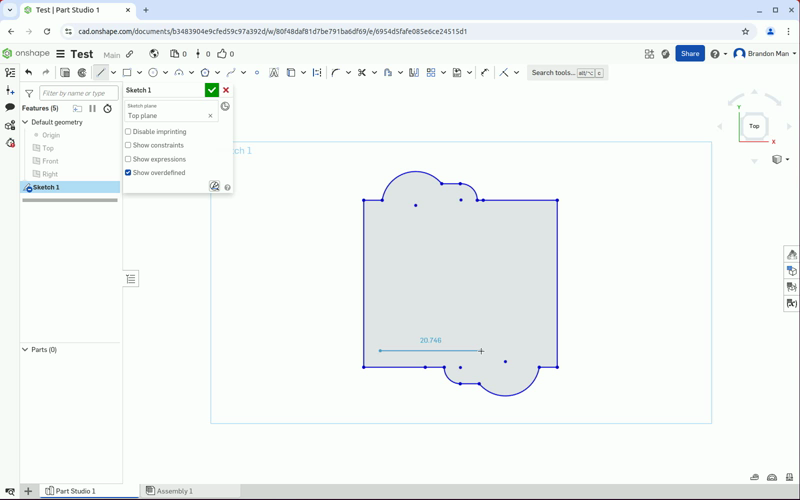
key_down(shift)
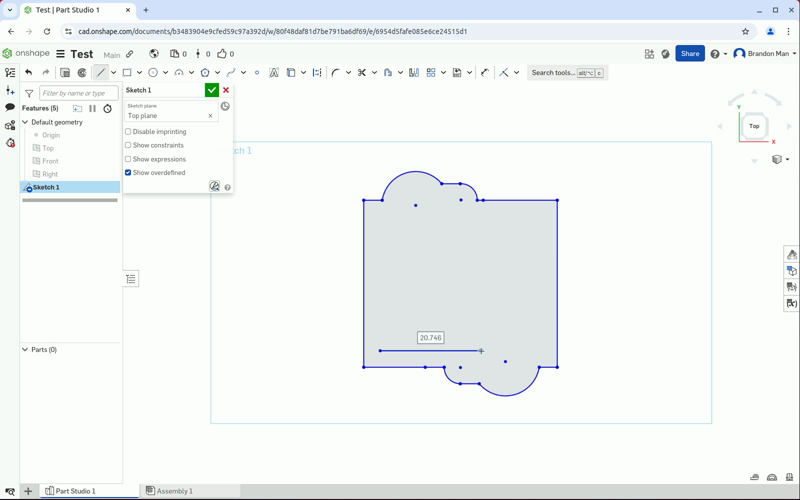
mouse_move(511, 350)
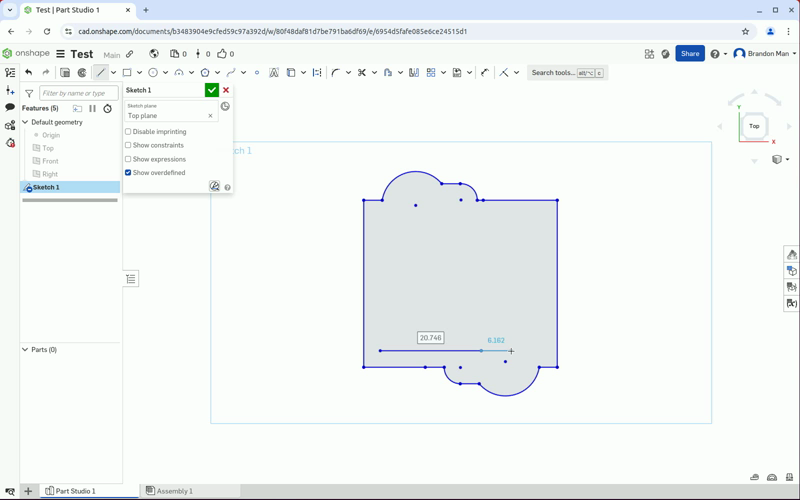
mouse_move(481, 369)
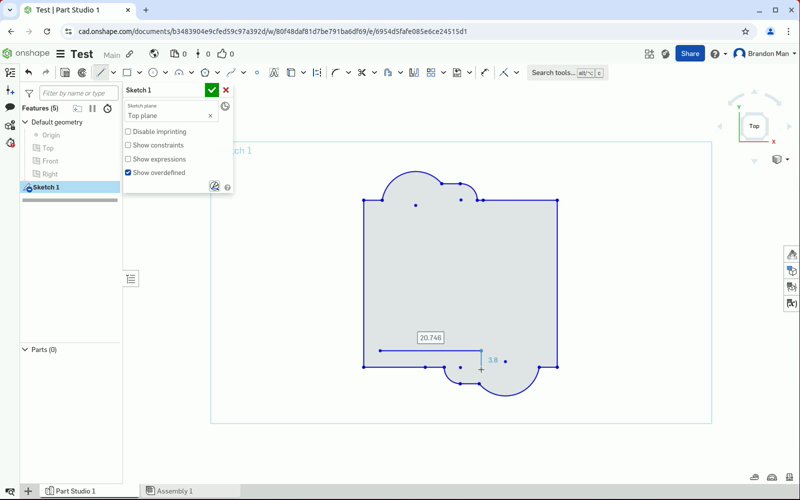
click(481, 369)
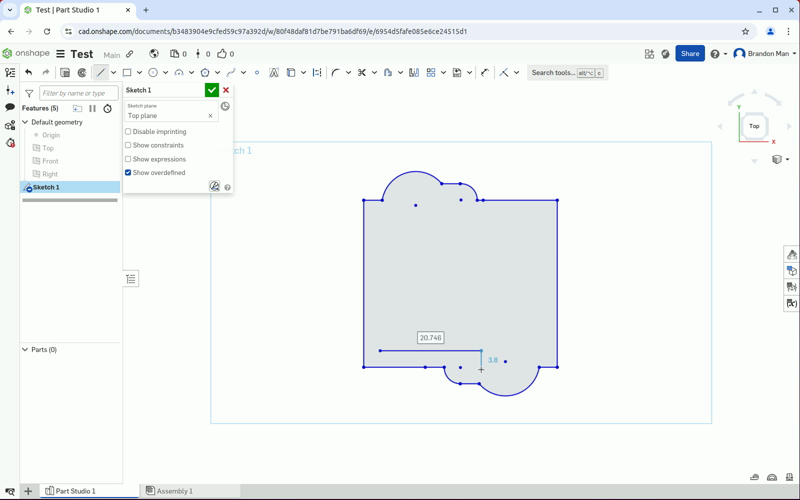
key_up(shift)
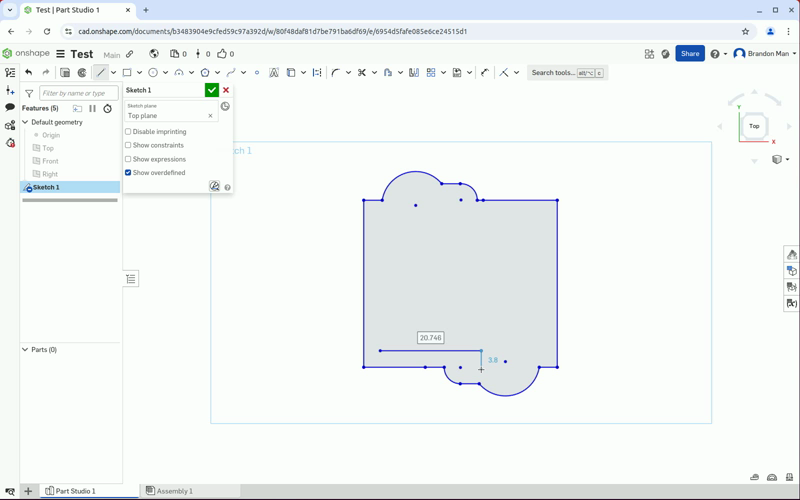
key(esc)
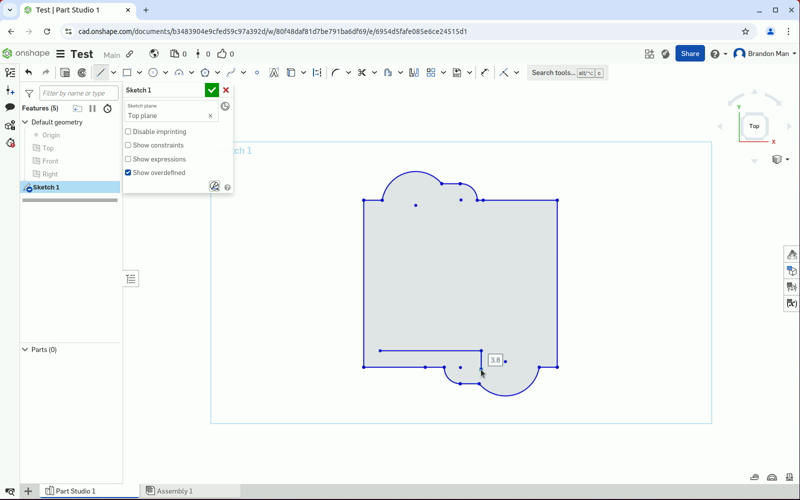
key(a)
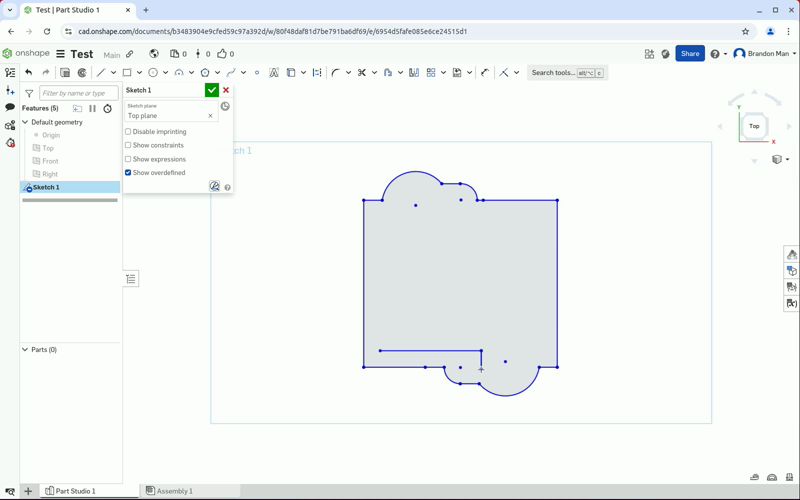
mouse_move(481, 369)
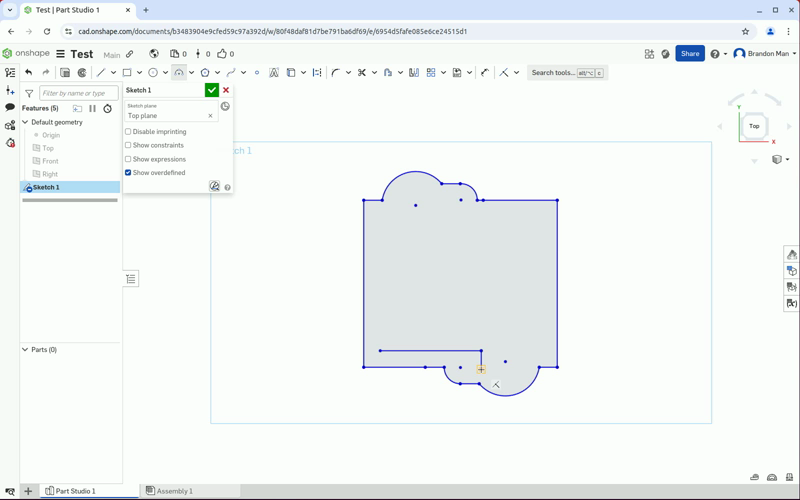
click(481, 369)
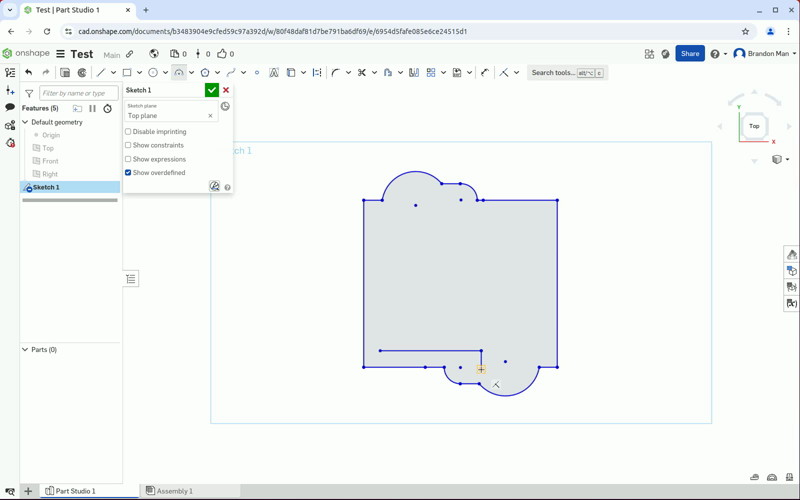
key_down(shift)
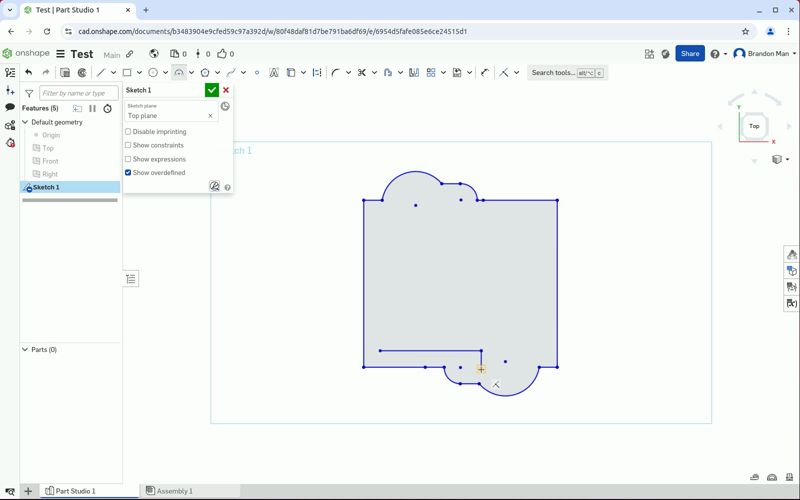
mouse_move(528, 369)
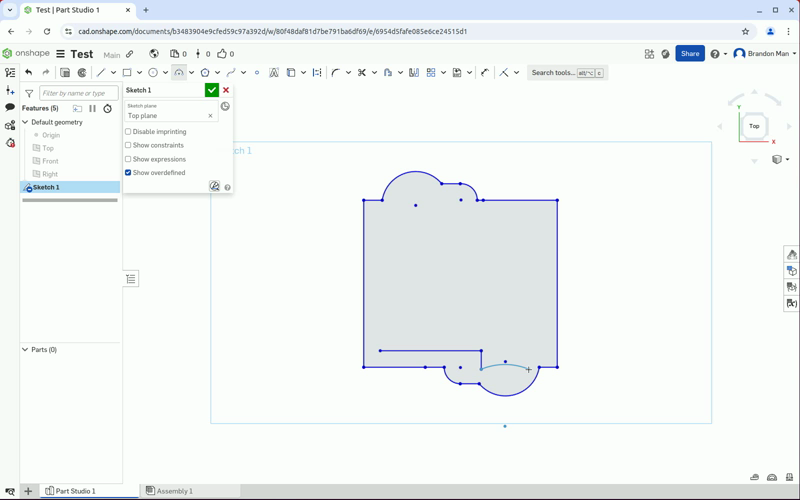
click(528, 369)
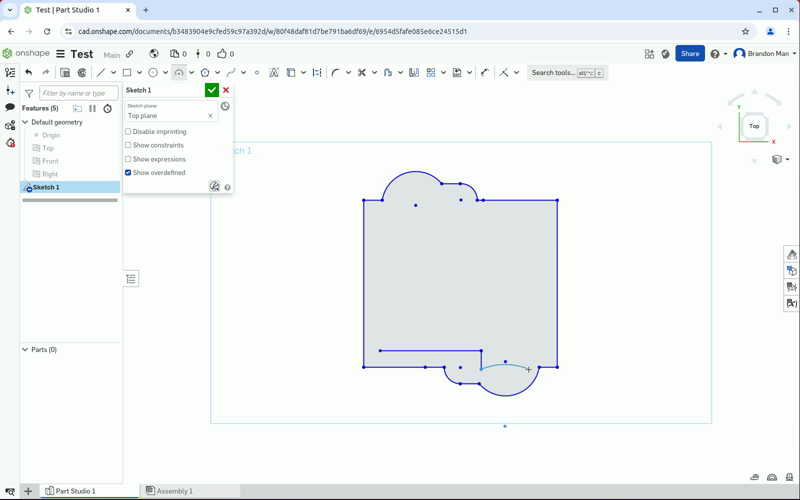
mouse_move(504, 386)
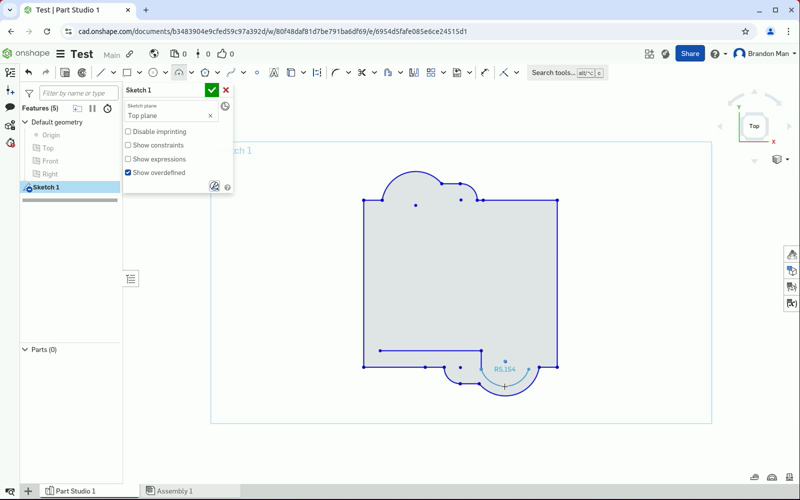
click(504, 386)
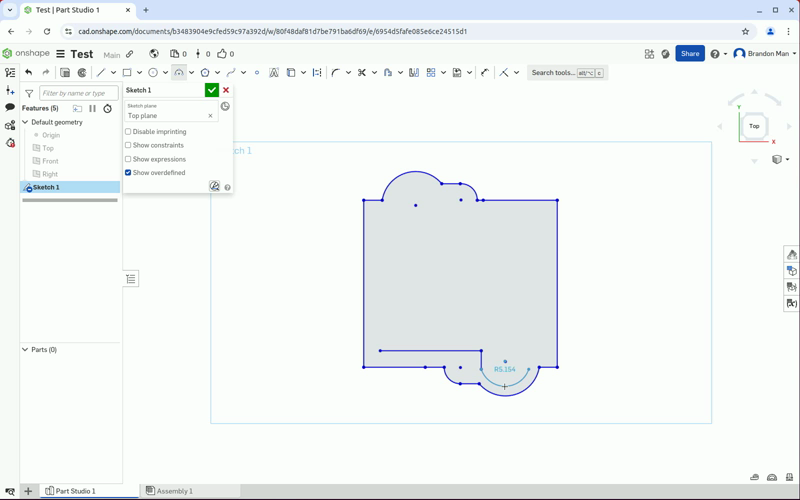
key_up(shift)
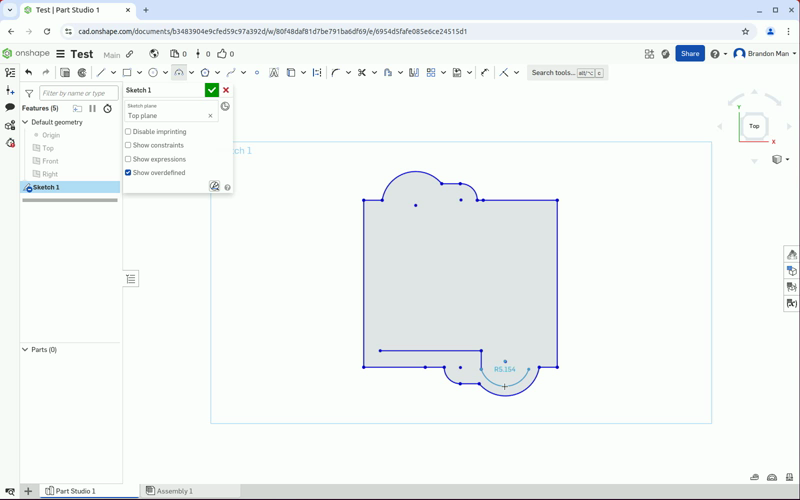
key(esc)
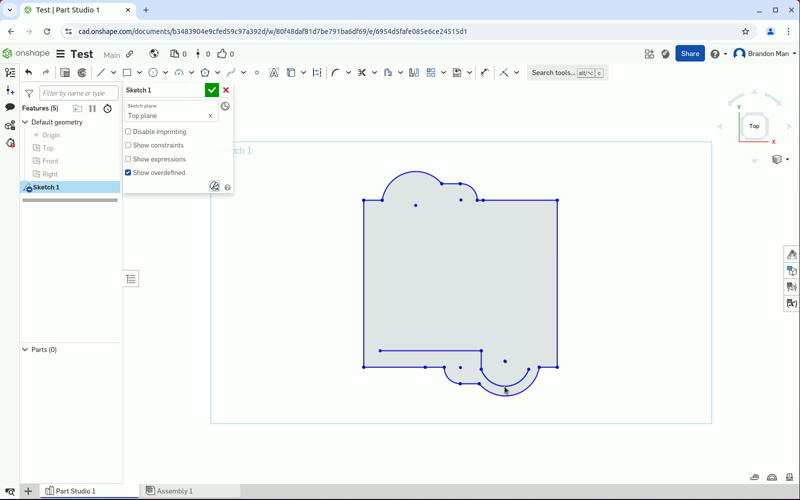
key(l)
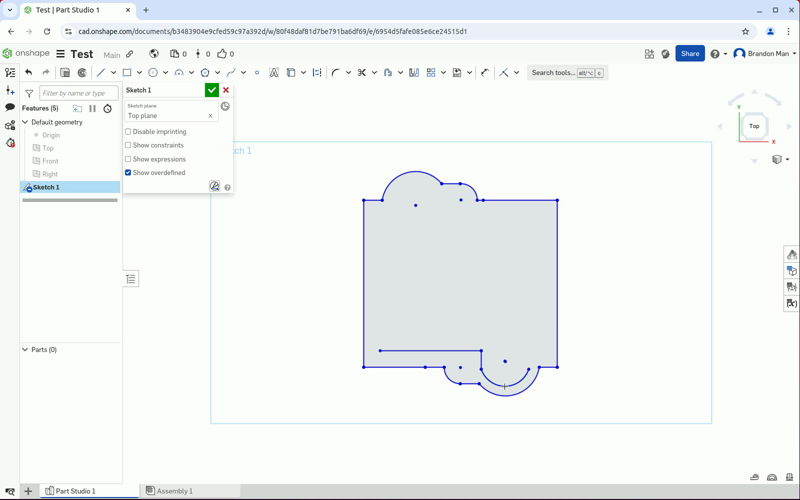
mouse_move(528, 369)
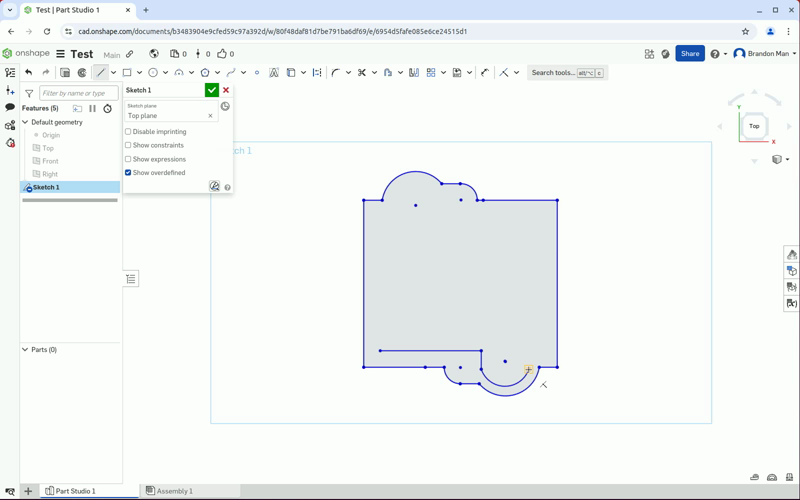
click(528, 369)
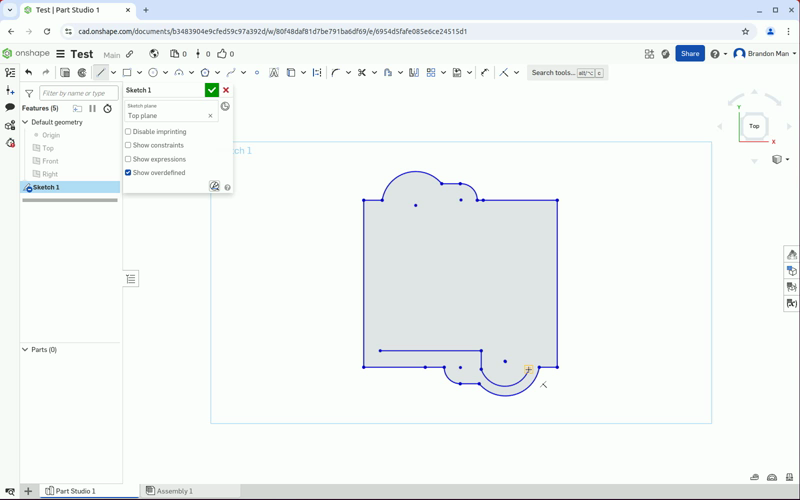
key_down(shift)
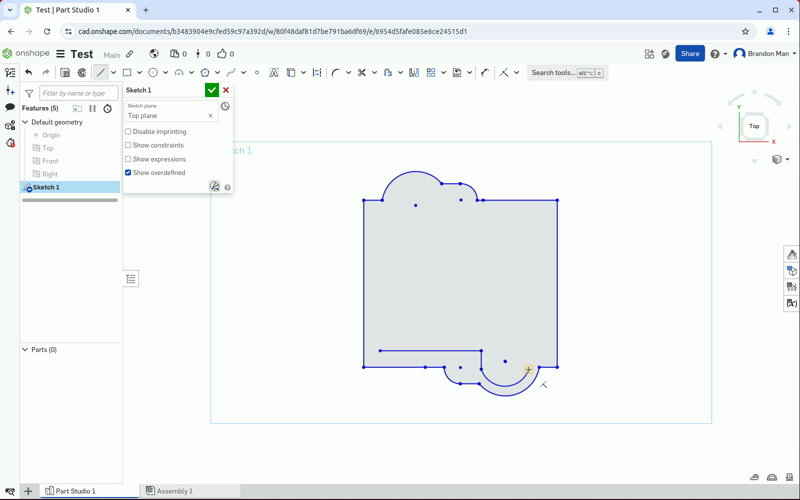
mouse_move(558, 369)
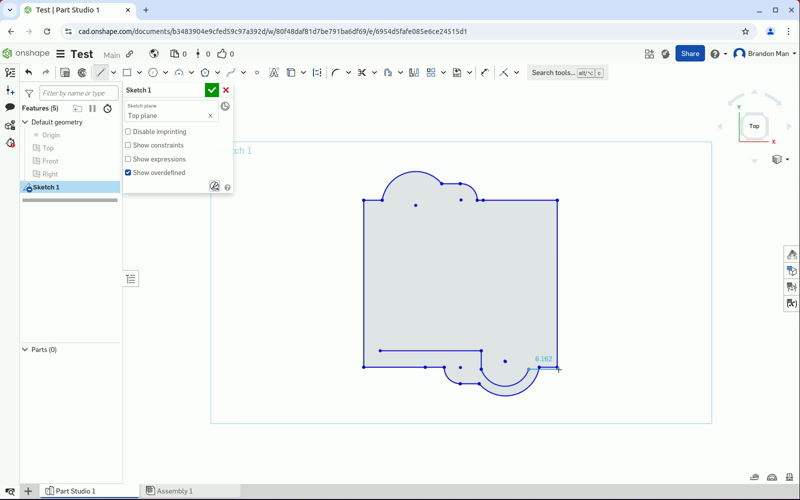
mouse_move(528, 350)
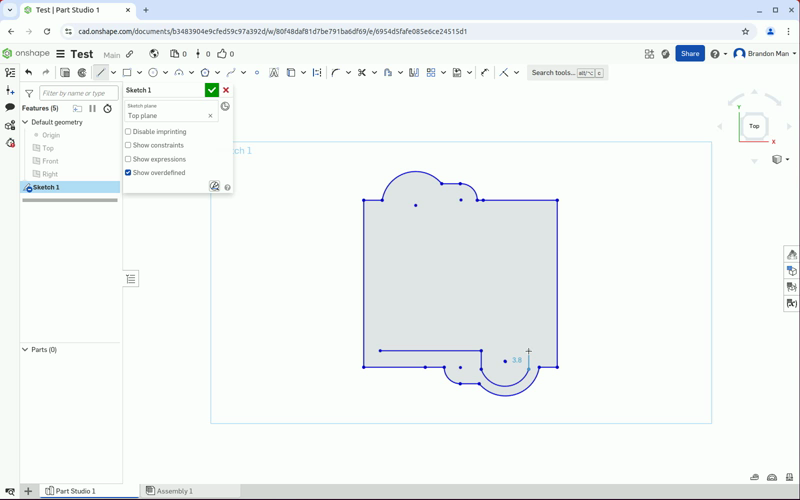
click(528, 350)
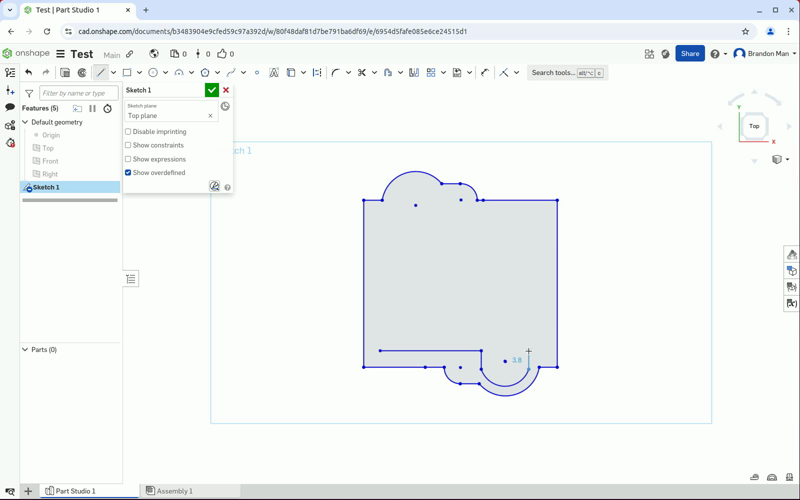
key_up(shift)
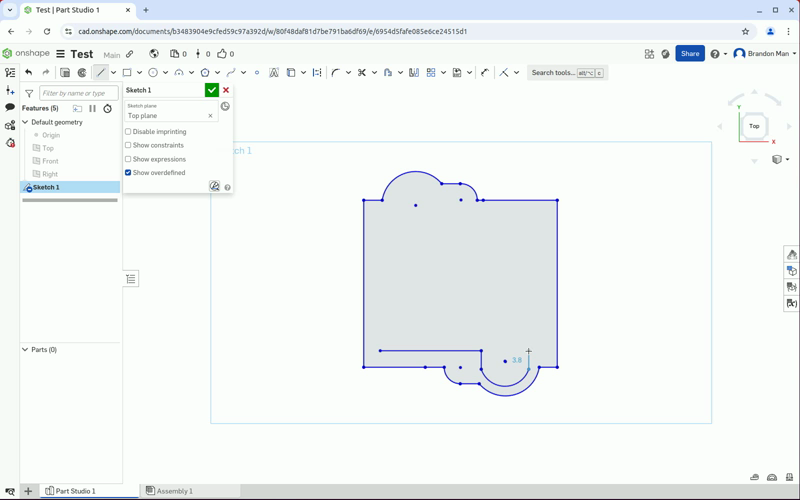
key_down(shift)
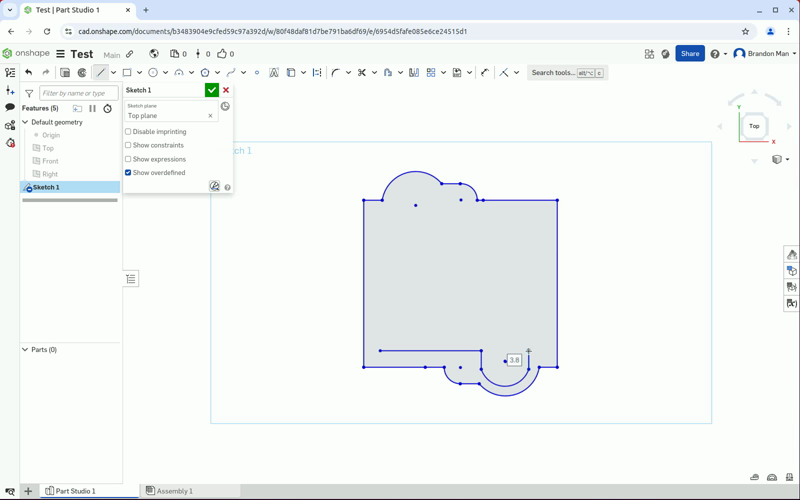
mouse_move(558, 350)
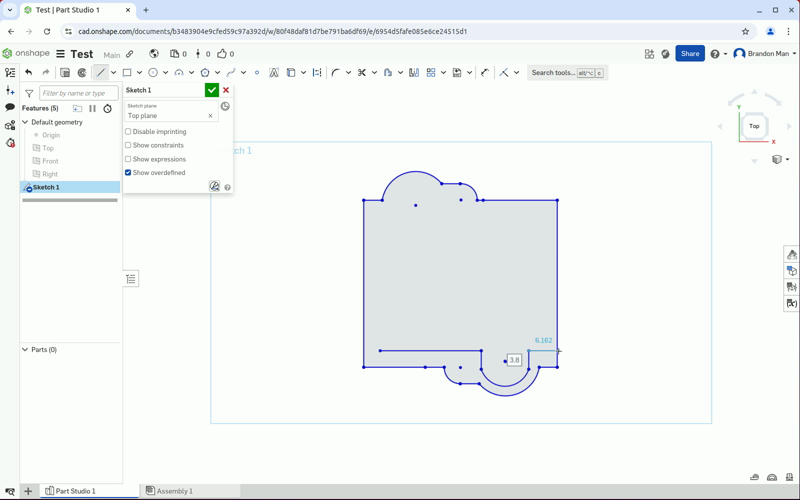
mouse_move(540, 350)
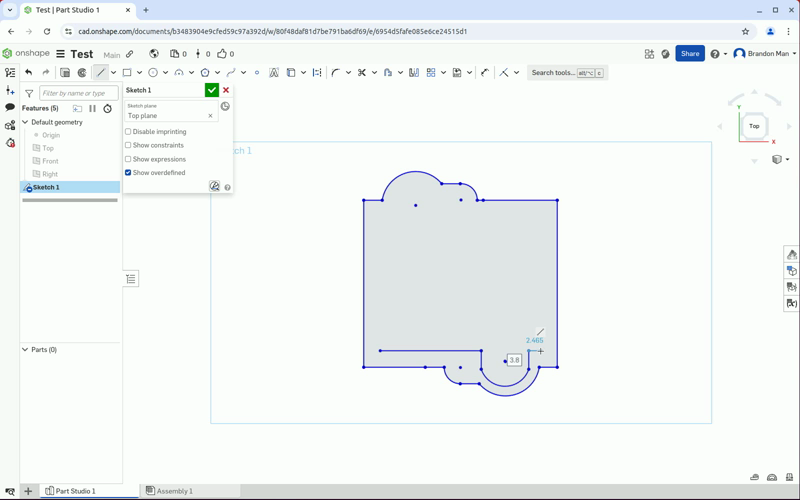
click(540, 350)
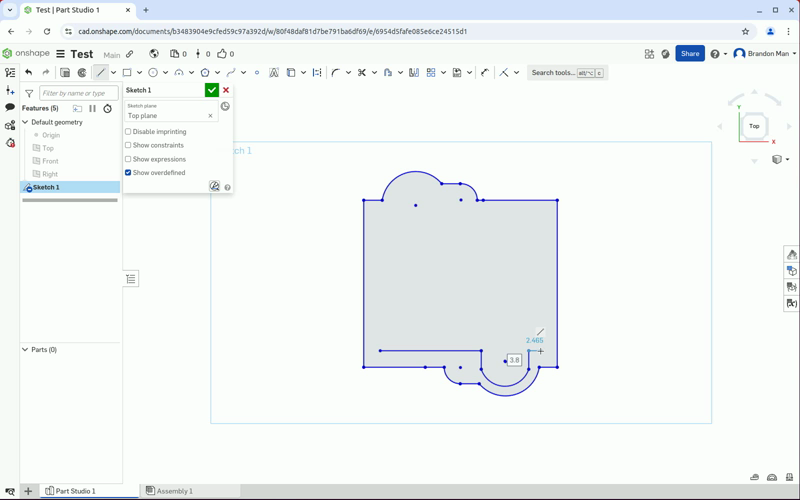
key_up(shift)
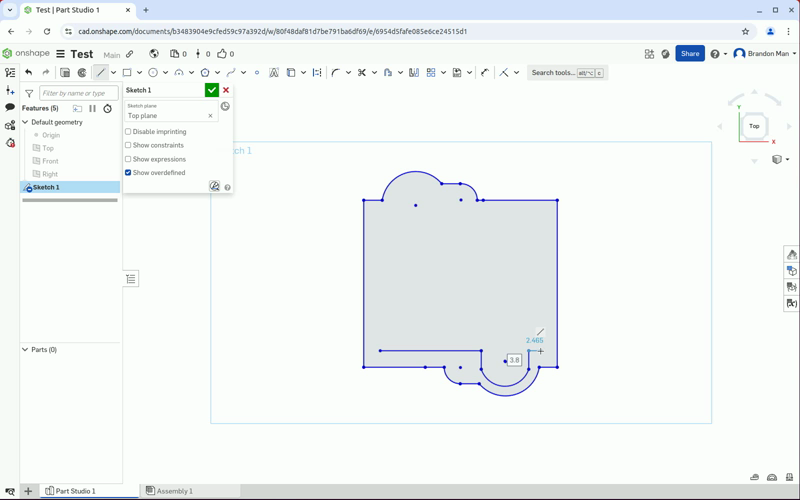
key_down(shift)
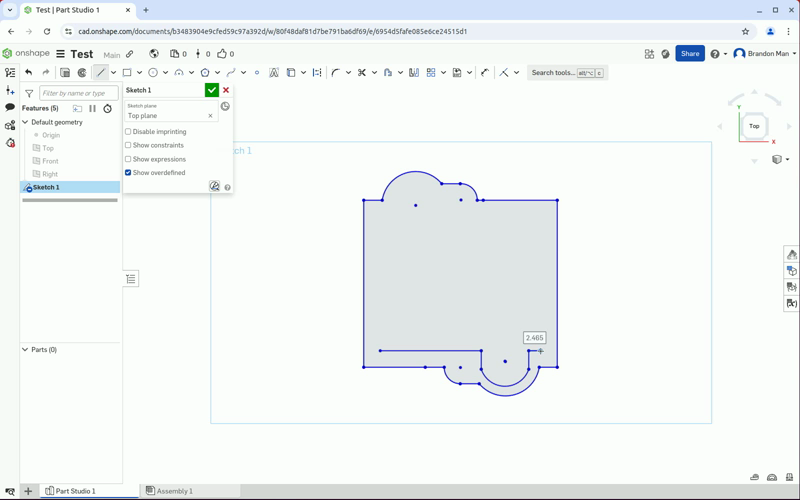
mouse_move(540, 216)
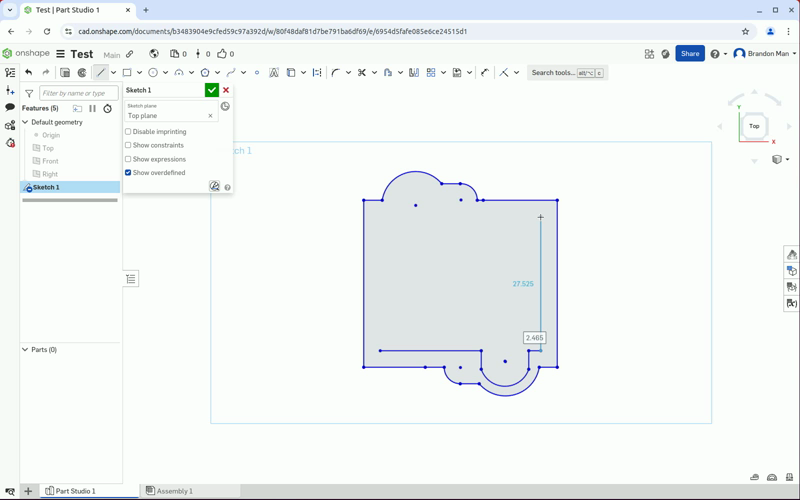
click(540, 216)
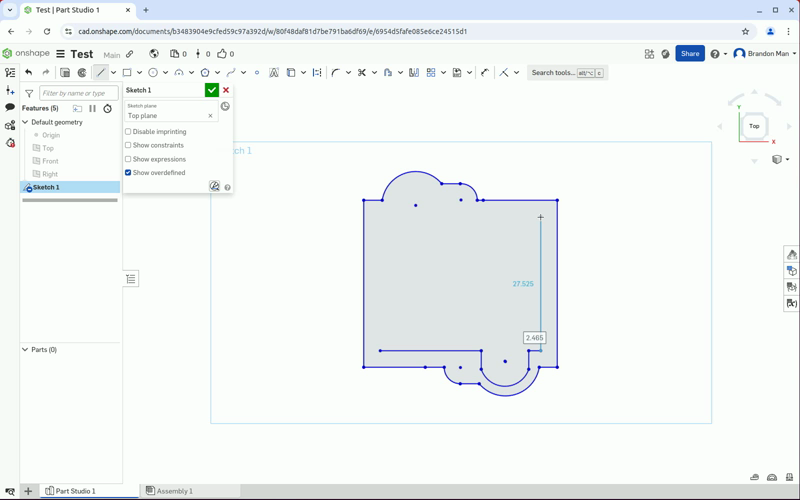
key_up(shift)
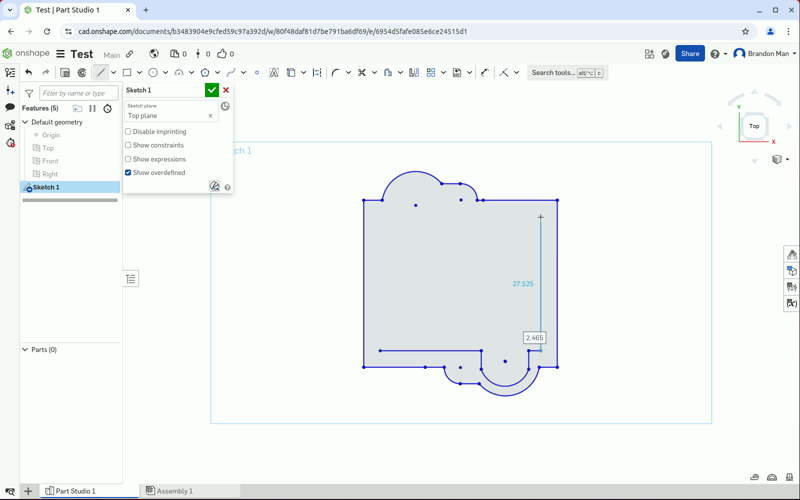
key_down(shift)
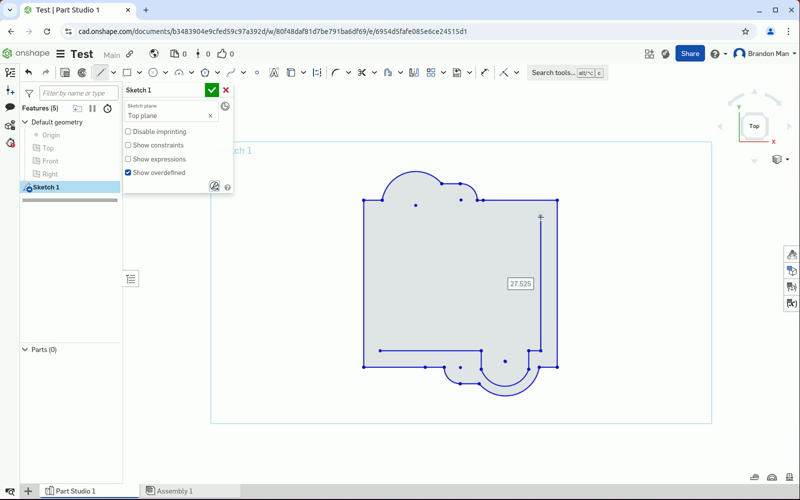
mouse_move(439, 216)
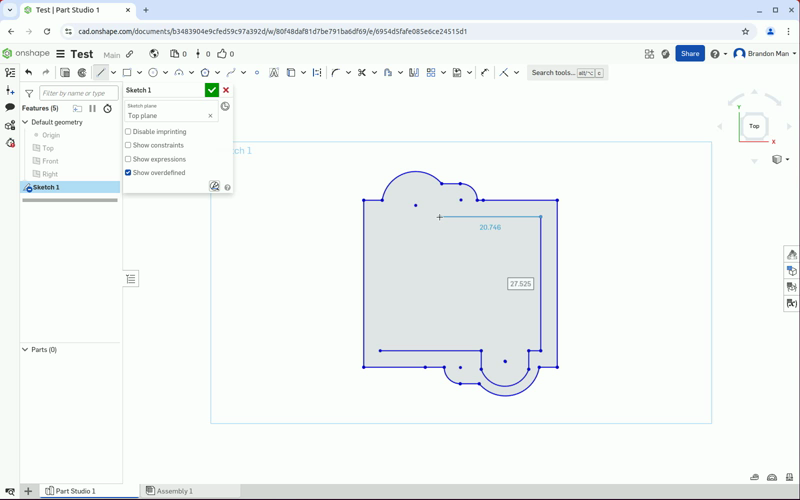
click(439, 216)
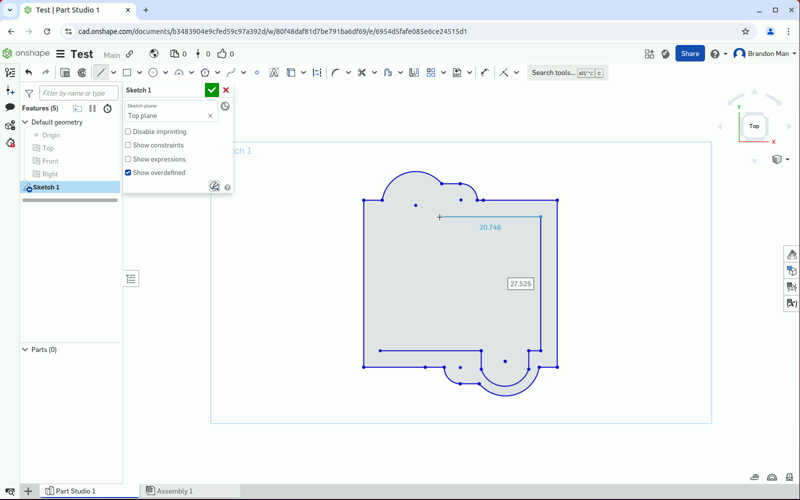
key_up(shift)
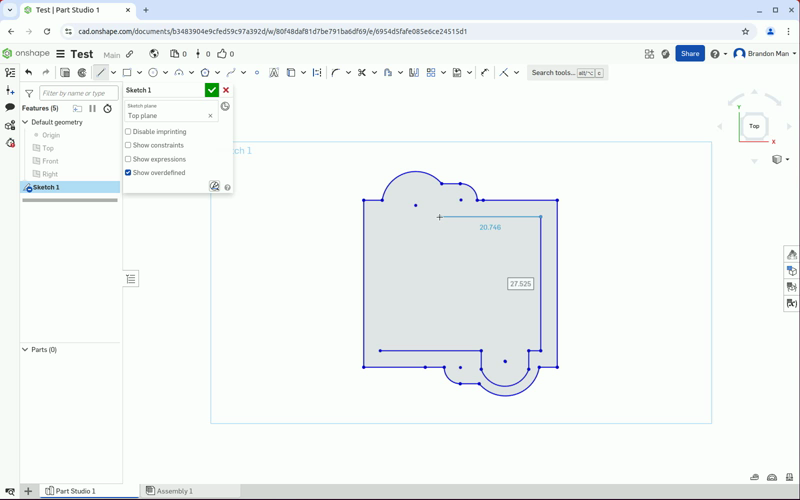
key_down(shift)
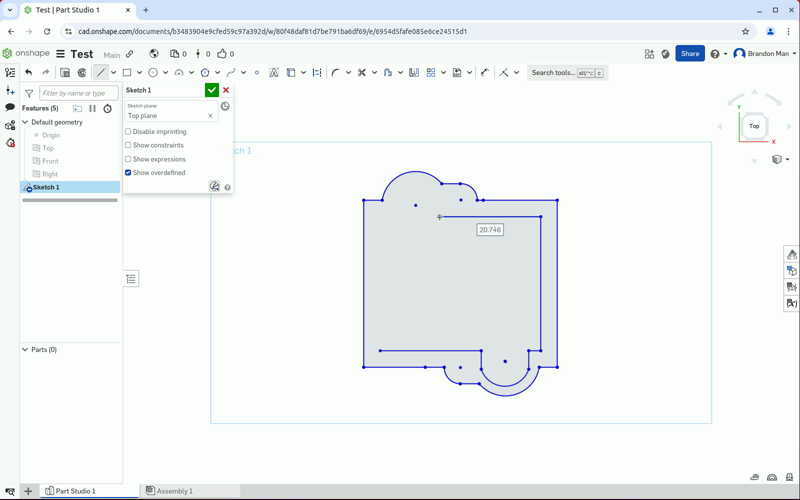
mouse_move(469, 216)
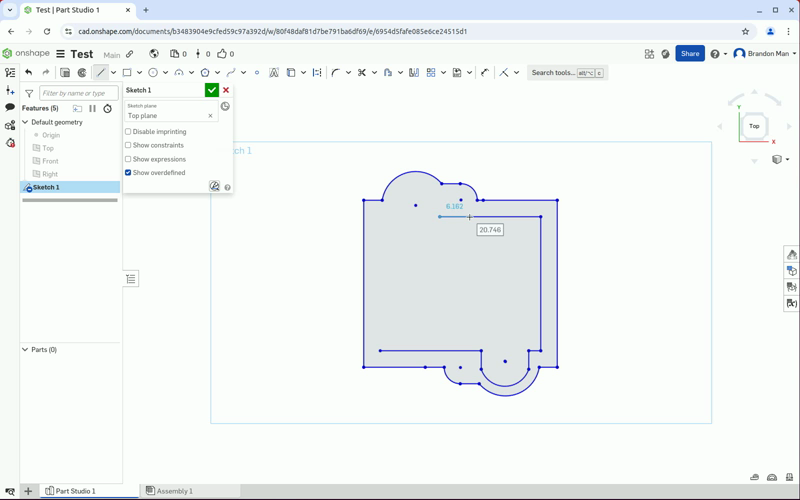
mouse_move(439, 198)
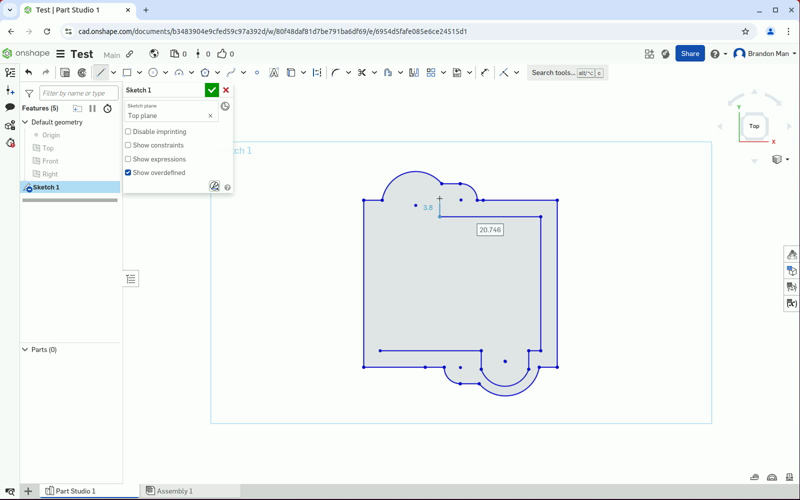
click(439, 198)
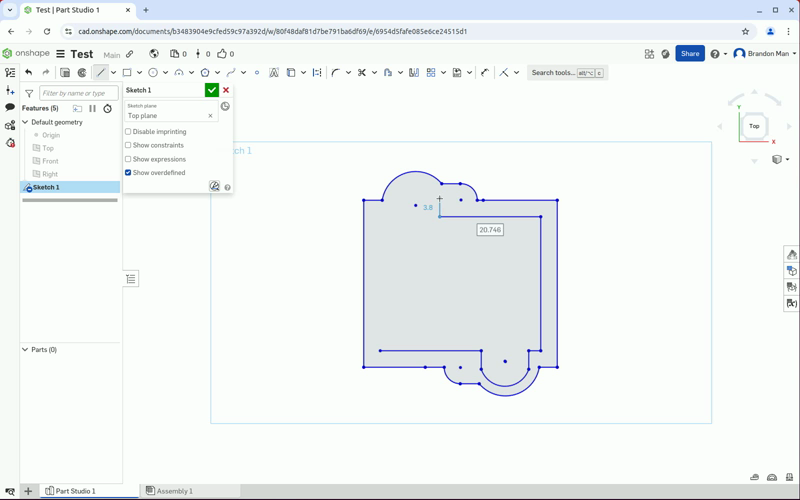
key_up(shift)
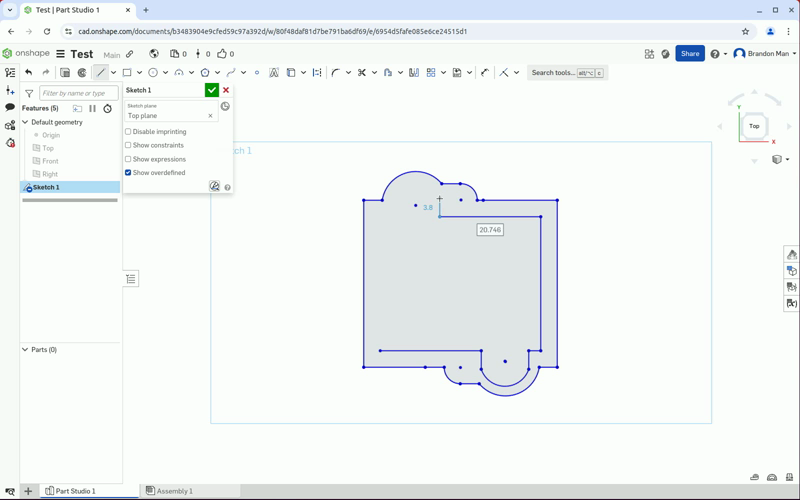
key(esc)
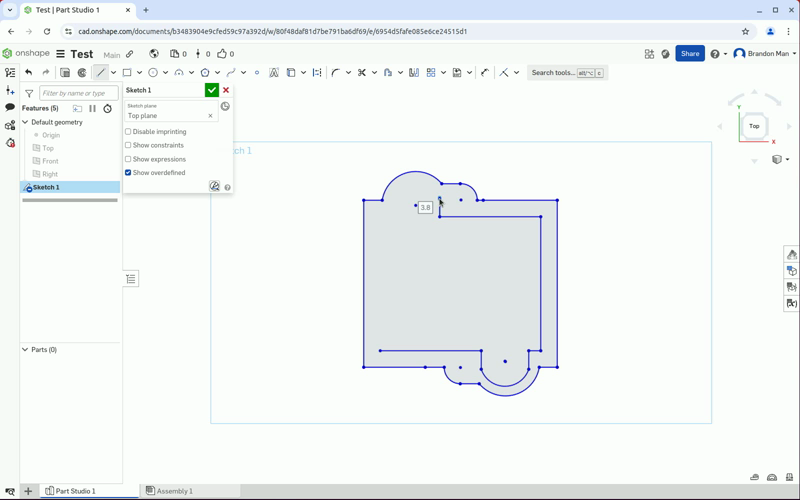
key(a)
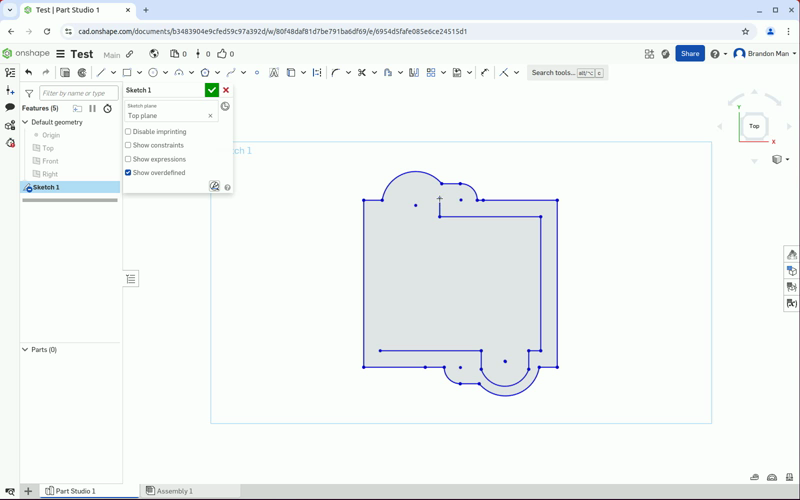
mouse_move(439, 198)
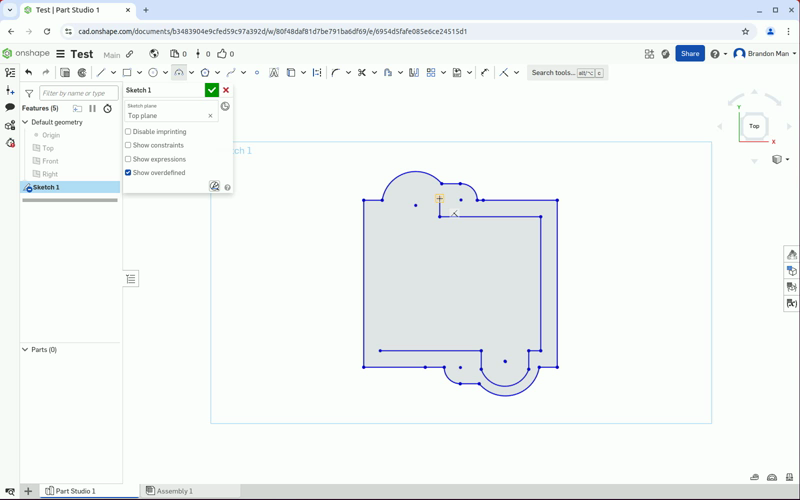
click(439, 198)
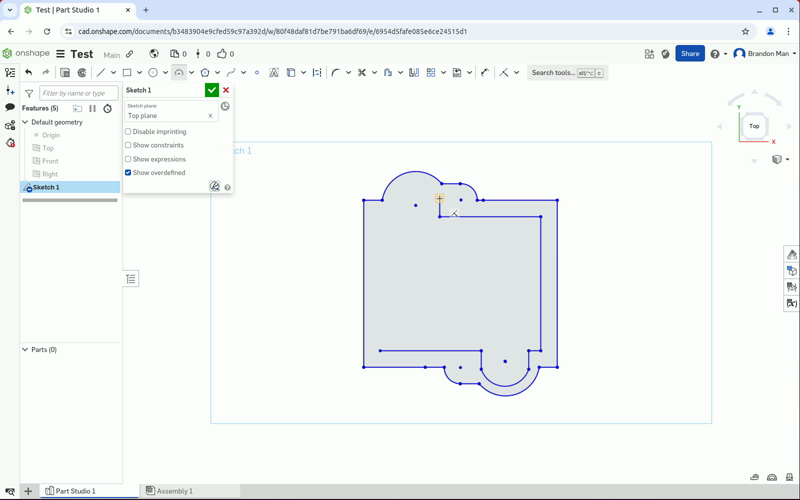
key_down(shift)
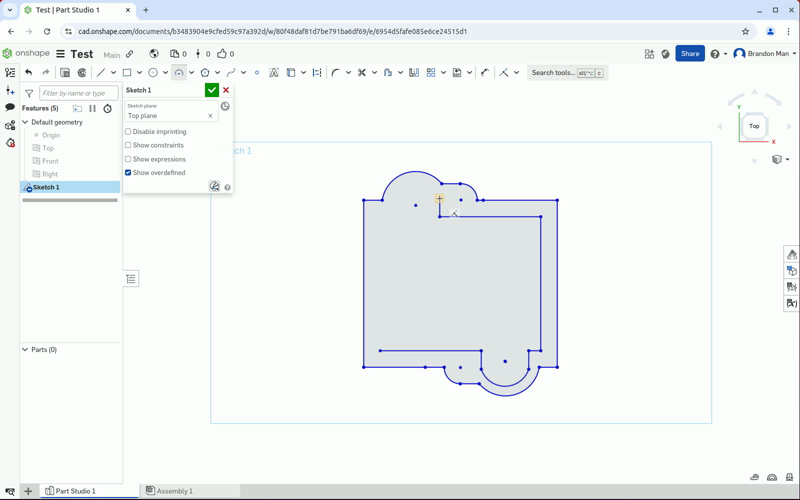
mouse_move(392, 198)
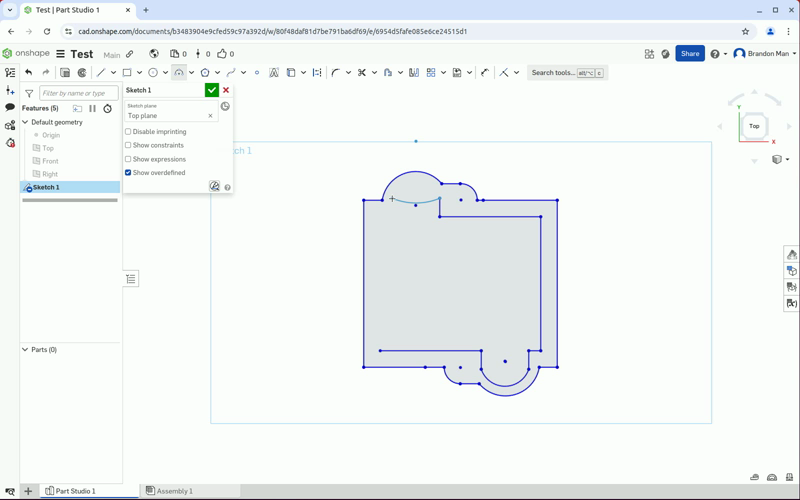
click(392, 198)
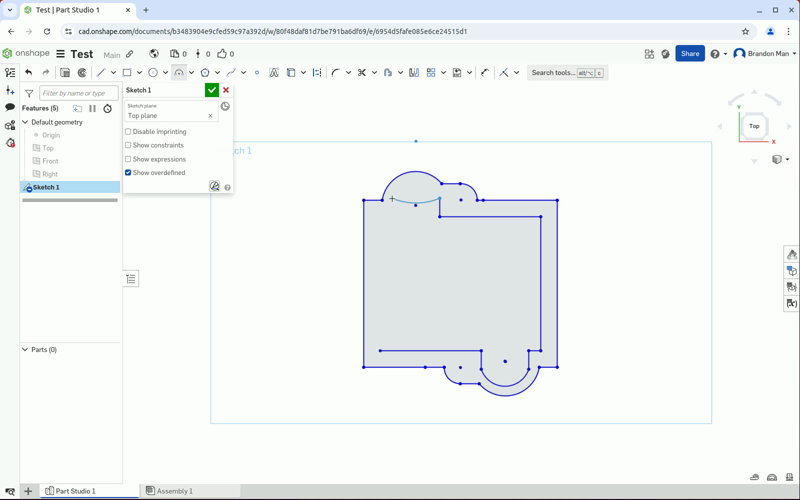
mouse_move(416, 181)
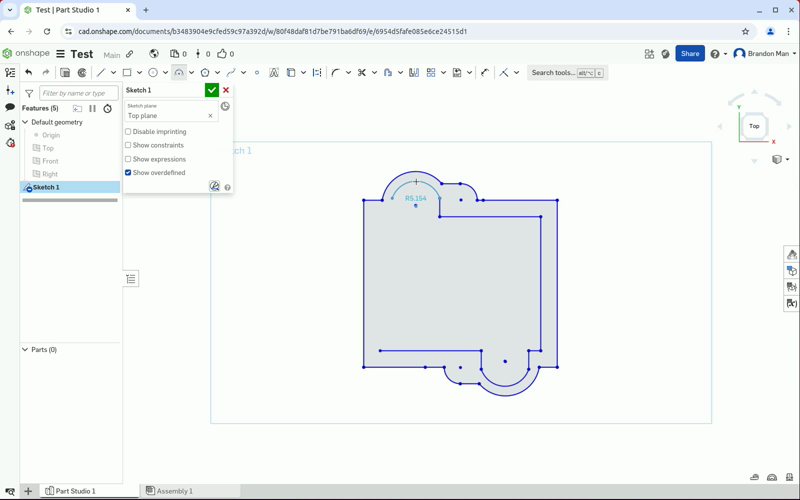
click(416, 181)
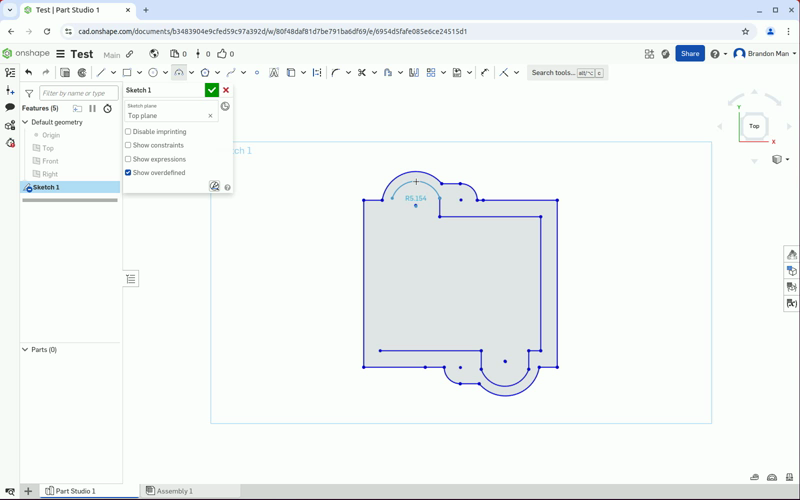
key_up(shift)
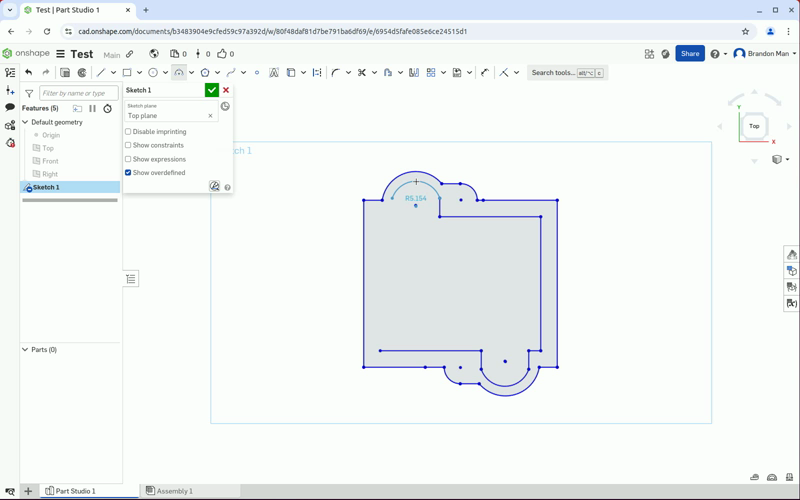
key(esc)
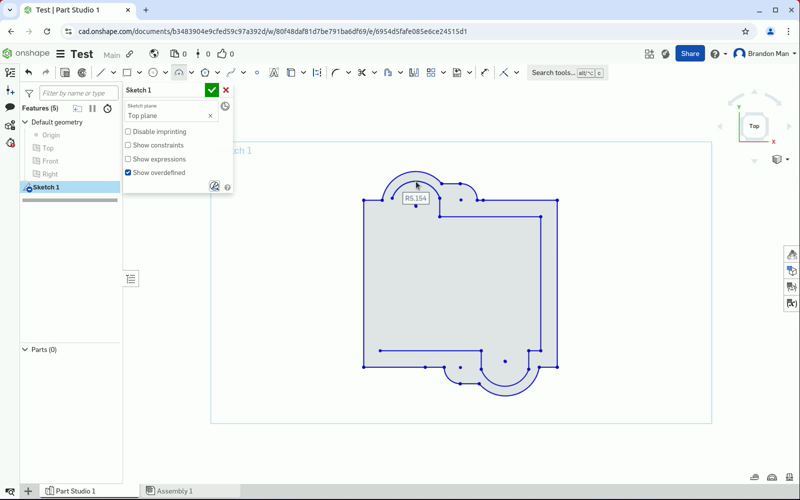
key(l)
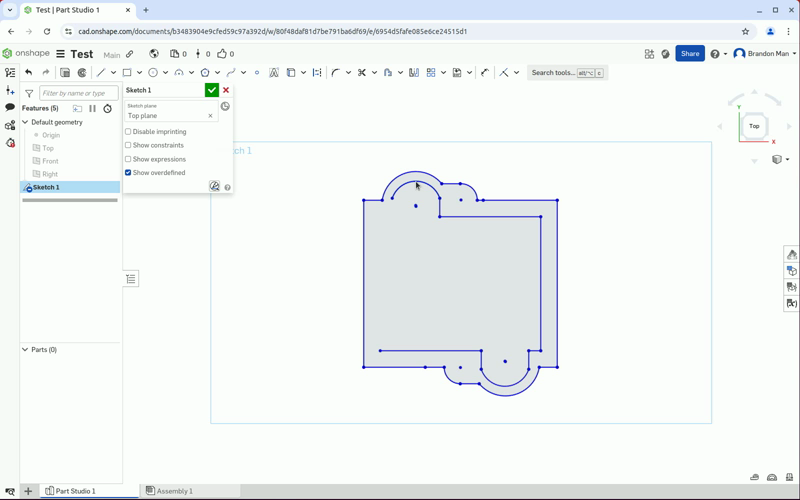
mouse_move(392, 198)
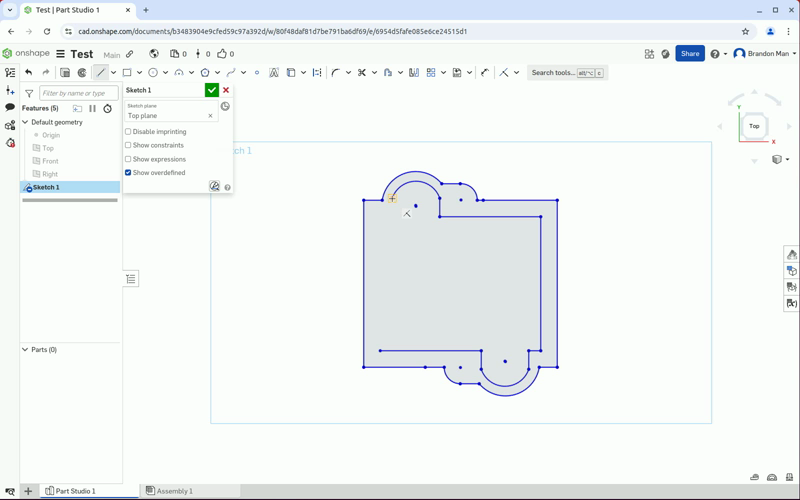
click(392, 198)
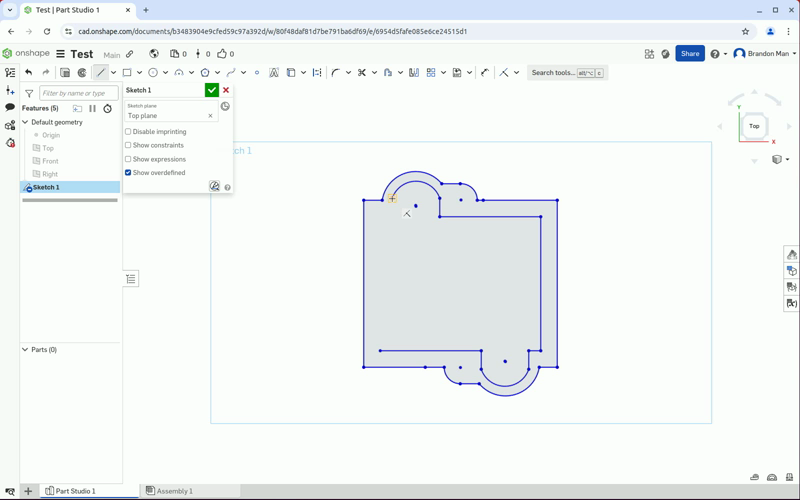
key_down(shift)
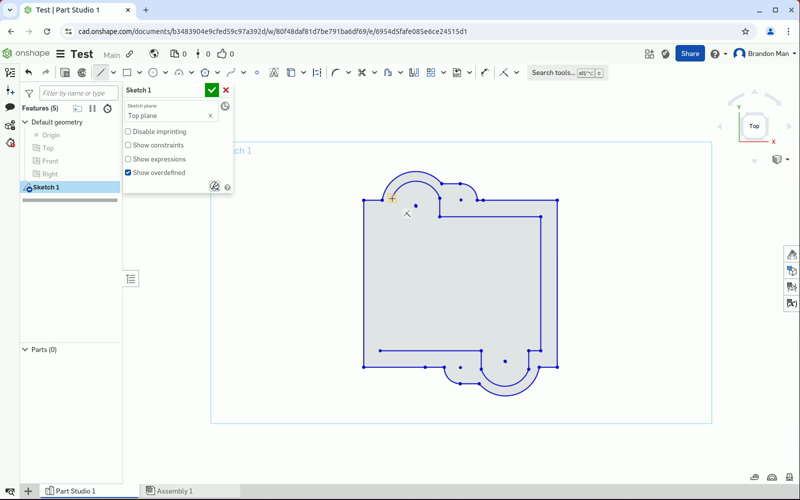
mouse_move(422, 198)
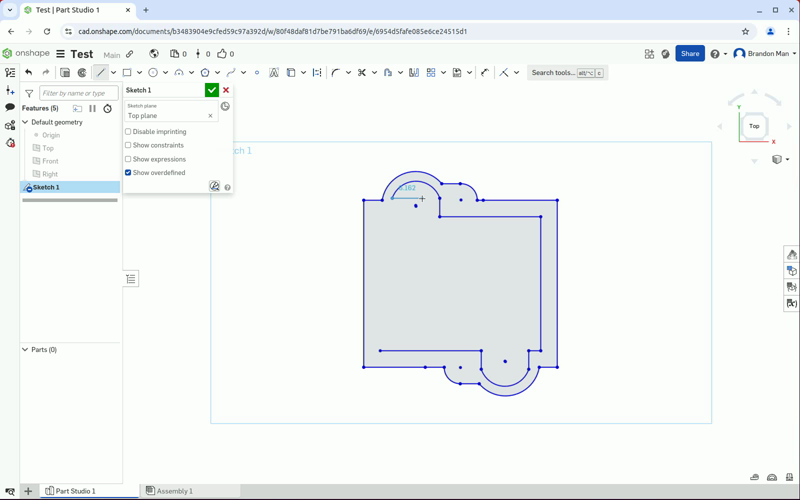
mouse_move(392, 216)
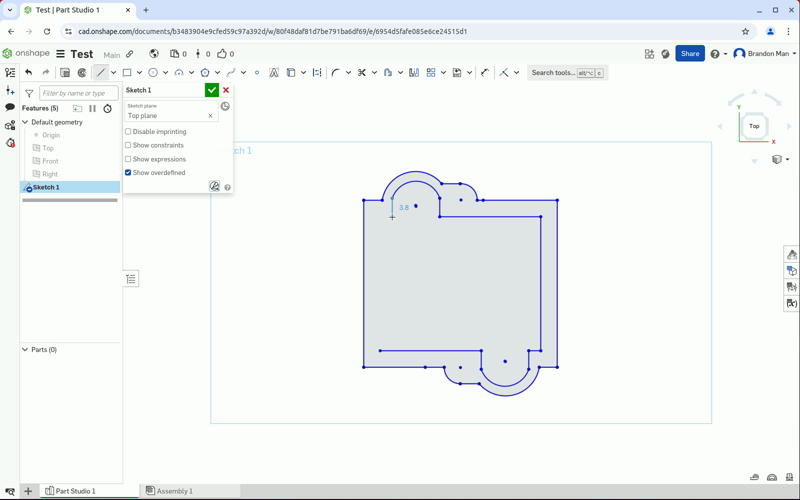
click(392, 216)
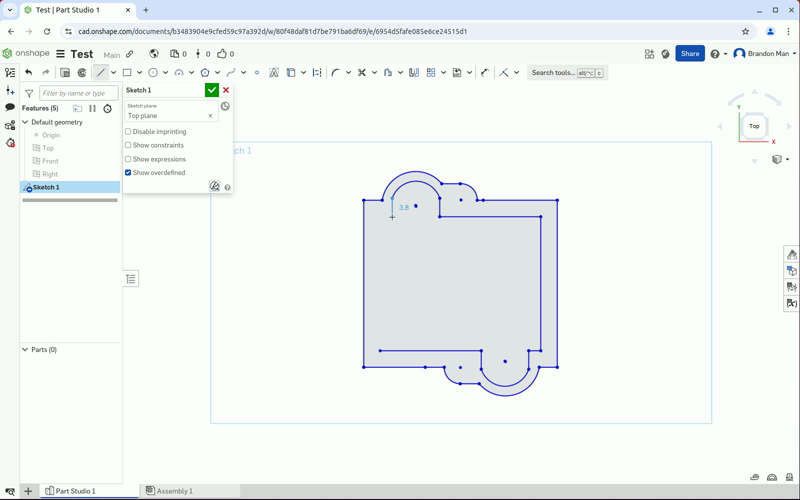
key_up(shift)
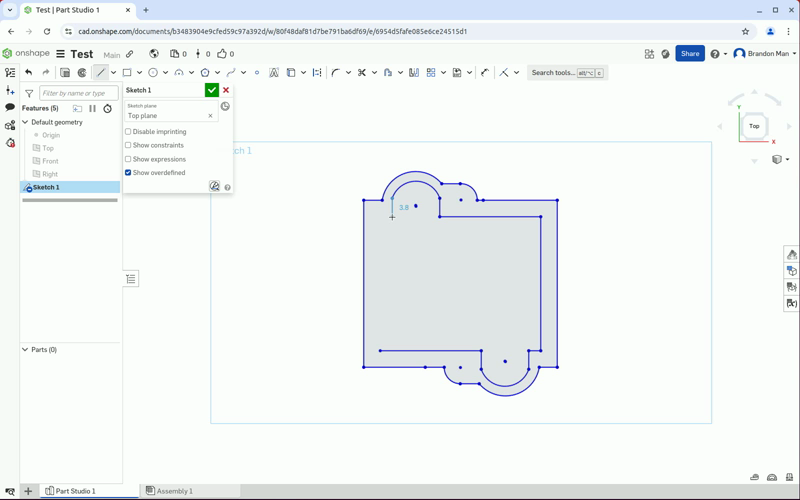
key_down(shift)
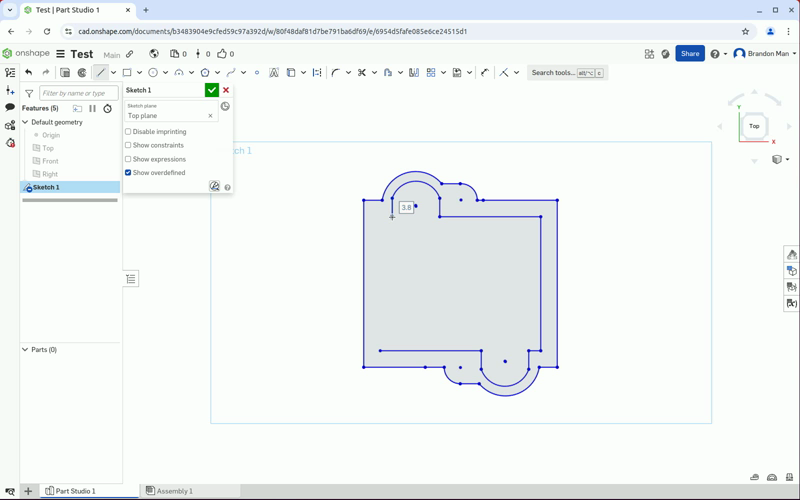
mouse_move(422, 216)
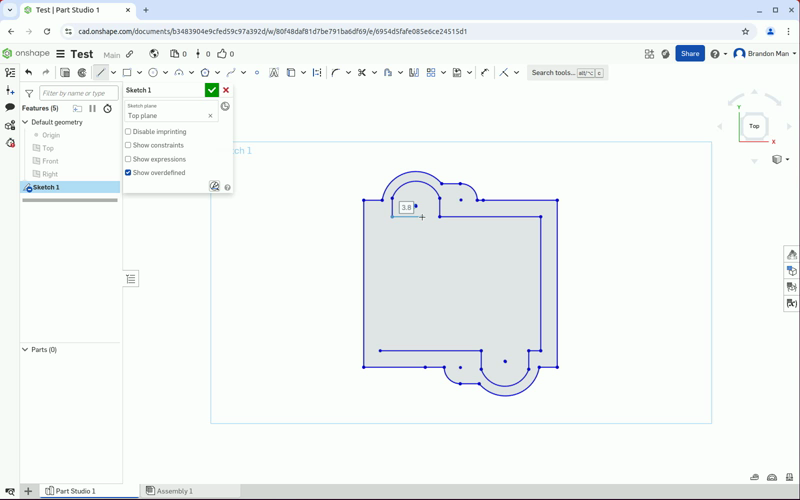
mouse_move(380, 216)
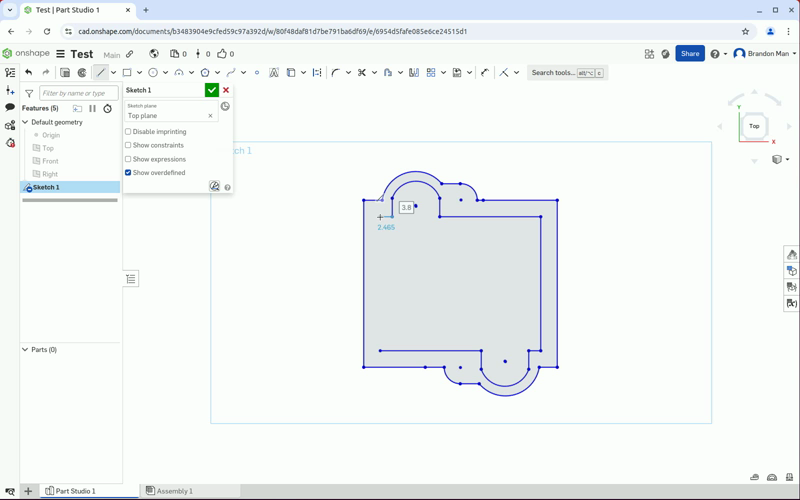
click(380, 216)
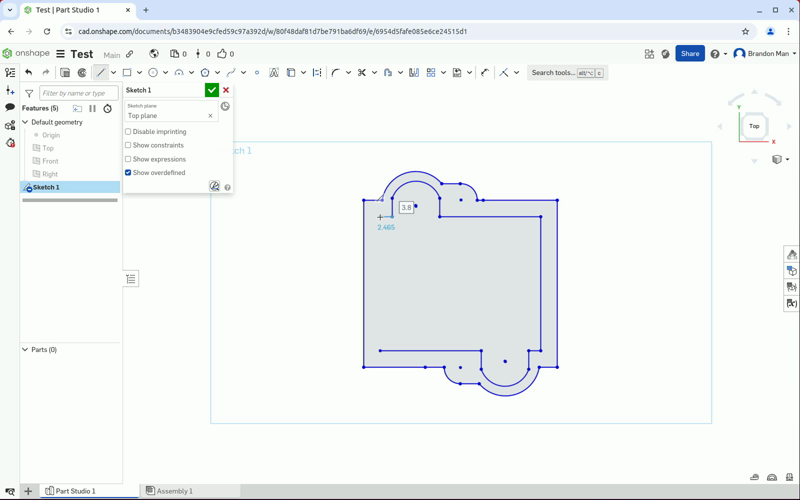
key_up(shift)
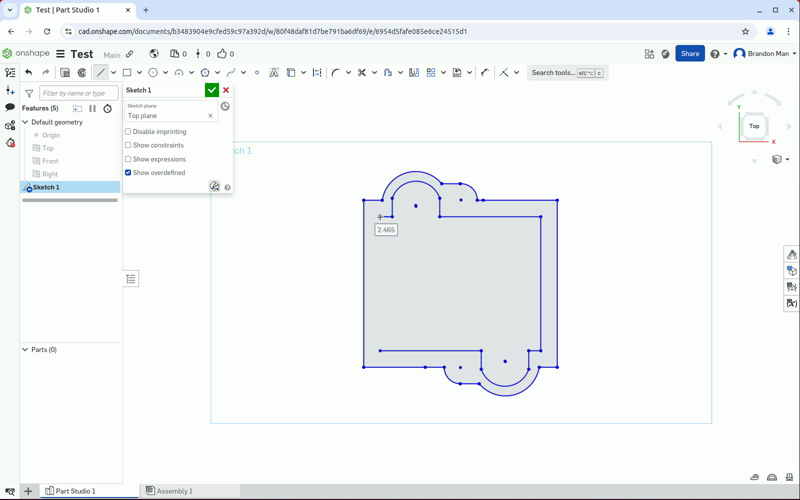
key_down(shift)
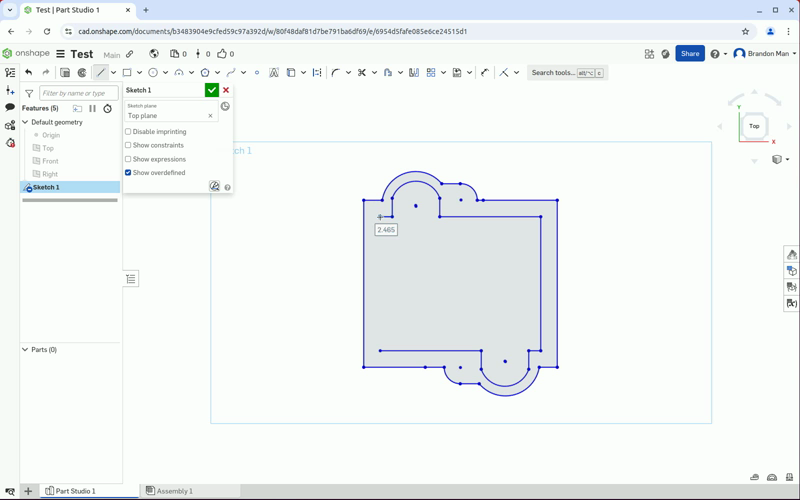
mouse_move(380, 350)
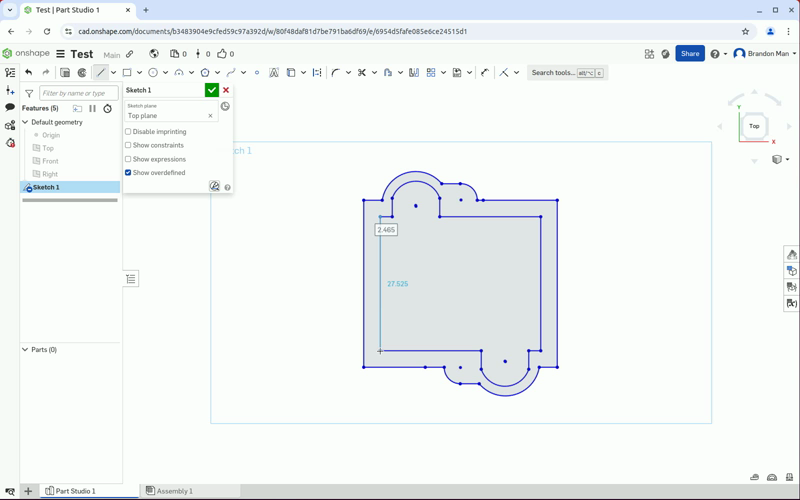
key_up(shift)
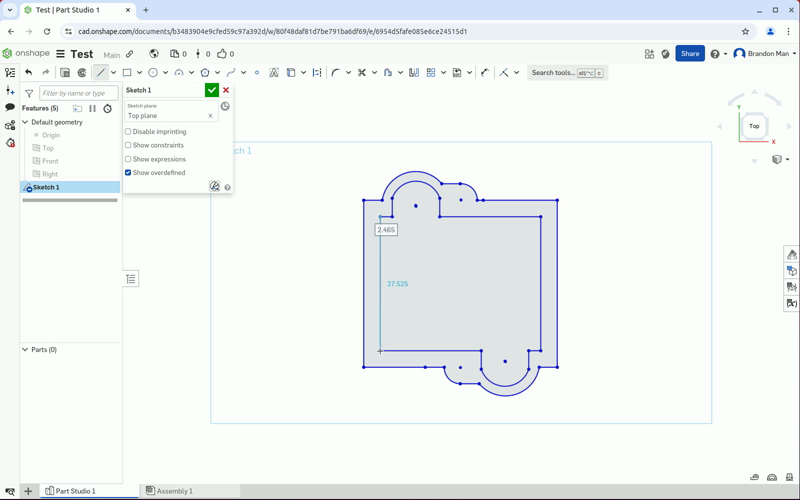
click(380, 350)
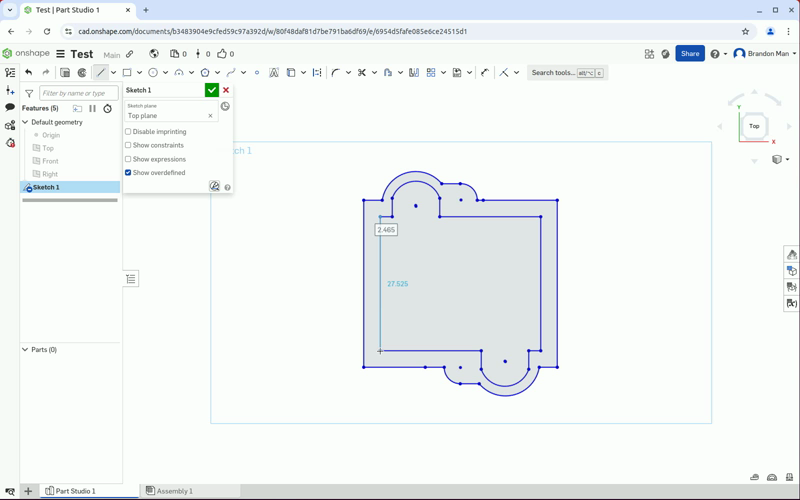
key(esc)
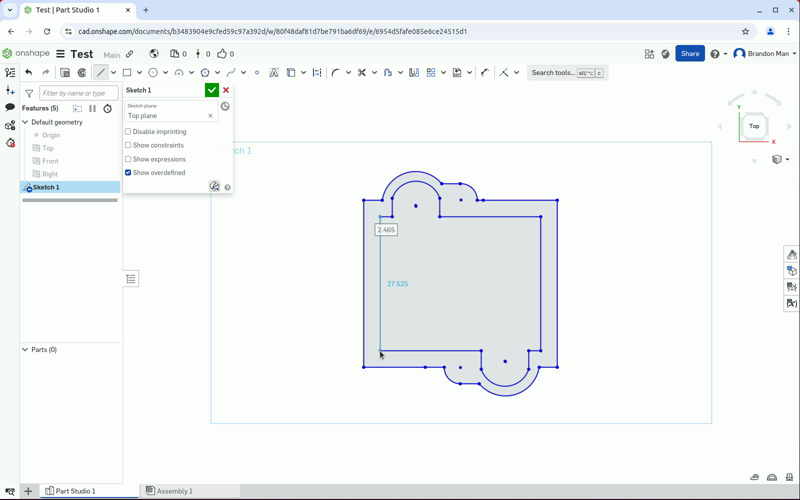
key(c)
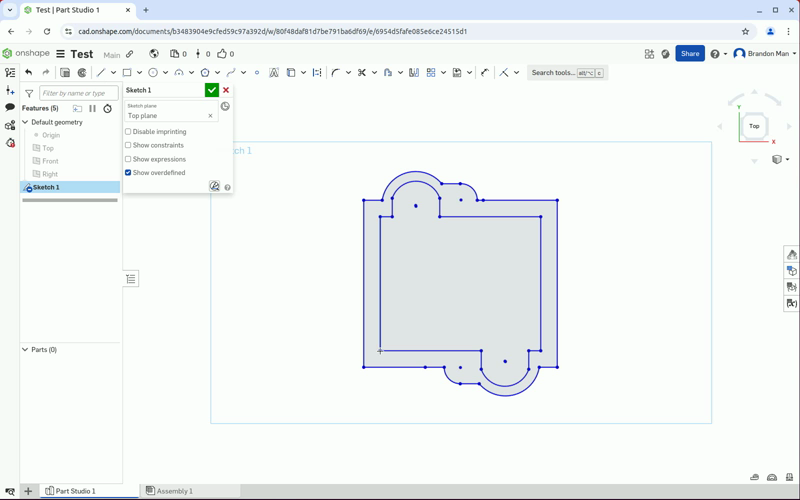
key_down(shift)
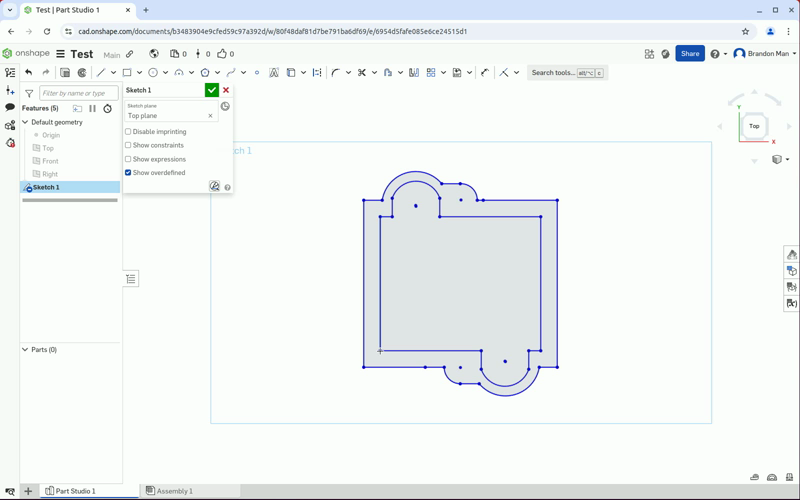
mouse_move(460, 367)
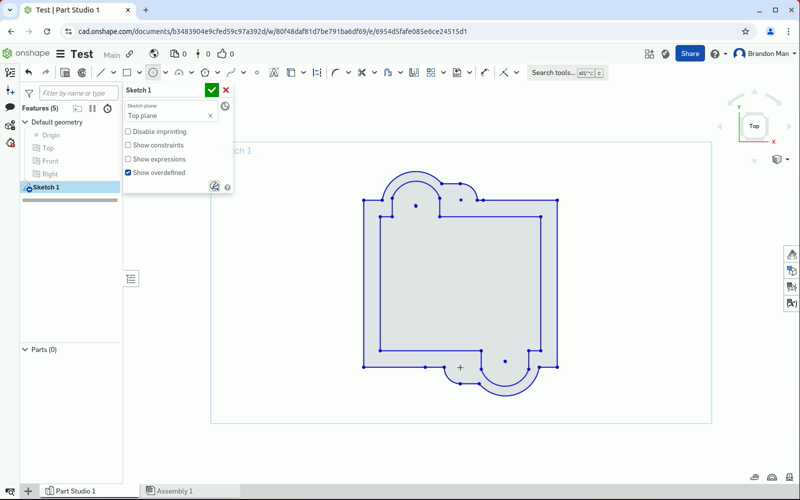
click(460, 367)
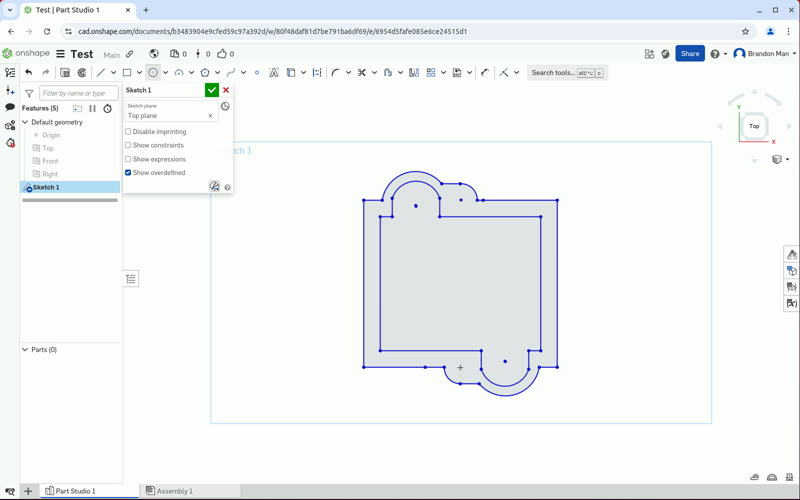
key_up(shift)
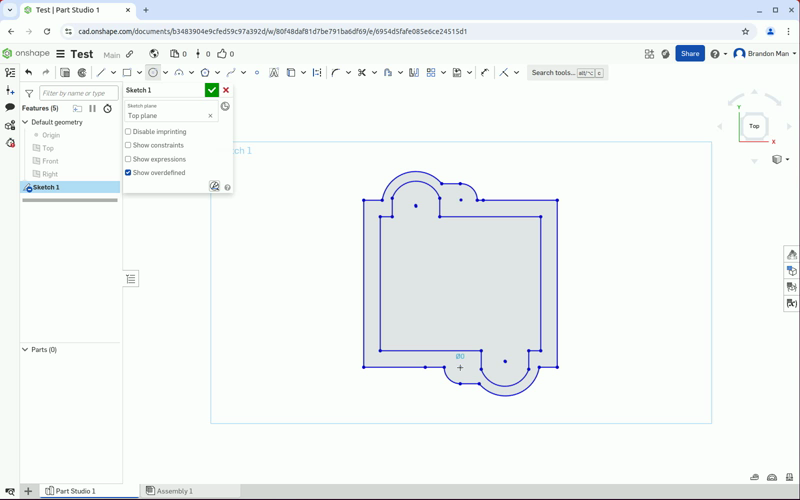
mouse_move(466, 367)
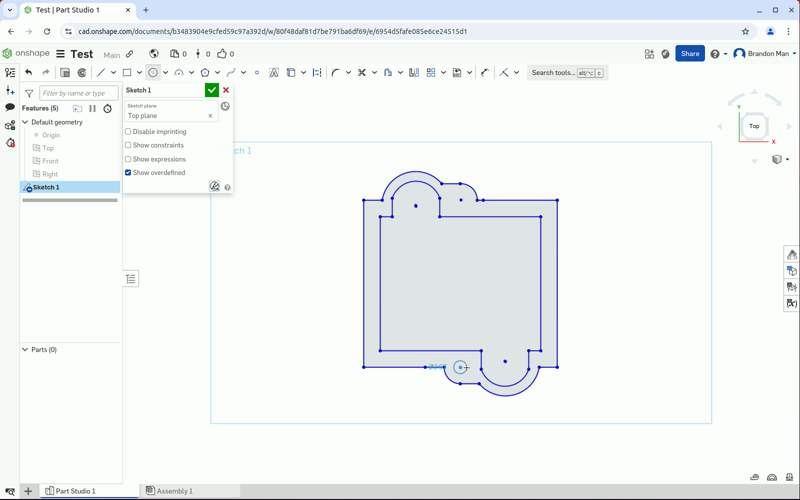
click(466, 367)
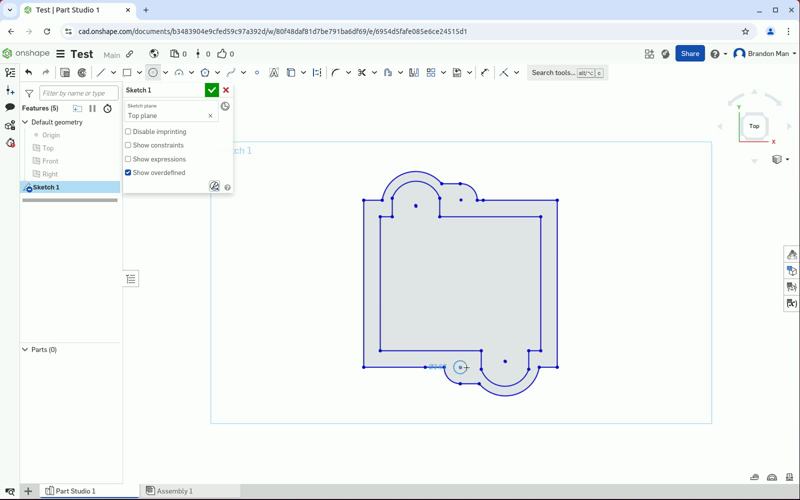
key(esc)
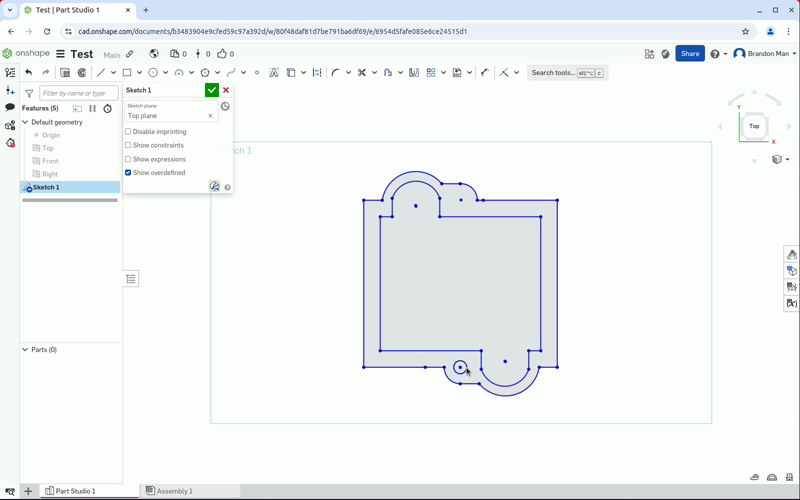
key(c)
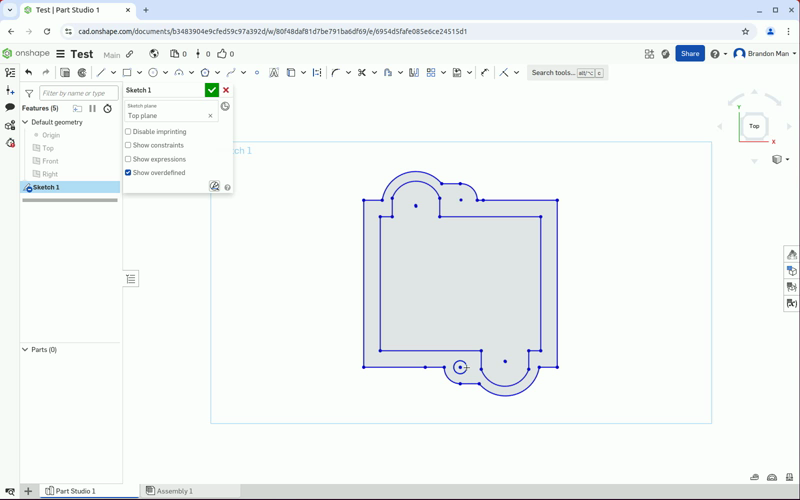
key_down(shift)
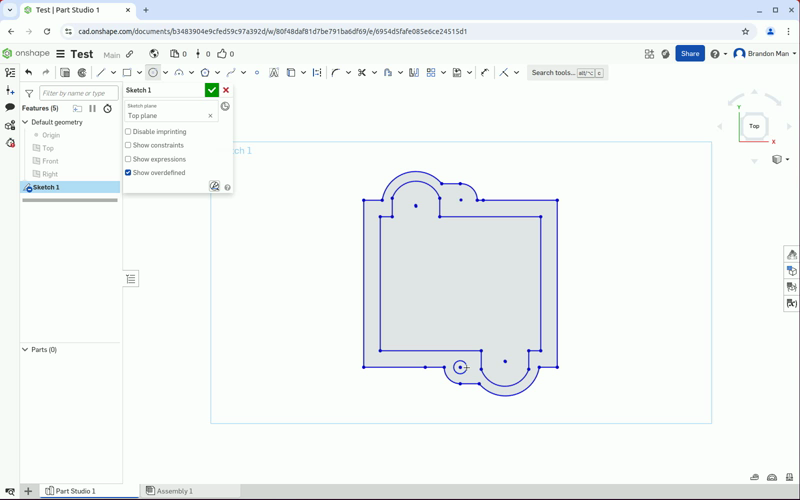
mouse_move(460, 200)
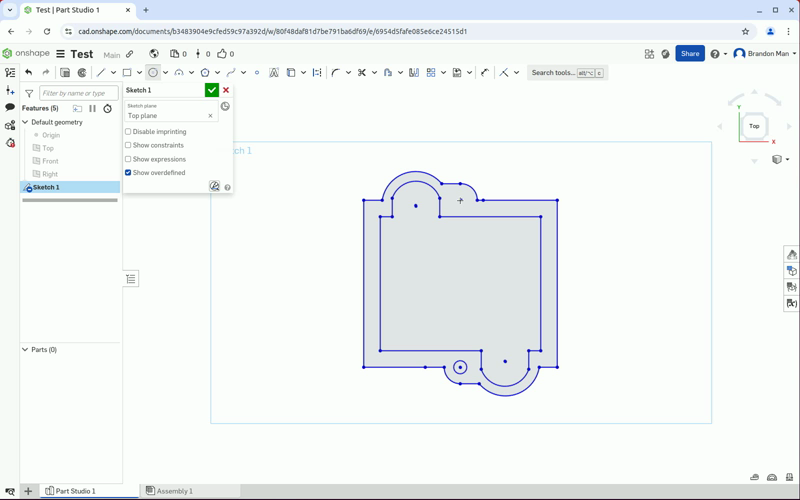
click(460, 200)
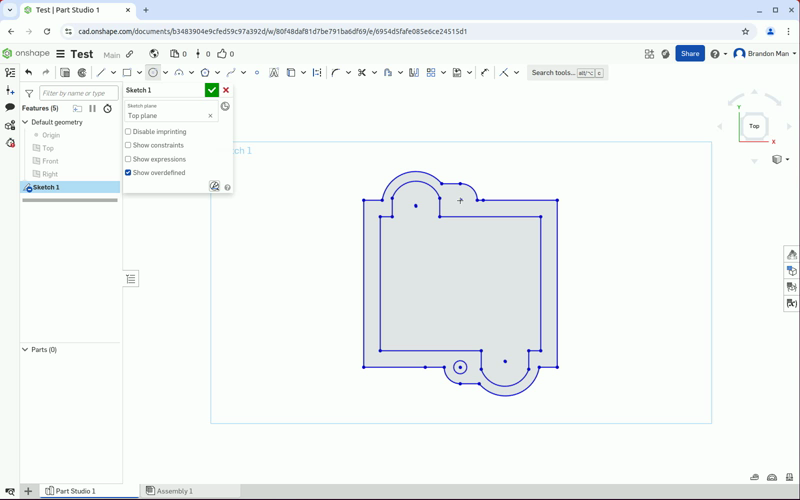
key_up(shift)
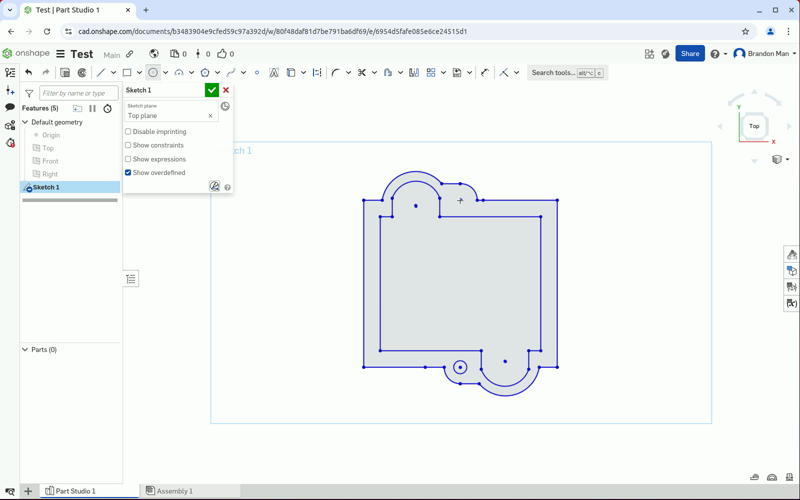
mouse_move(466, 200)
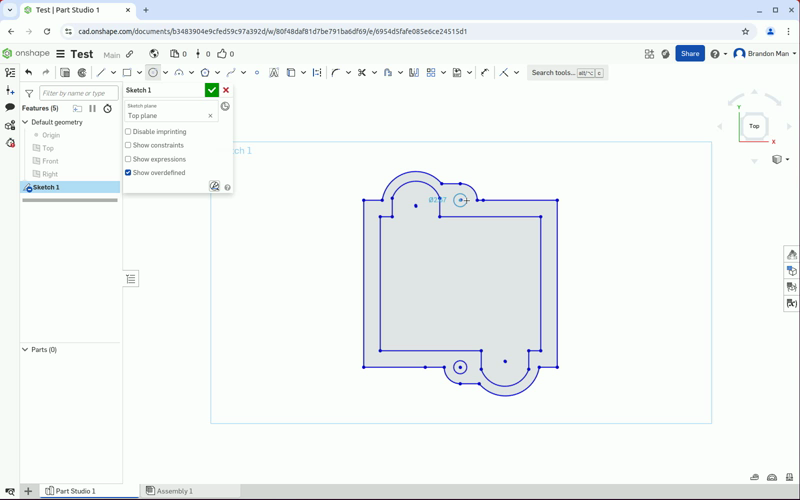
click(466, 200)
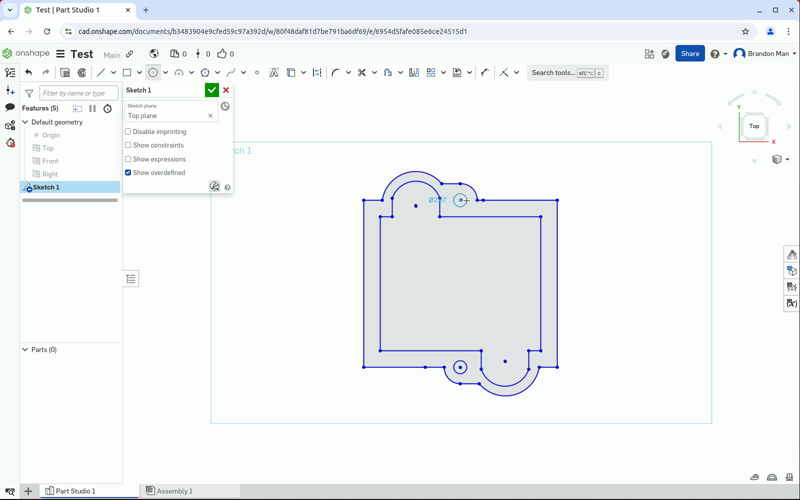
key(esc)
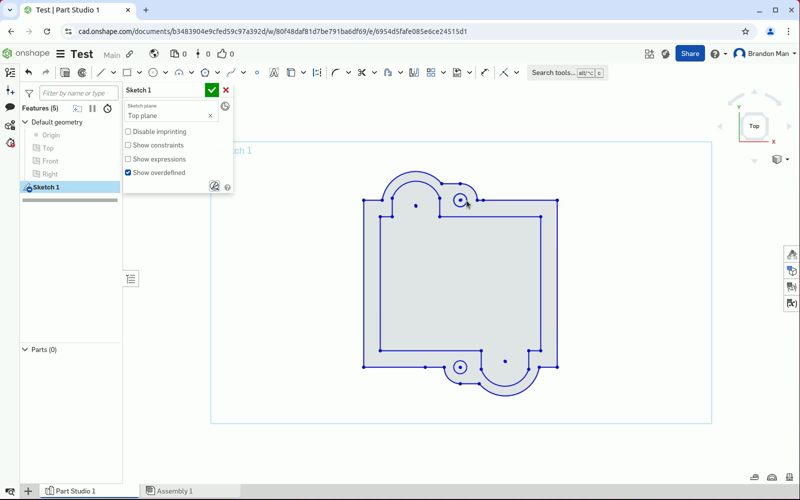
mouse_move(481, 208)
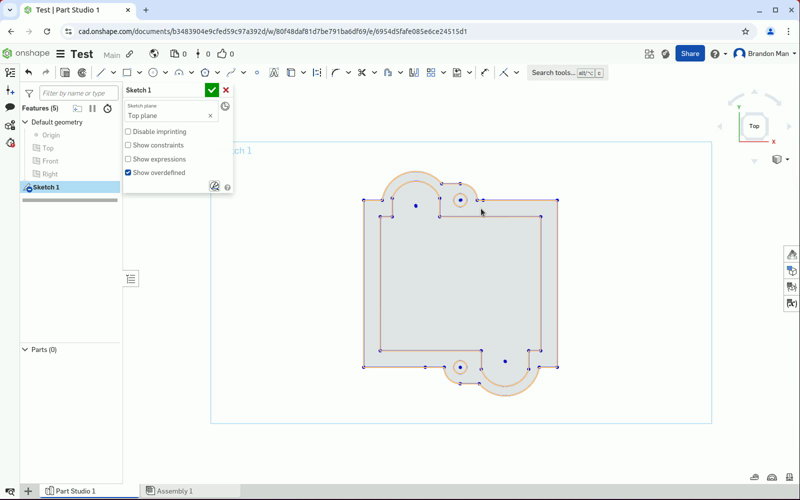
click(481, 208)
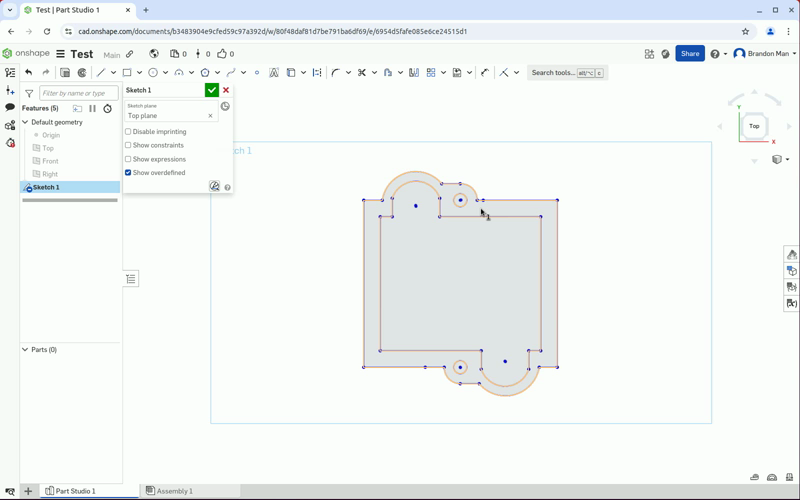
mouse_move(73, 352)
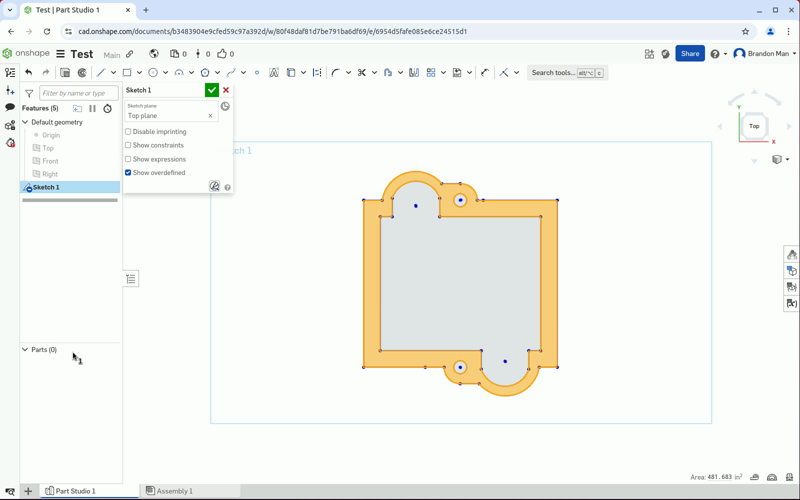
key(shift+y)
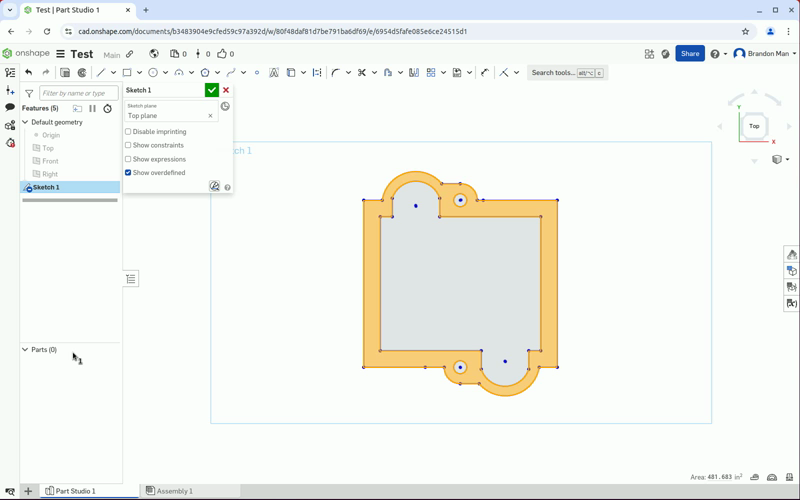
key(shift+e)
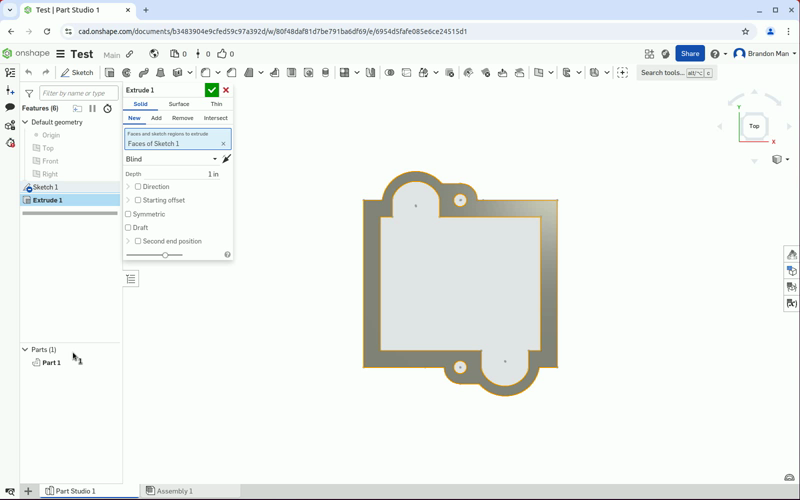
mouse_move(143, 106)
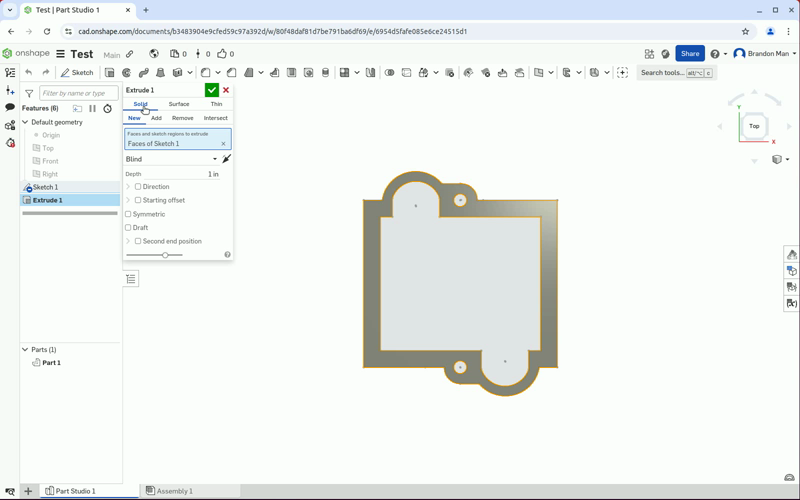
click(143, 106)
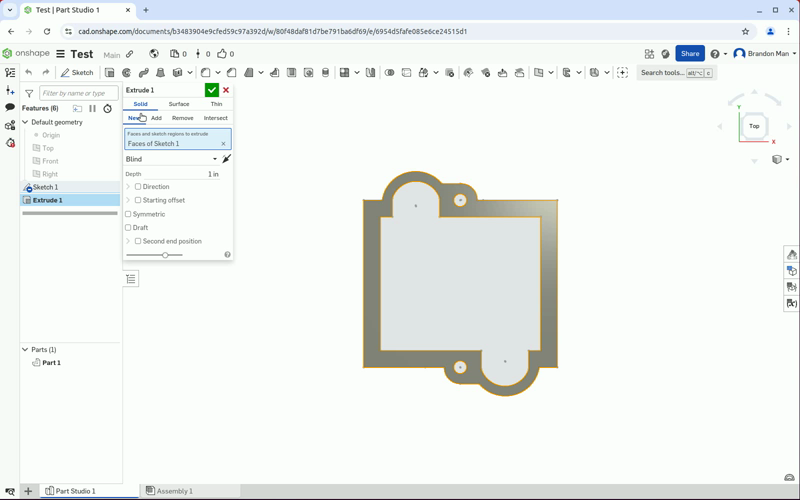
mouse_move(137, 120)
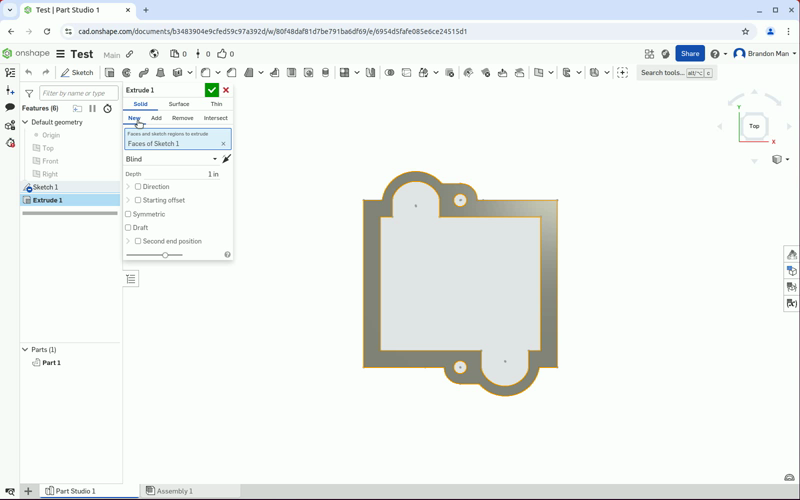
click(137, 120)
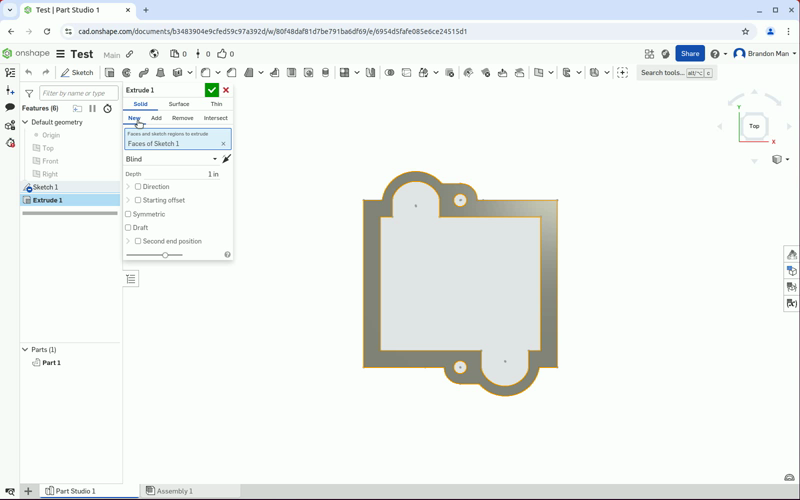
key(tab, 4)
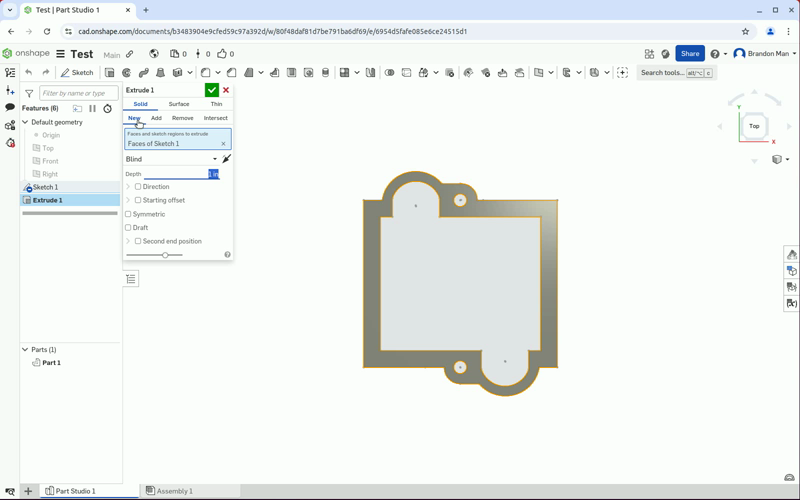
text(-6.74)
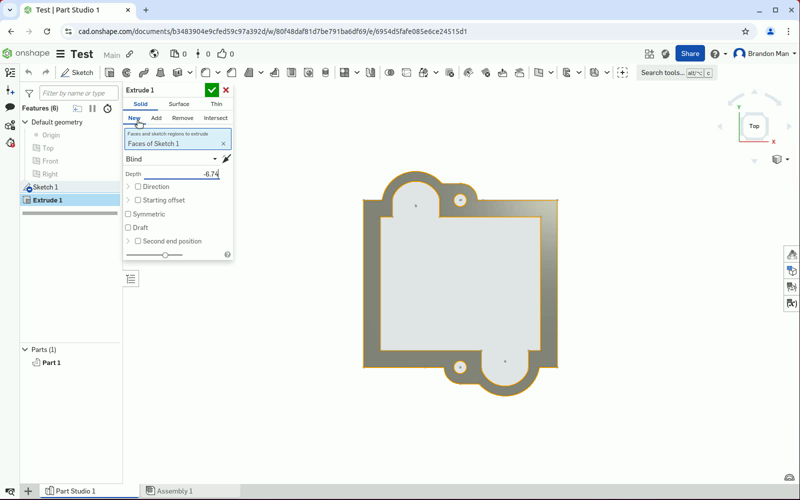
key(enter)
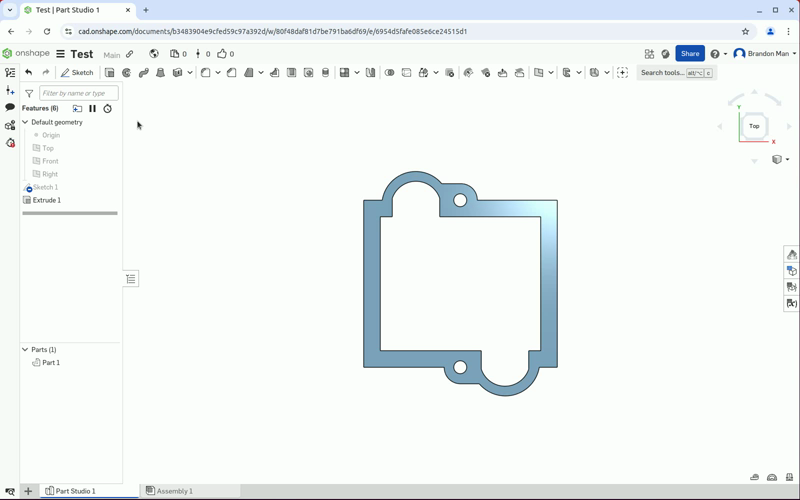
key(shift+h)
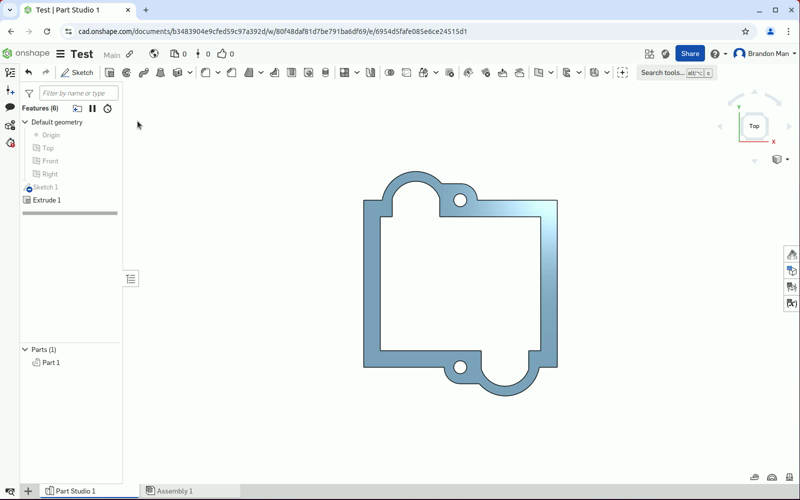
key(shift+h)
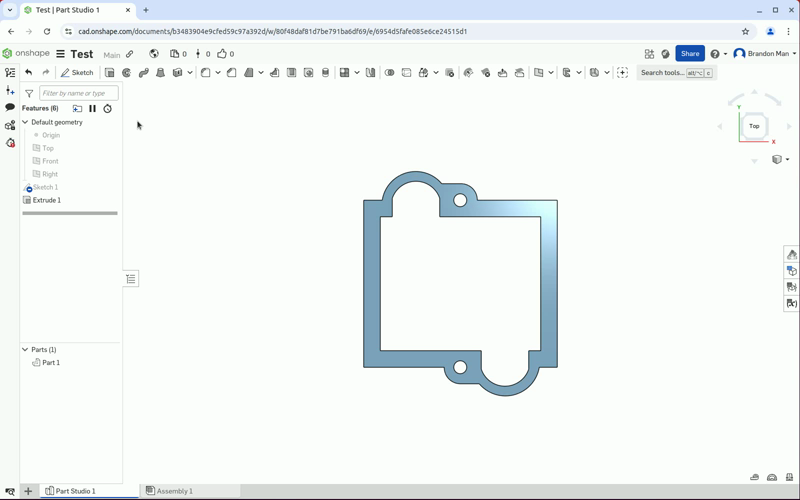
mouse_move(73, 189)
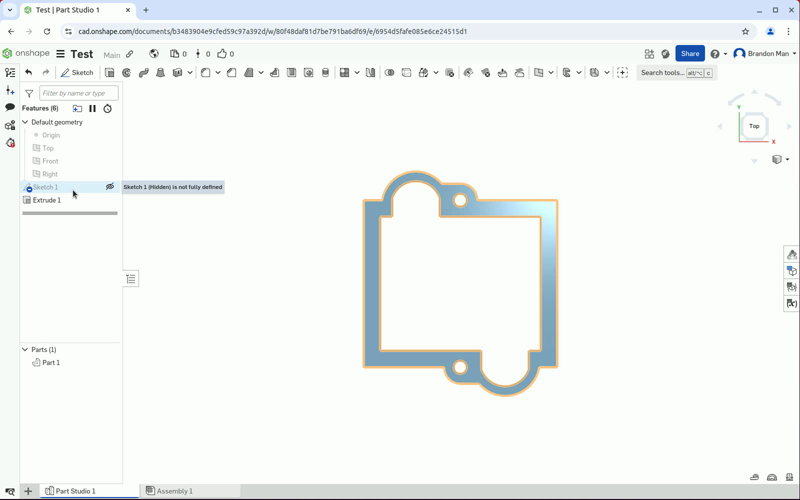
click(73, 189)
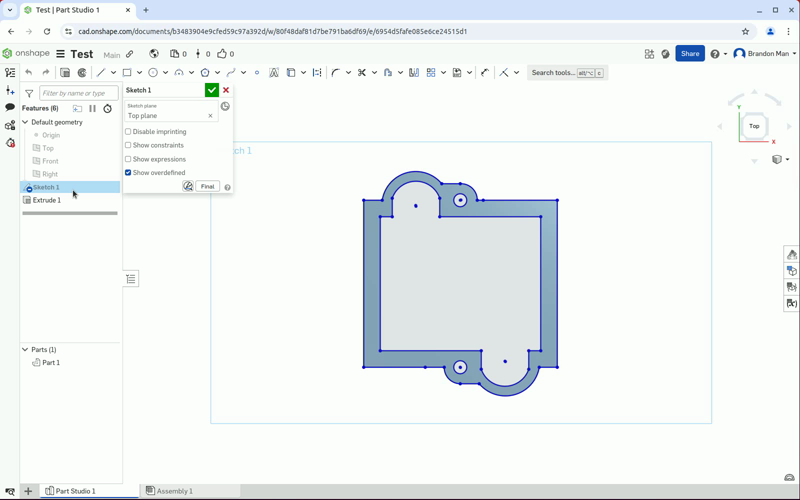
mouse_move(229, 92)
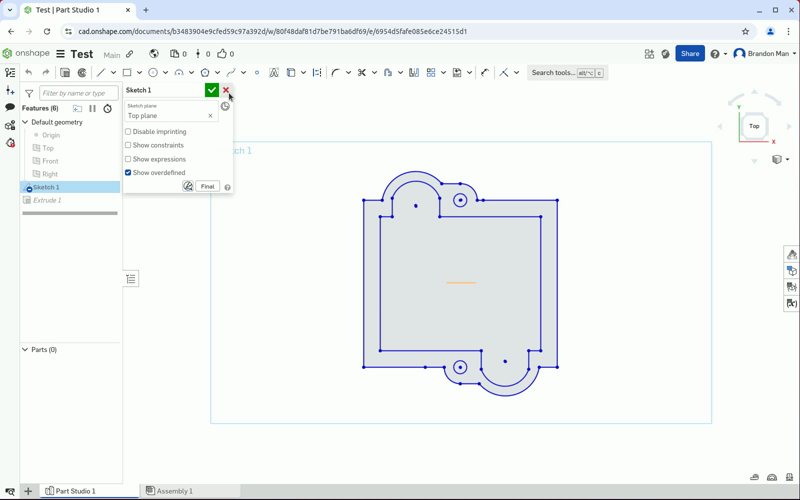
click(229, 92)
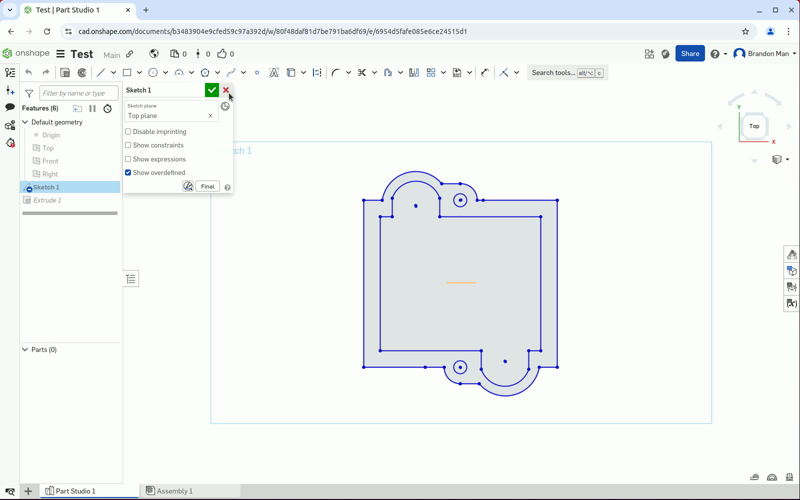
key(shift+s)
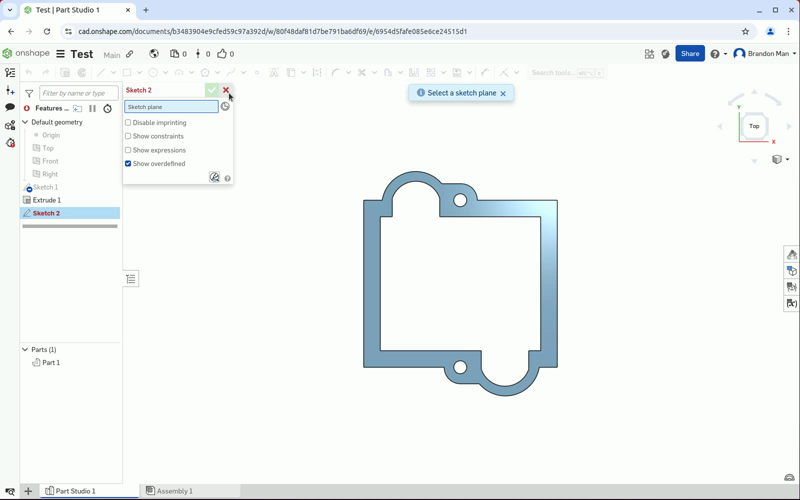
mouse_move(73, 150)
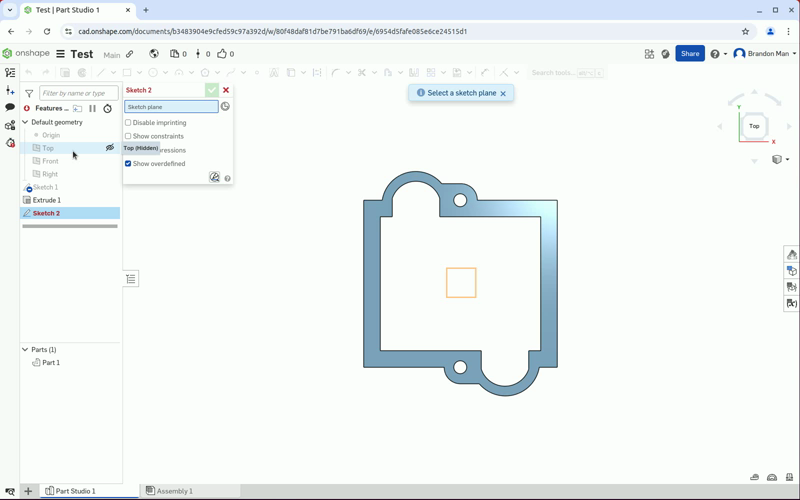
click(73, 150)
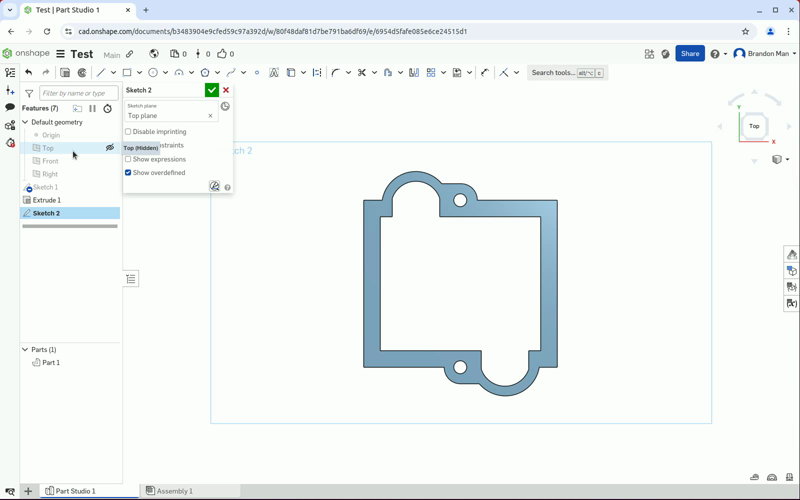
mouse_move(73, 352)
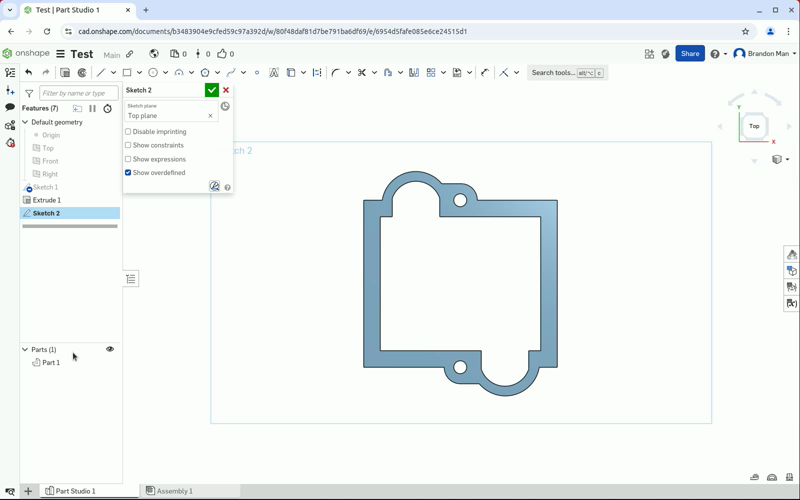
key(y)
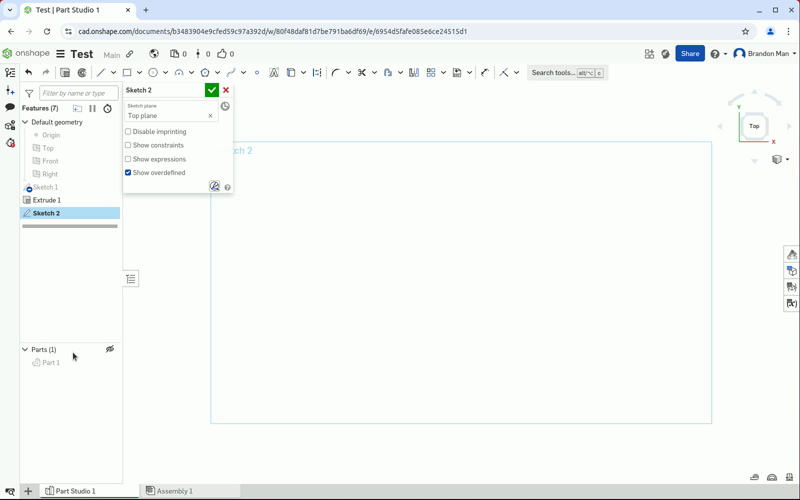
key(l)
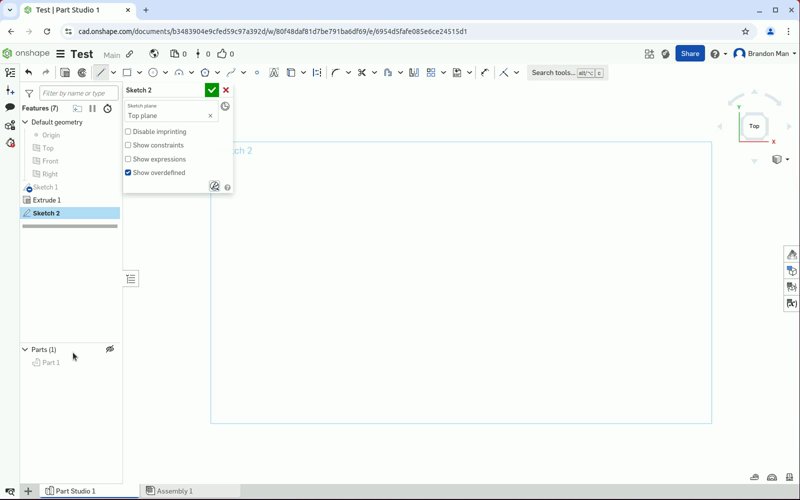
key_down(shift)
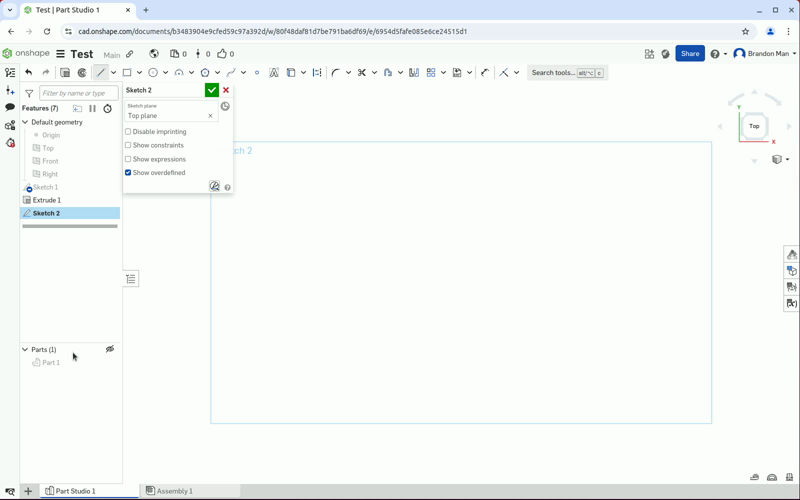
mouse_move(392, 215)
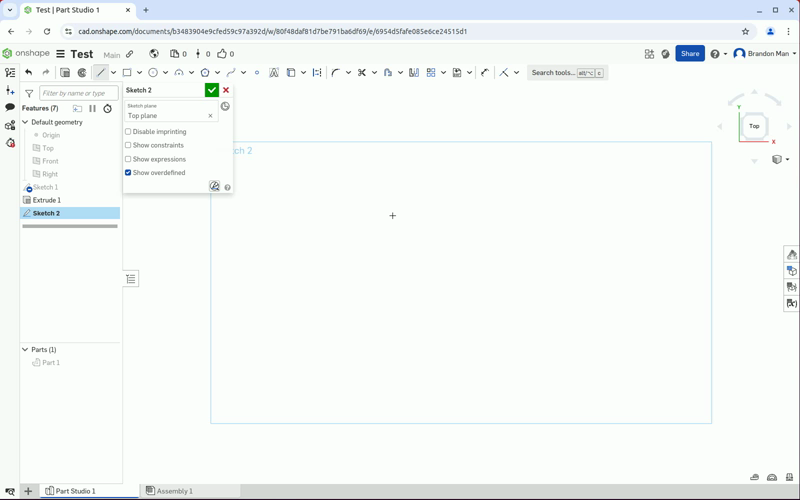
click(392, 215)
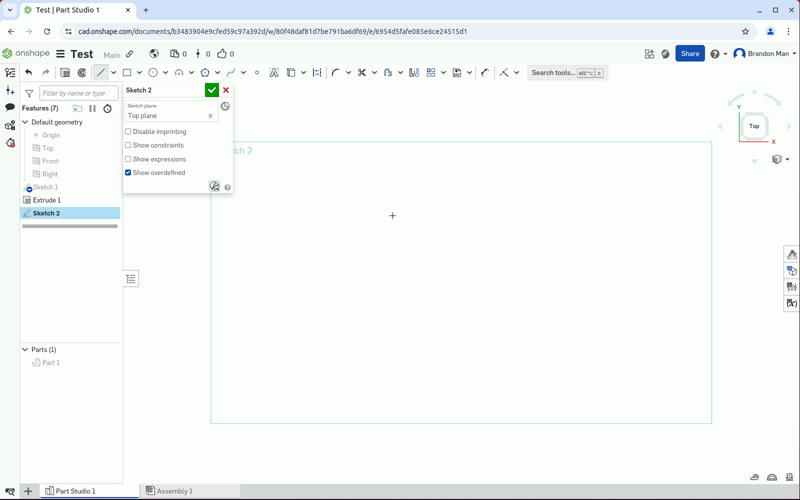
key_up(shift)
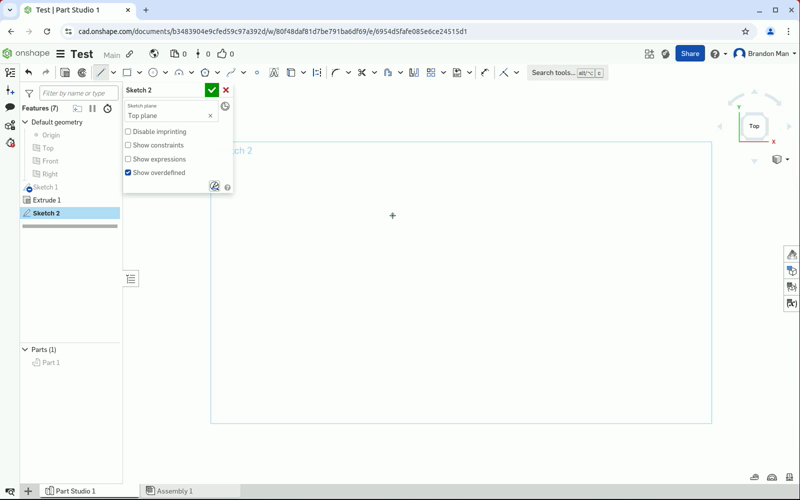
key_down(shift)
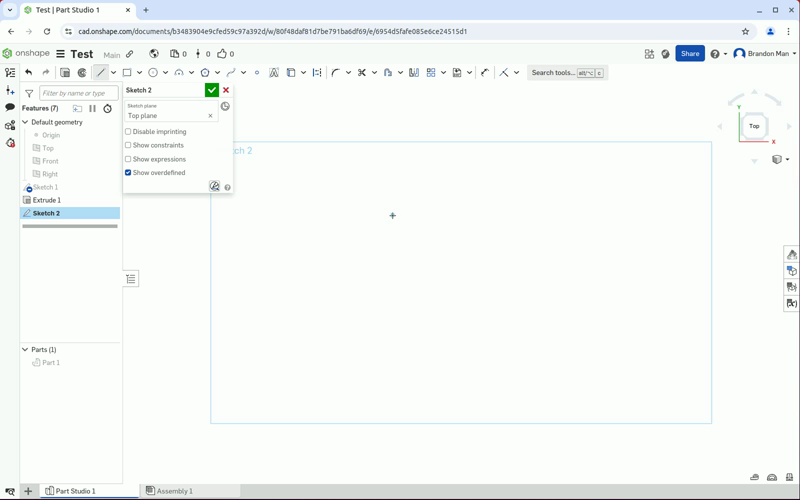
mouse_move(422, 215)
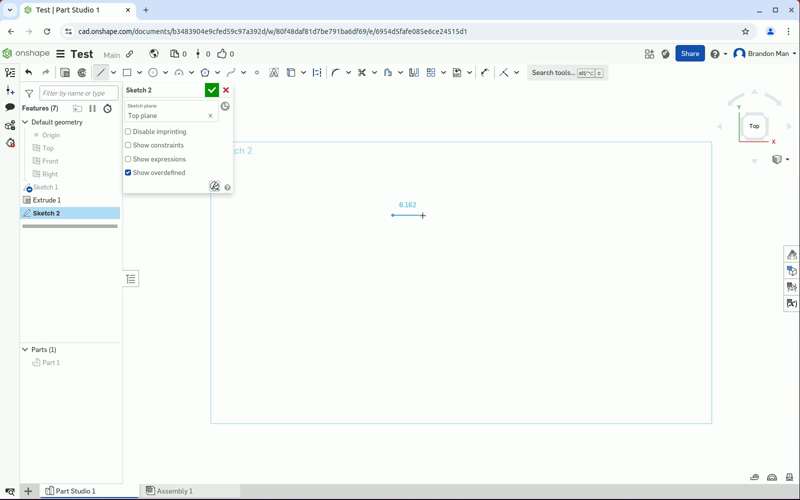
mouse_move(440, 215)
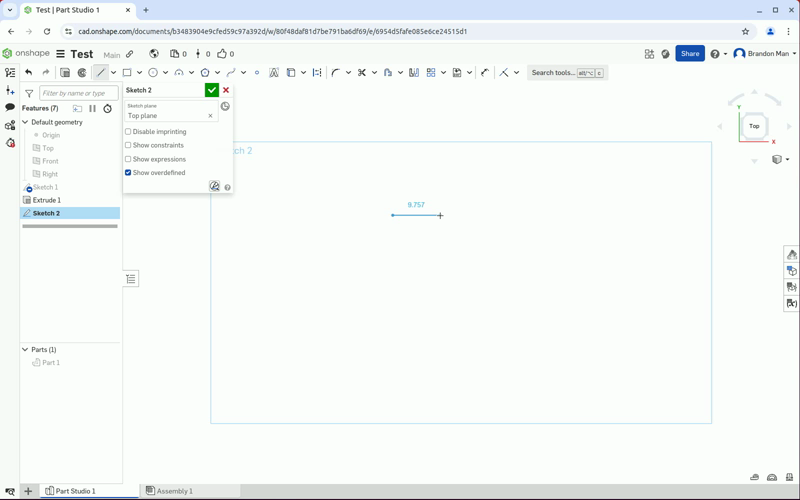
click(440, 215)
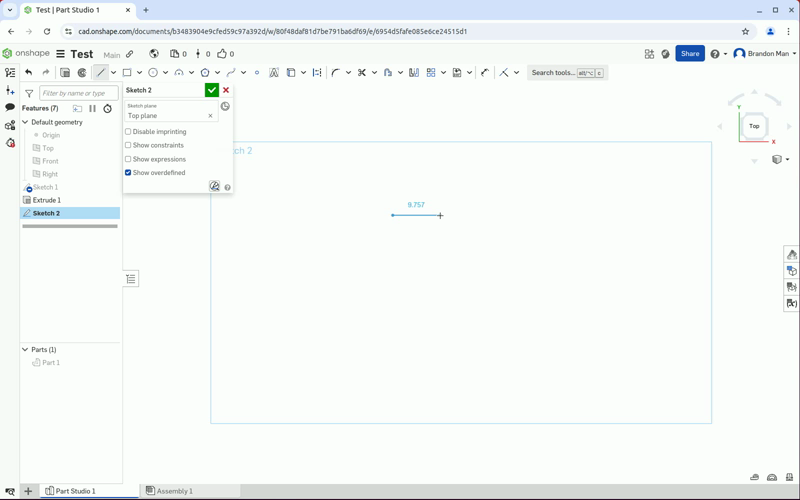
key_up(shift)
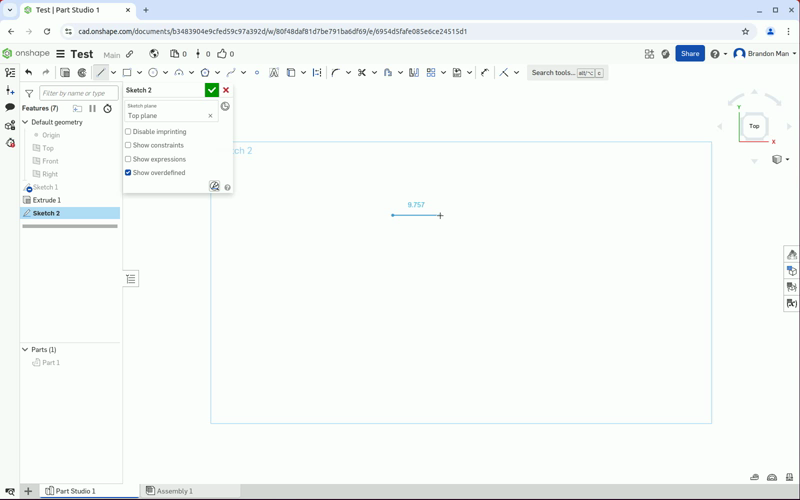
key_down(shift)
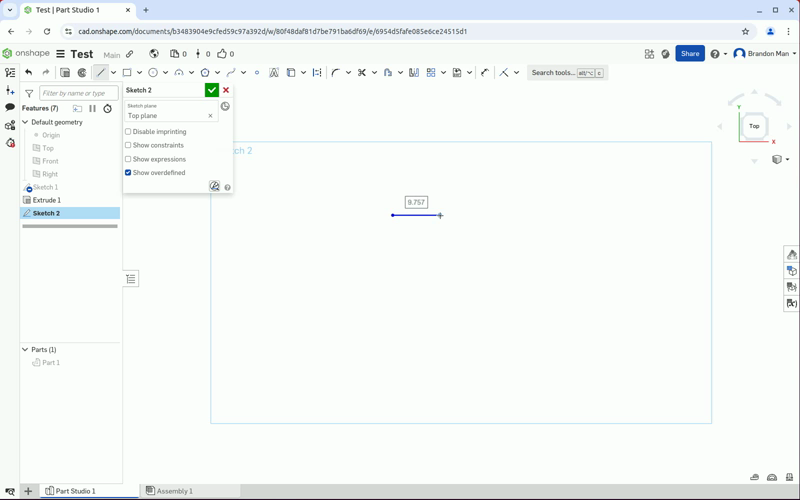
mouse_move(470, 215)
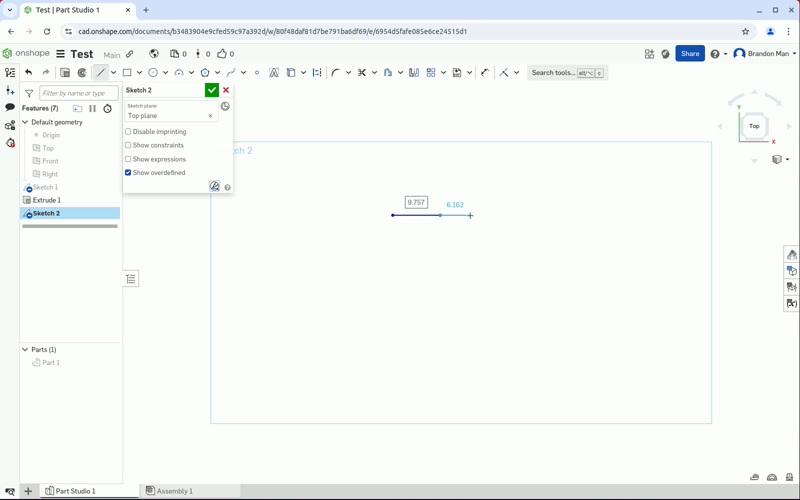
mouse_move(440, 196)
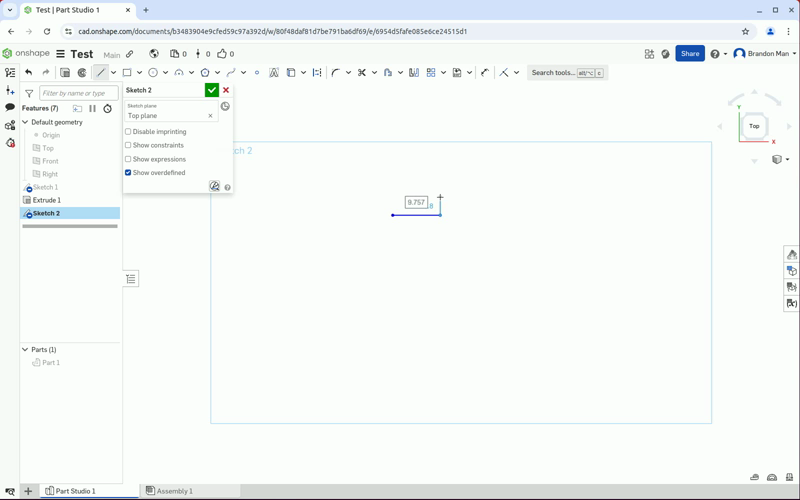
click(440, 196)
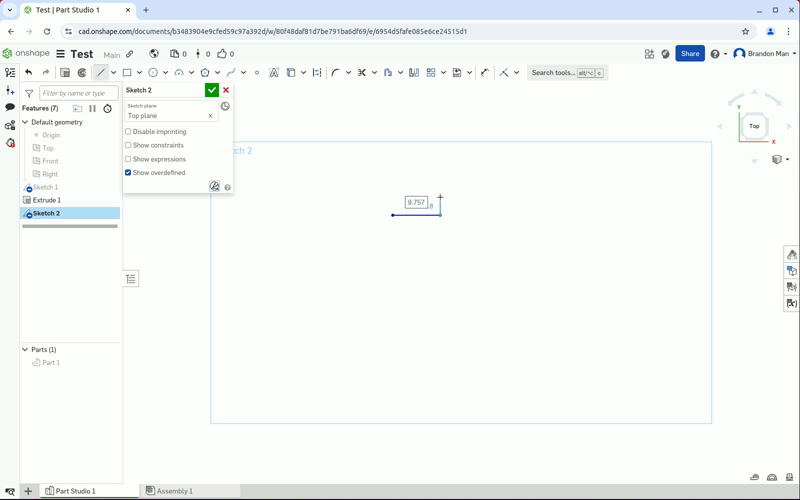
key_up(shift)
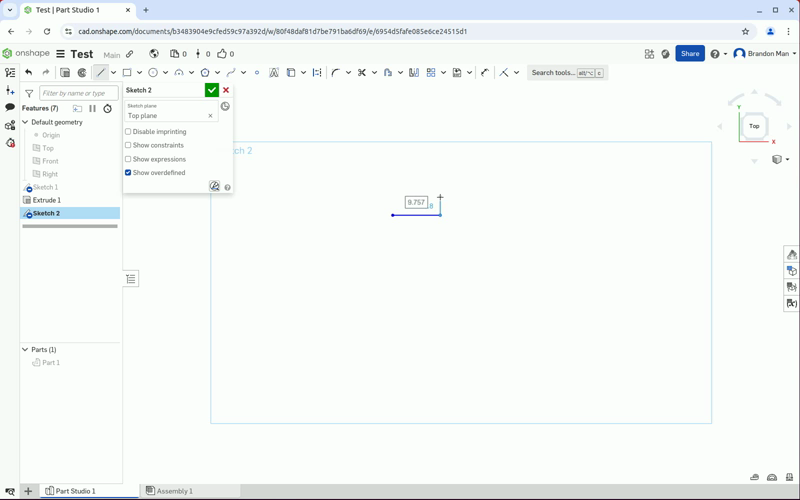
key(esc)
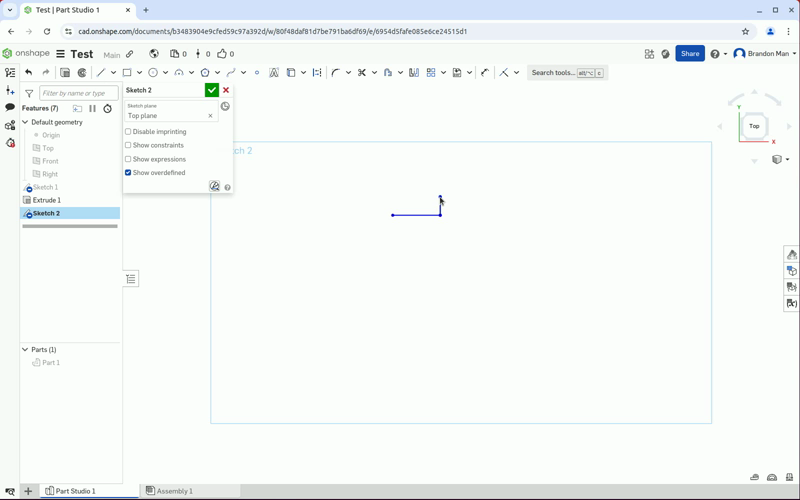
key(a)
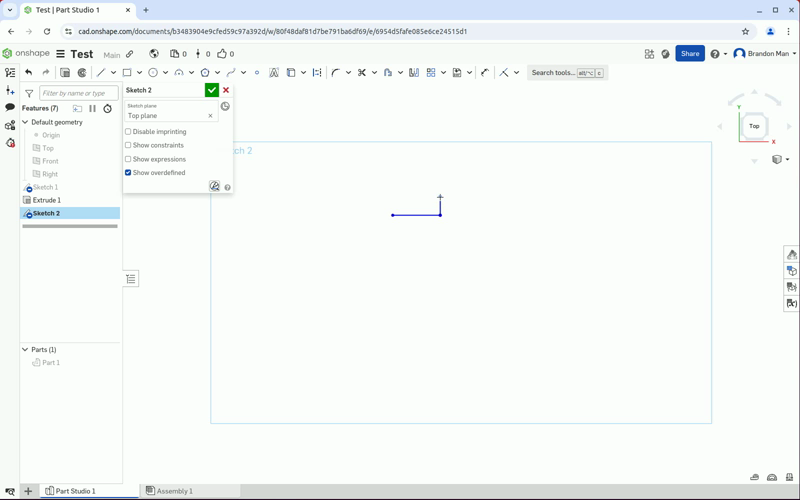
mouse_move(440, 196)
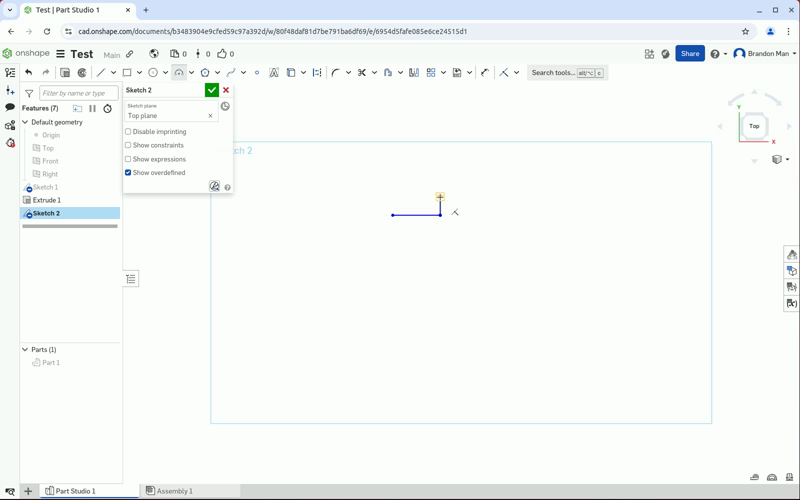
click(440, 196)
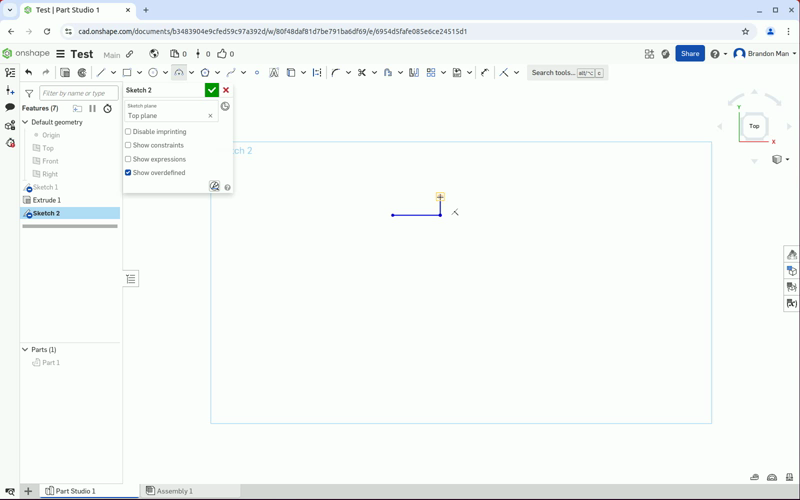
key_down(shift)
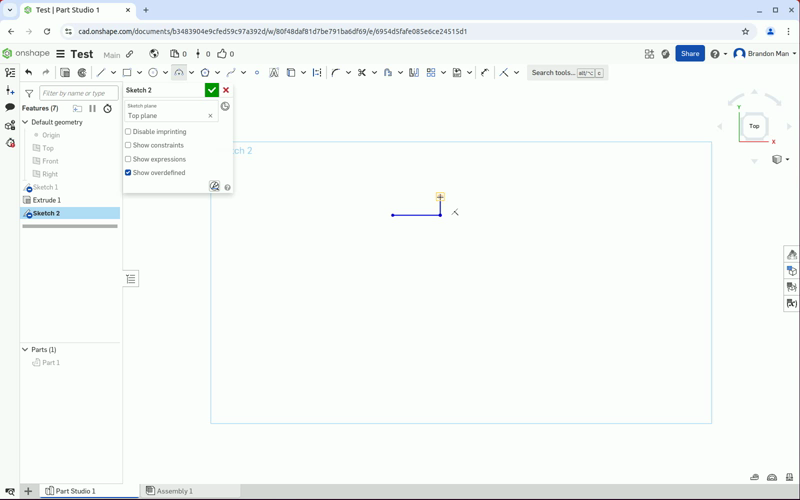
mouse_move(392, 196)
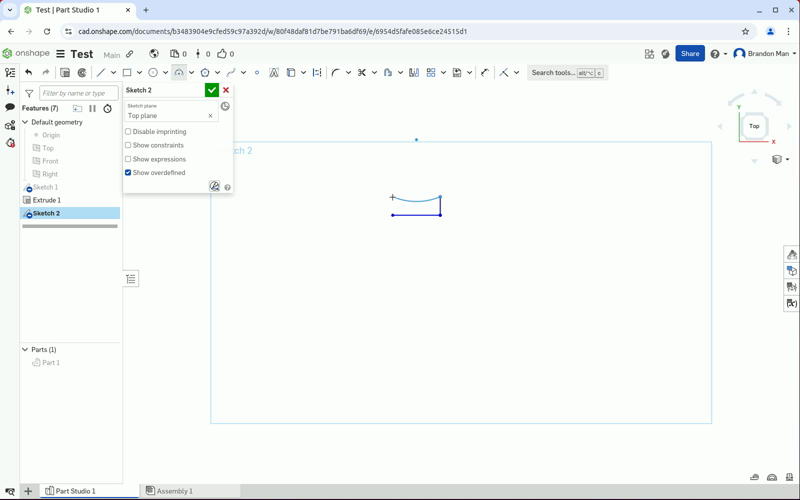
click(392, 196)
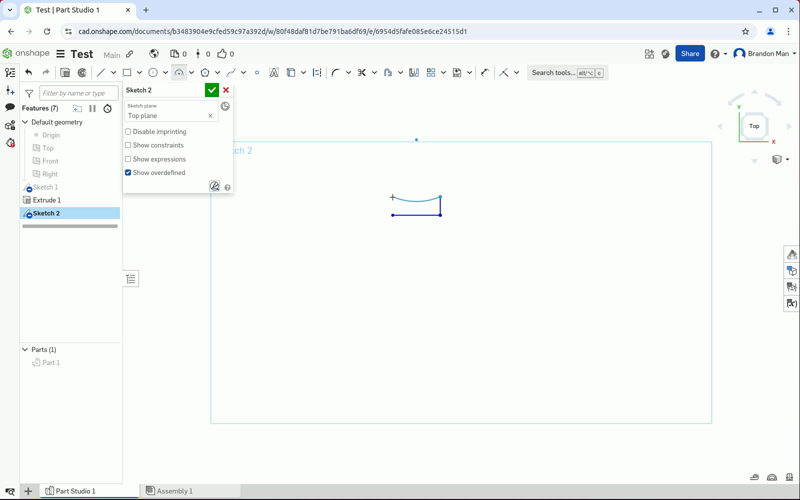
mouse_move(416, 179)
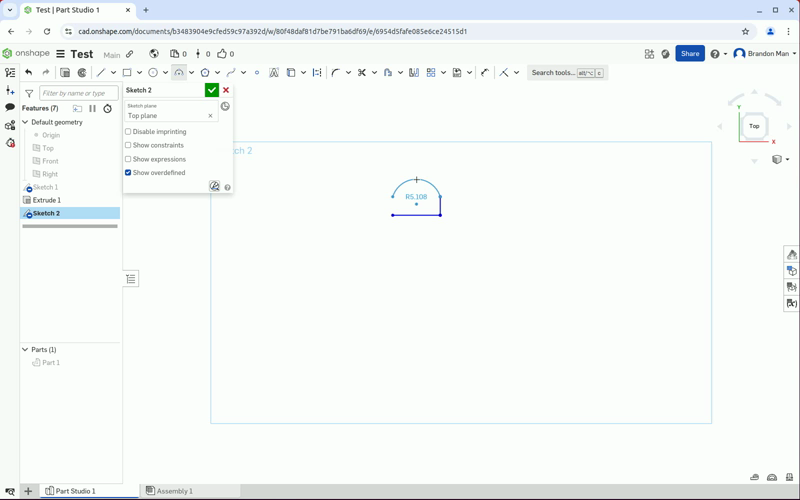
click(416, 179)
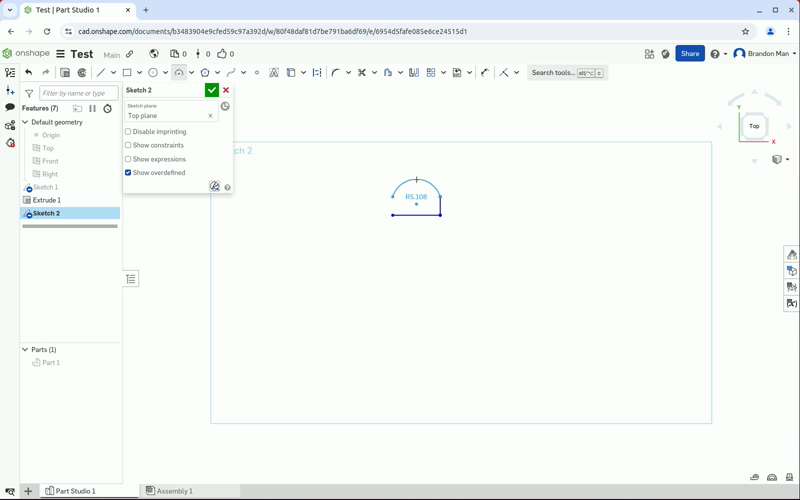
key_up(shift)
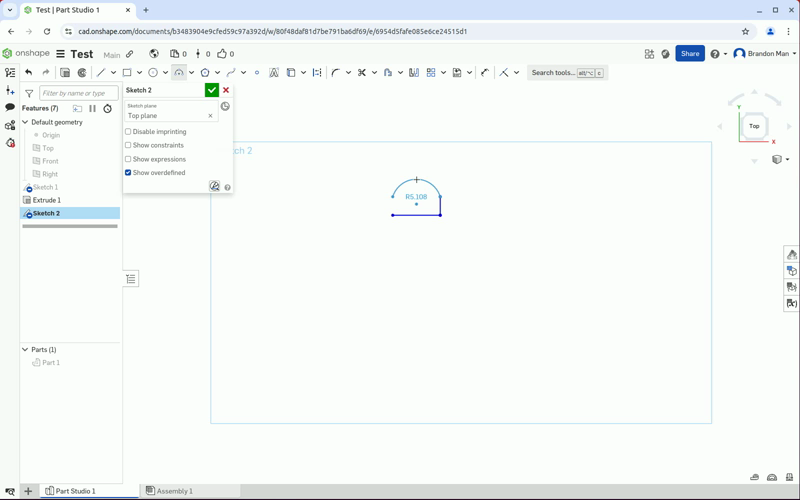
key(esc)
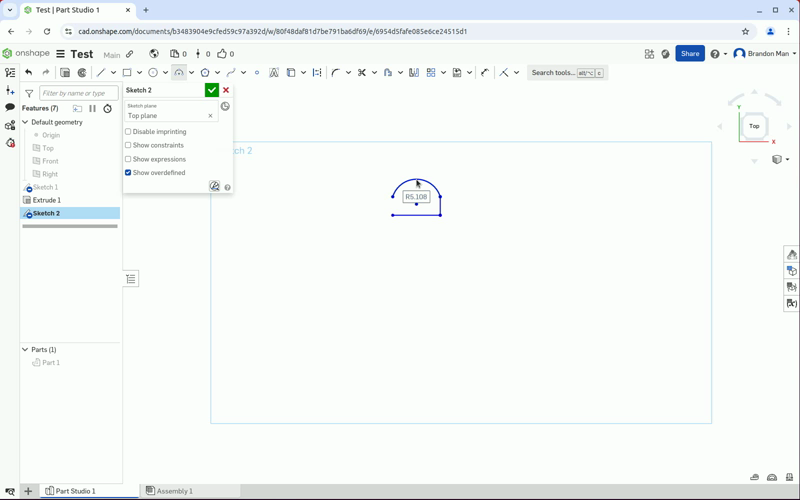
key(l)
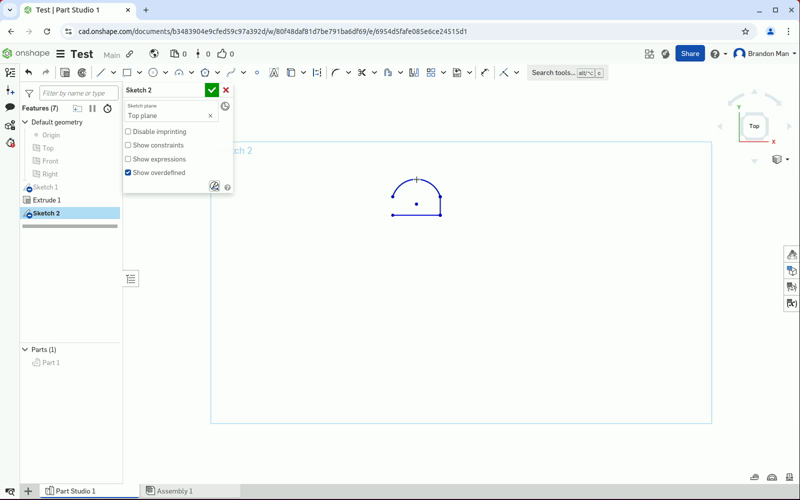
mouse_move(392, 196)
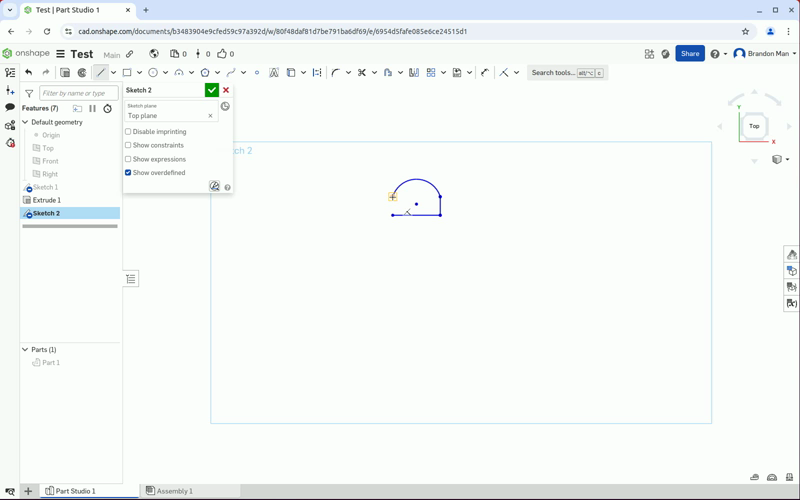
click(392, 196)
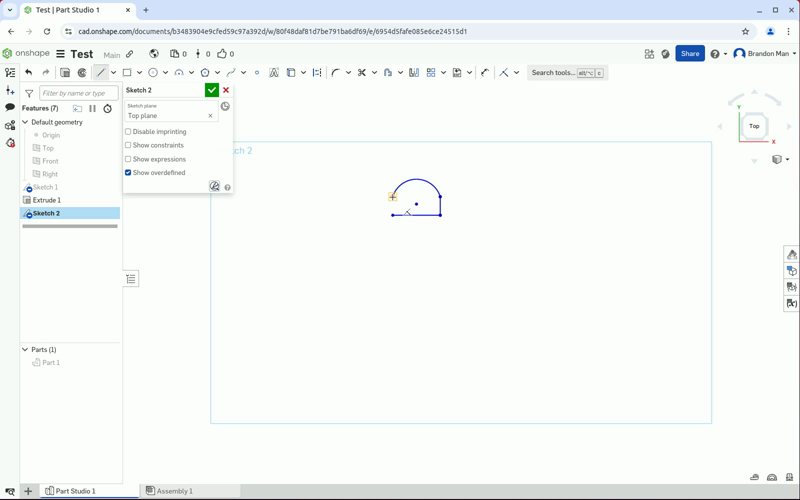
mouse_move(422, 196)
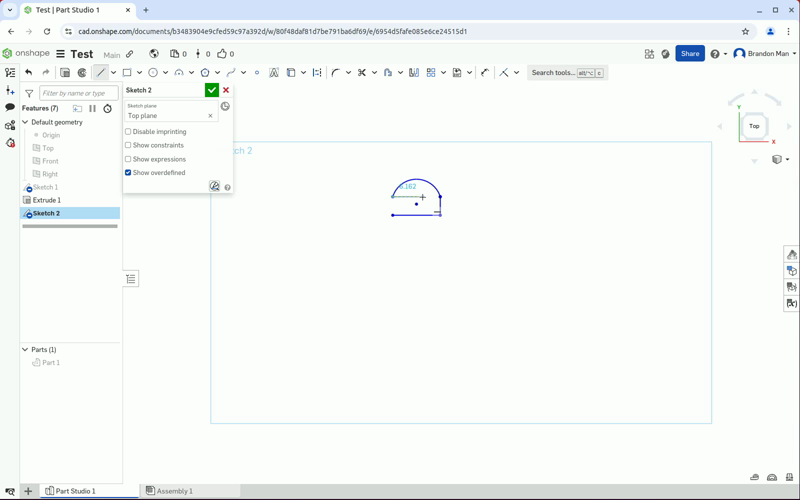
key_down(shift)
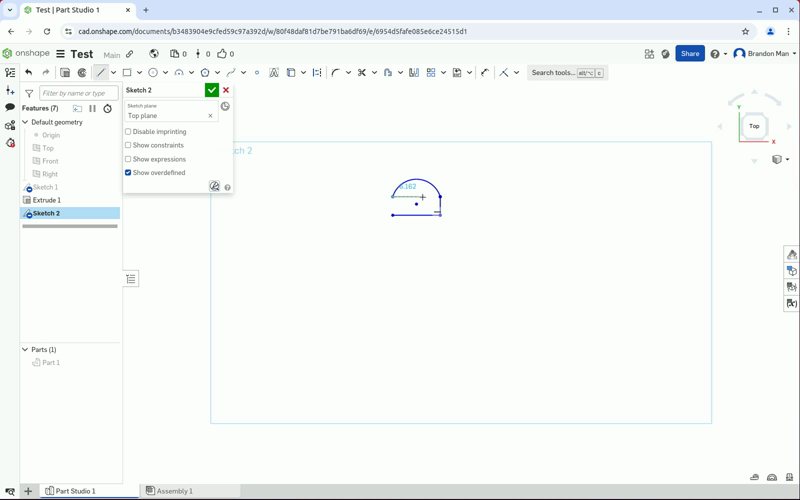
mouse_move(392, 215)
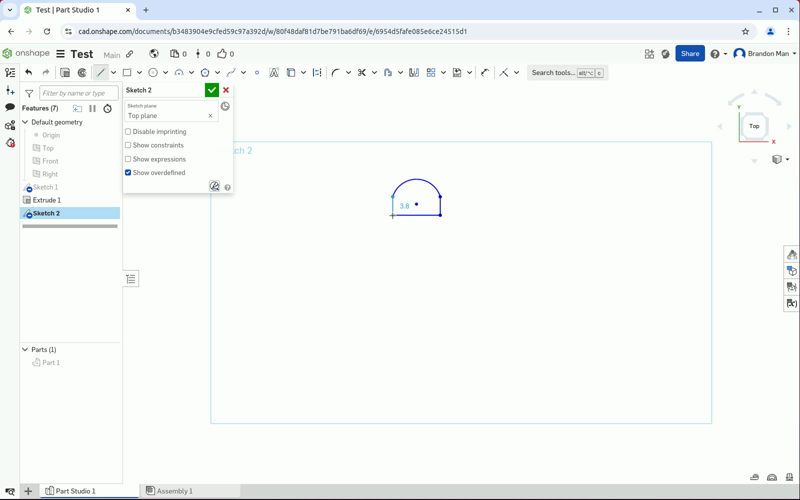
key_up(shift)
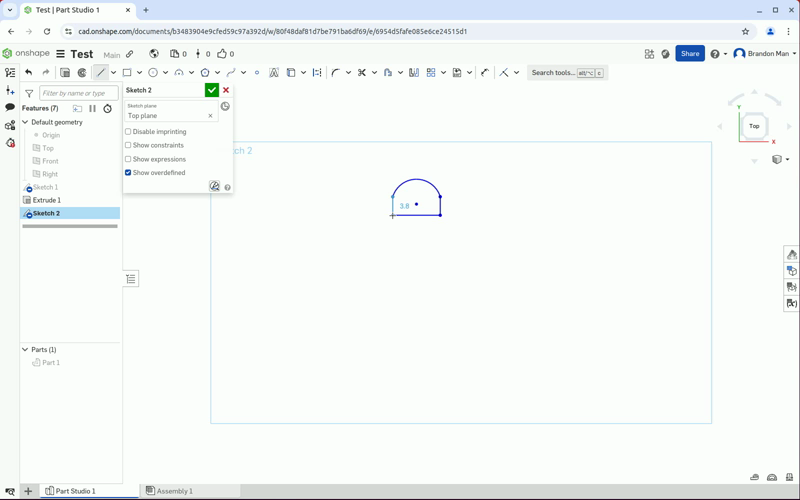
click(392, 215)
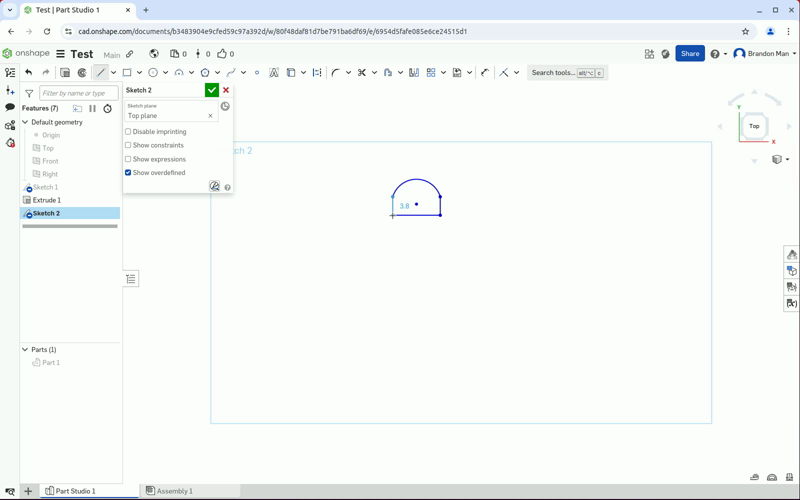
key(esc)
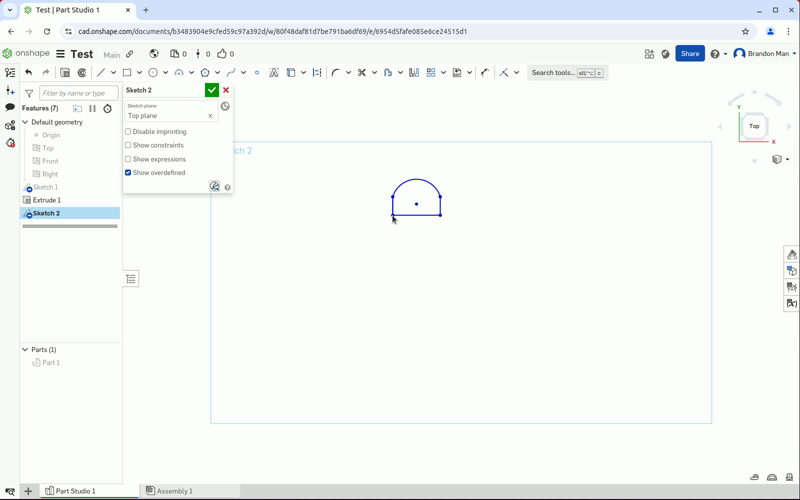
mouse_move(414, 188)
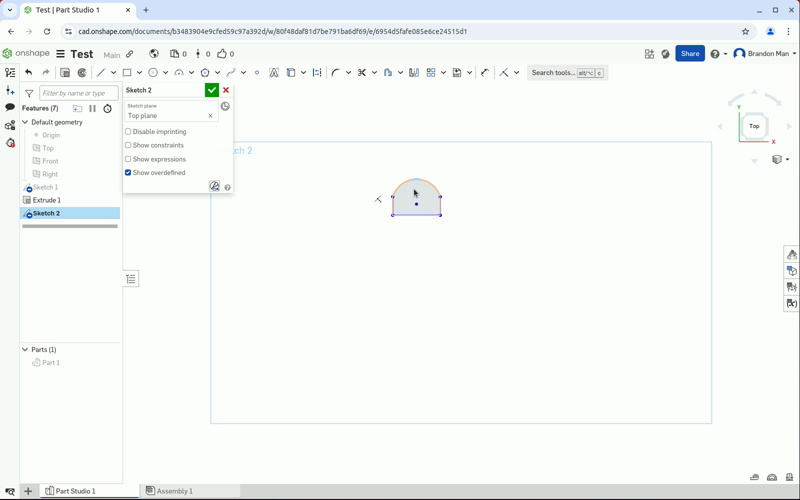
scroll(6)
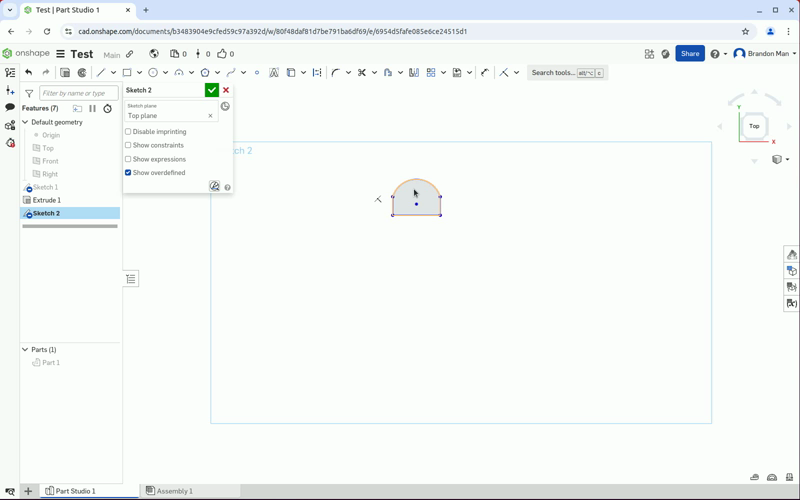
scroll(6)
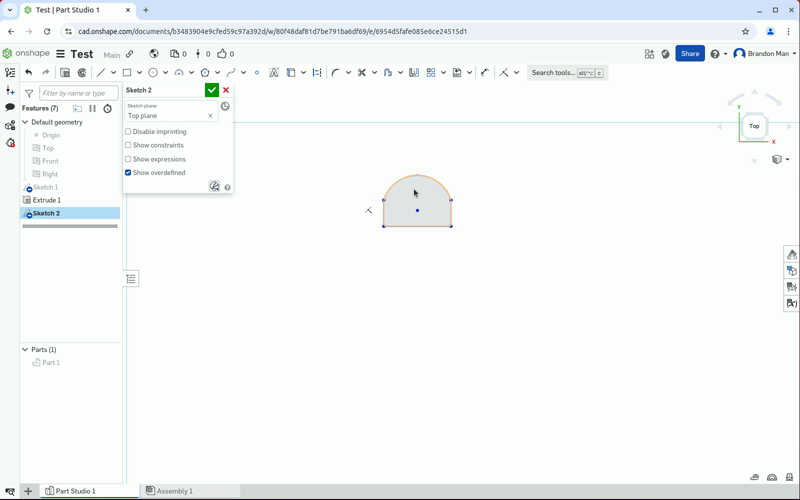
scroll(6)
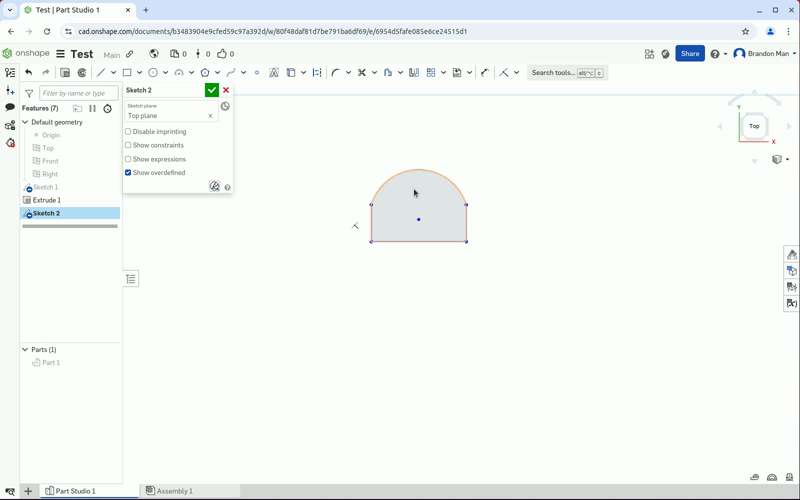
scroll(6)
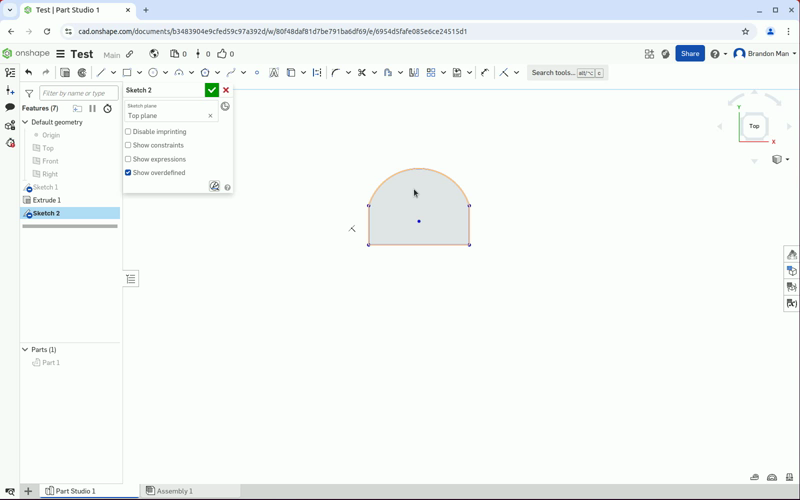
scroll(6)
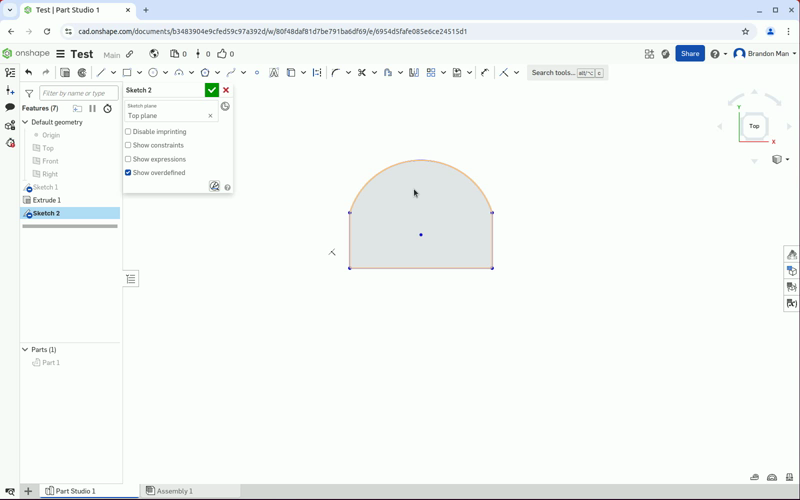
scroll(6)
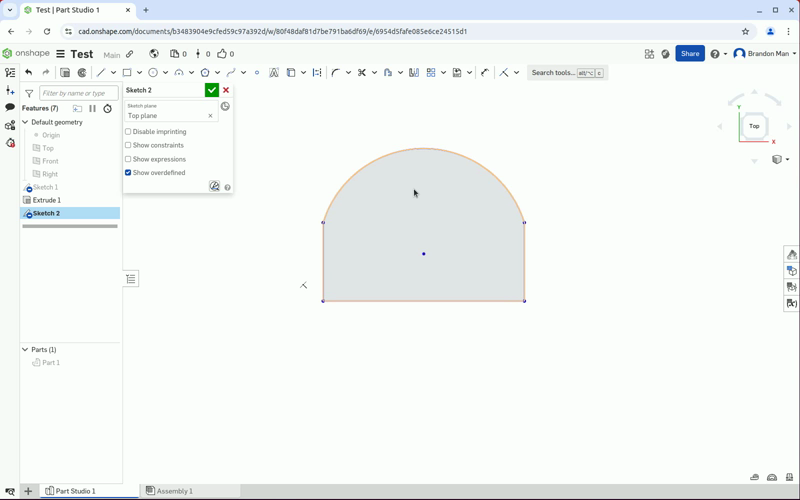
scroll(6)
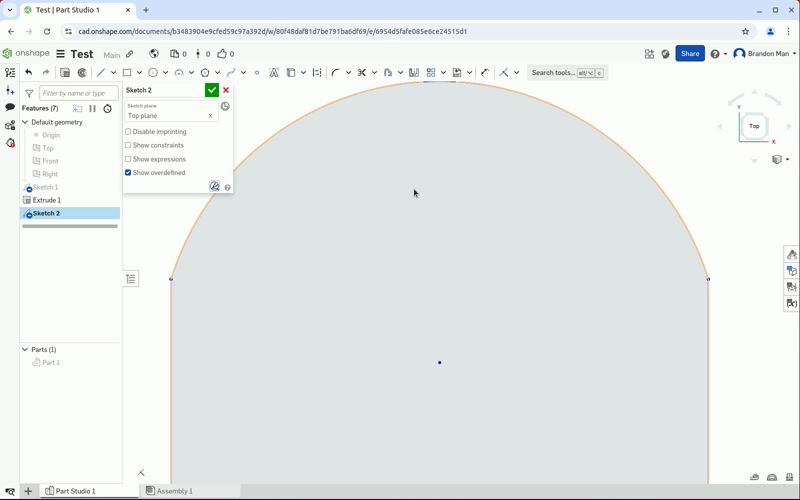
click(414, 188)
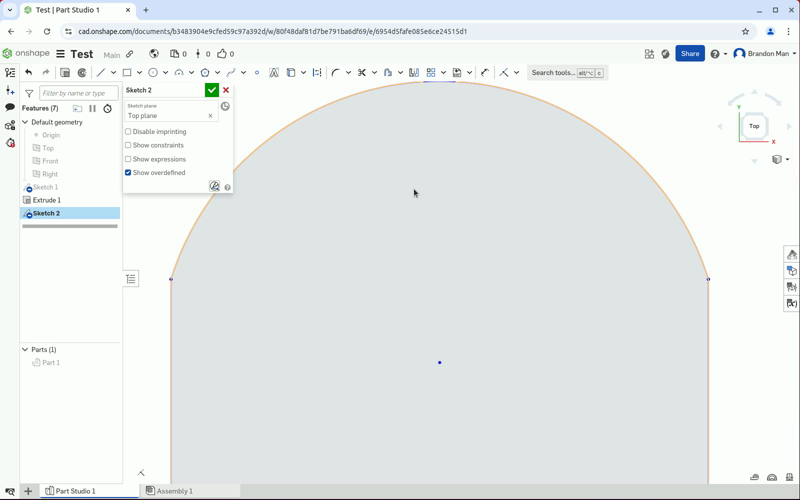
scroll(-6)
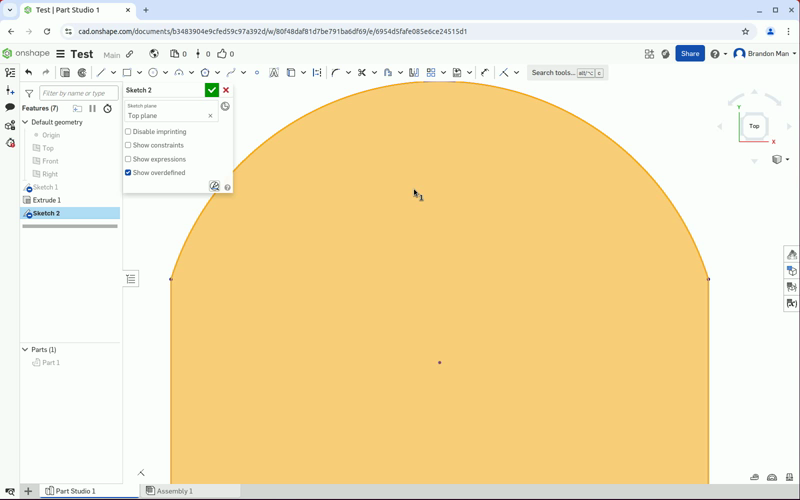
scroll(-6)
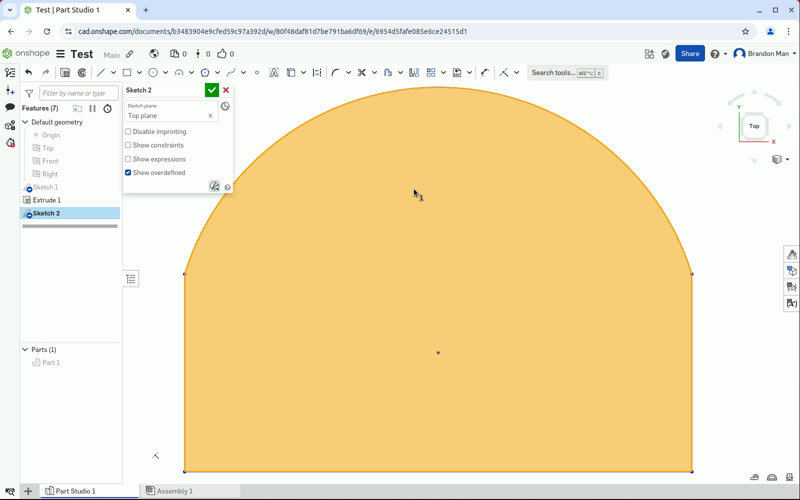
scroll(-6)
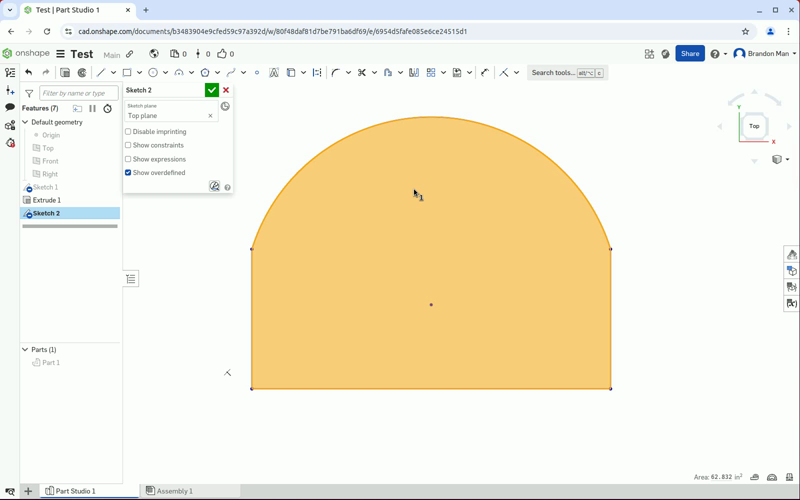
scroll(-6)
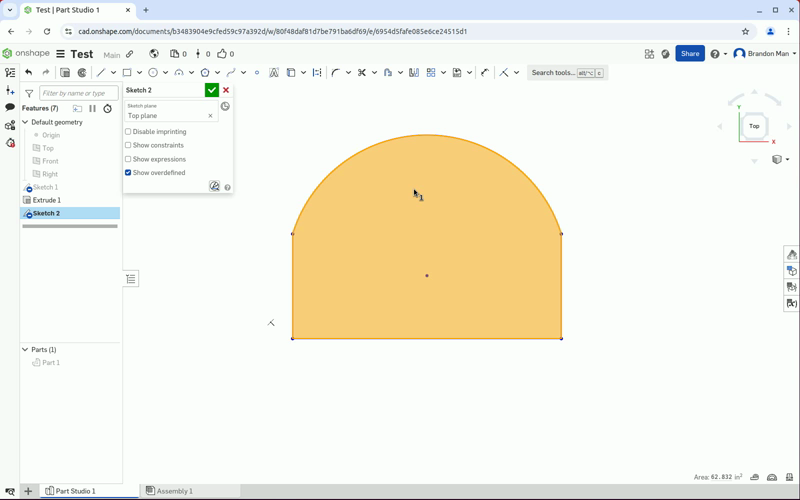
scroll(-6)
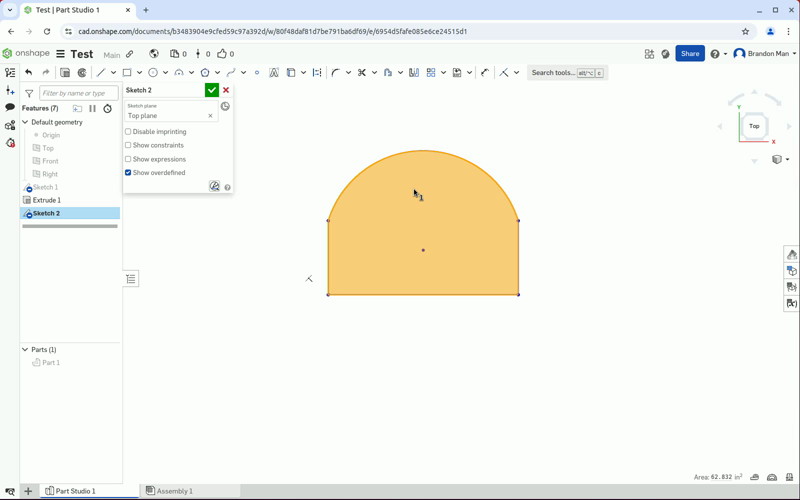
scroll(-6)
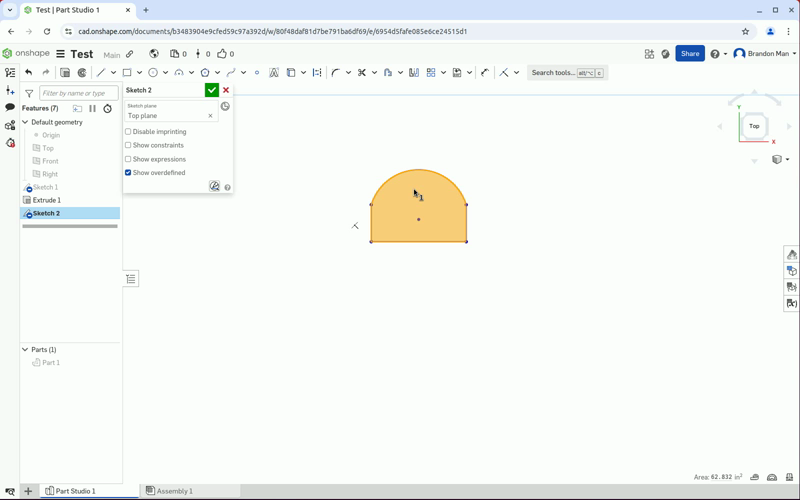
scroll(-6)
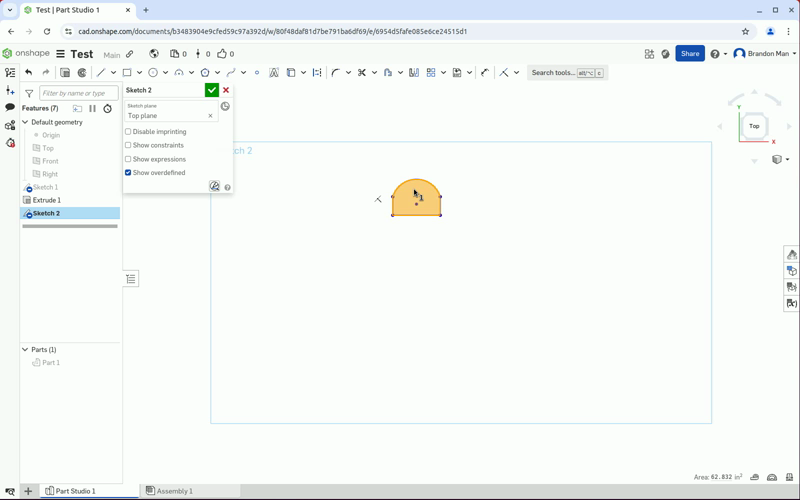
mouse_move(73, 352)
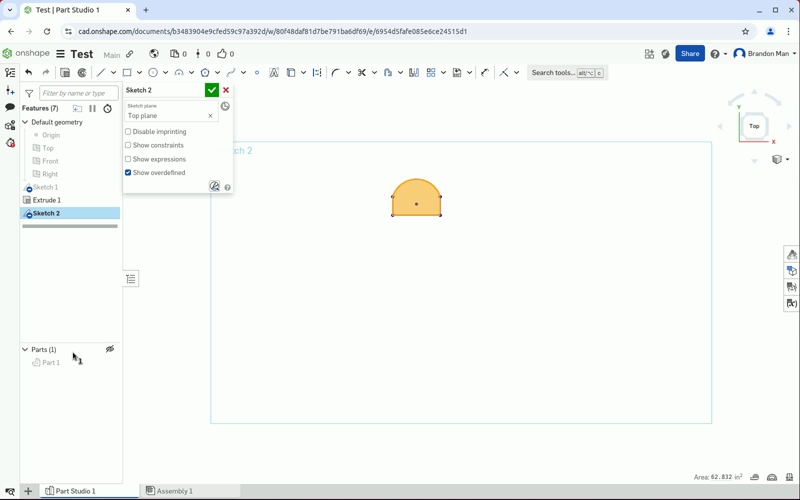
key(shift+y)
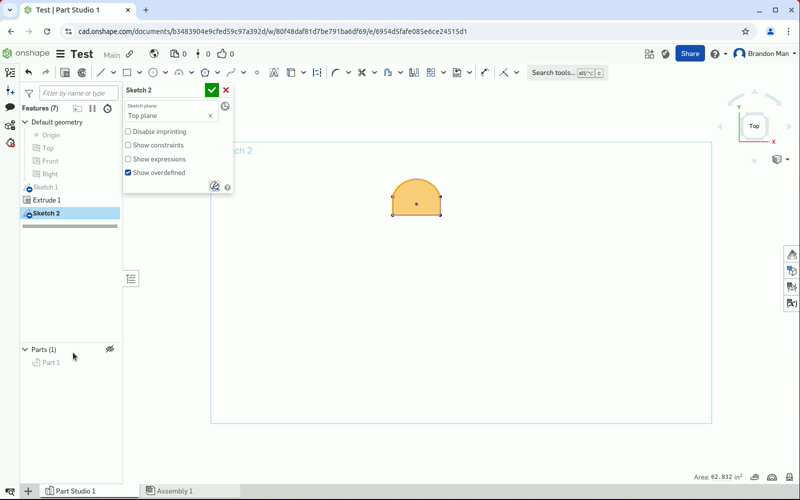
key(shift+e)
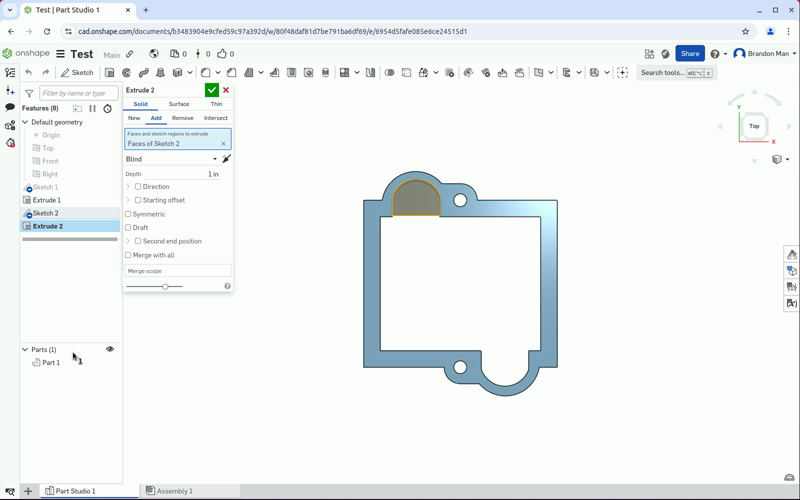
mouse_move(143, 106)
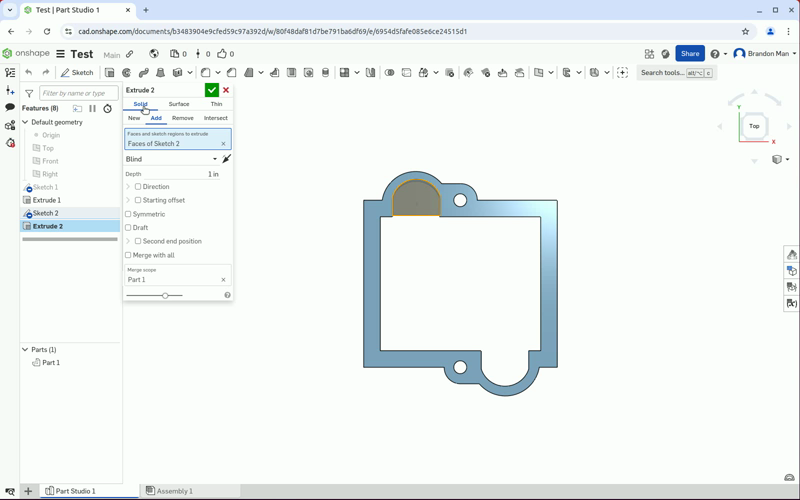
click(143, 106)
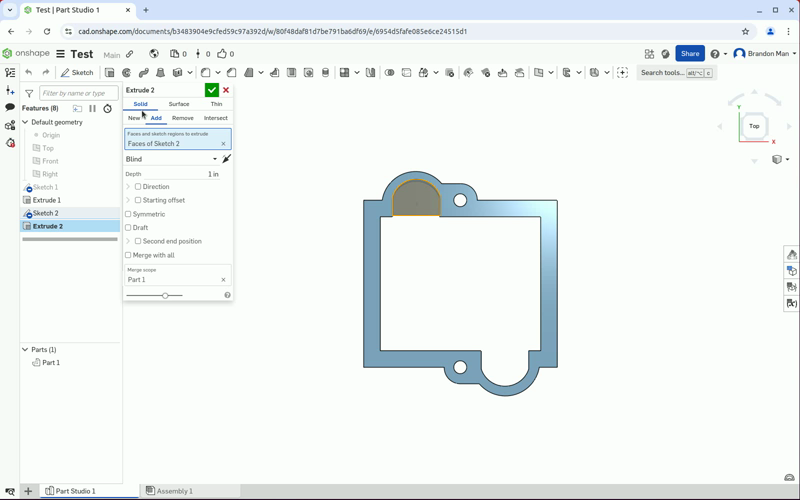
mouse_move(137, 120)
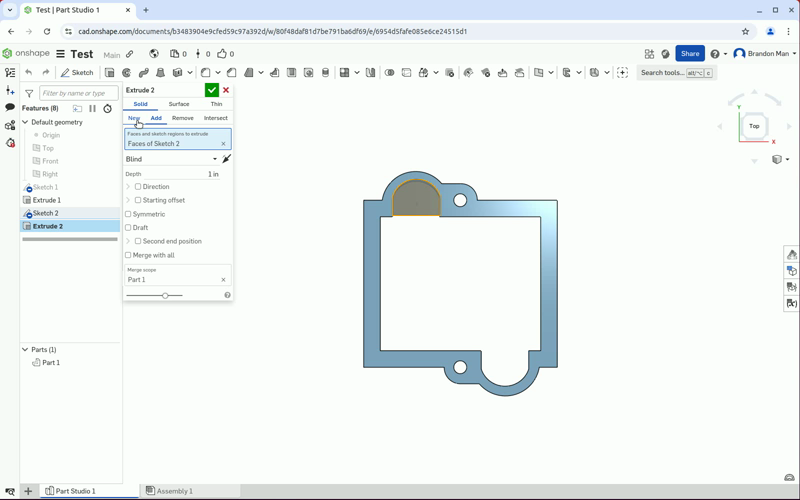
click(137, 120)
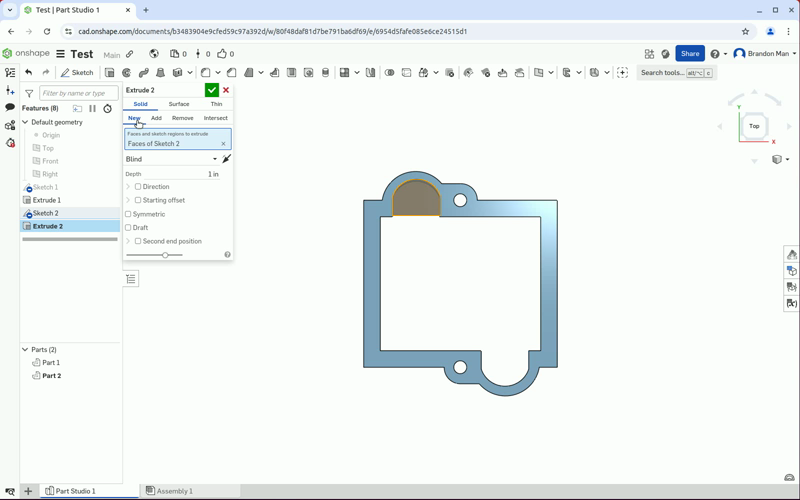
key(tab, 4)
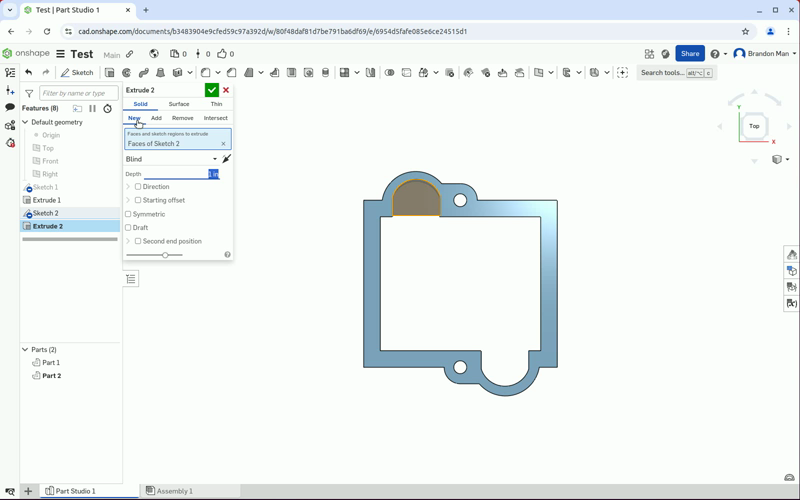
text(-3.37)
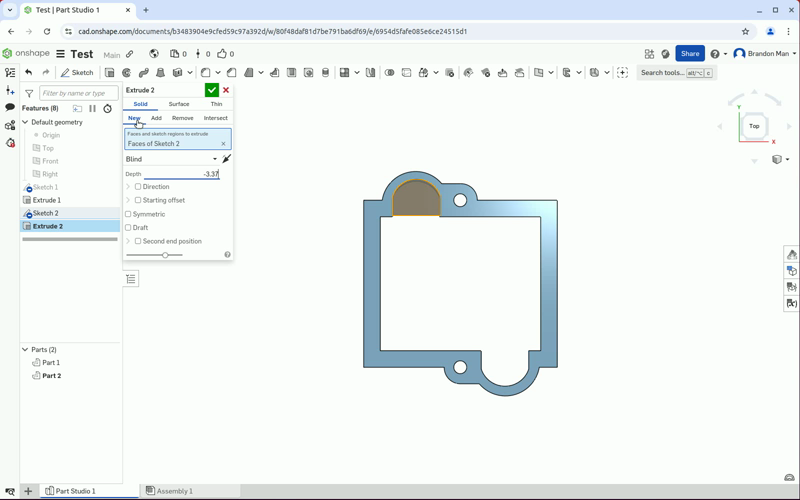
key(enter)
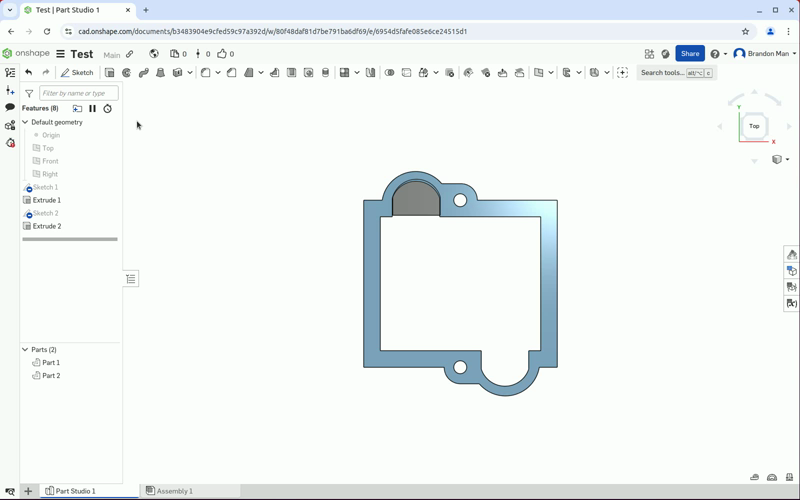
key(shift+h)
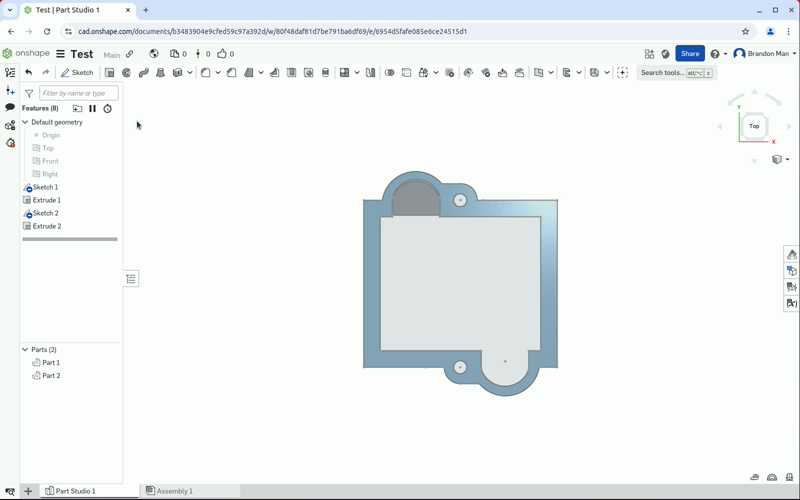
key(shift+h)
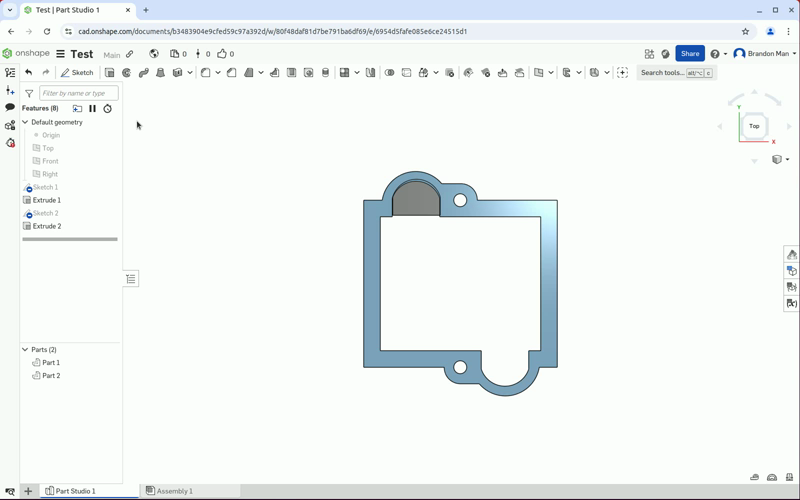
mouse_move(73, 189)
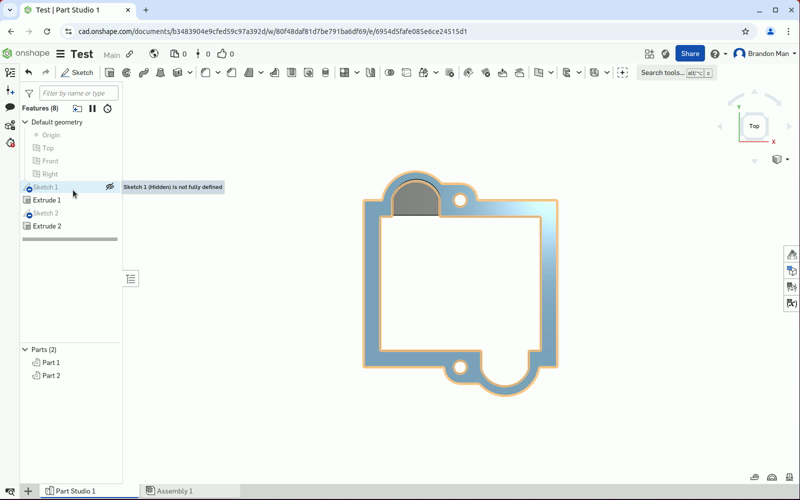
click(73, 189)
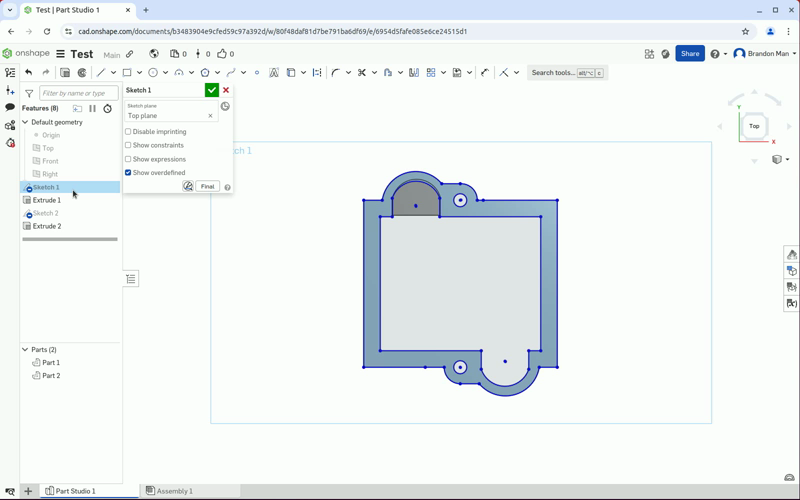
mouse_move(229, 92)
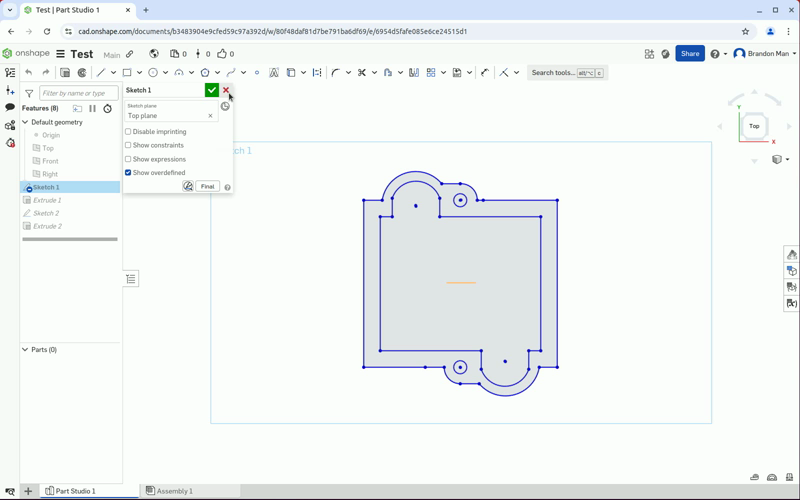
click(229, 92)
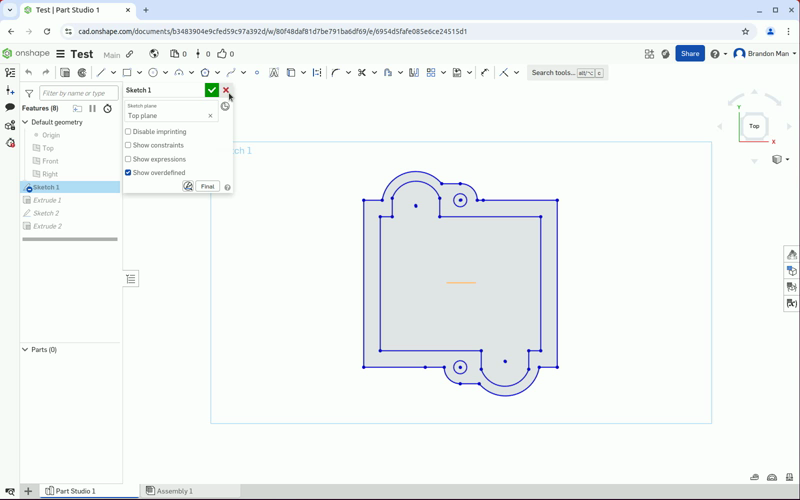
key(shift+s)
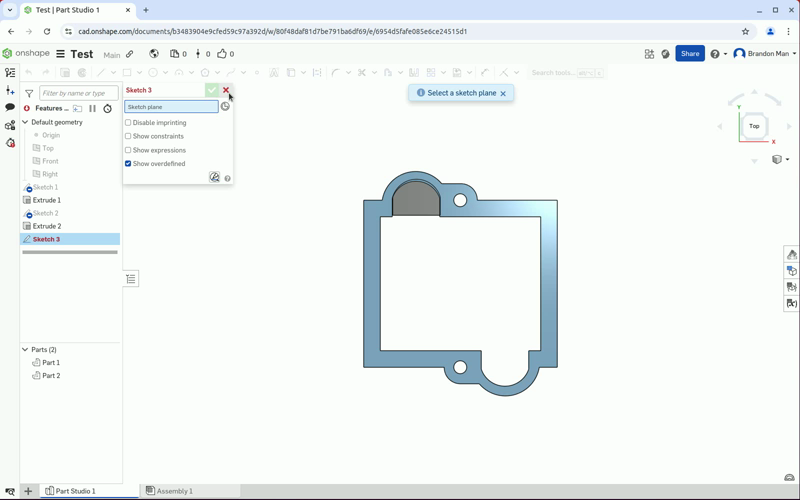
mouse_move(73, 150)
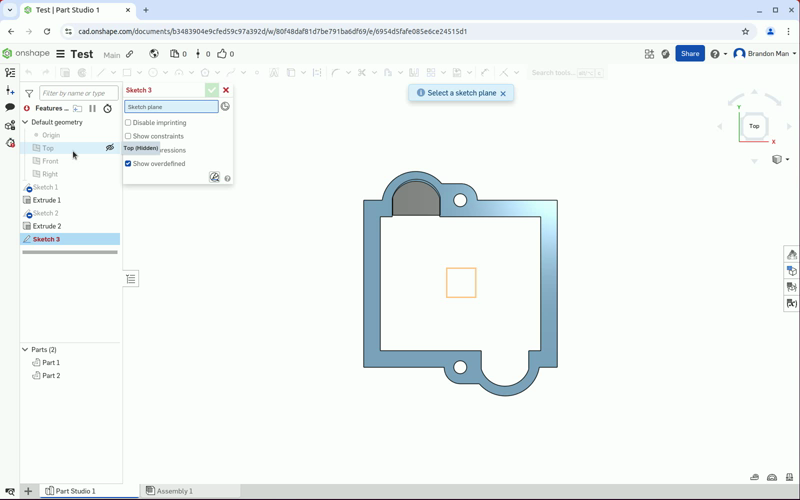
click(73, 150)
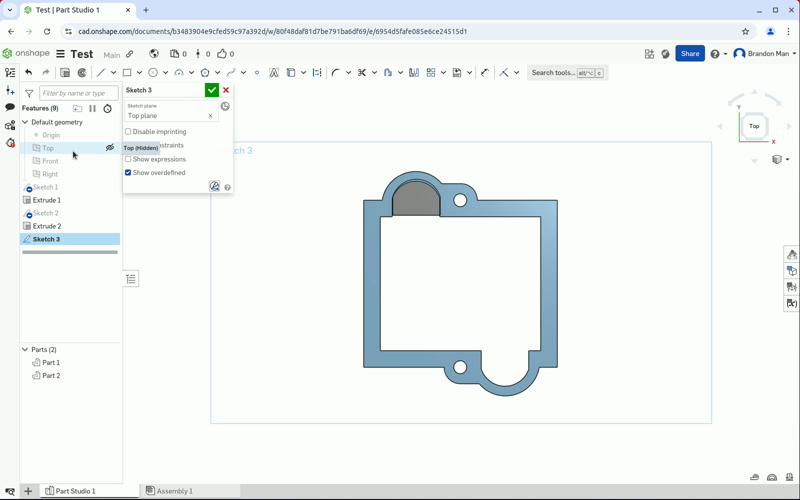
mouse_move(73, 352)
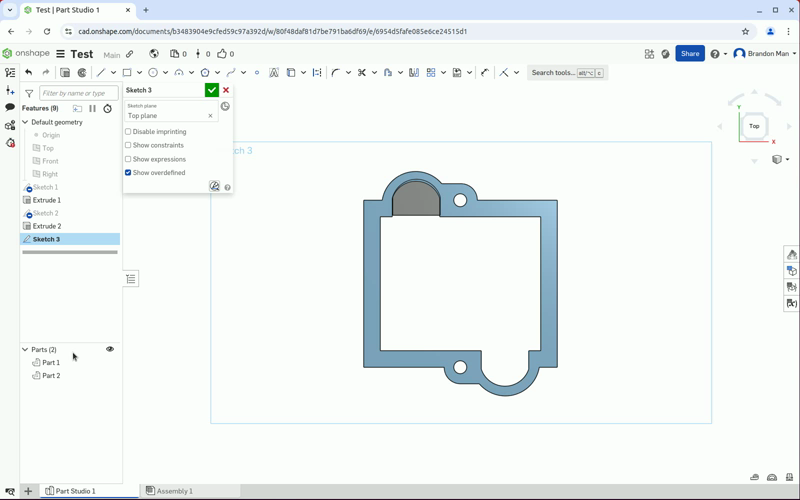
key(y)
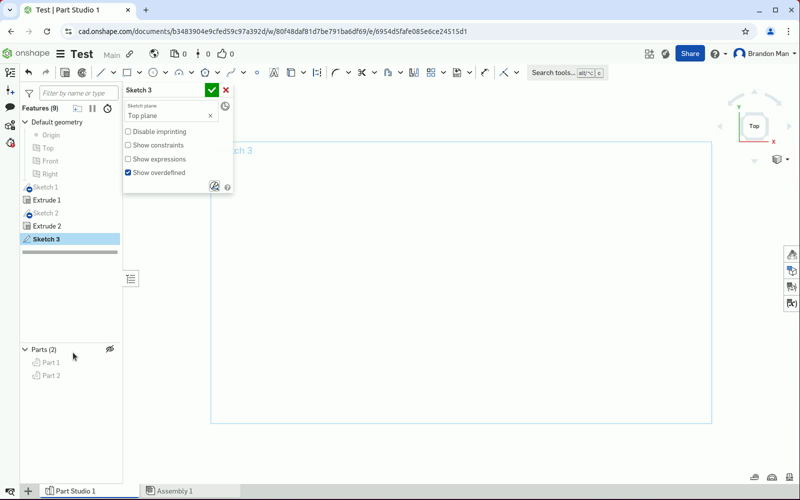
key(a)
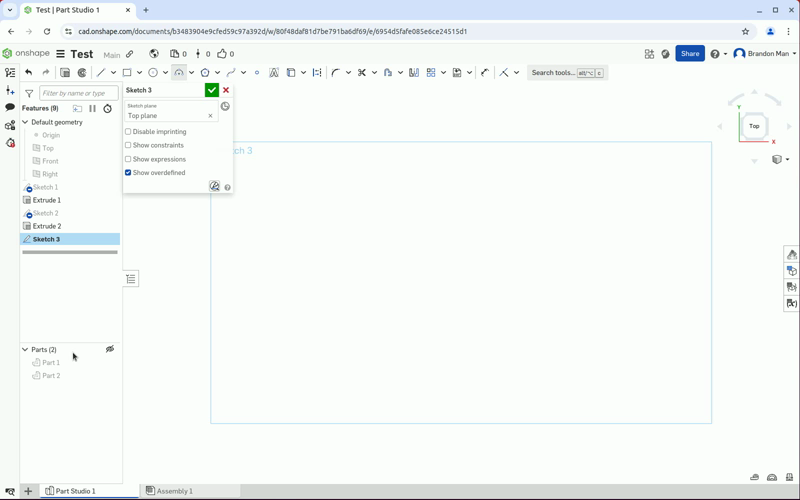
key_down(shift)
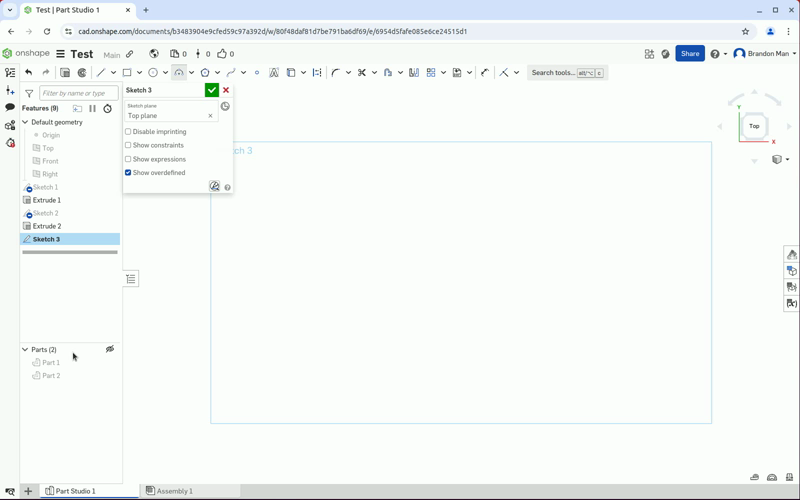
mouse_move(481, 368)
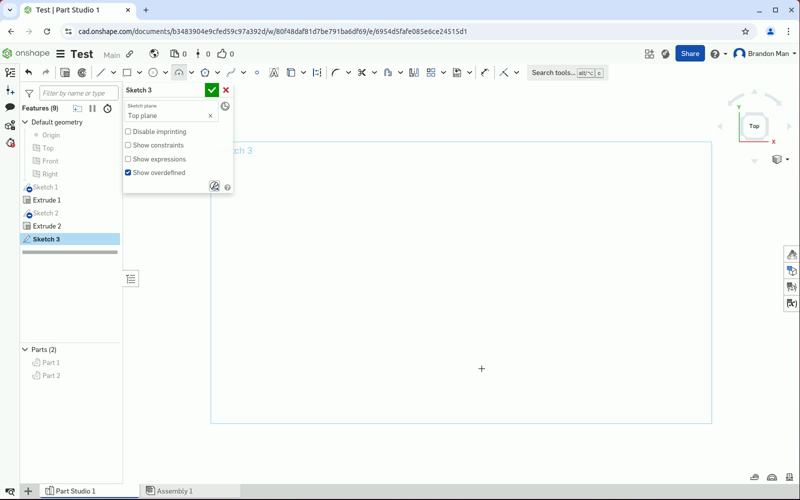
click(481, 368)
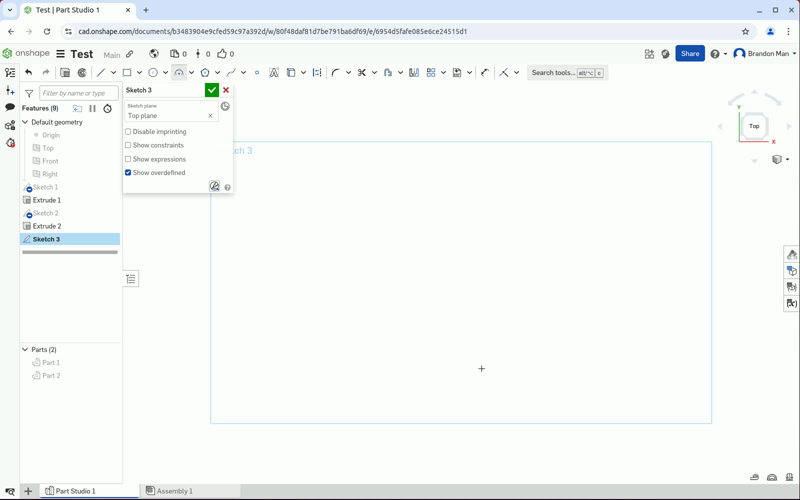
key_up(shift)
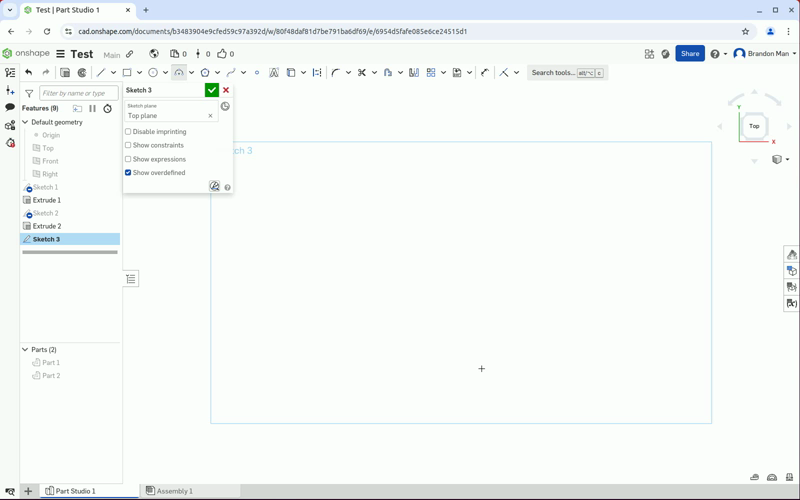
key_down(shift)
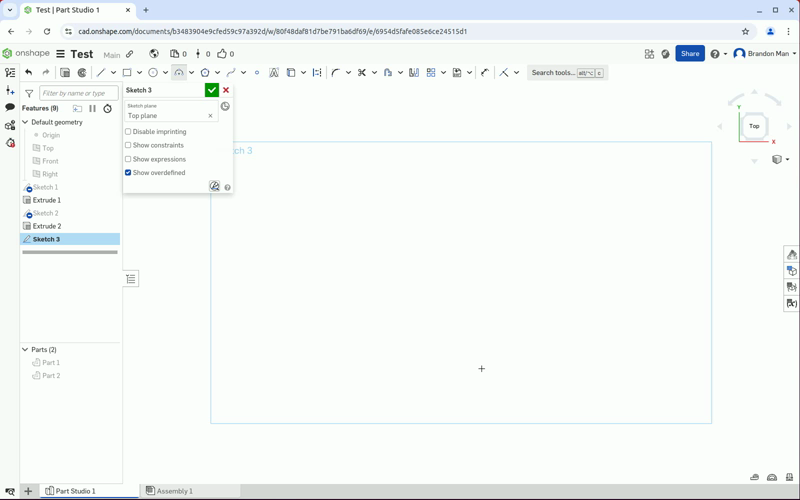
mouse_move(529, 368)
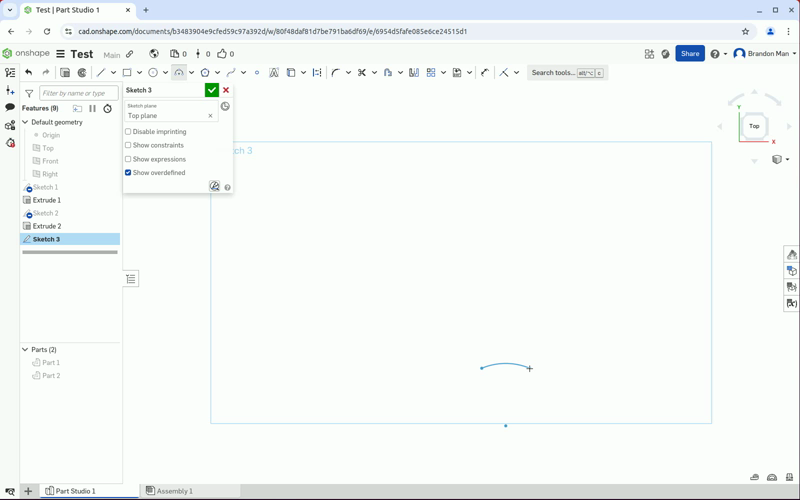
click(529, 368)
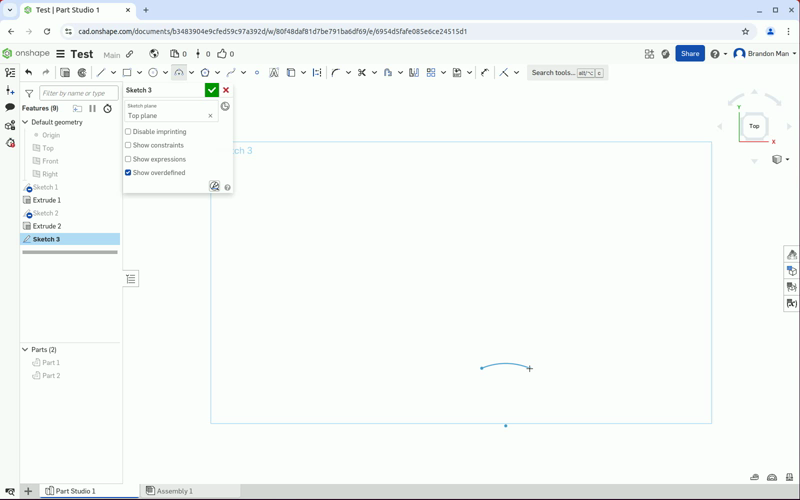
mouse_move(505, 385)
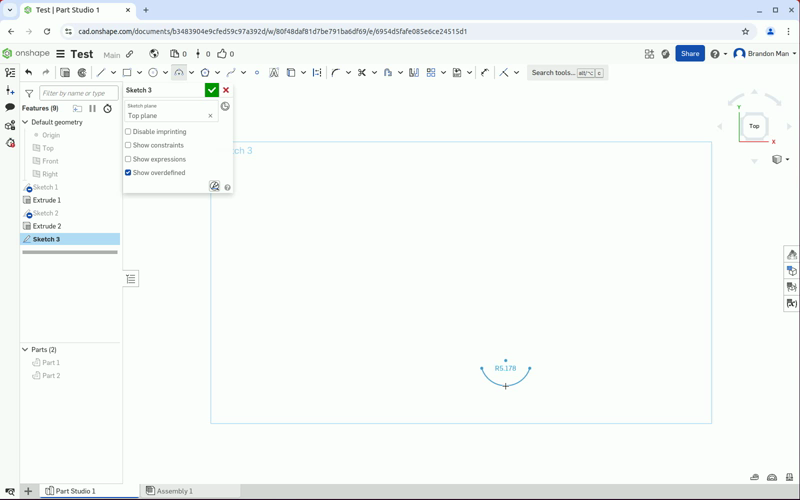
click(505, 385)
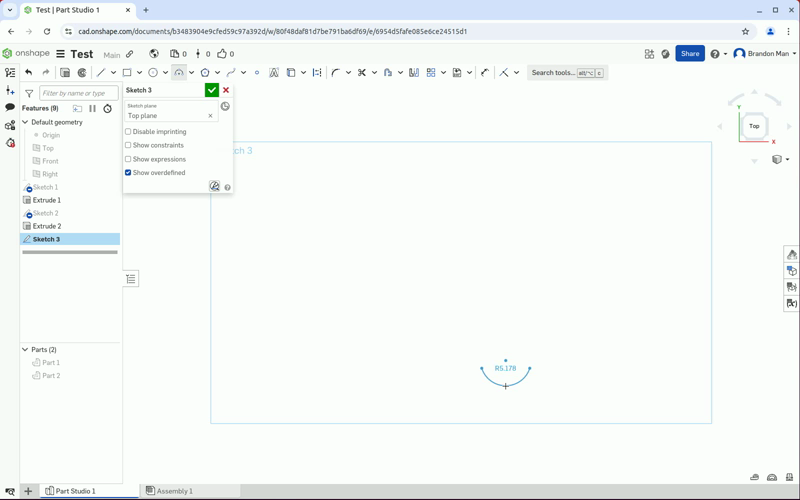
key_up(shift)
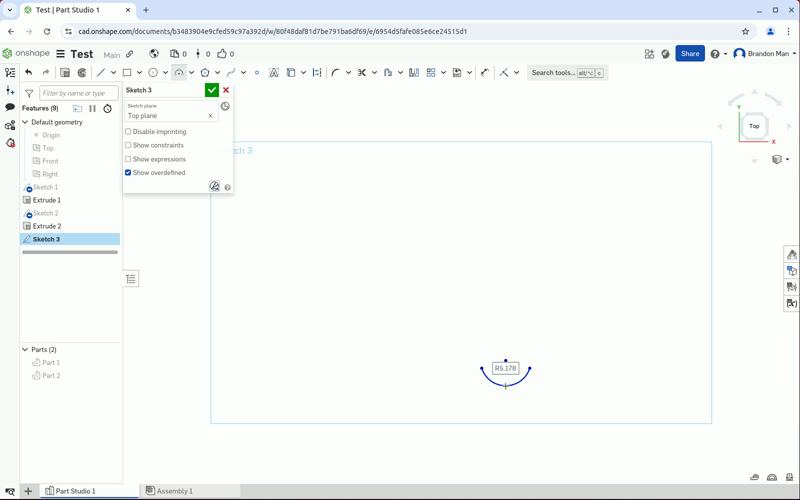
key(esc)
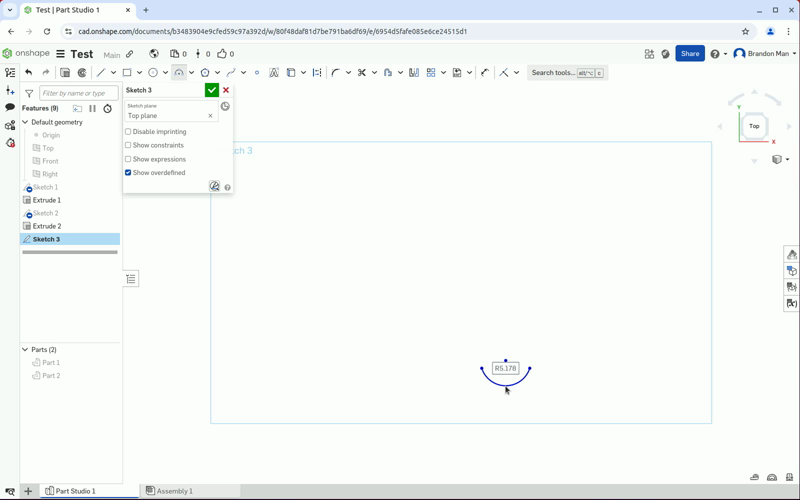
key(l)
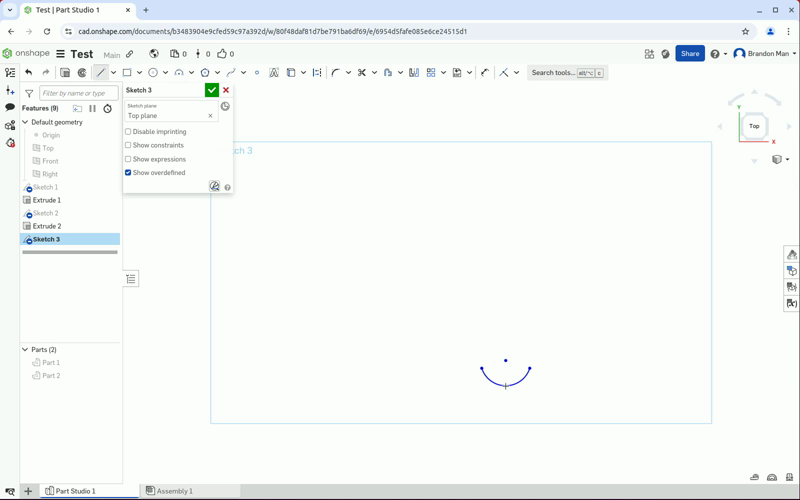
mouse_move(529, 368)
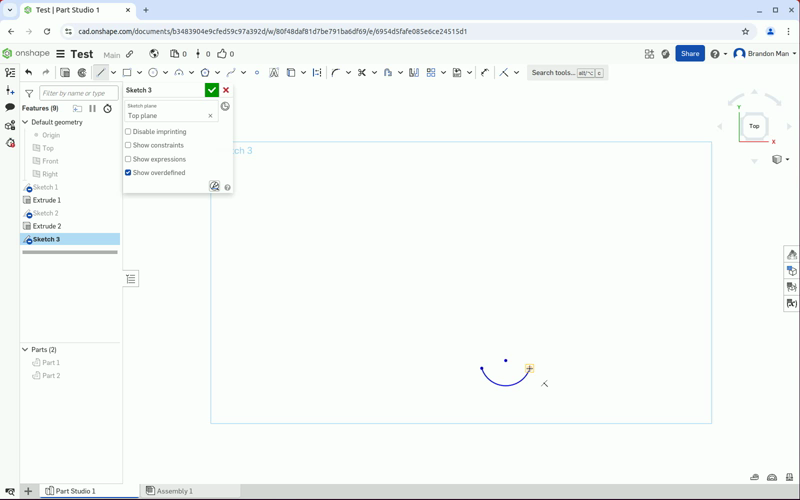
click(529, 368)
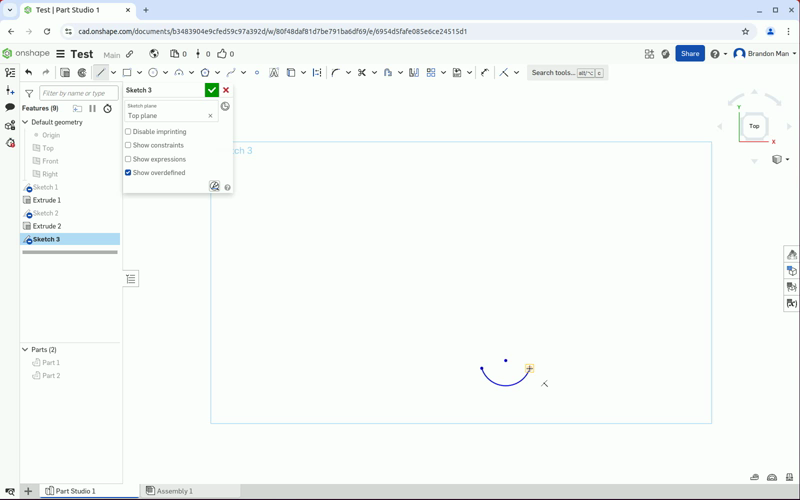
key_down(shift)
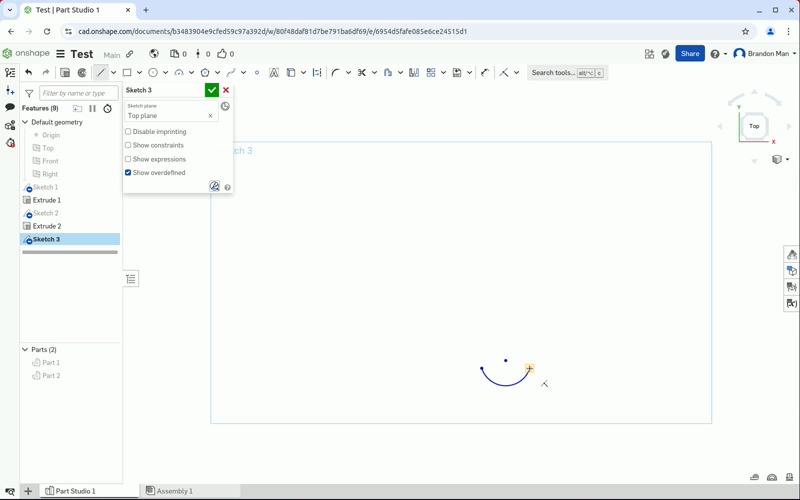
mouse_move(559, 368)
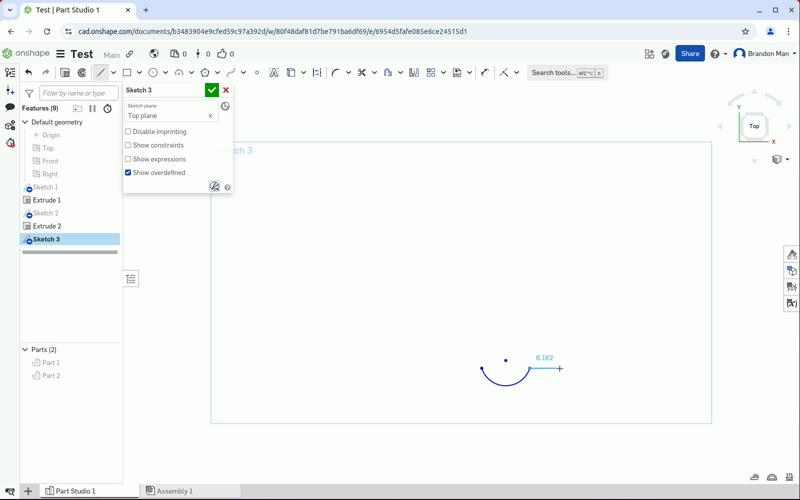
mouse_move(529, 349)
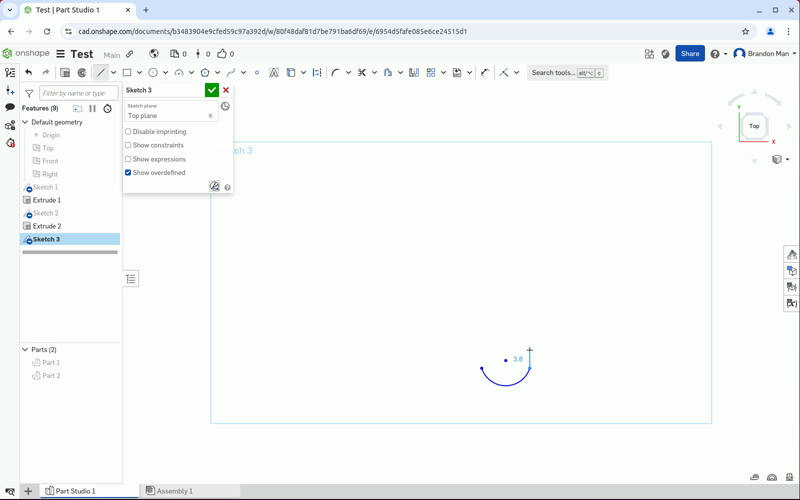
click(529, 349)
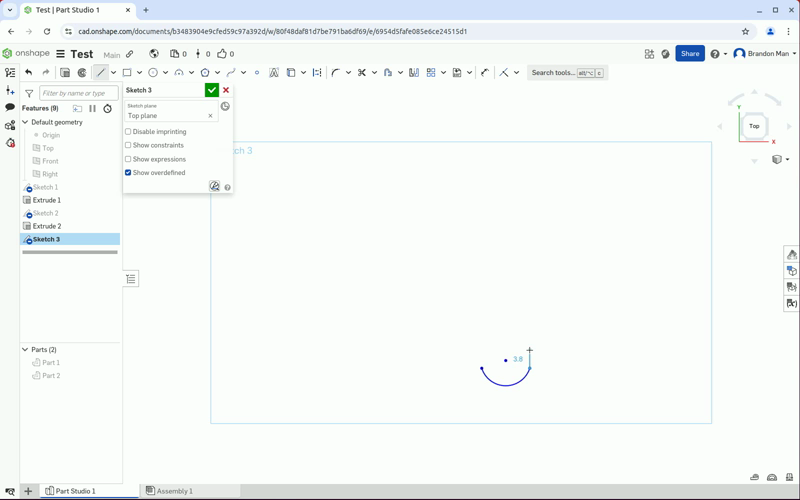
key_up(shift)
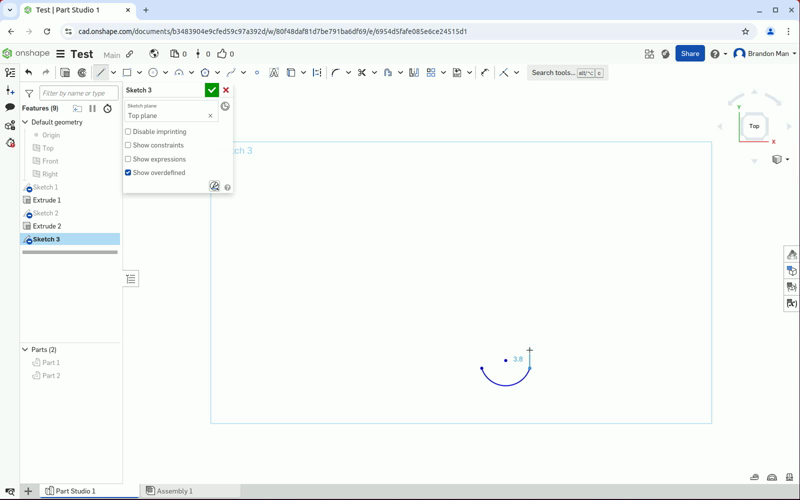
key_down(shift)
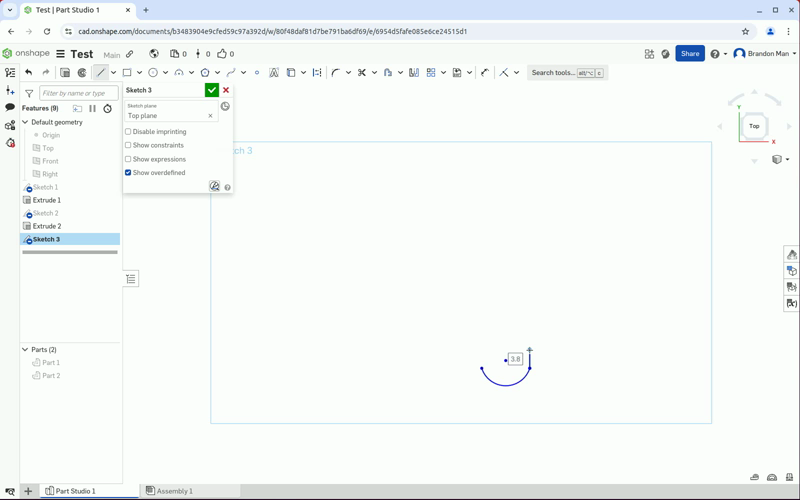
mouse_move(559, 349)
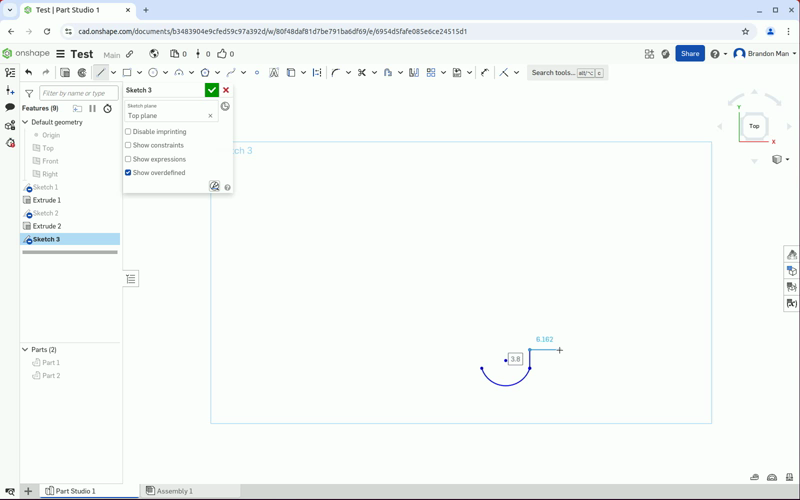
mouse_move(481, 349)
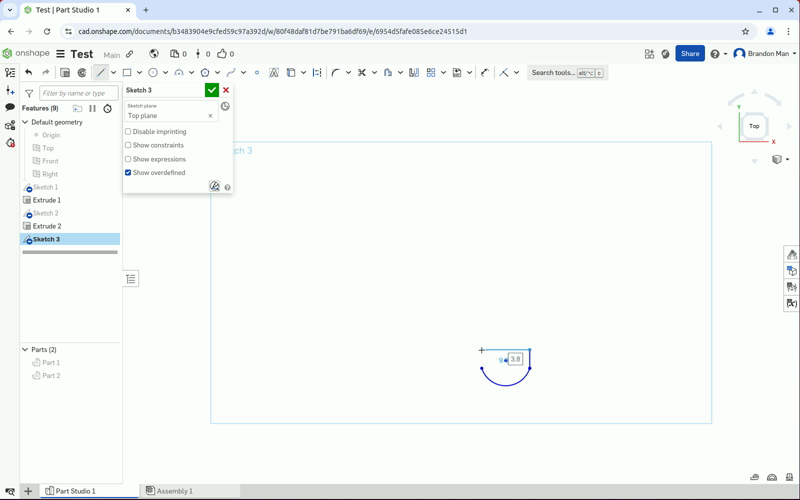
click(481, 349)
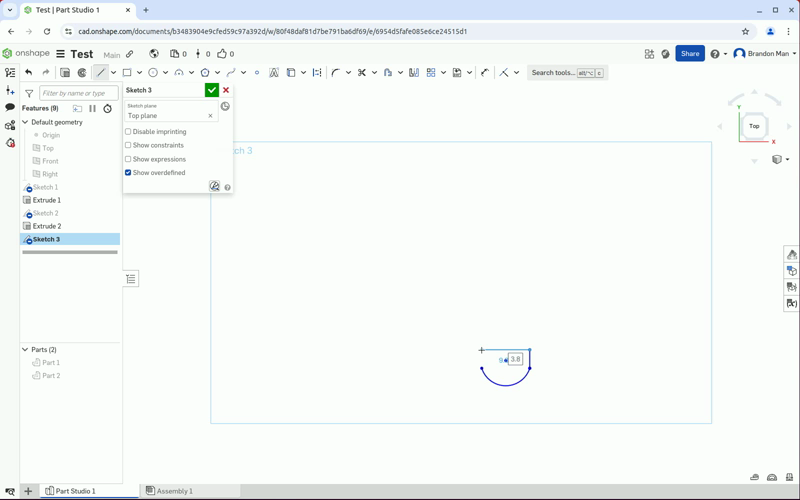
key_up(shift)
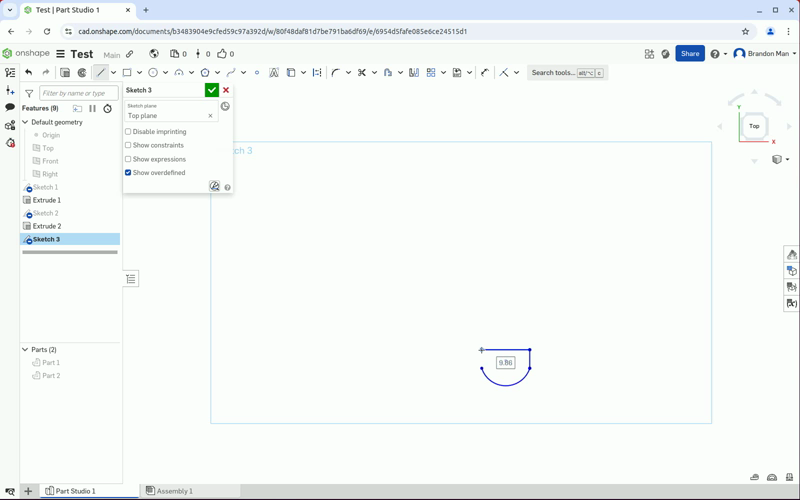
mouse_move(511, 349)
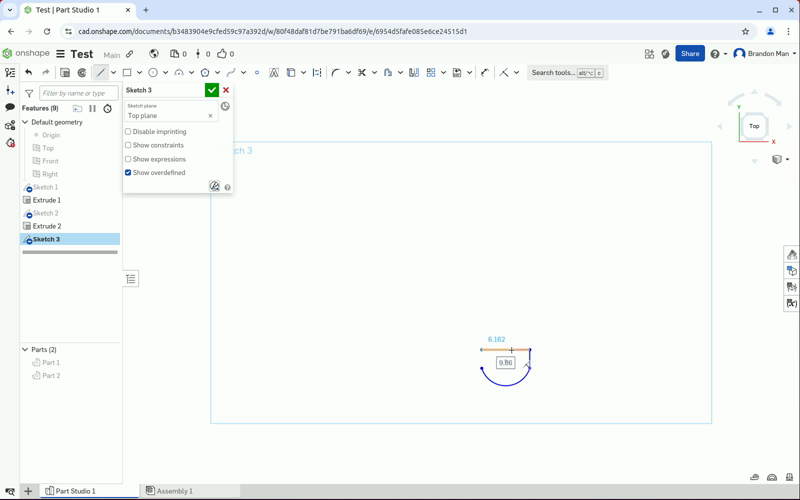
key_down(shift)
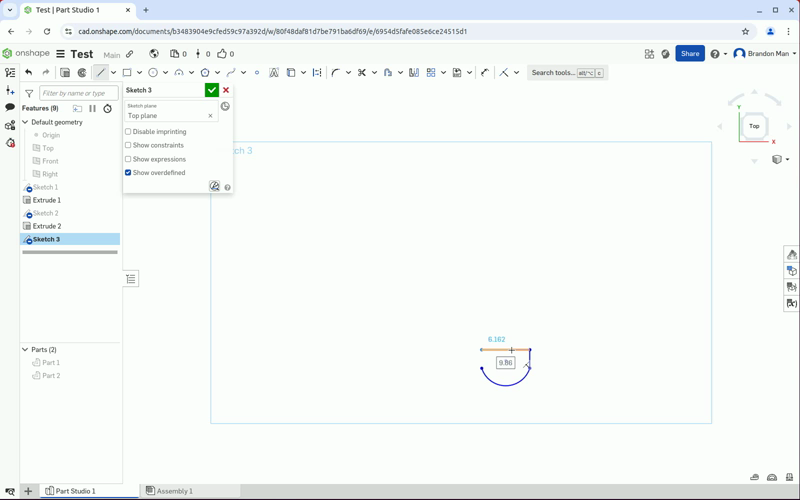
mouse_move(481, 368)
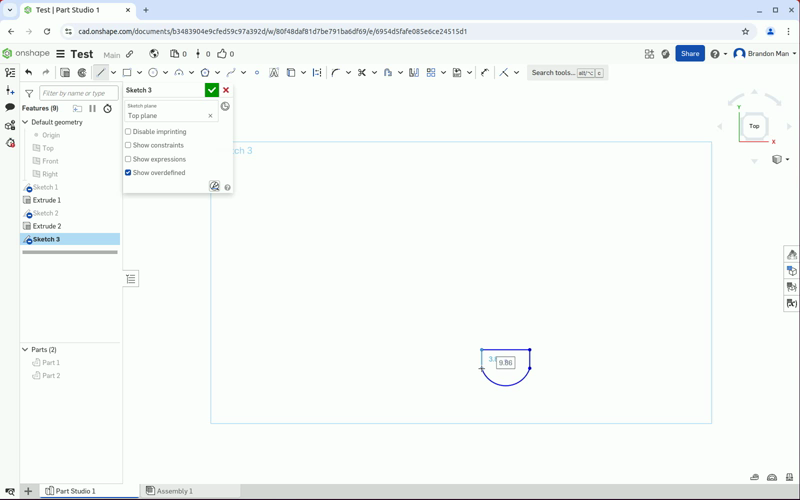
key_up(shift)
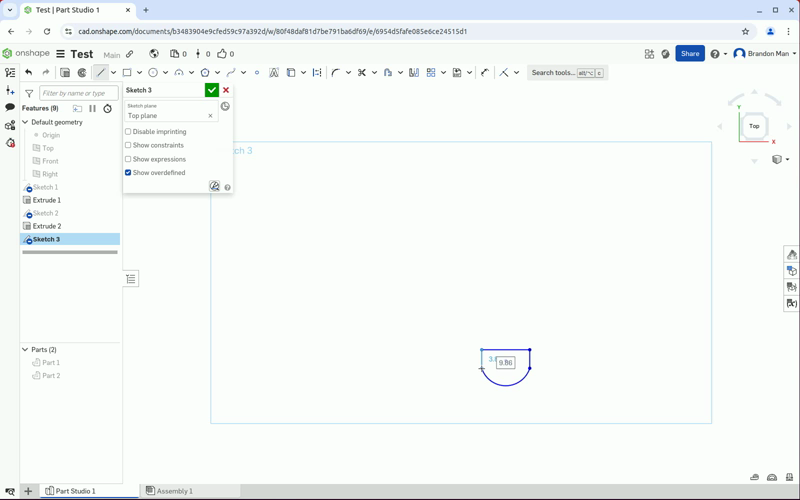
click(481, 368)
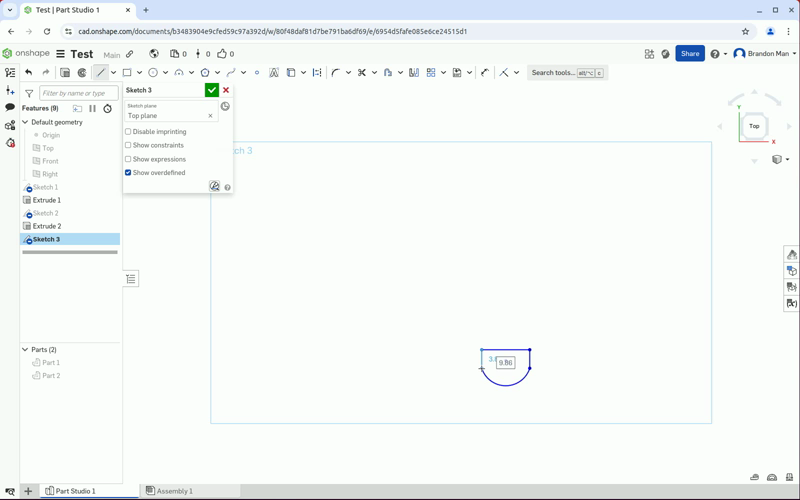
key(esc)
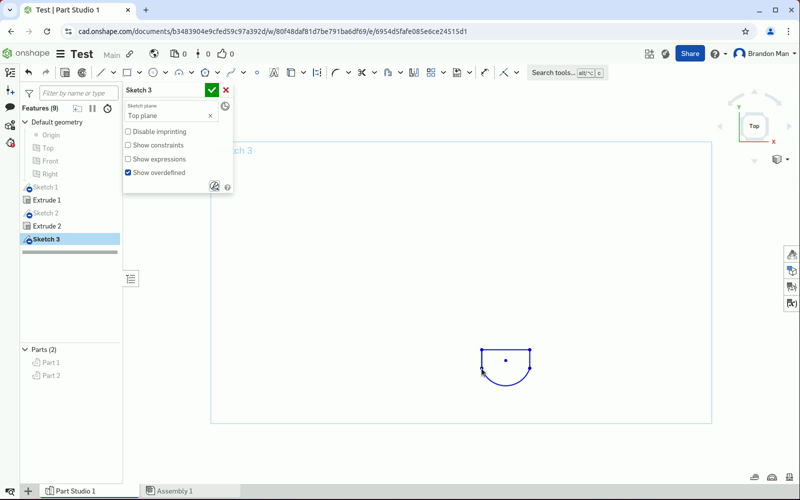
mouse_move(515, 379)
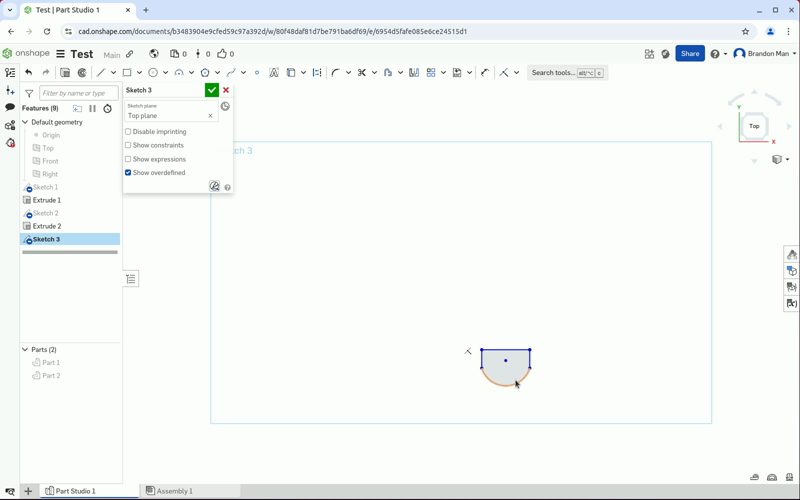
scroll(6)
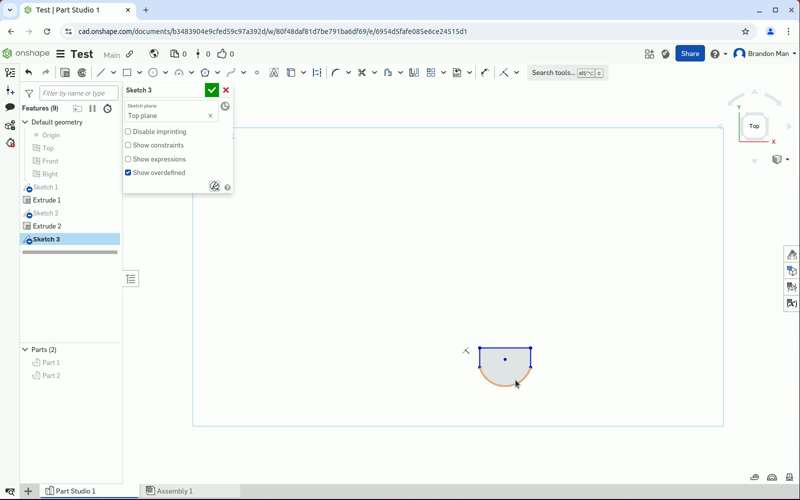
scroll(6)
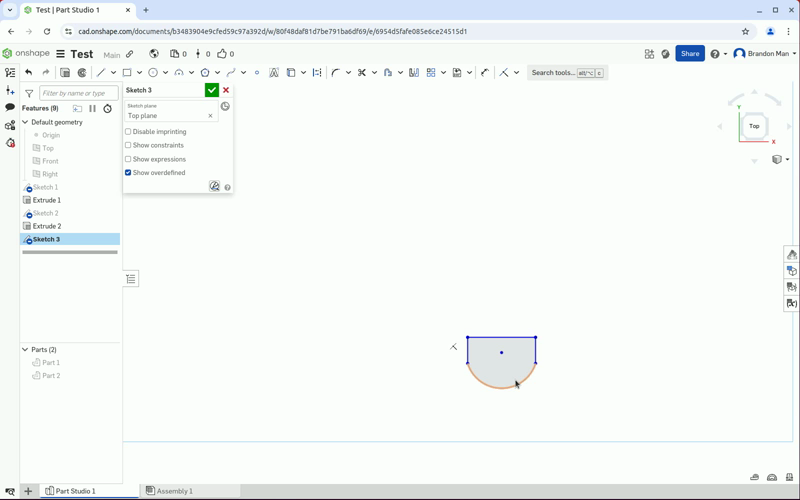
scroll(6)
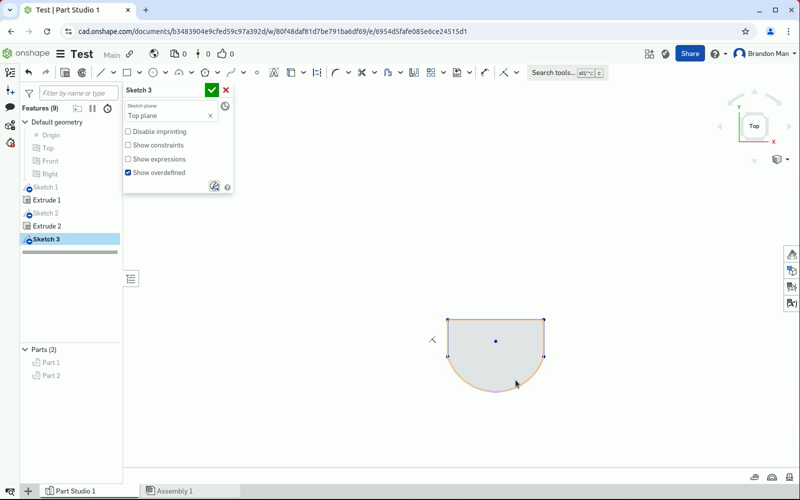
scroll(6)
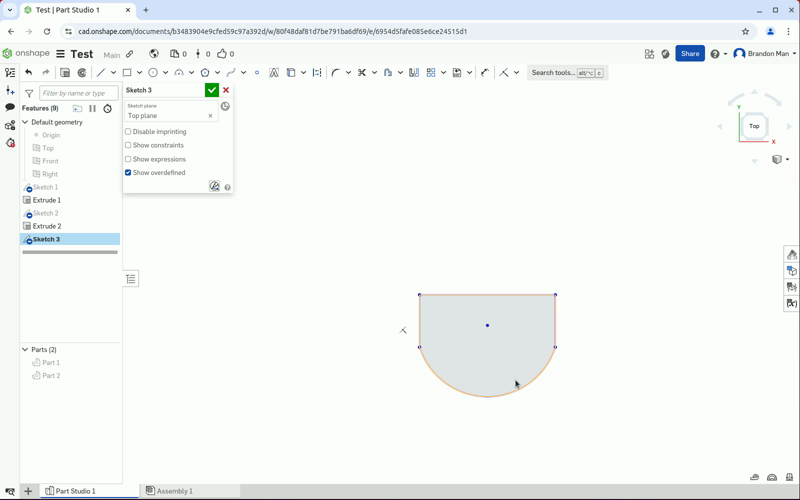
scroll(6)
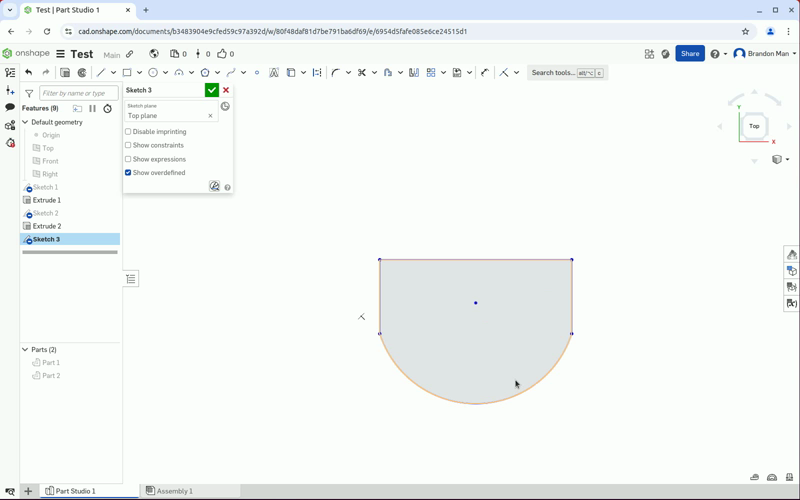
scroll(6)
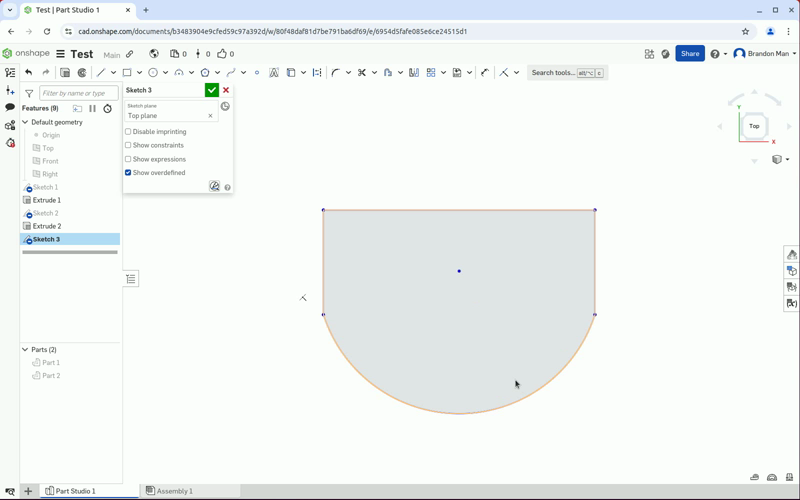
scroll(6)
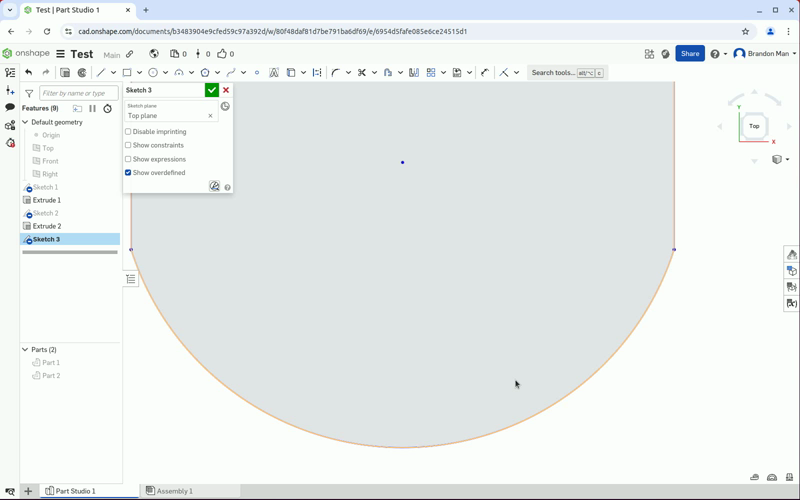
click(515, 379)
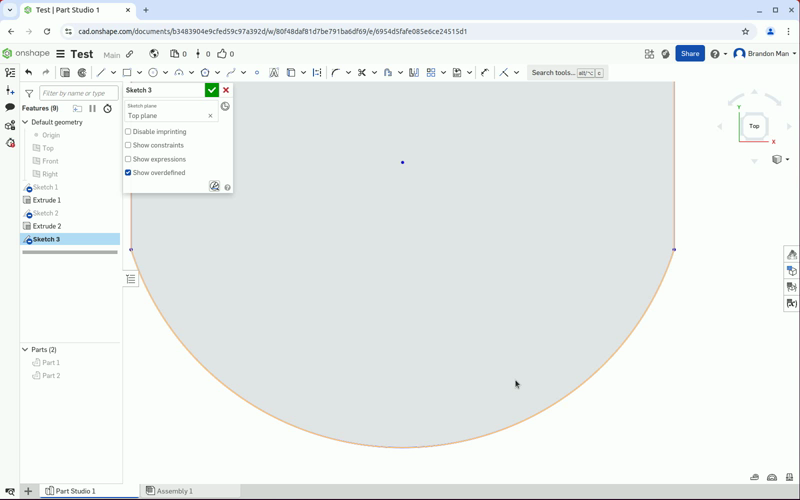
scroll(-6)
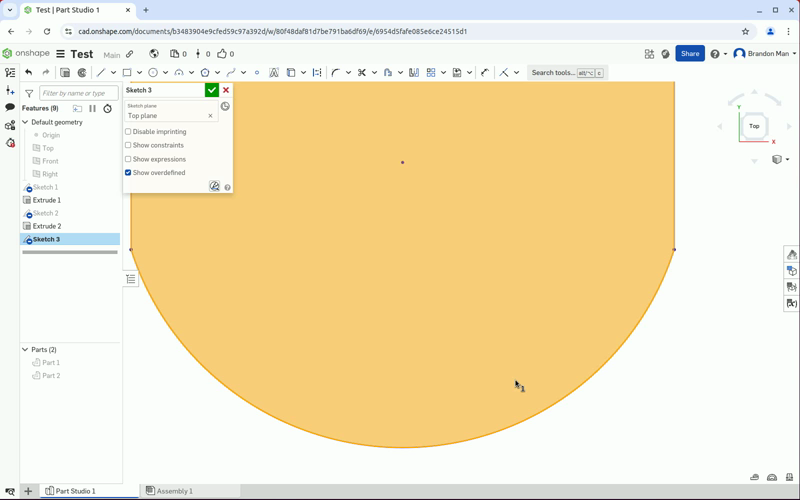
scroll(-6)
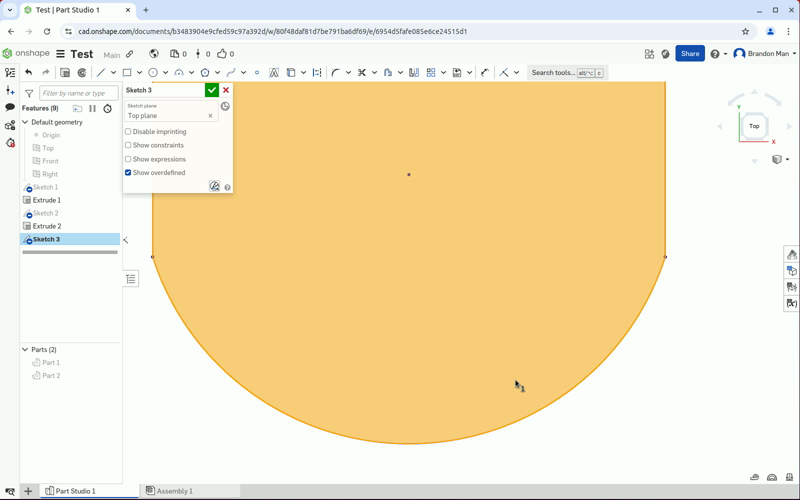
scroll(-6)
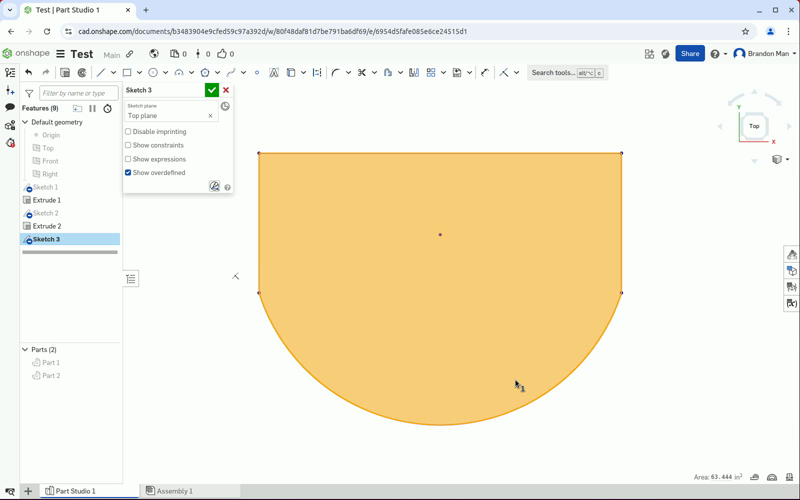
scroll(-6)
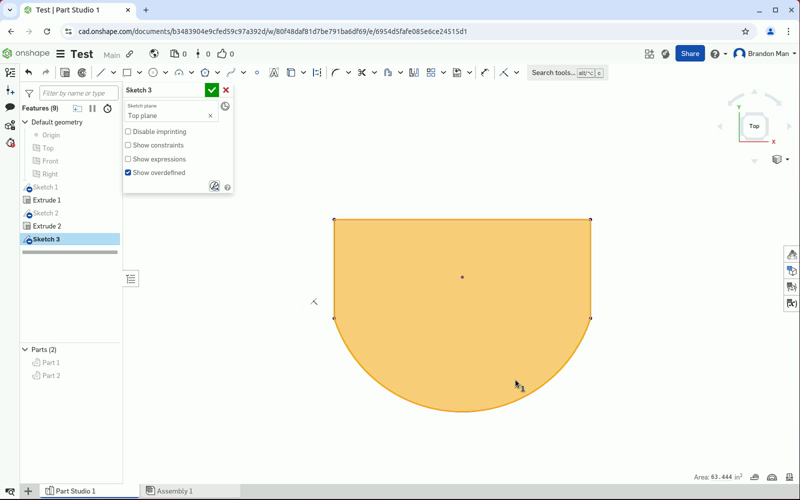
scroll(-6)
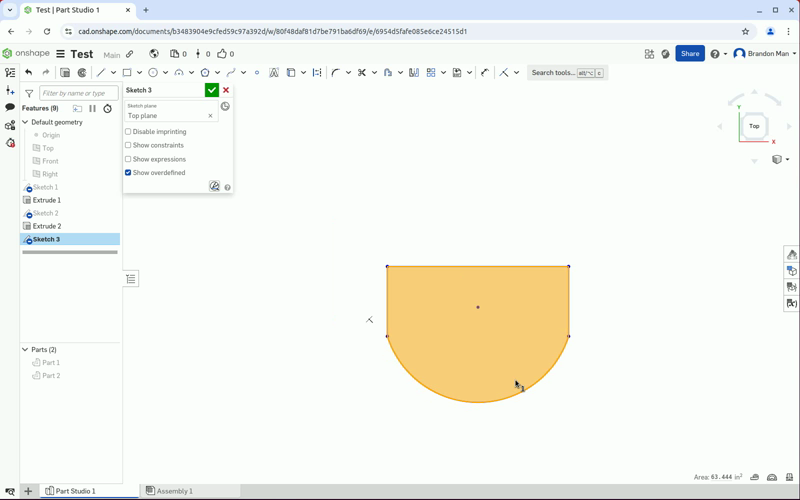
scroll(-6)
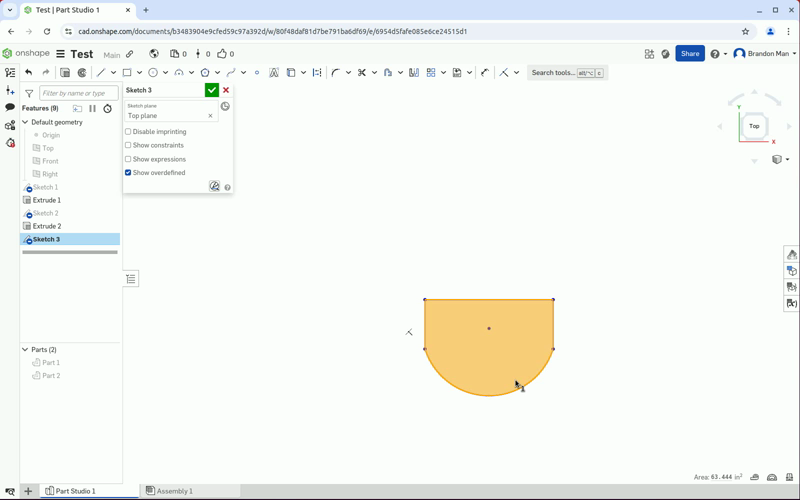
scroll(-6)
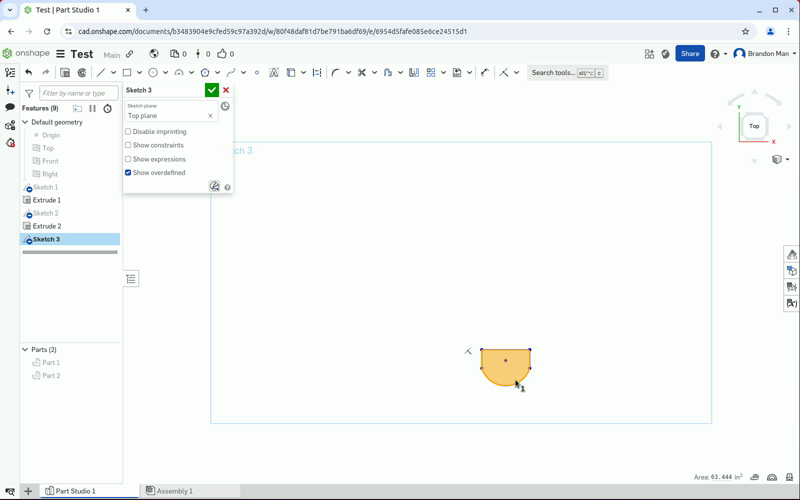
mouse_move(73, 352)
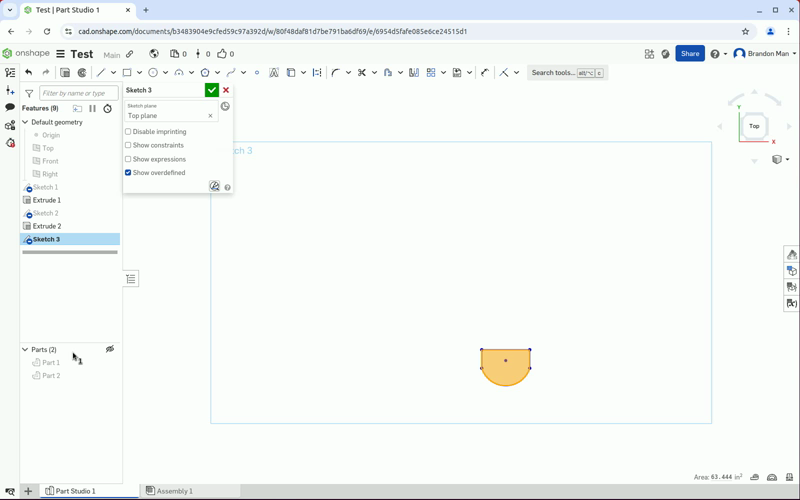
key(shift+y)
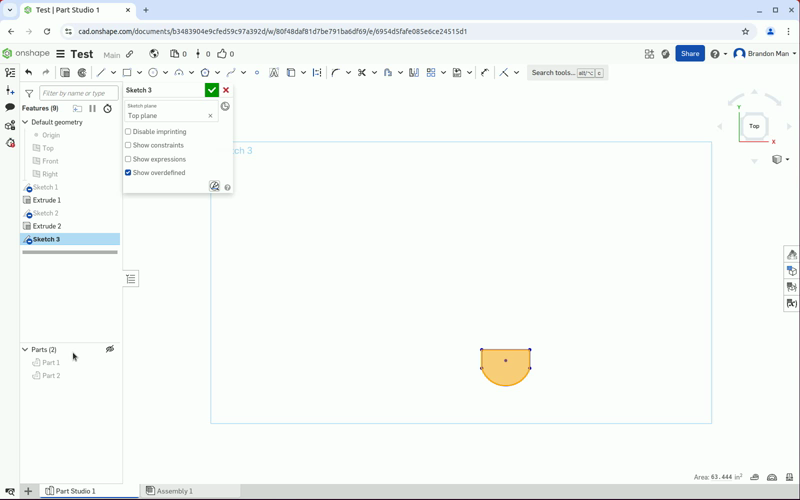
key(shift+e)
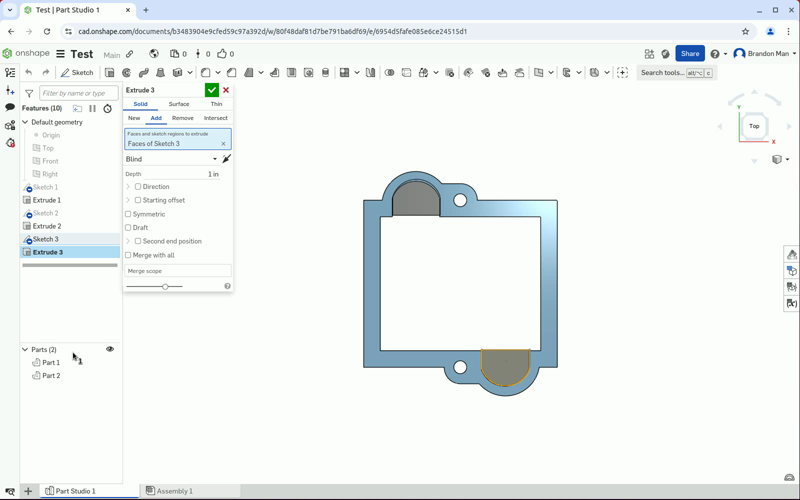
mouse_move(143, 106)
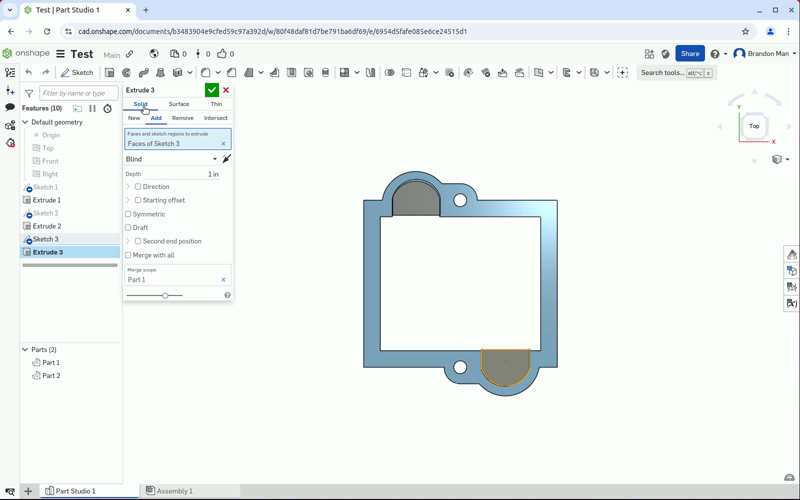
click(143, 106)
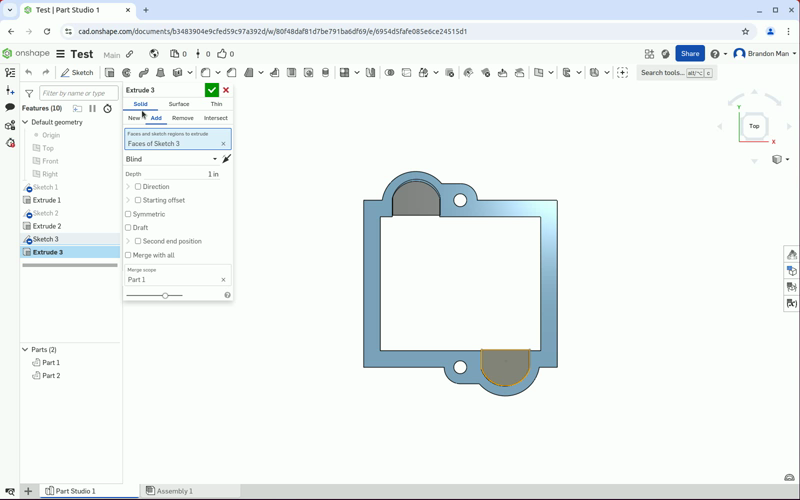
mouse_move(137, 120)
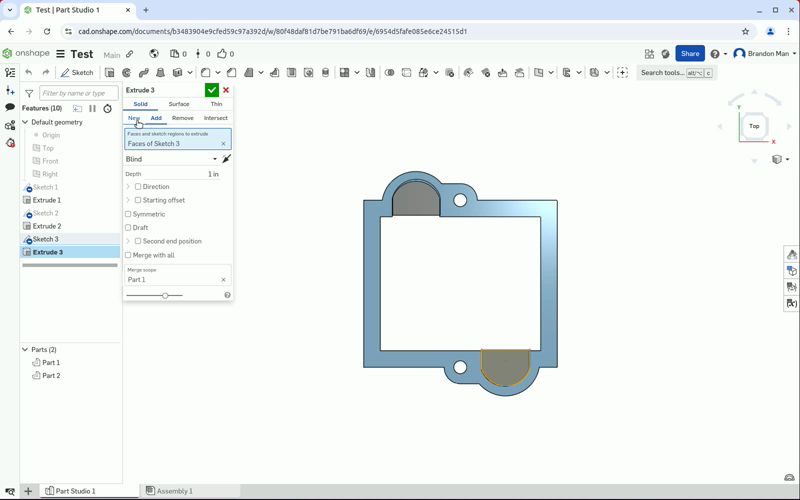
click(137, 120)
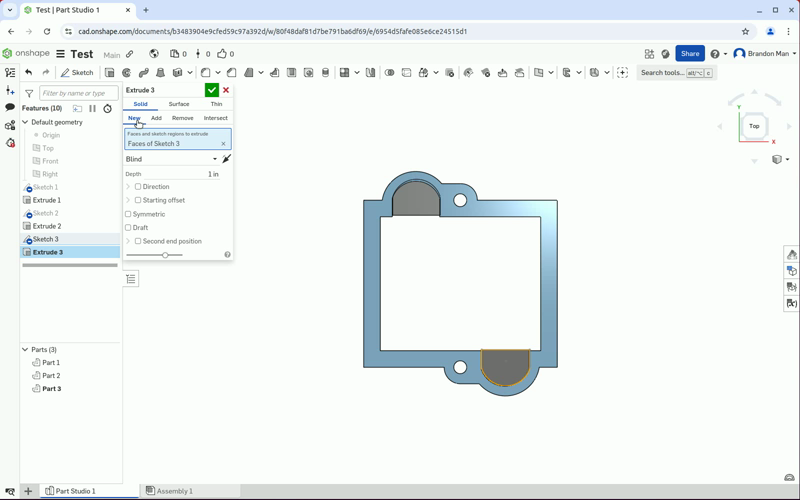
key(tab, 4)
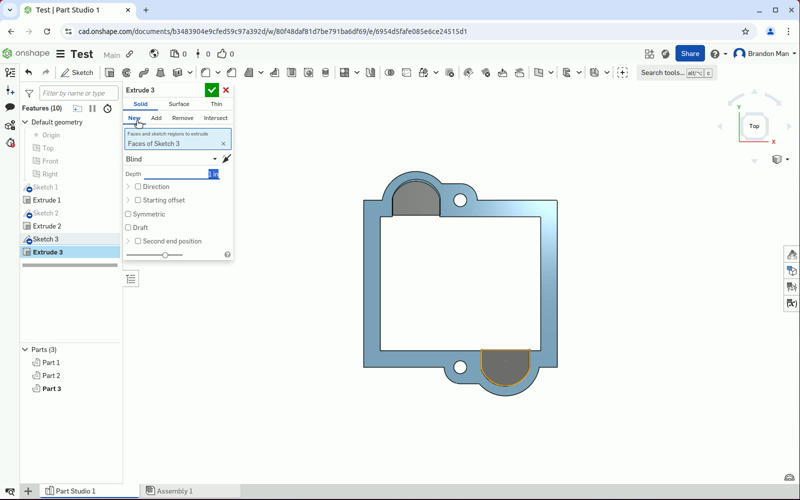
text(-3.37)
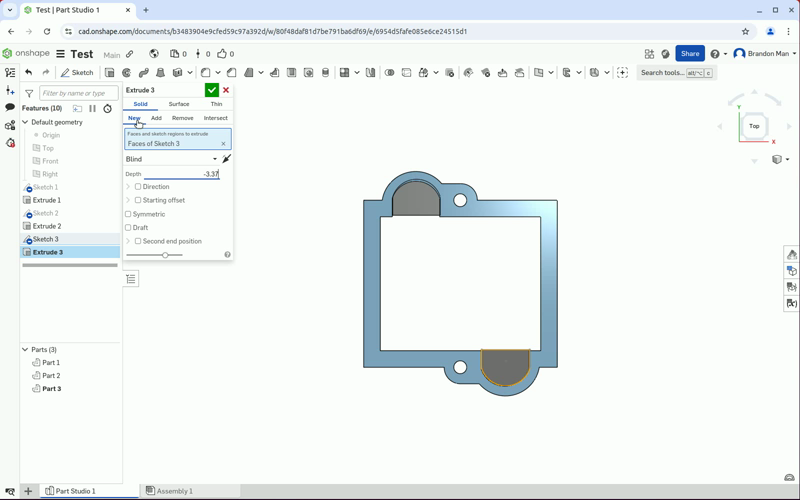
key(enter)
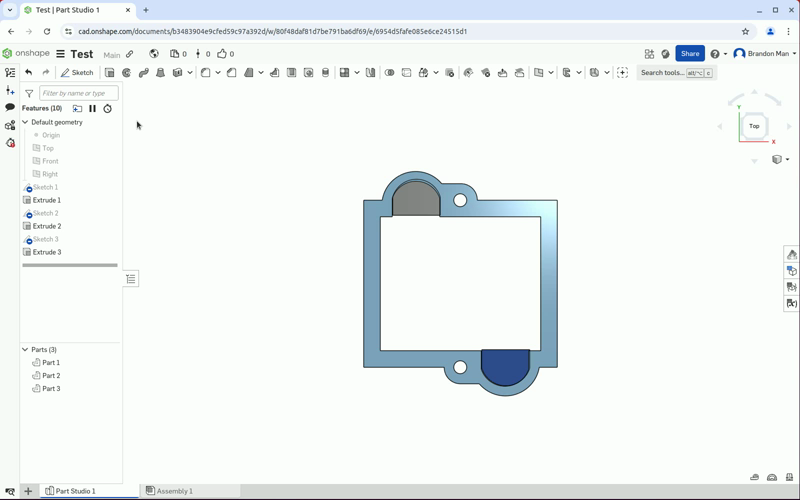
key(shift+h)
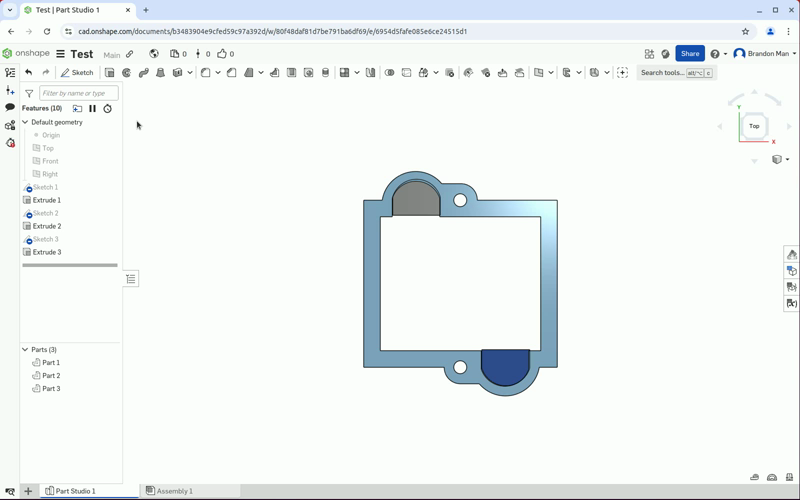
key(shift+h)
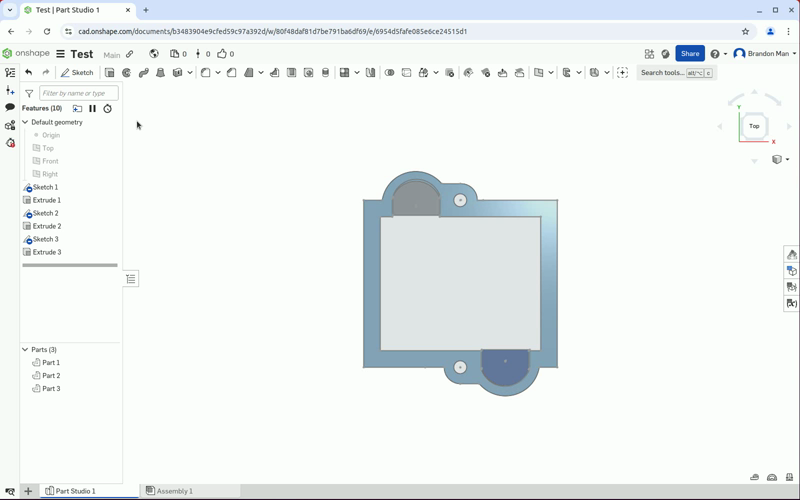
key(shift+7)
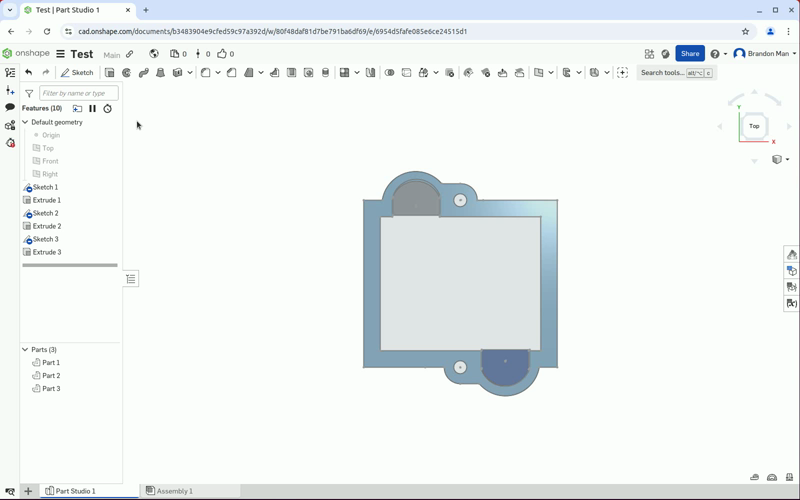
key(up, 3)
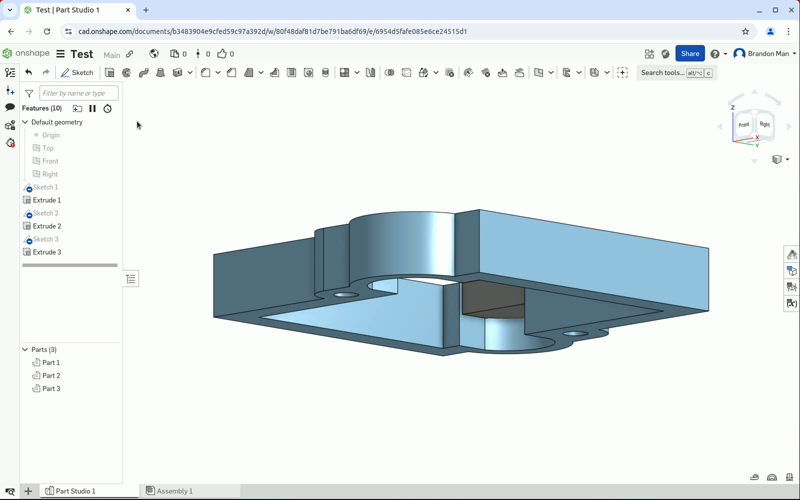
key(left, 3)
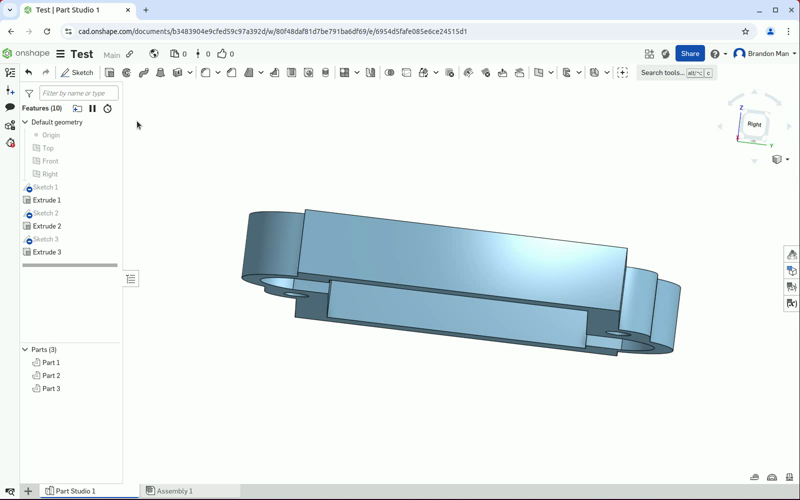
key(right, 3)
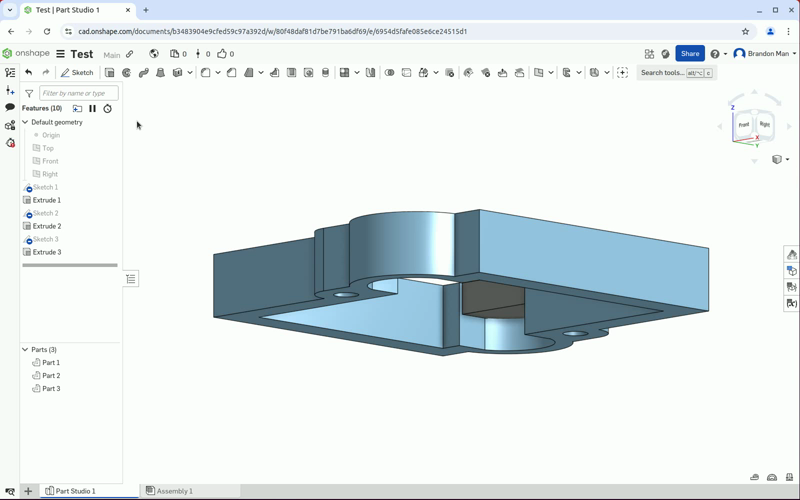
key(down, 3)
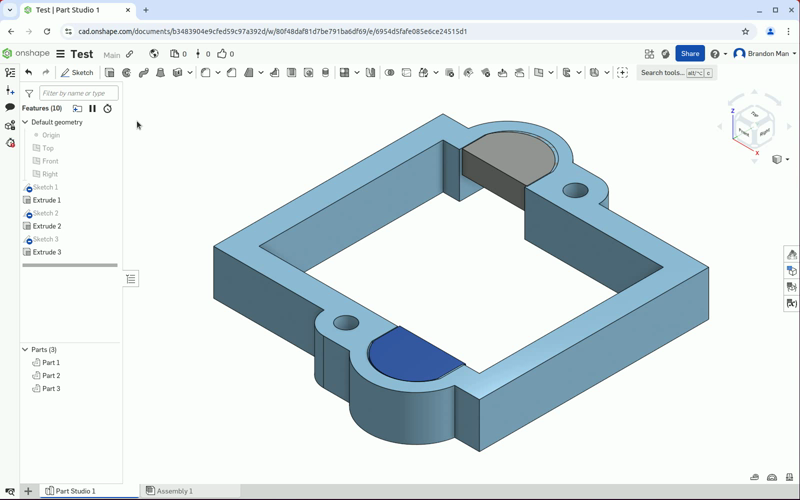
mouse_move(73, 189)
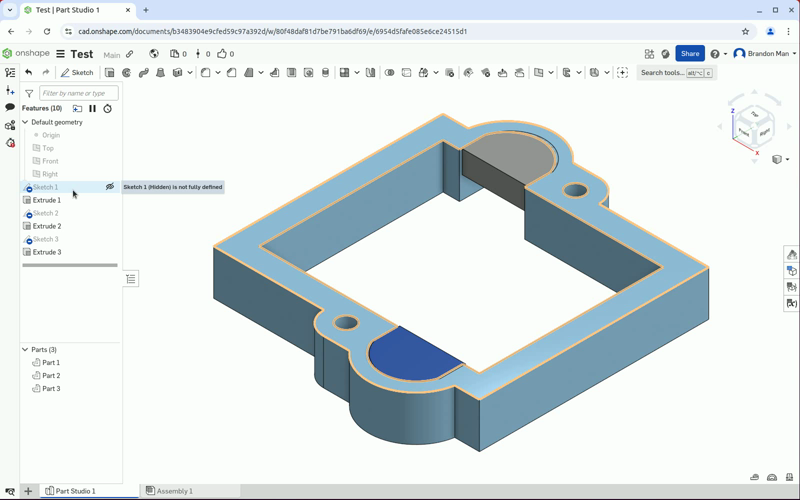
click(73, 189)